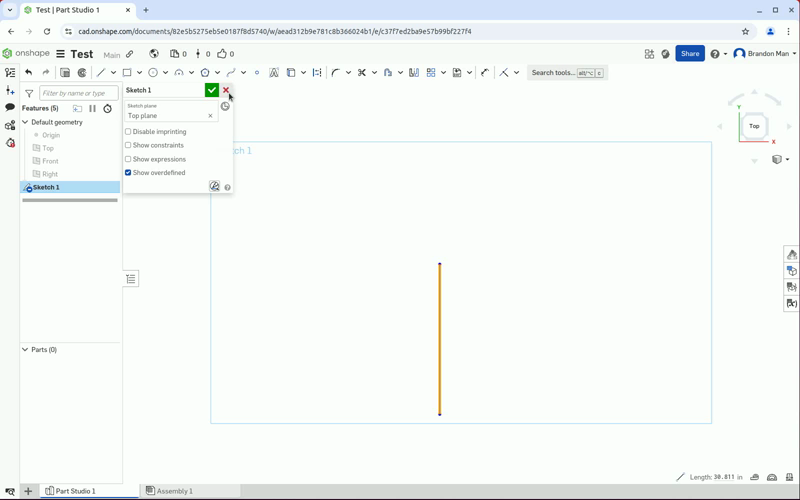
key(shift+h)
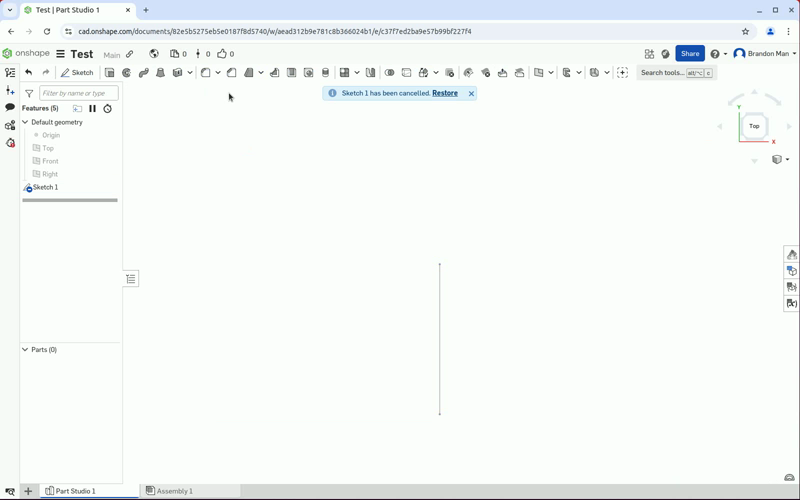
key(shift+s)
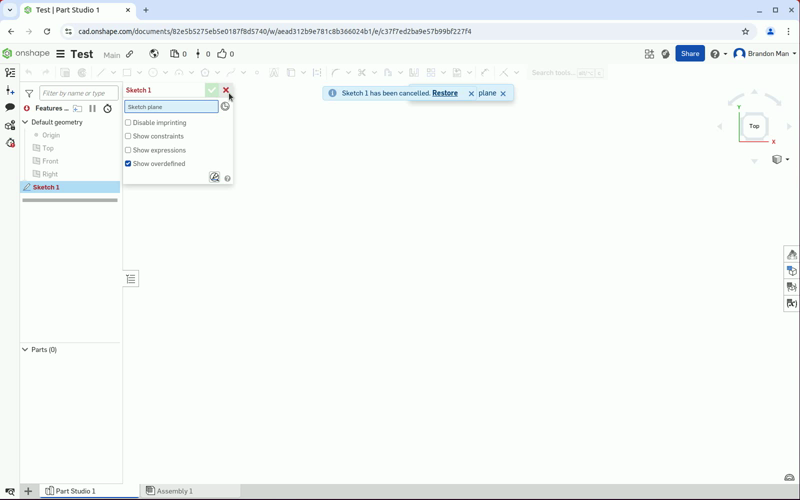
mouse_move(73, 150)
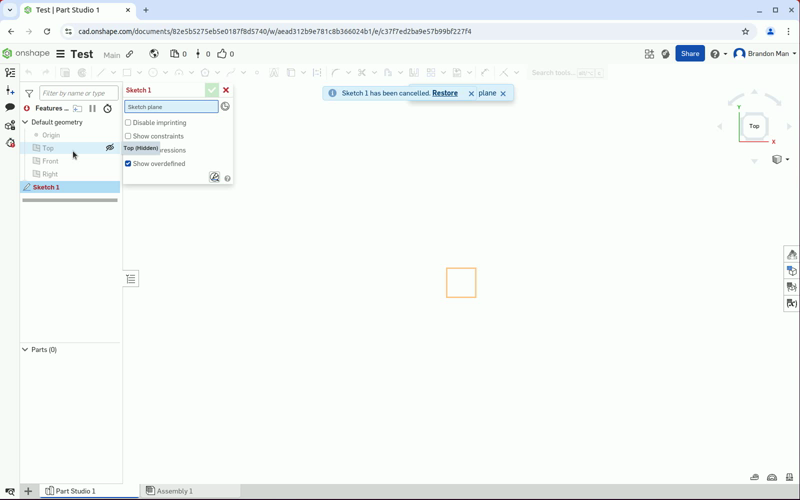
click(73, 150)
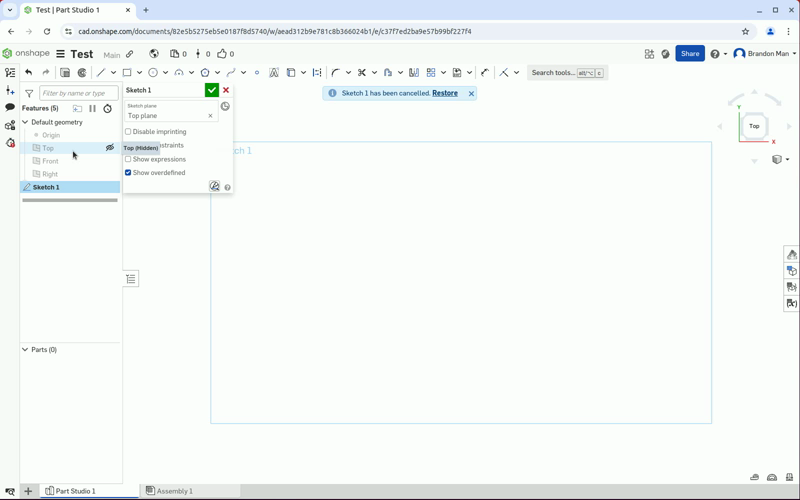
mouse_move(73, 352)
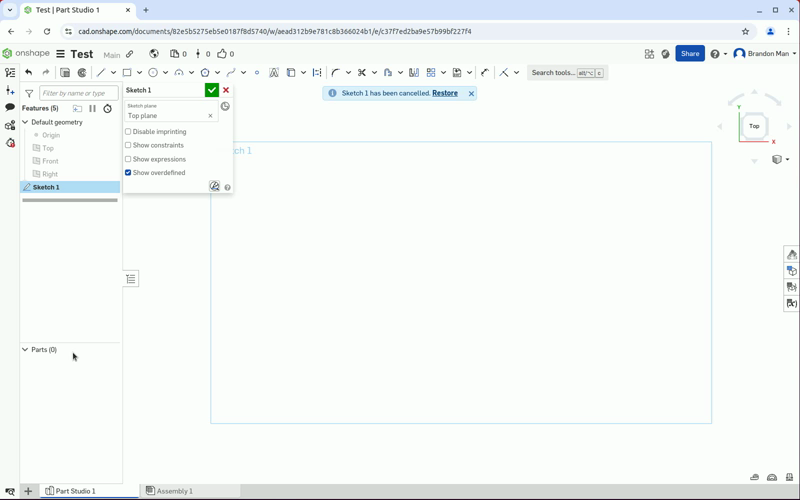
key(y)
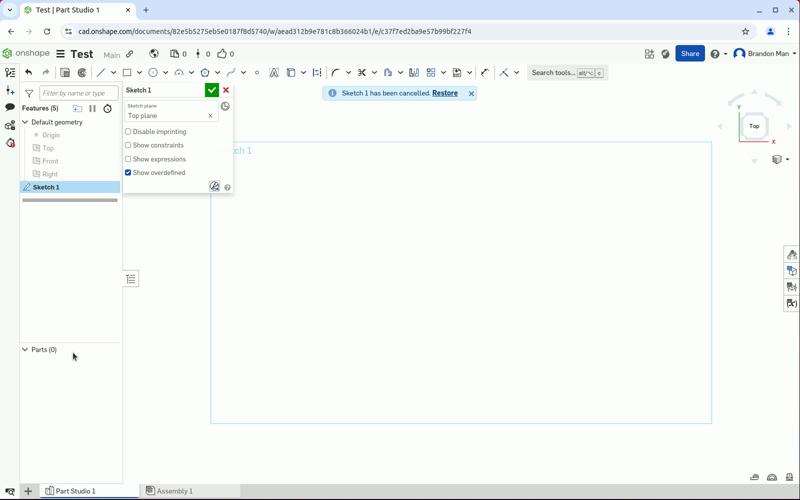
key(a)
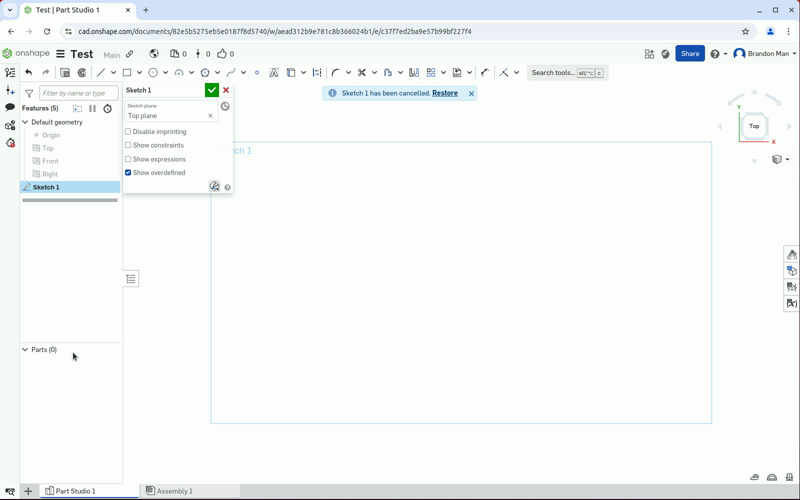
key_down(shift)
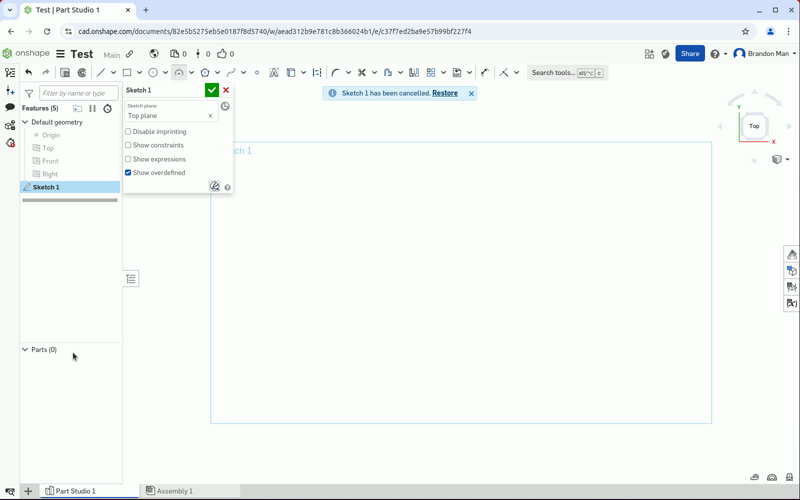
mouse_move(460, 349)
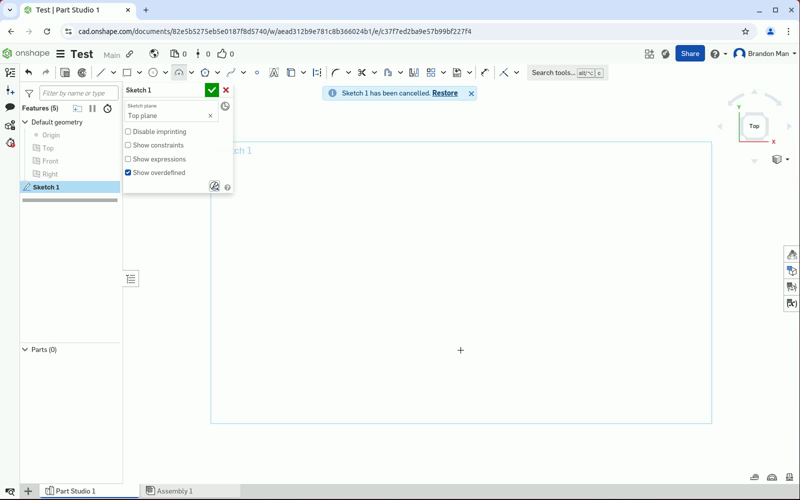
click(460, 349)
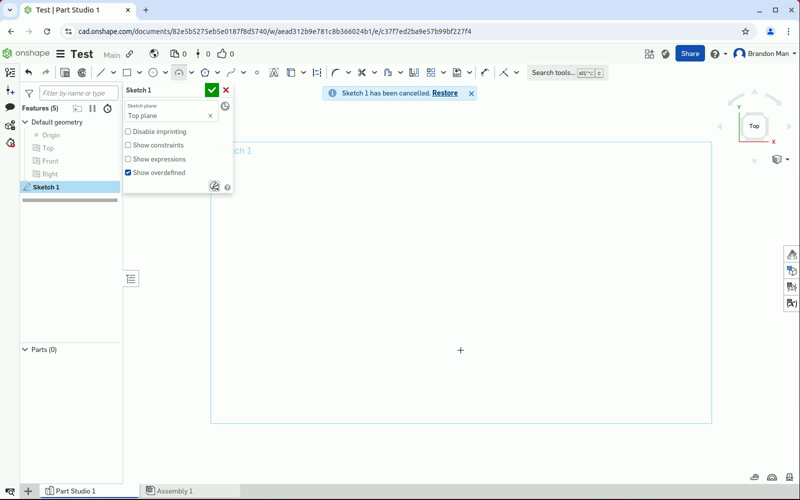
key_up(shift)
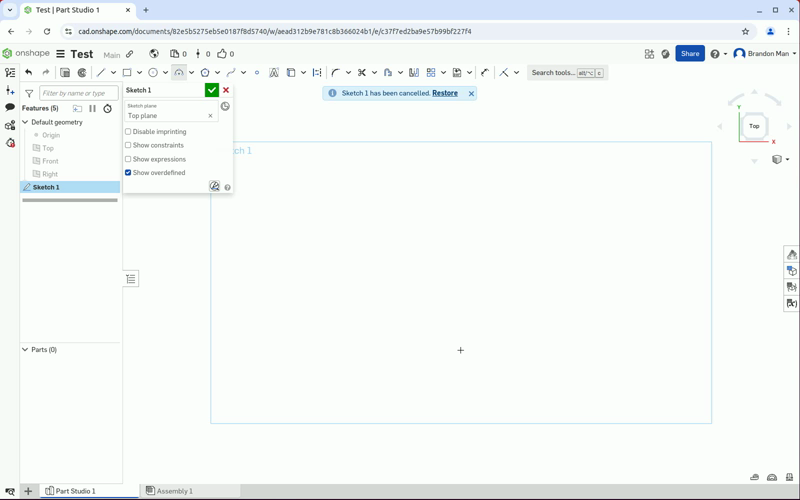
key_down(shift)
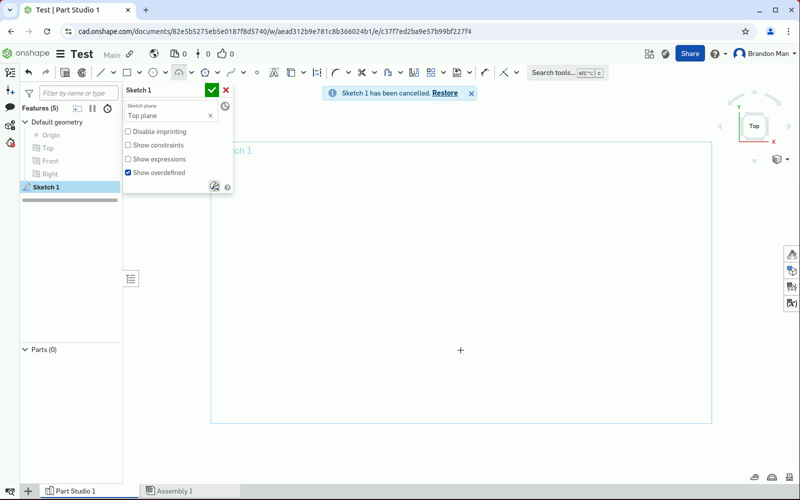
mouse_move(553, 349)
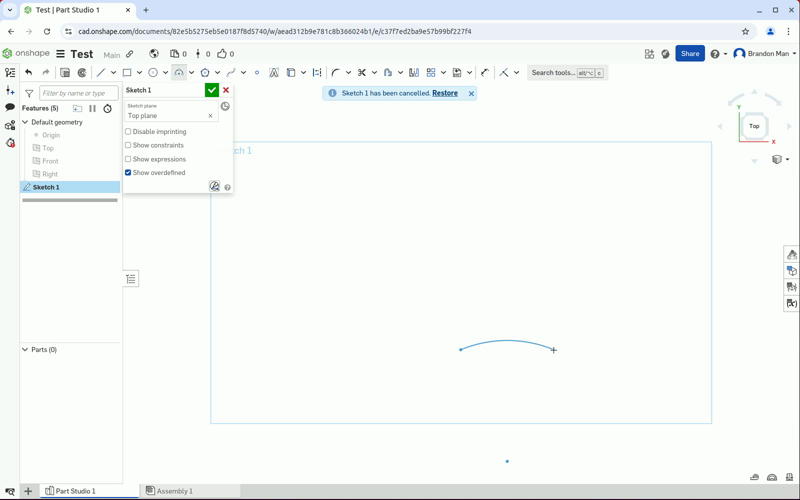
click(553, 349)
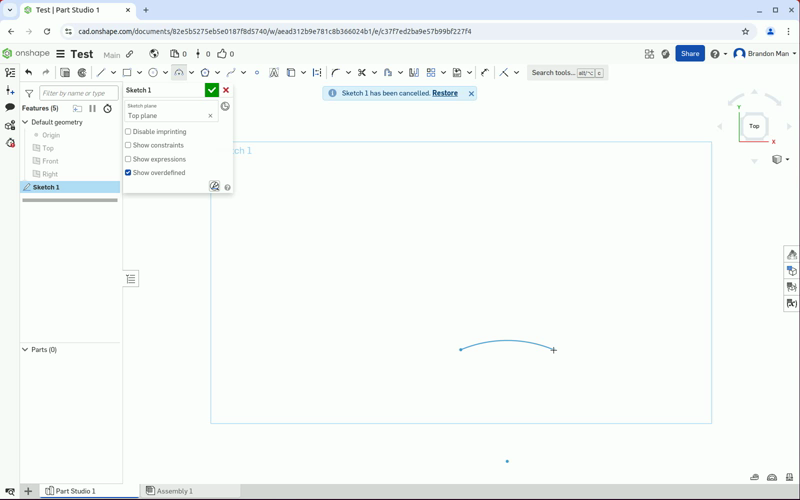
mouse_move(507, 396)
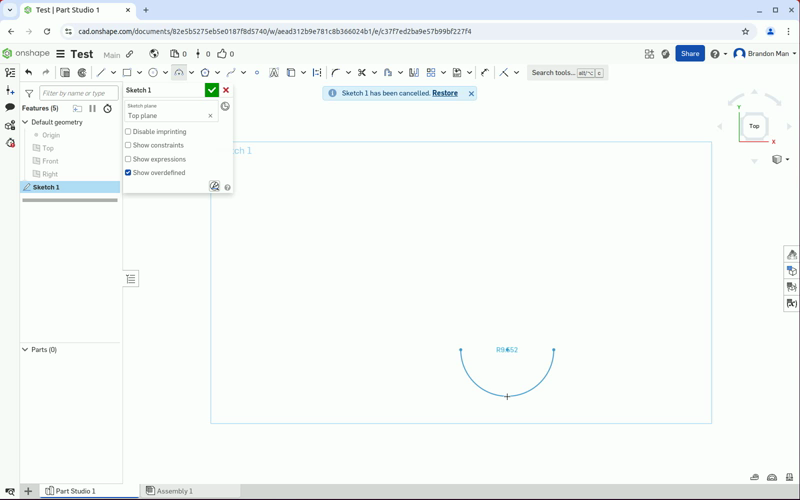
click(507, 396)
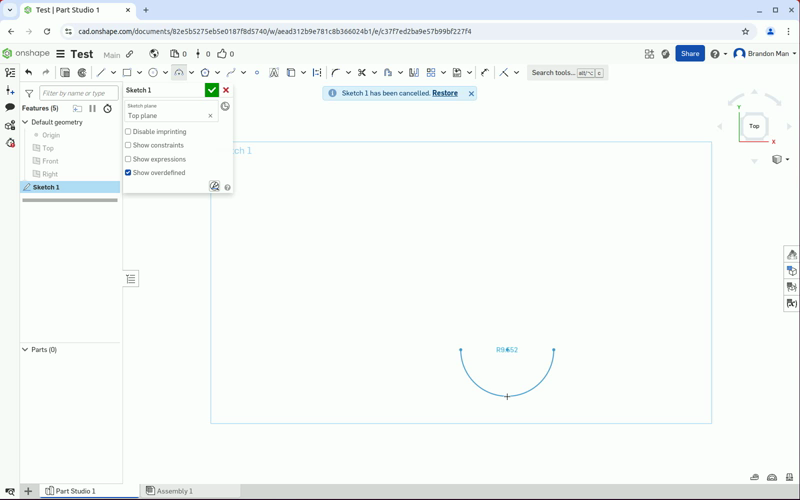
key_up(shift)
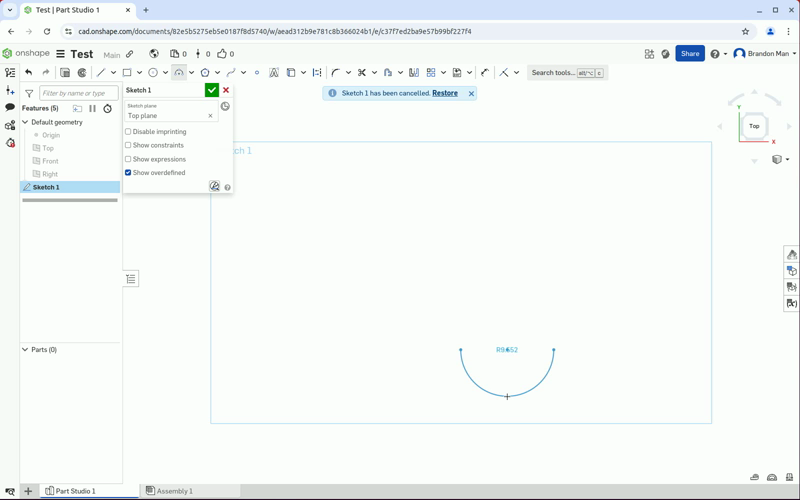
key(esc)
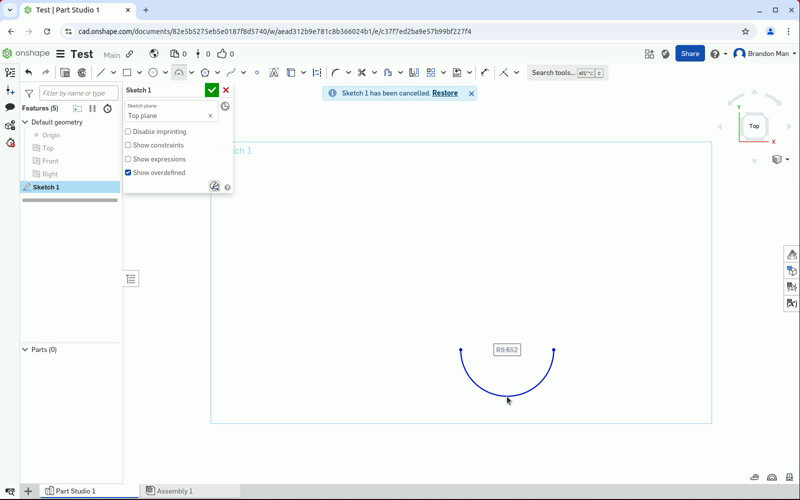
key(l)
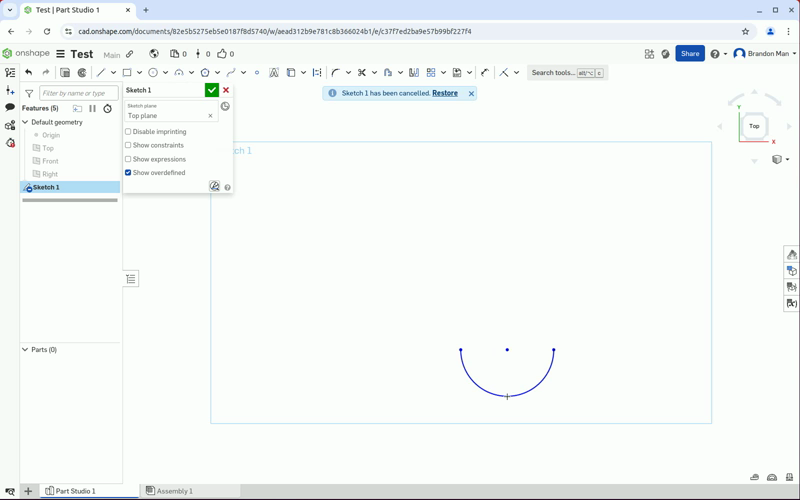
mouse_move(553, 349)
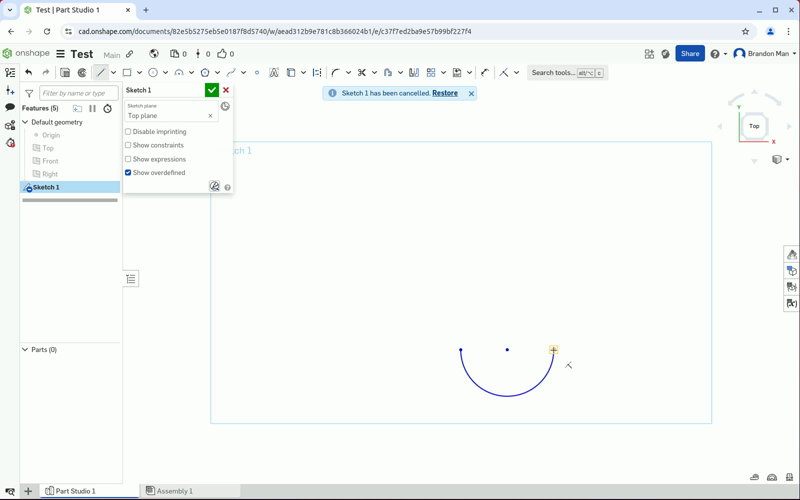
click(553, 349)
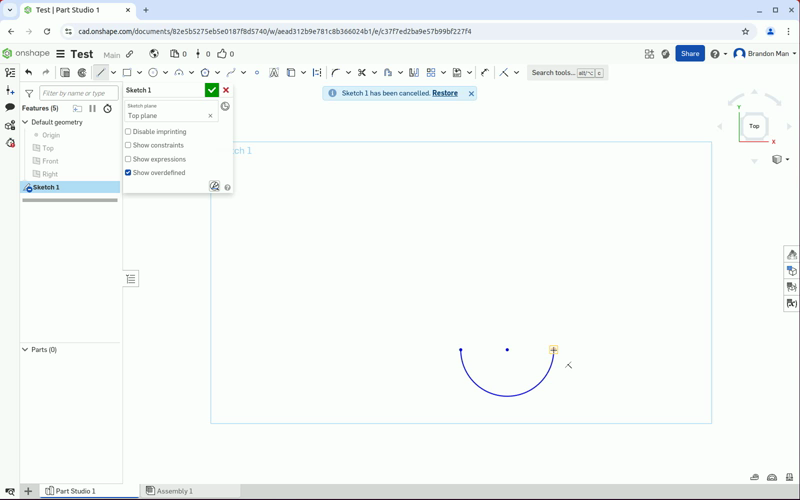
key_down(shift)
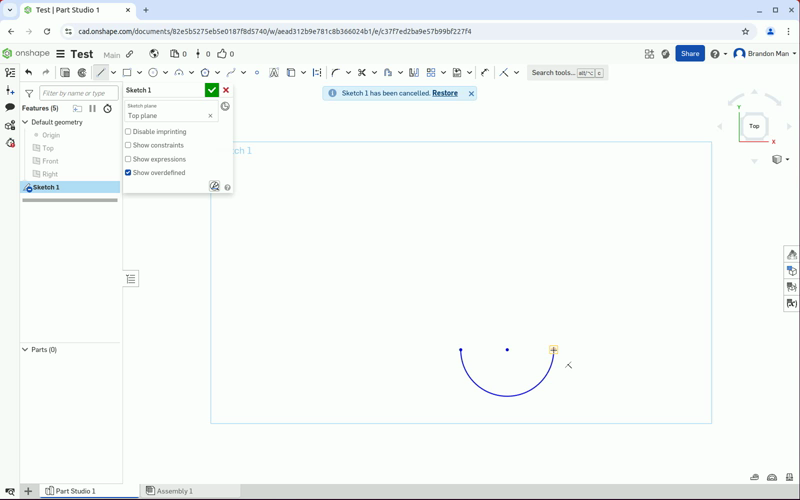
mouse_move(583, 349)
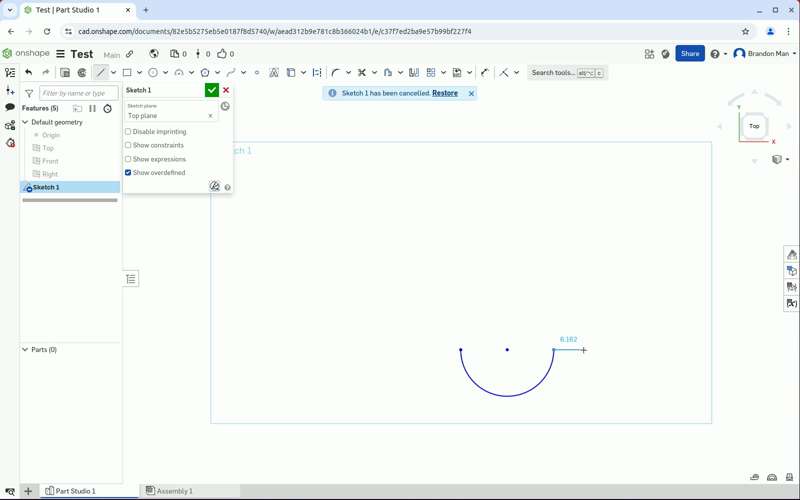
mouse_move(543, 349)
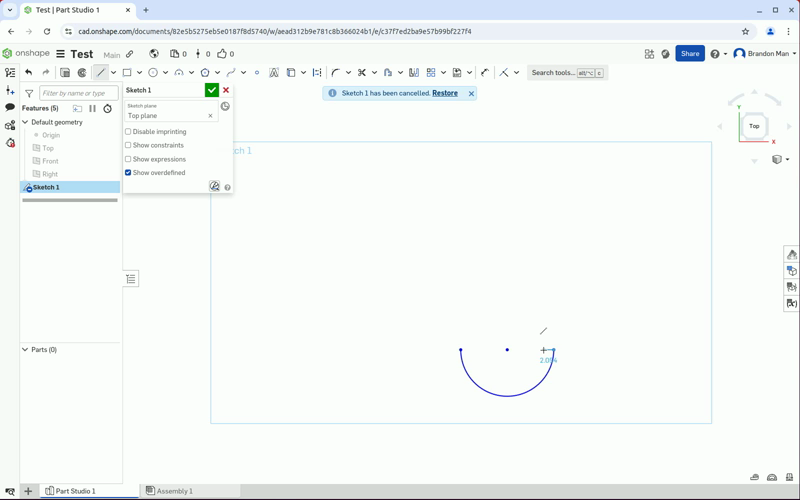
click(543, 349)
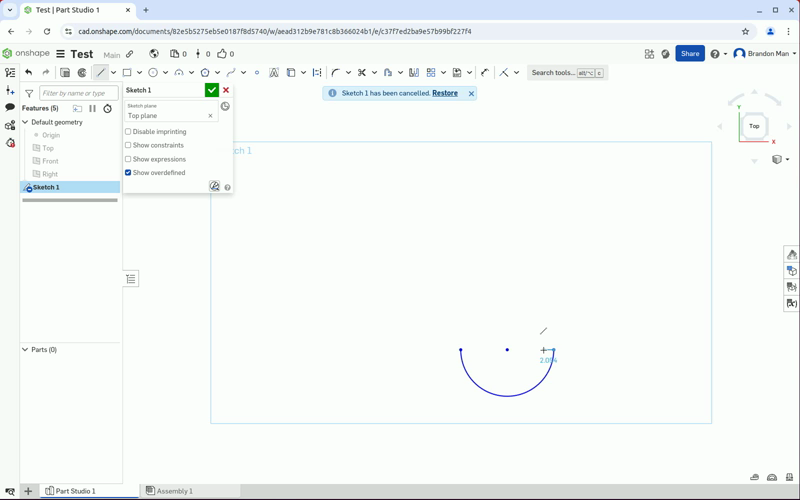
key_up(shift)
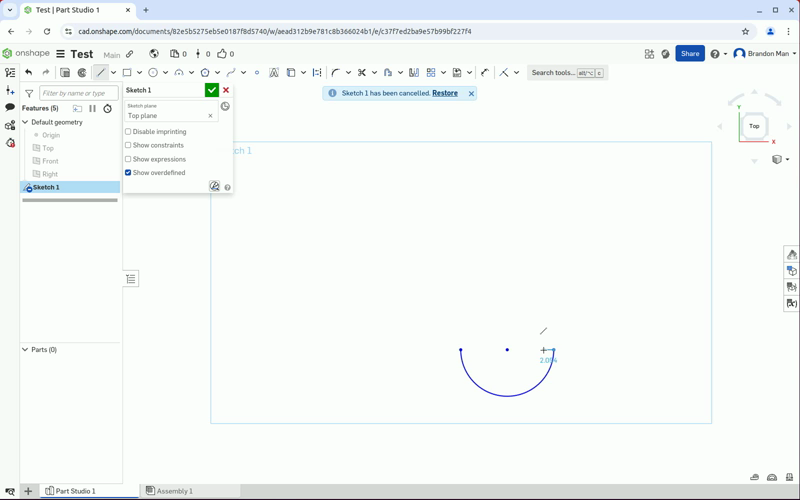
key(esc)
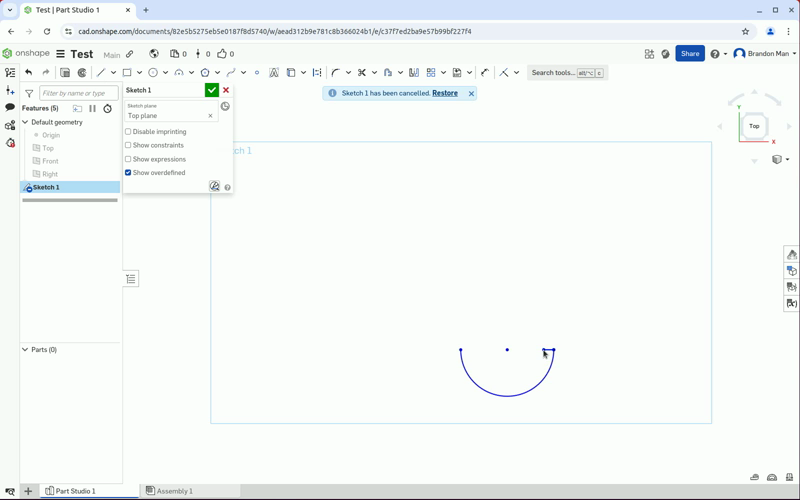
key(a)
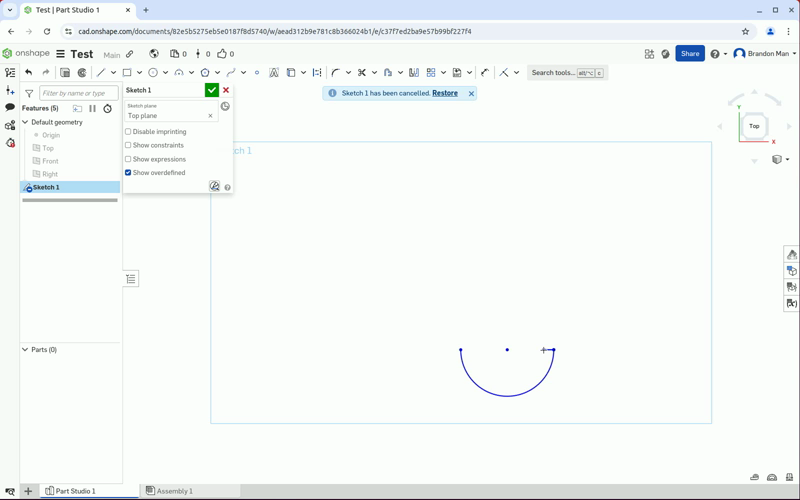
mouse_move(543, 349)
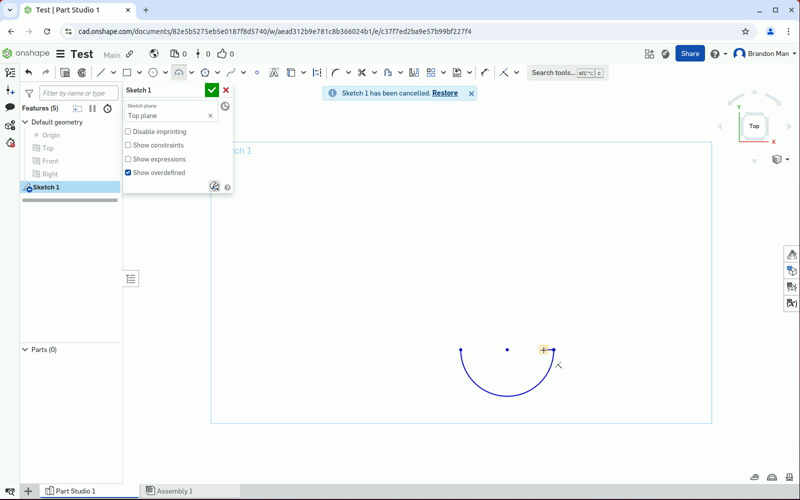
click(543, 349)
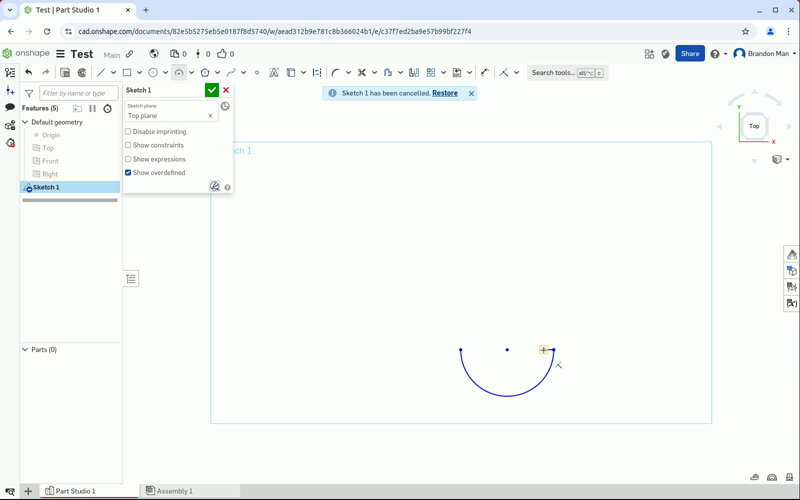
key_down(shift)
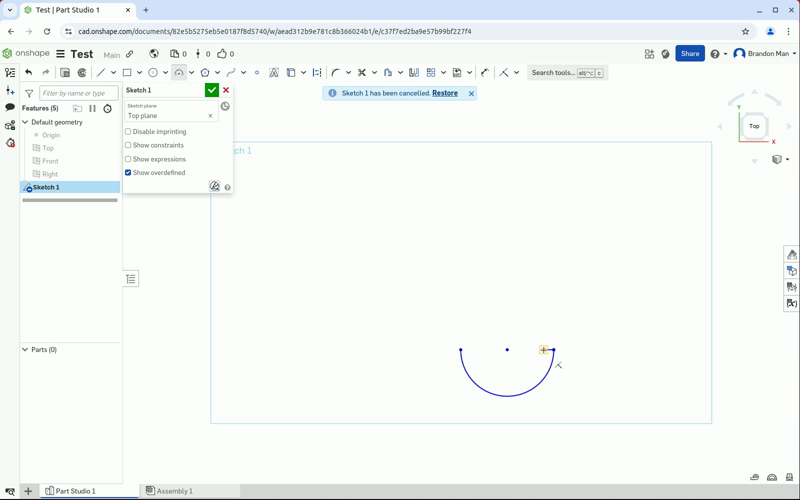
mouse_move(470, 349)
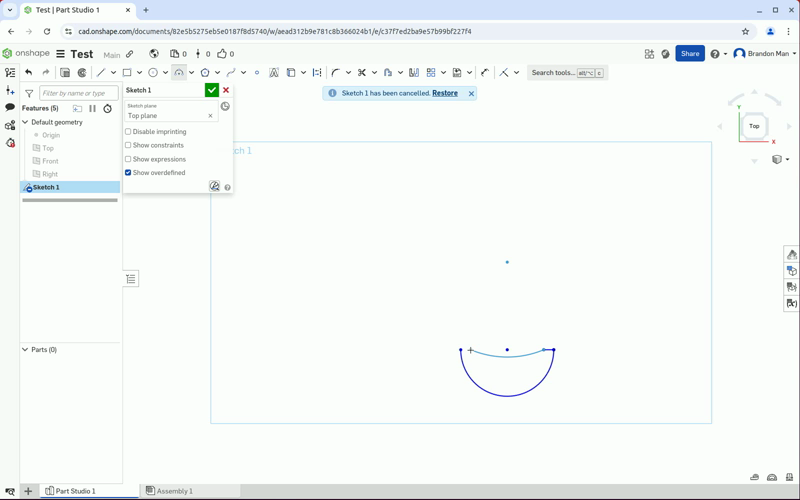
click(470, 349)
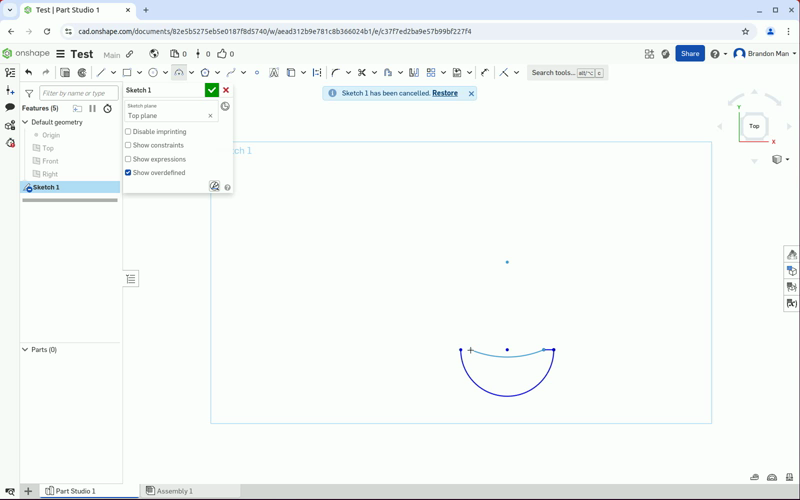
mouse_move(507, 386)
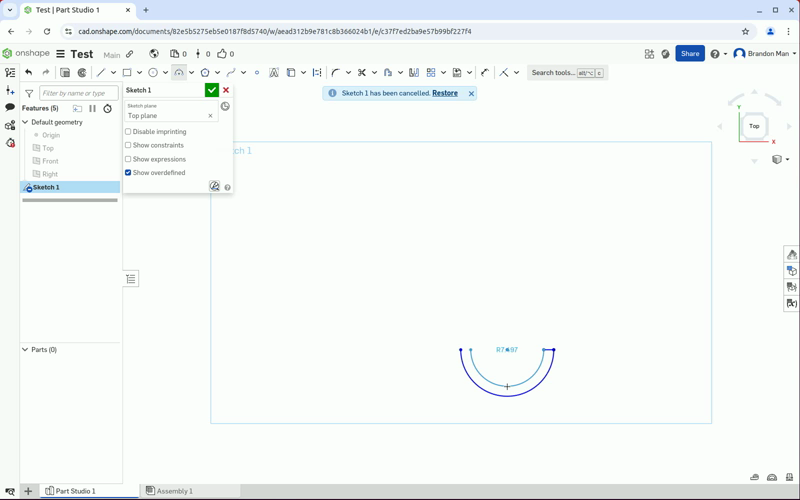
click(507, 386)
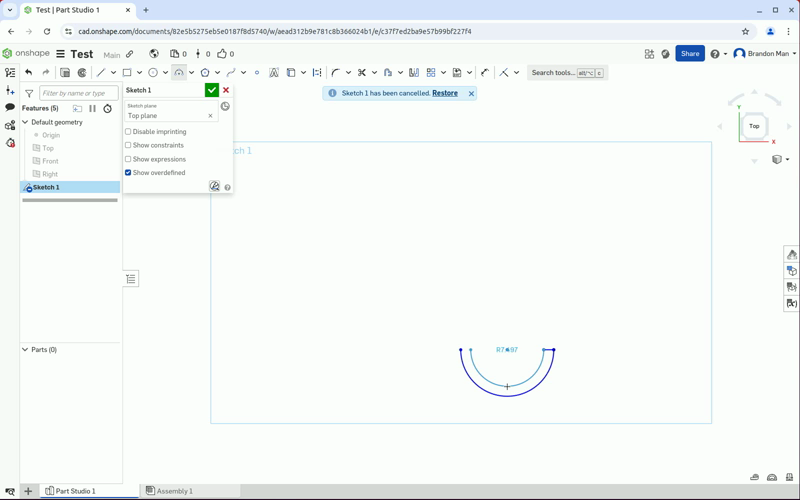
key_up(shift)
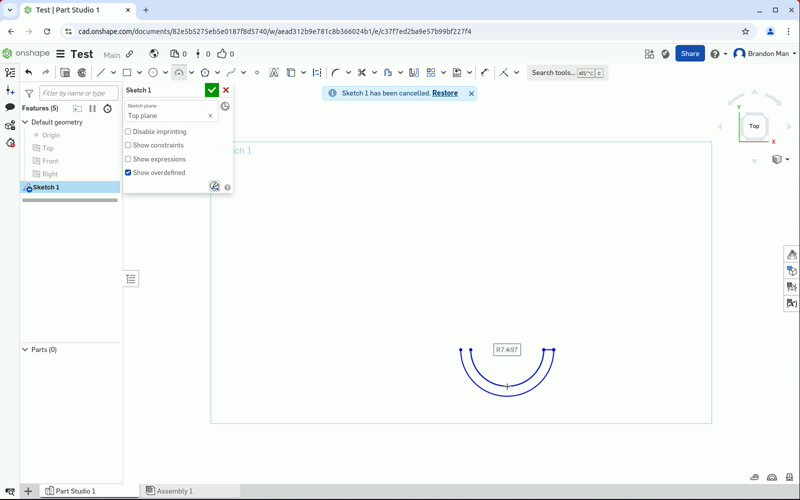
key(esc)
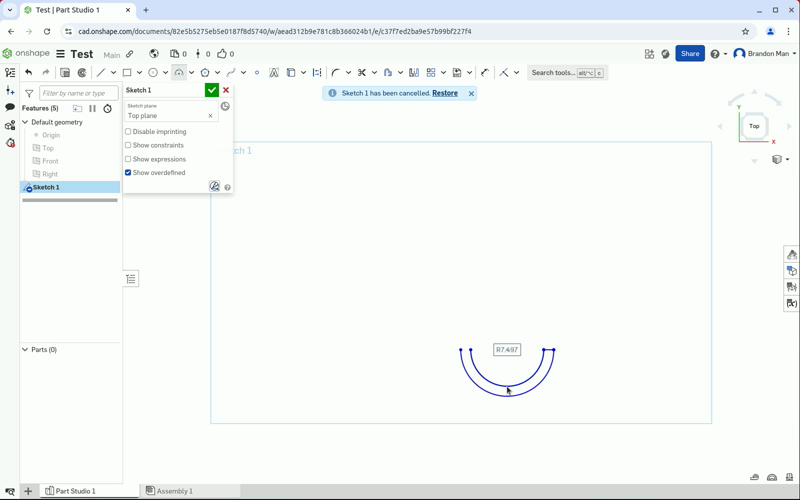
key(l)
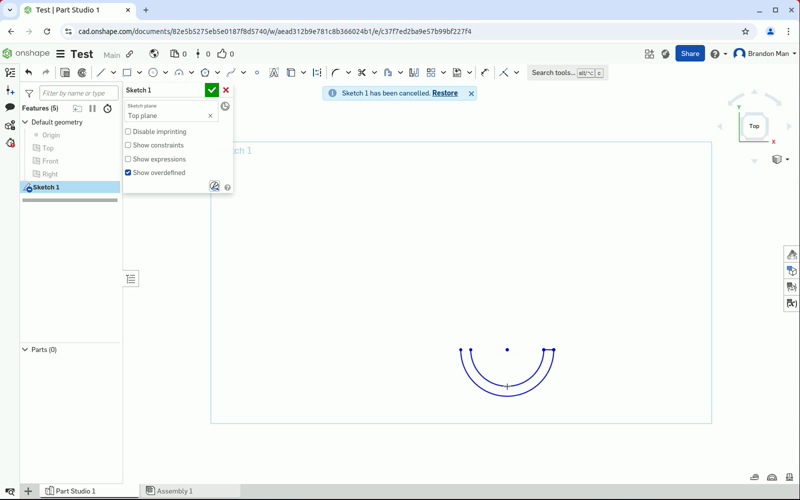
mouse_move(470, 349)
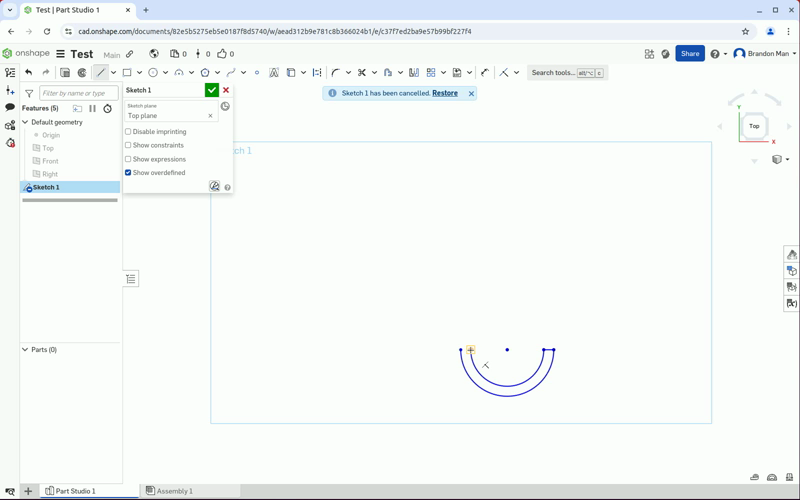
click(470, 349)
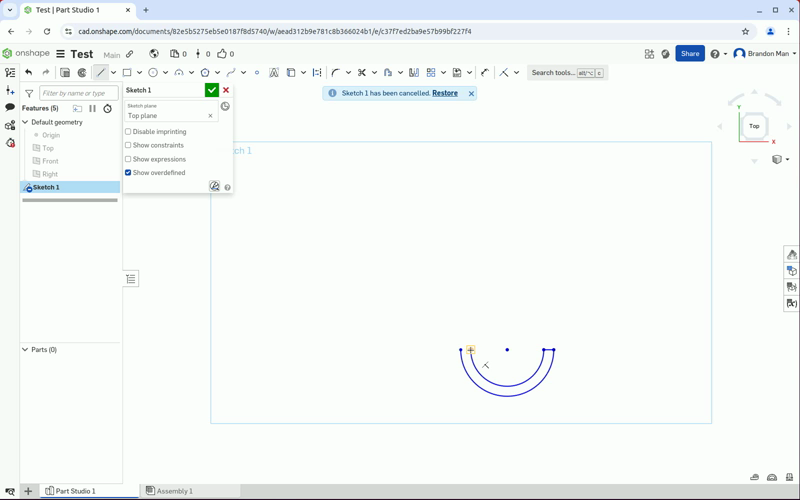
mouse_move(500, 349)
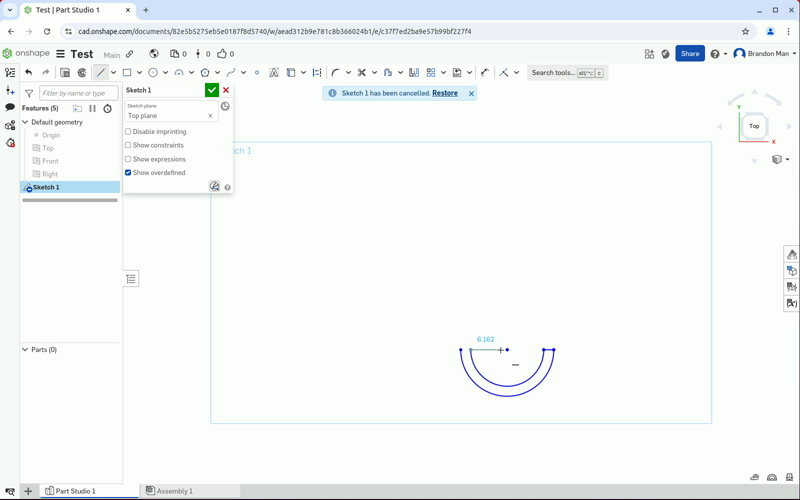
key_down(shift)
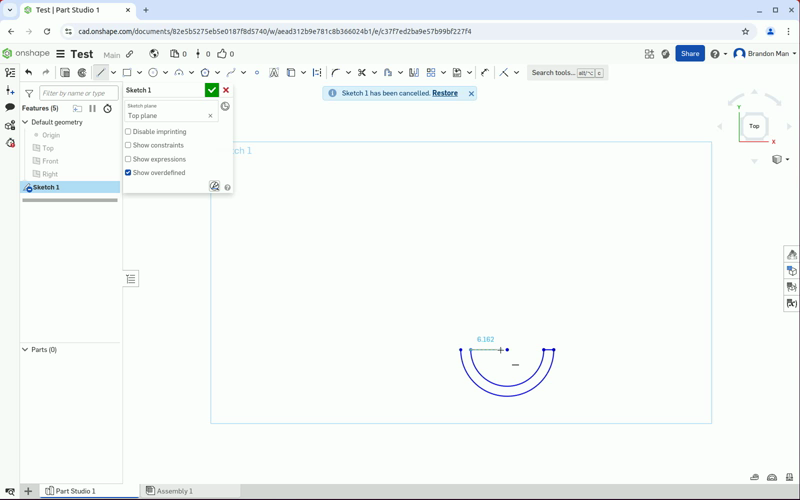
mouse_move(460, 349)
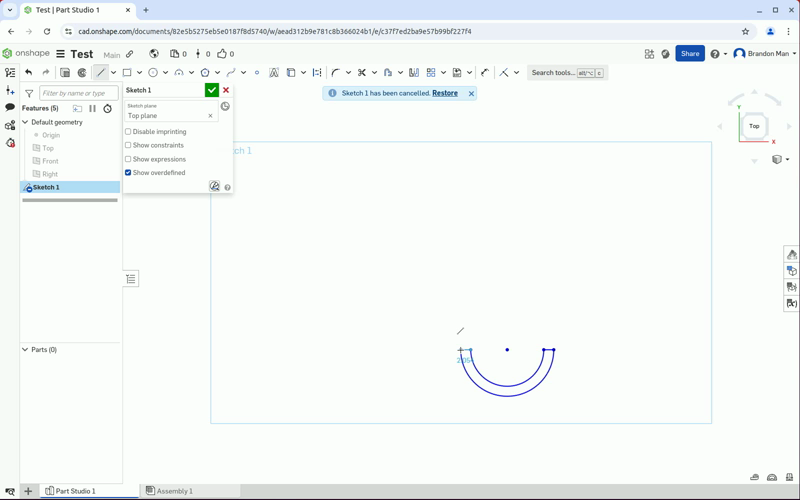
key_up(shift)
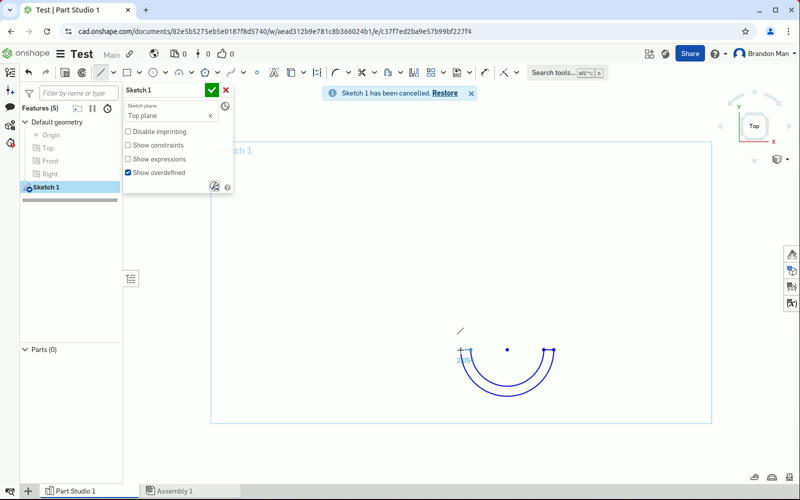
click(460, 349)
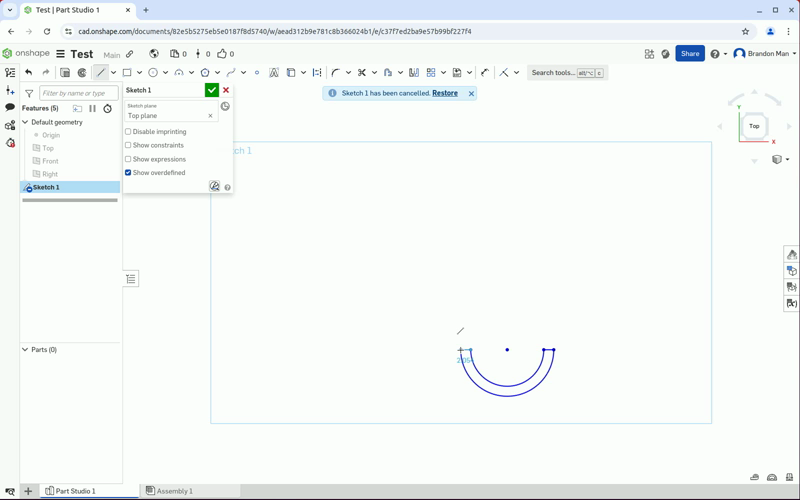
key(esc)
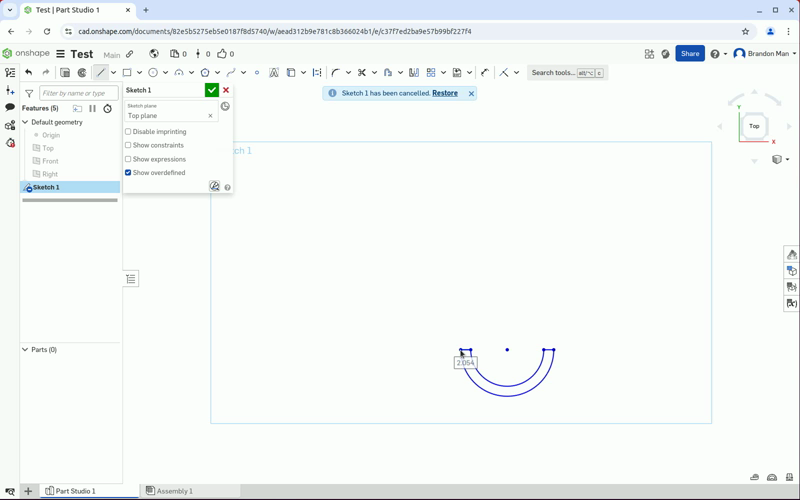
mouse_move(521, 389)
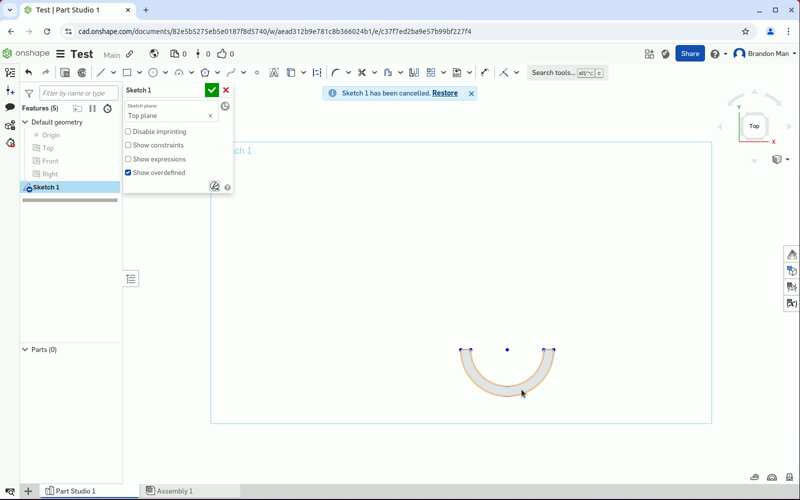
scroll(6)
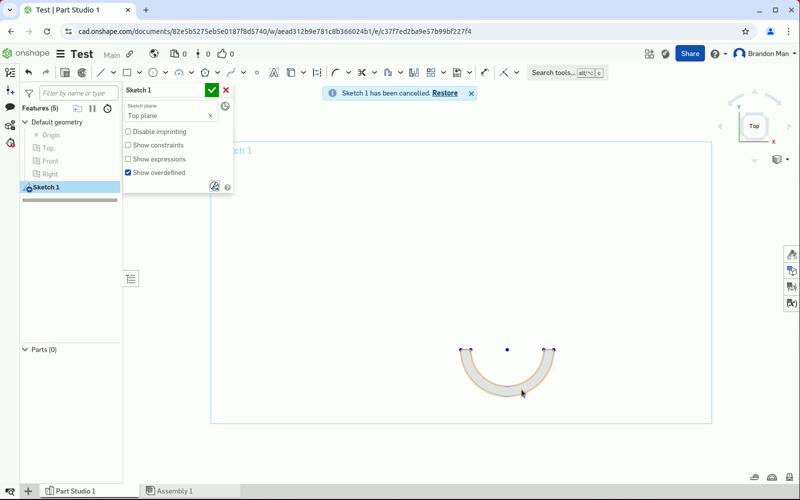
scroll(6)
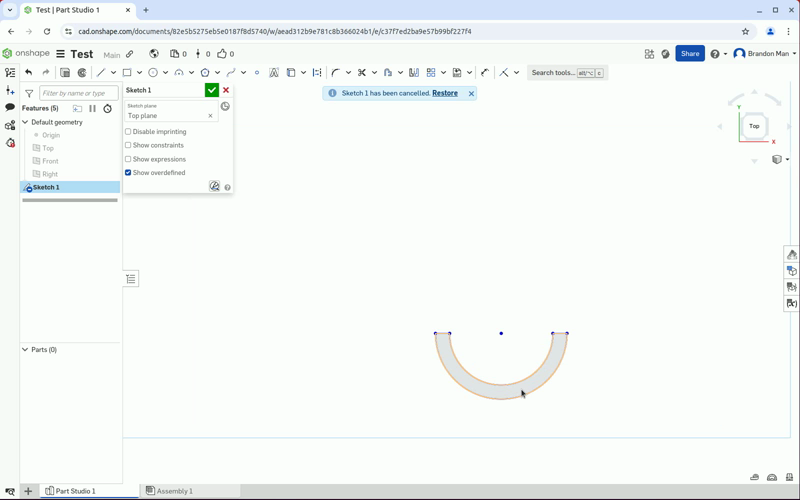
scroll(6)
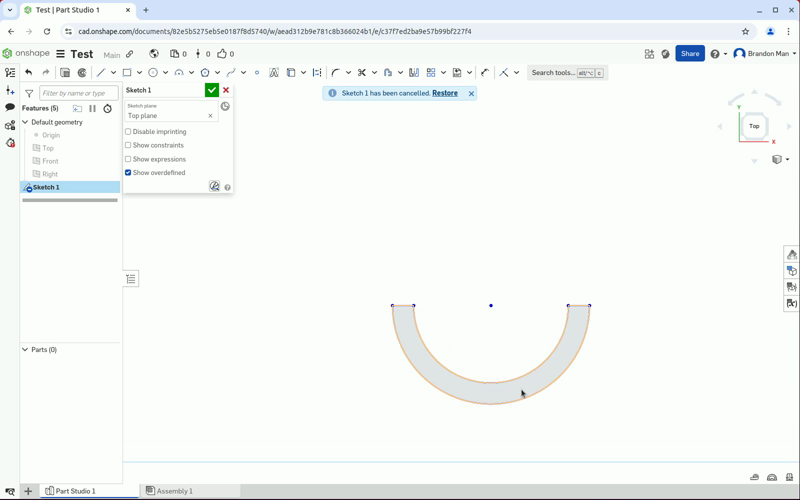
scroll(6)
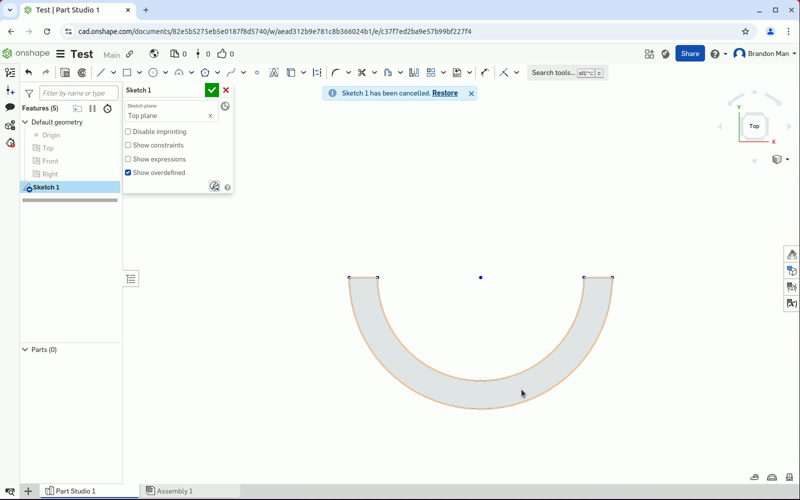
scroll(6)
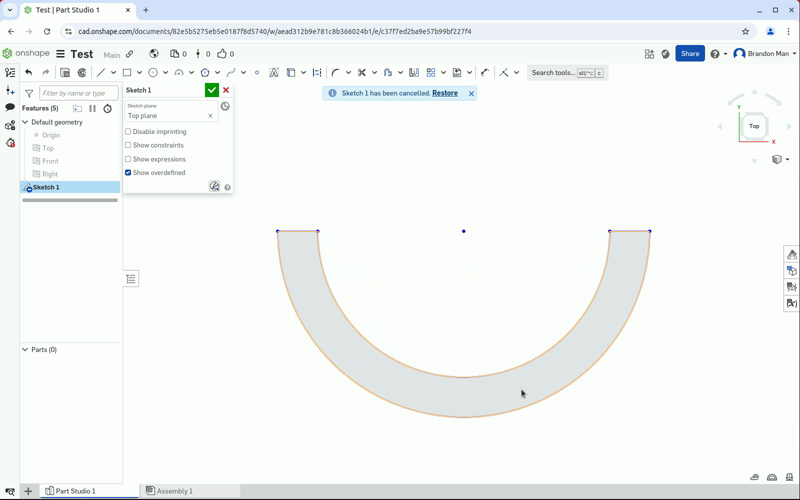
scroll(6)
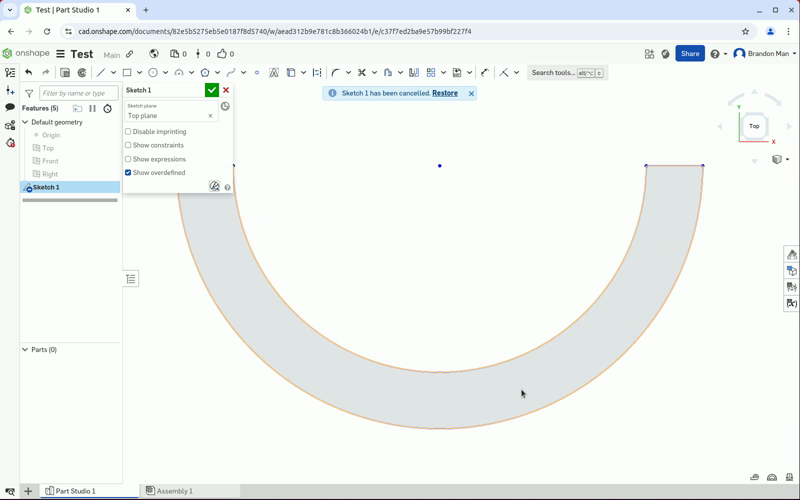
scroll(6)
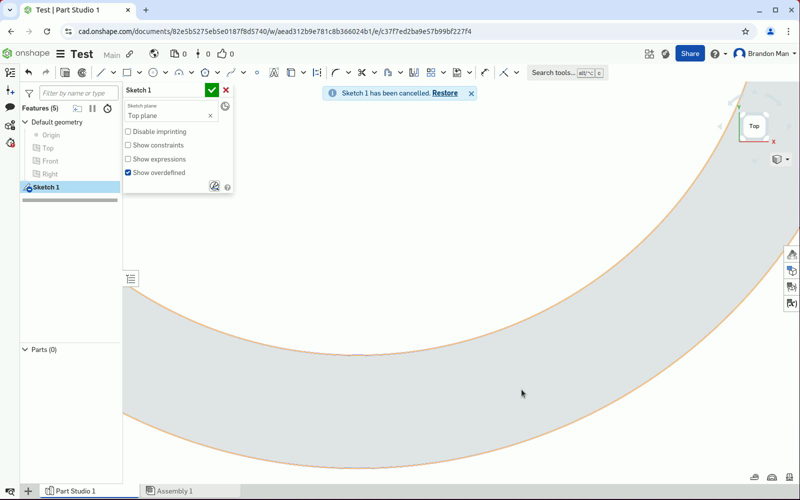
click(521, 389)
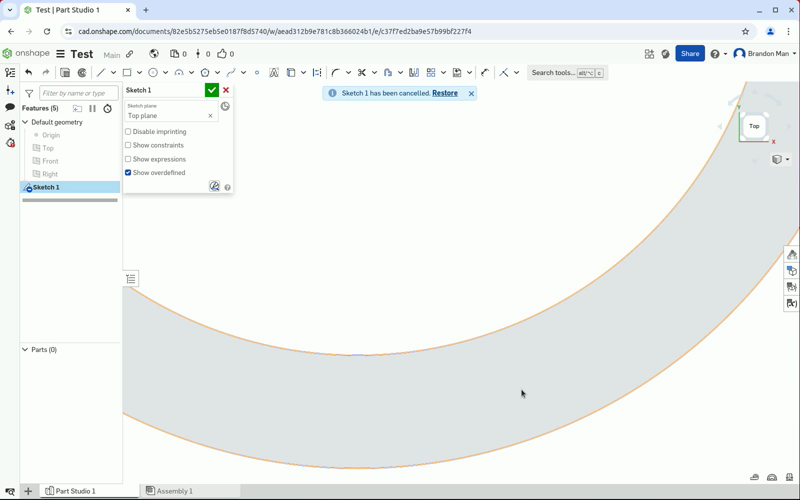
scroll(-6)
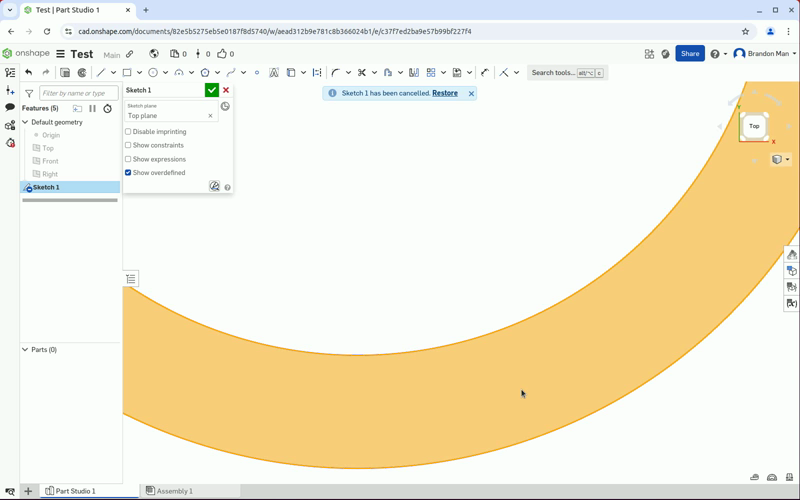
scroll(-6)
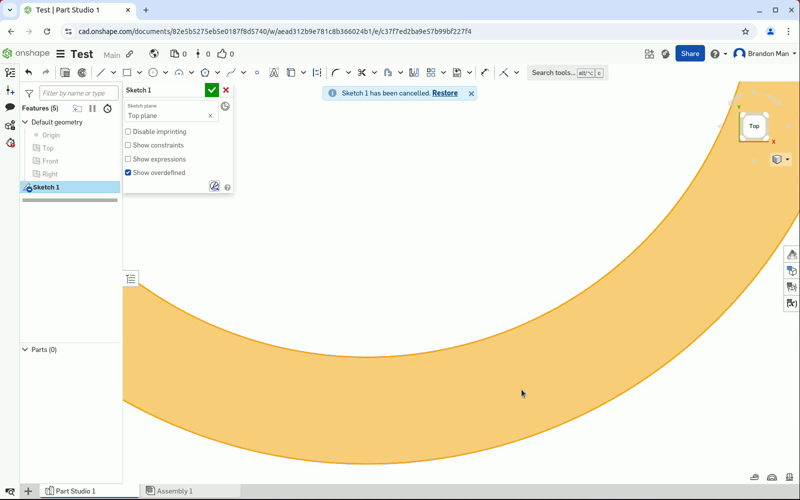
scroll(-6)
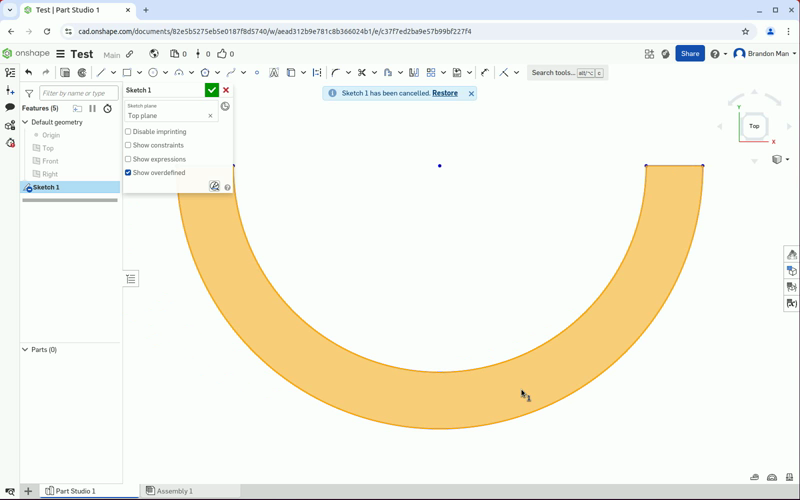
scroll(-6)
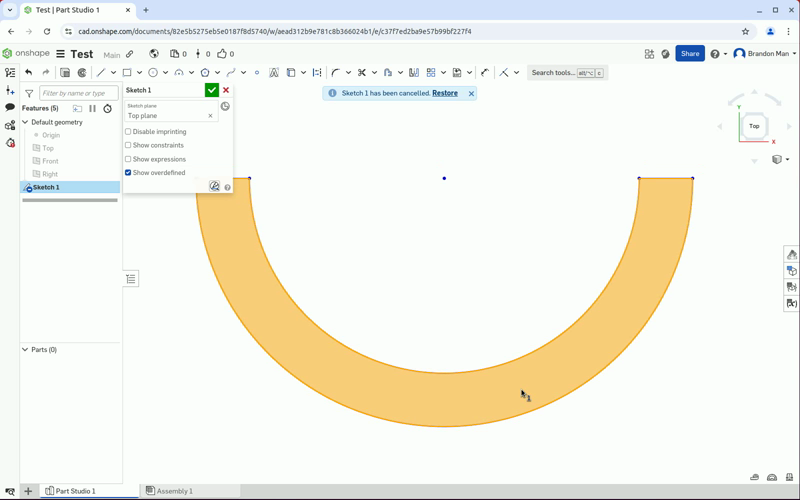
scroll(-6)
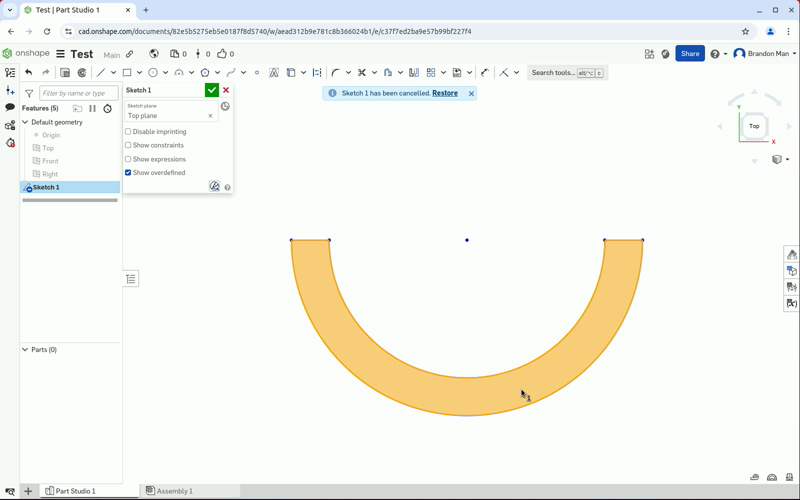
scroll(-6)
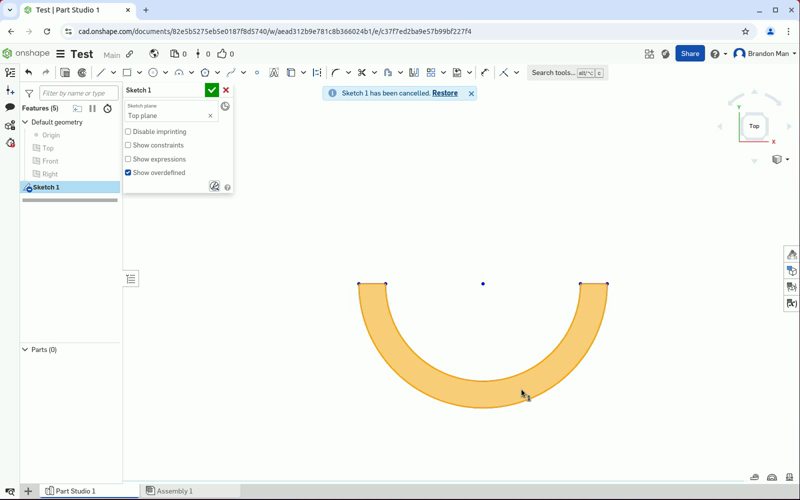
scroll(-6)
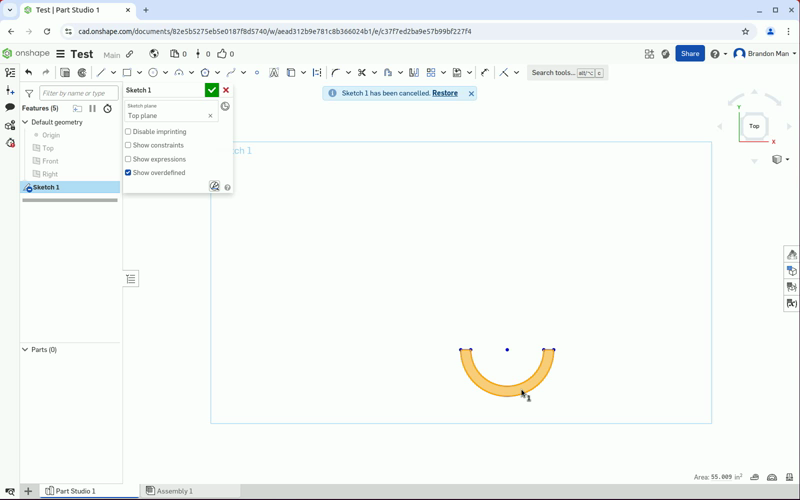
mouse_move(73, 352)
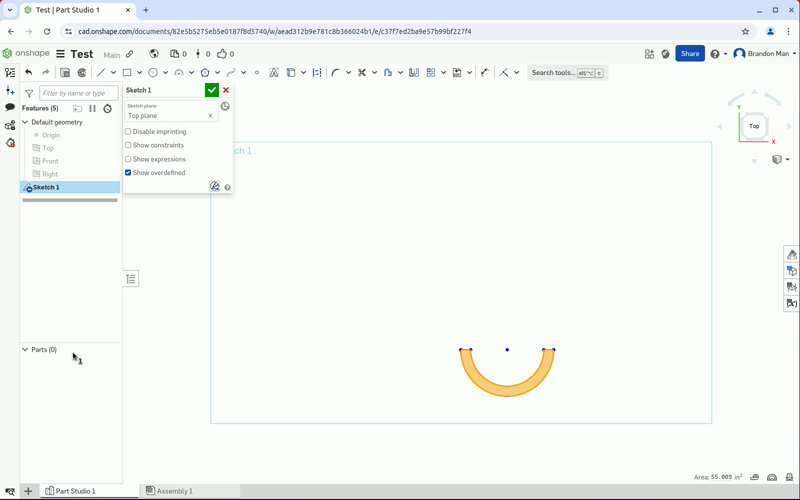
key(shift+y)
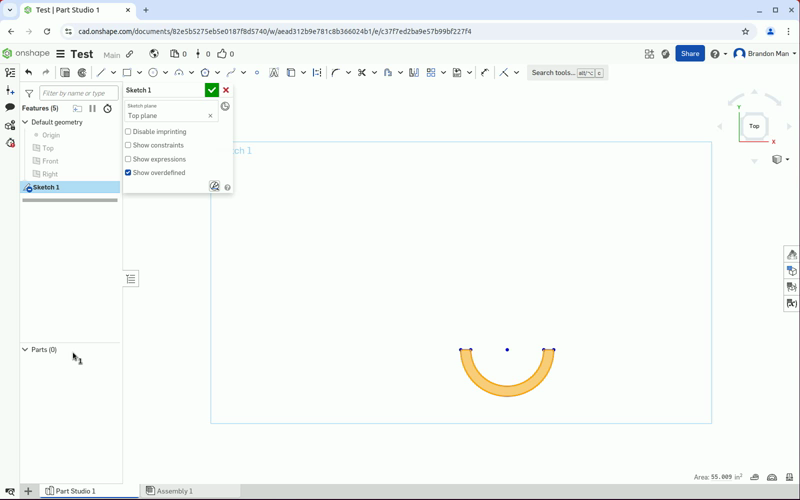
key(shift+e)
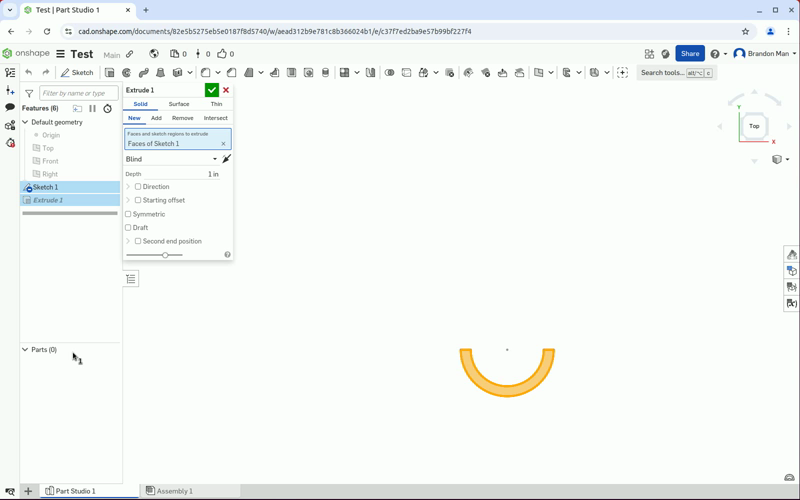
mouse_move(143, 106)
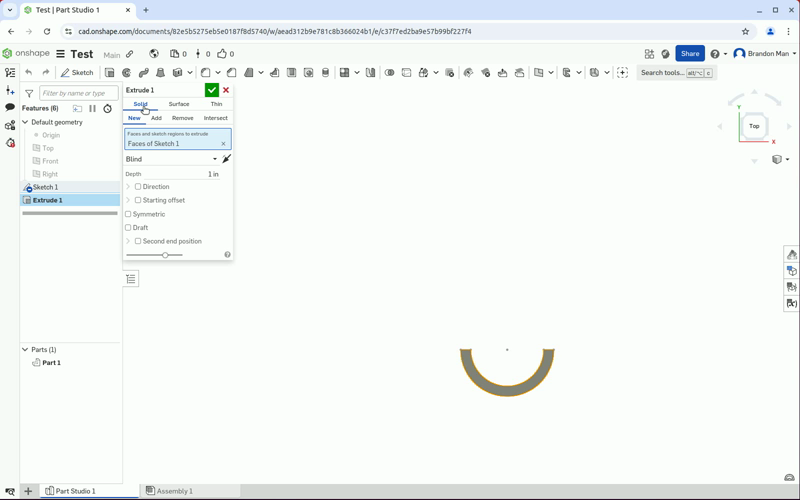
click(143, 106)
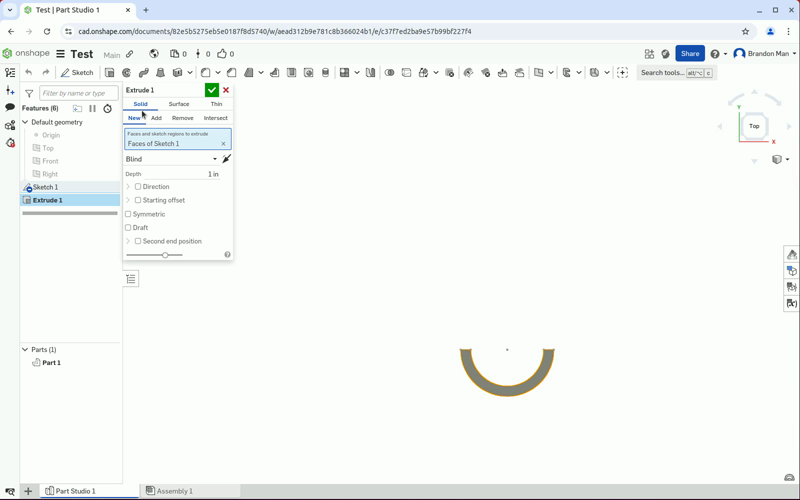
mouse_move(137, 120)
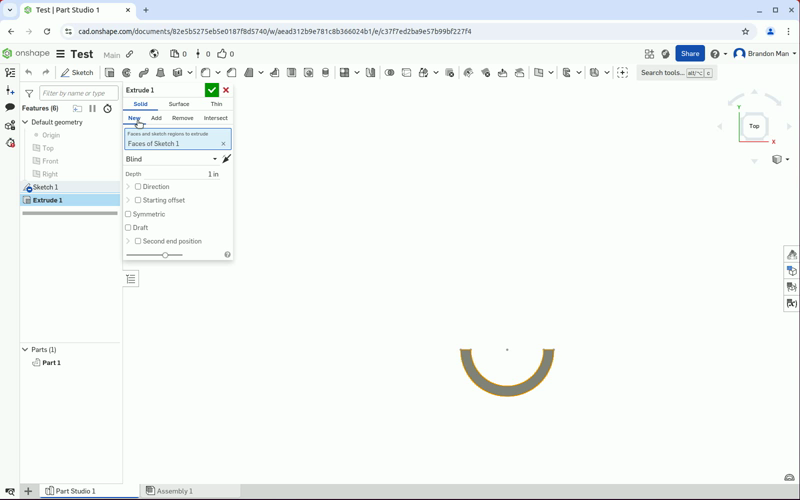
click(137, 120)
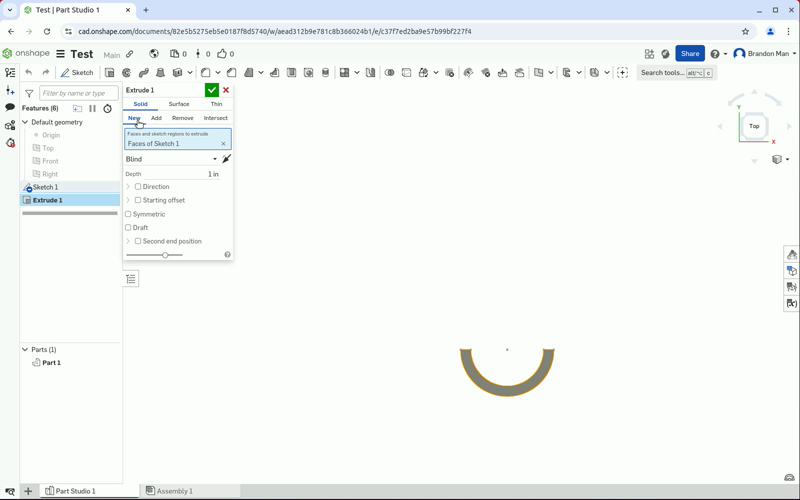
key(tab, 4)
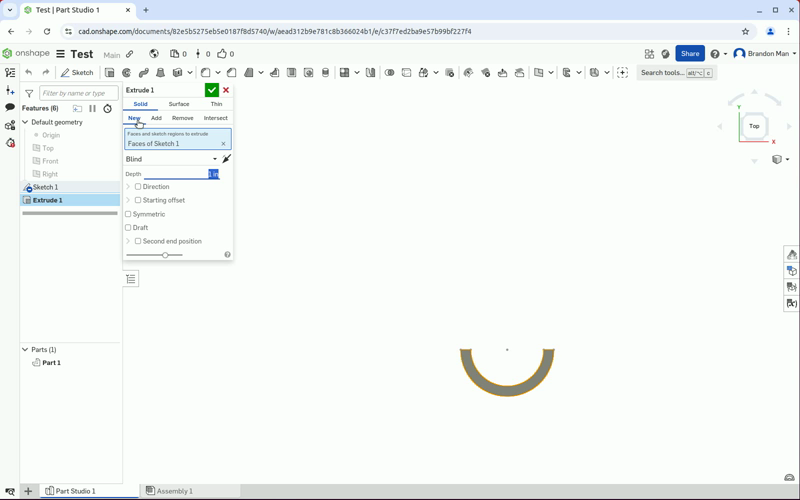
text(4.814)
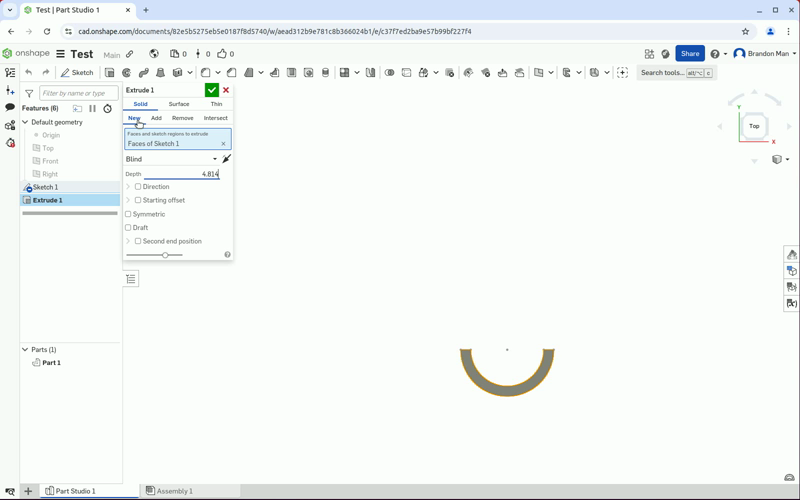
key(enter)
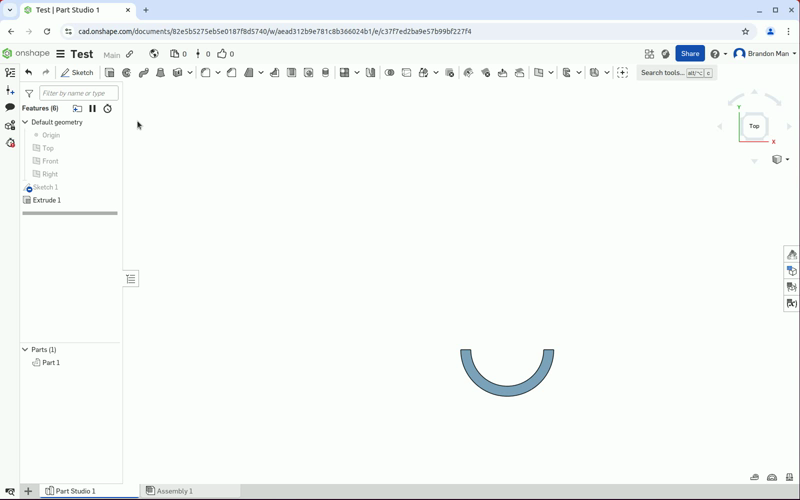
key(shift+h)
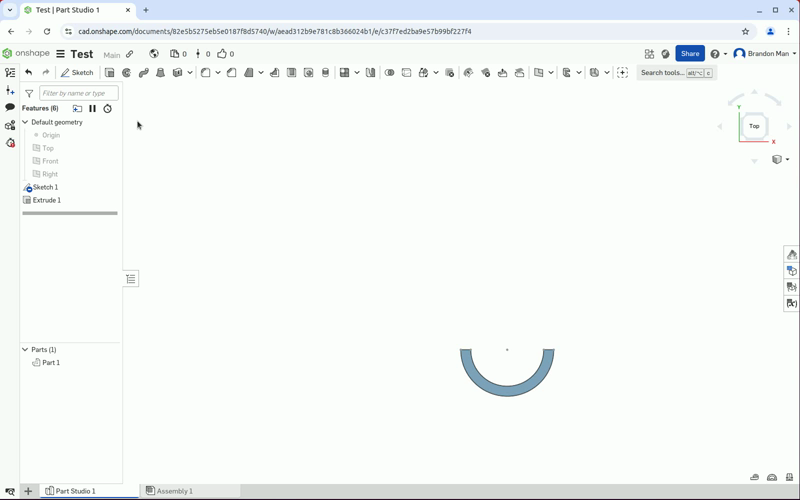
key(shift+h)
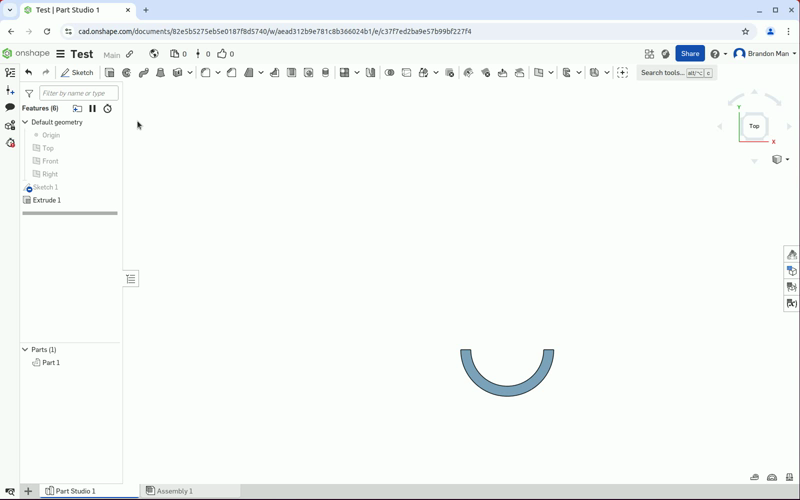
mouse_move(73, 189)
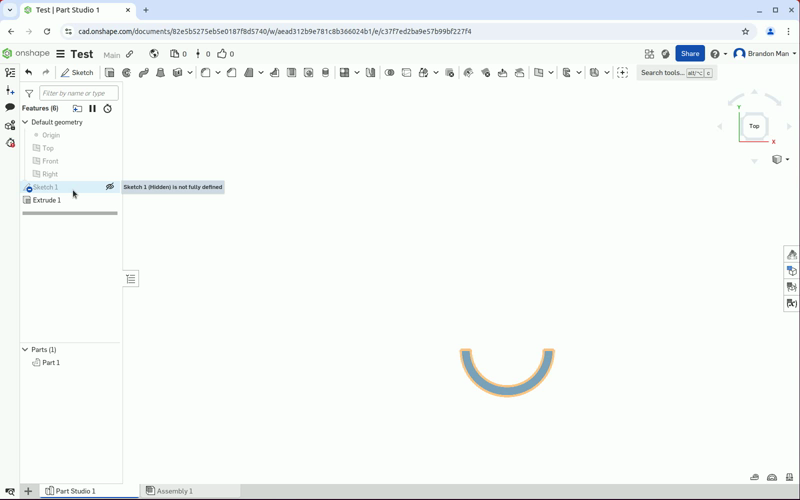
click(73, 189)
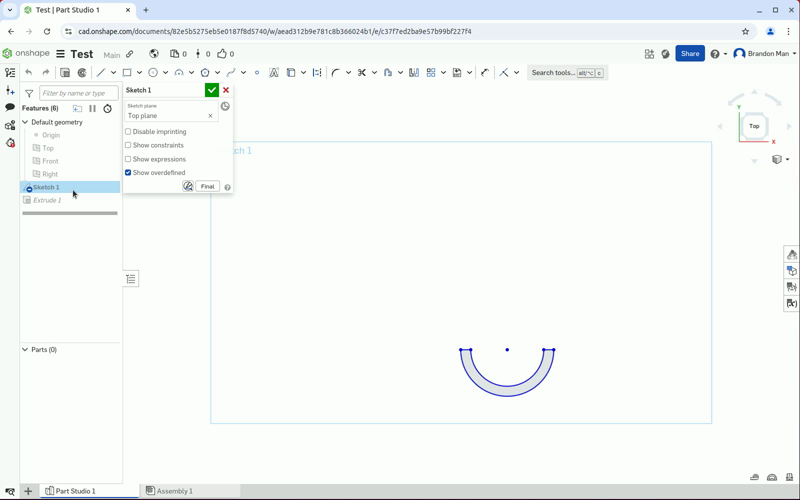
mouse_move(229, 92)
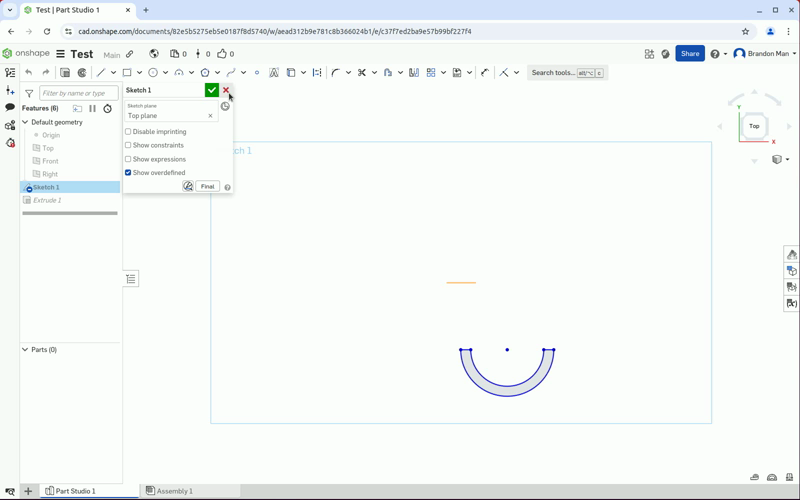
click(229, 92)
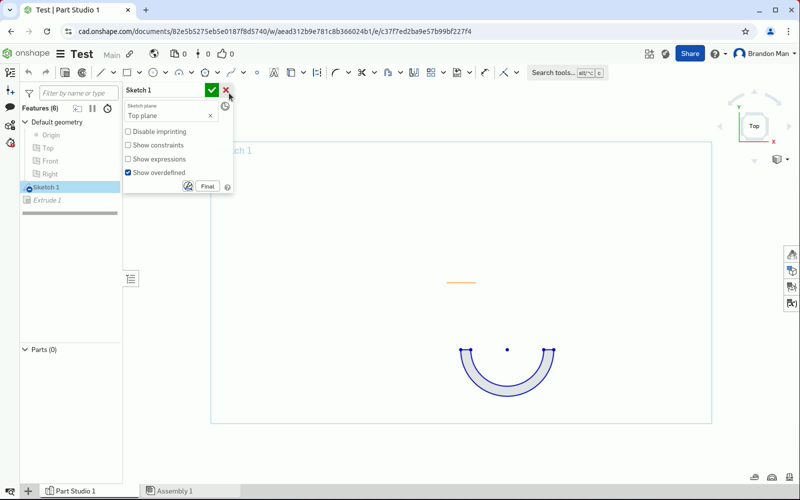
key(shift+s)
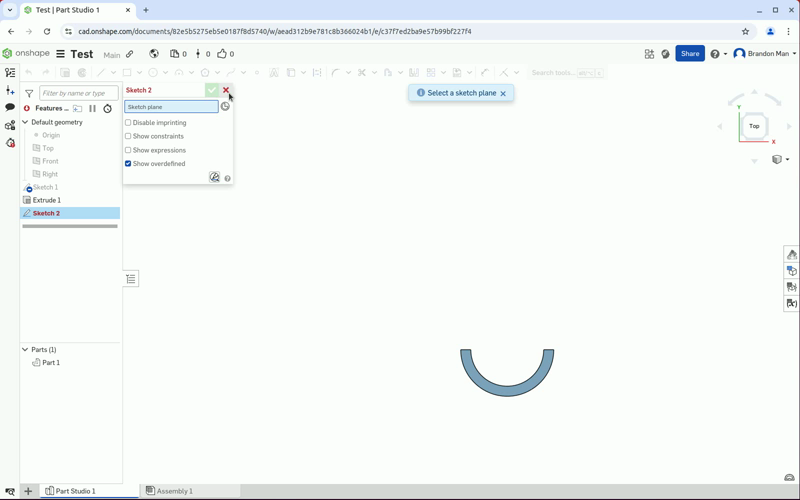
mouse_move(73, 150)
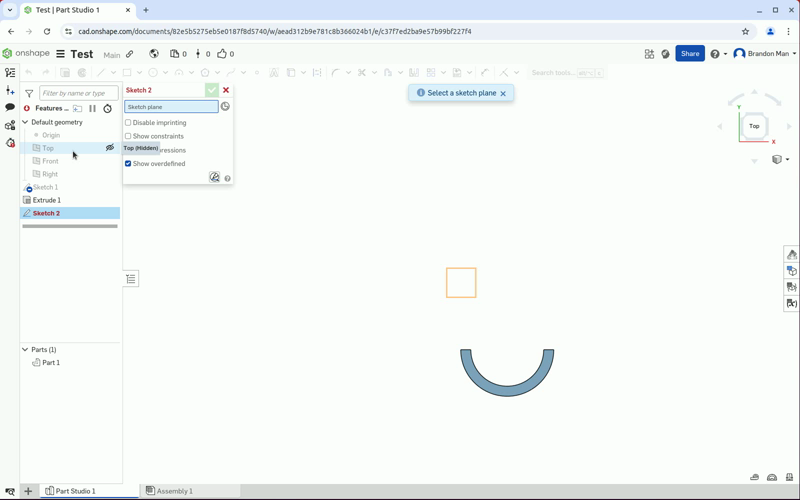
click(73, 150)
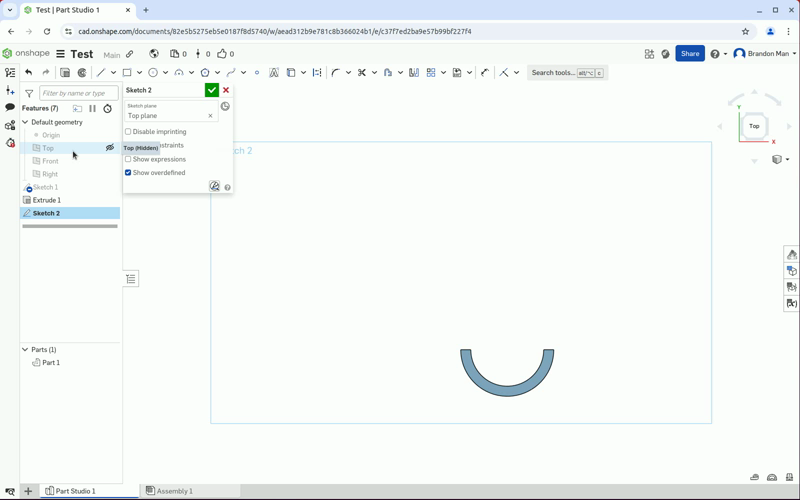
mouse_move(73, 352)
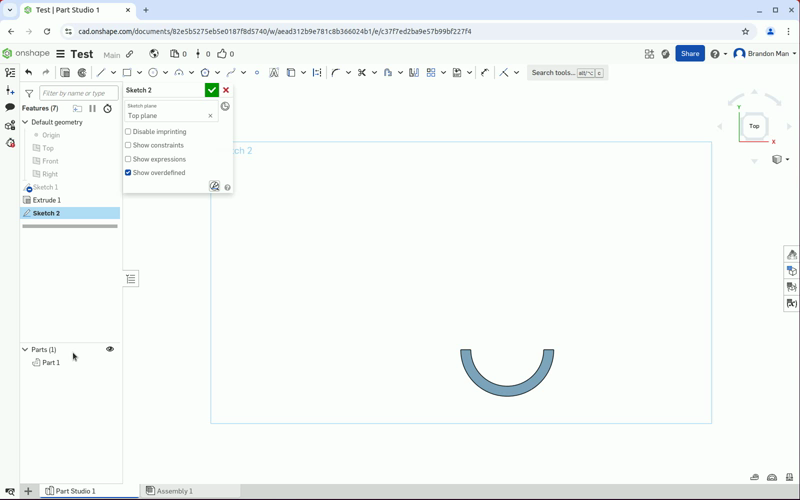
key(y)
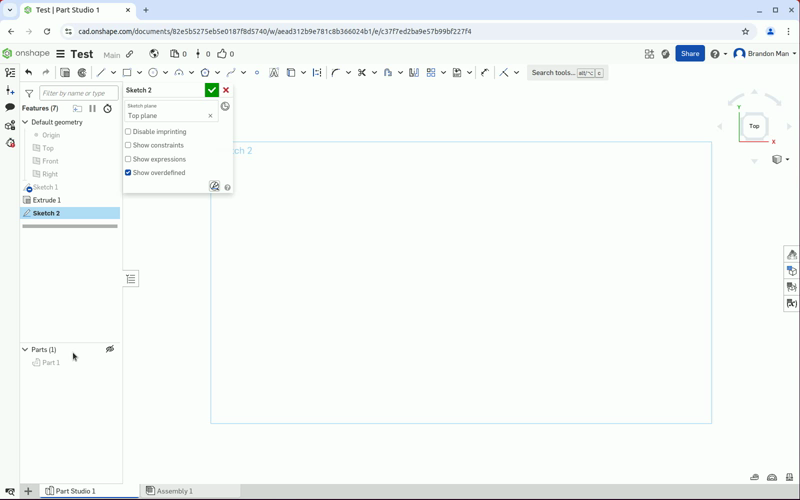
key(l)
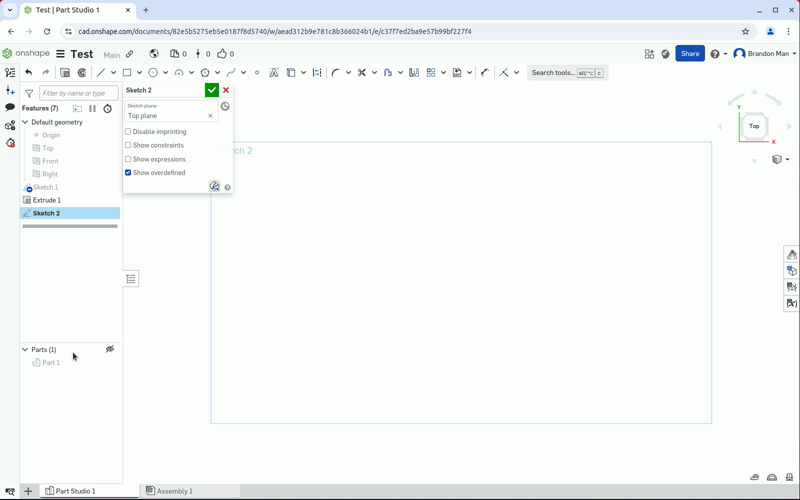
key_down(shift)
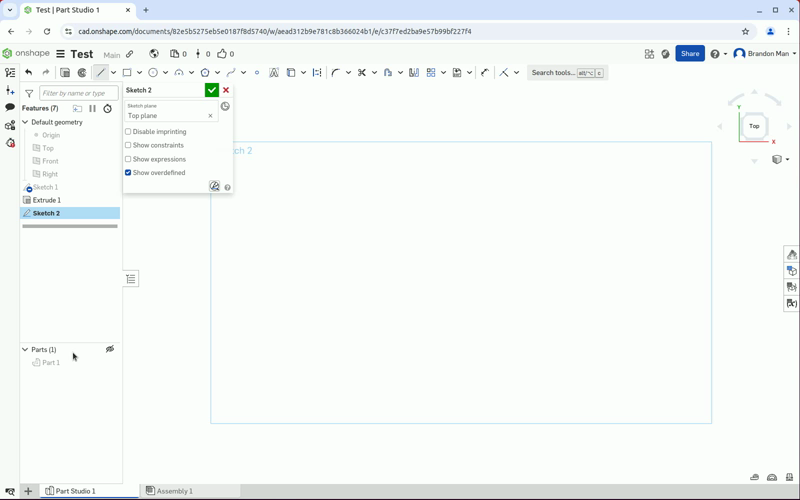
mouse_move(460, 349)
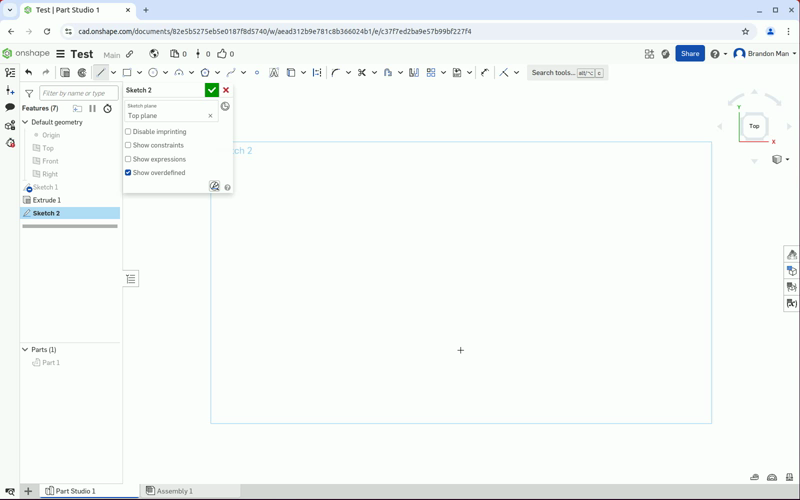
click(460, 349)
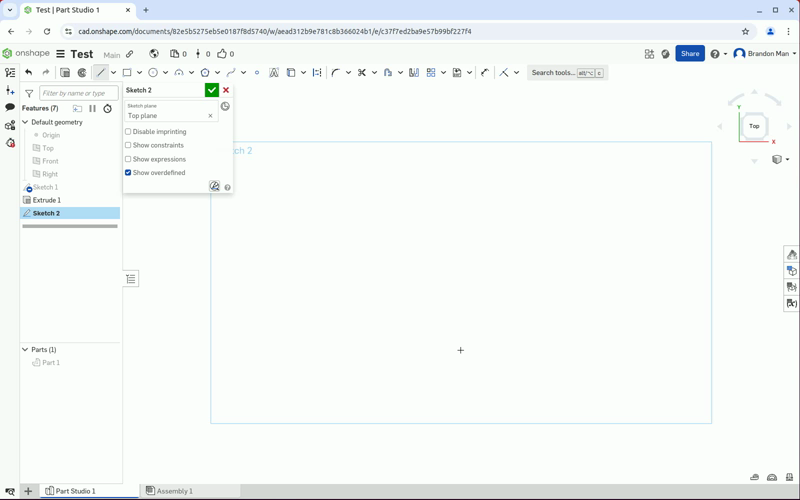
key_up(shift)
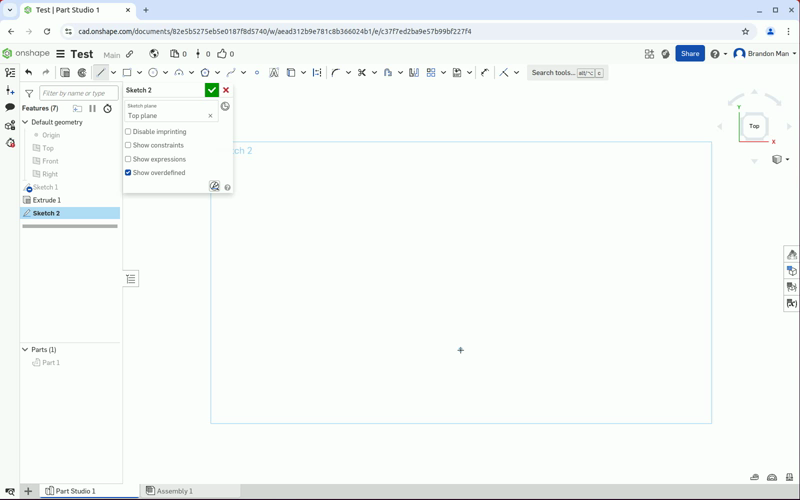
key_down(shift)
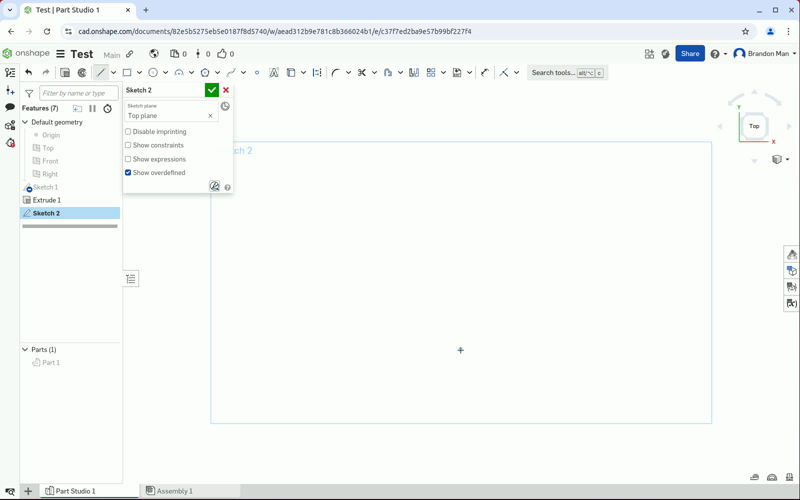
mouse_move(490, 349)
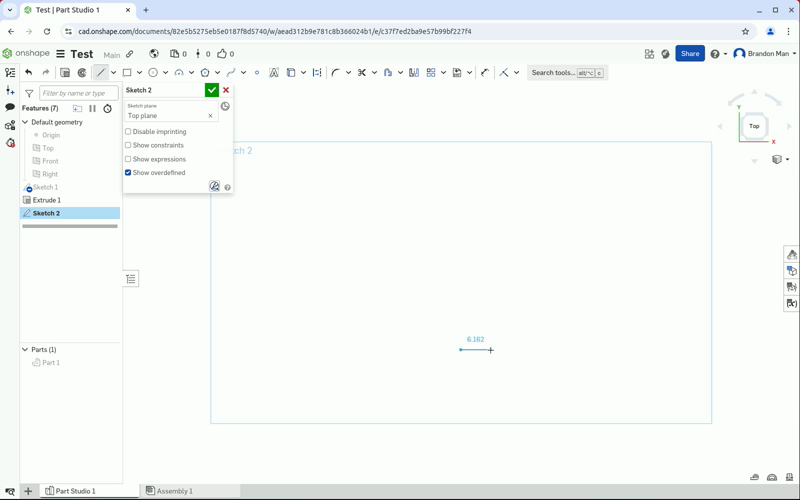
mouse_move(470, 349)
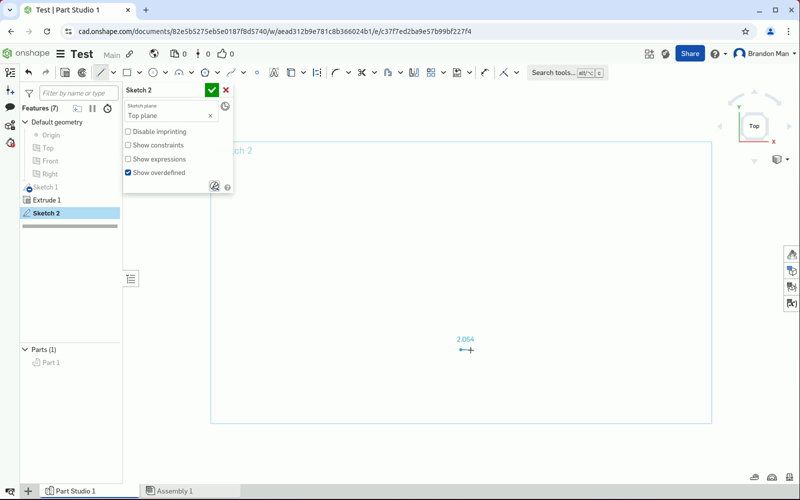
click(470, 349)
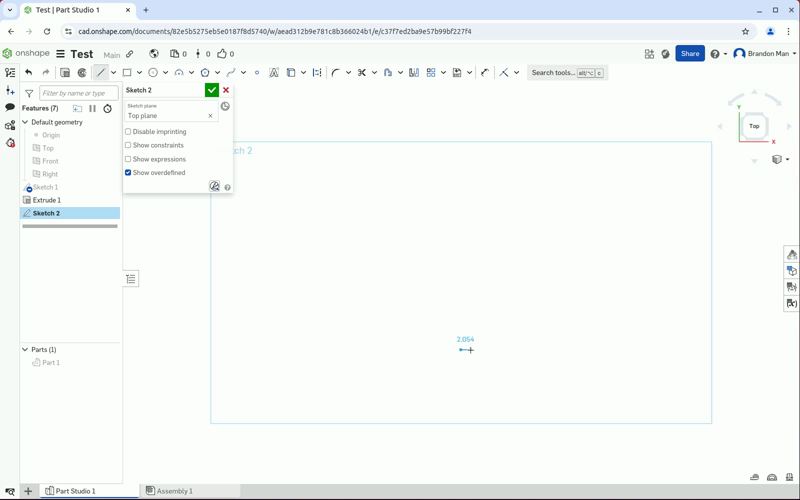
key_up(shift)
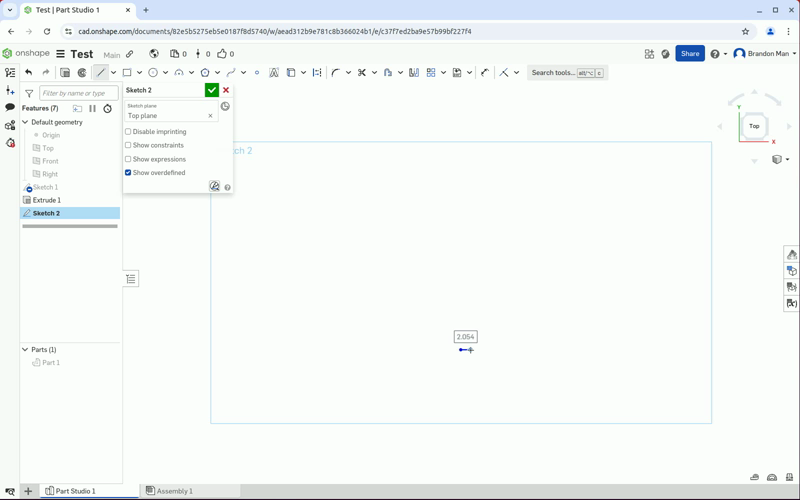
key(esc)
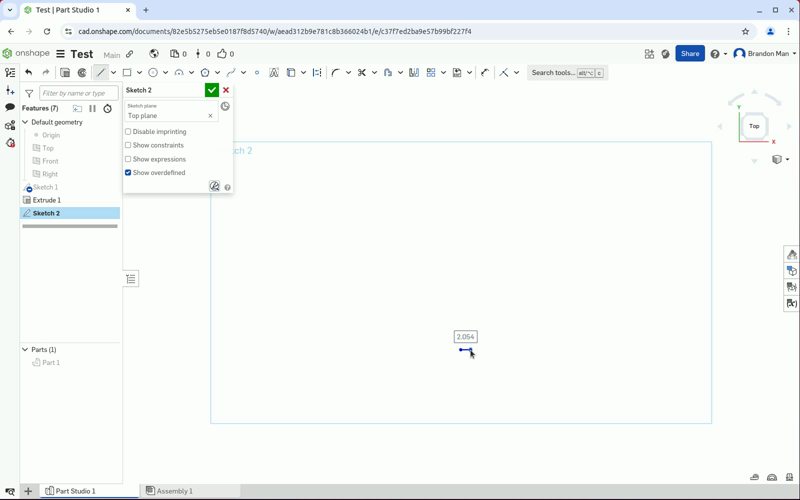
key(a)
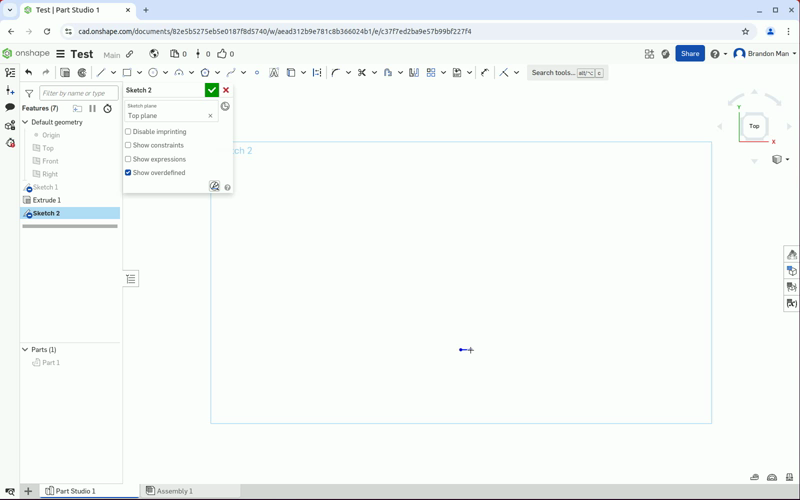
mouse_move(470, 349)
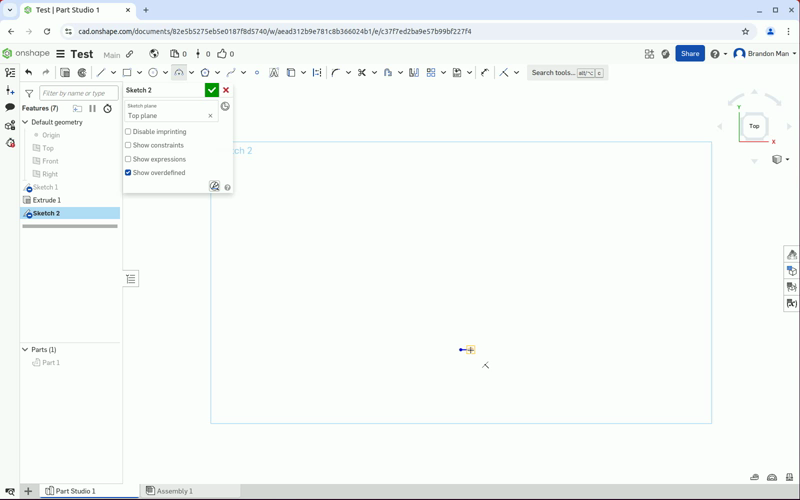
click(470, 349)
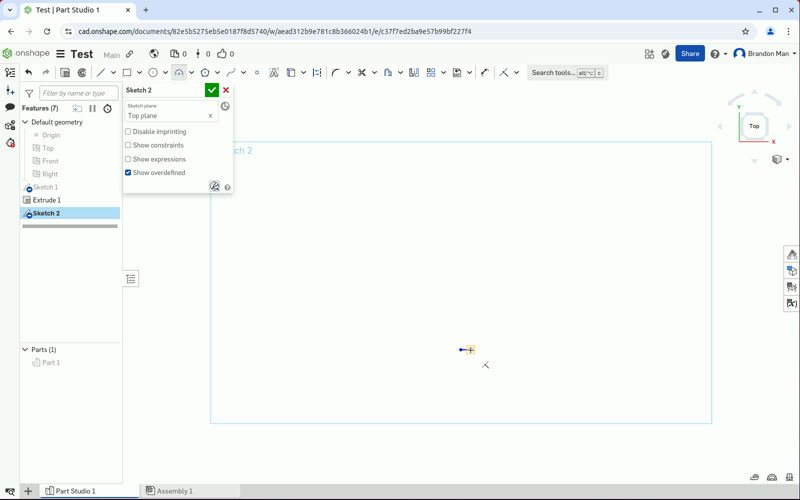
key_down(shift)
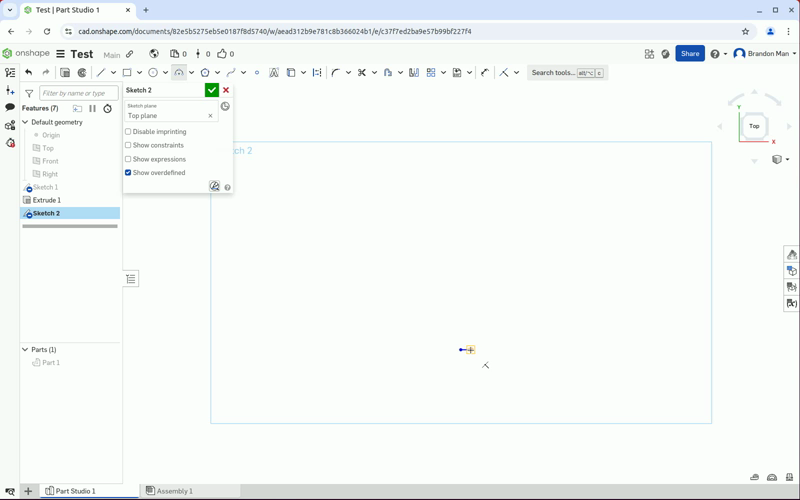
mouse_move(543, 349)
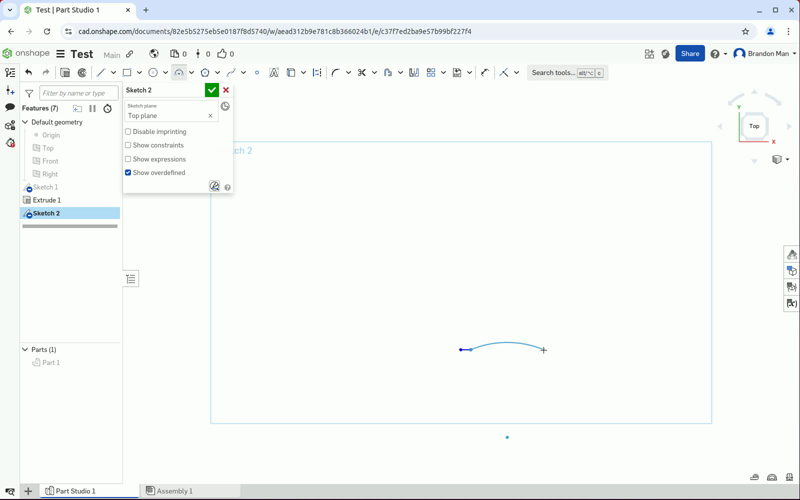
click(543, 349)
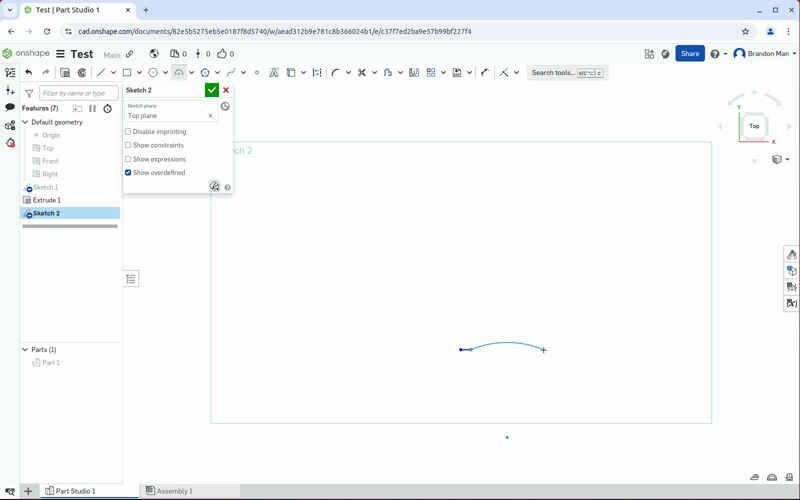
mouse_move(507, 312)
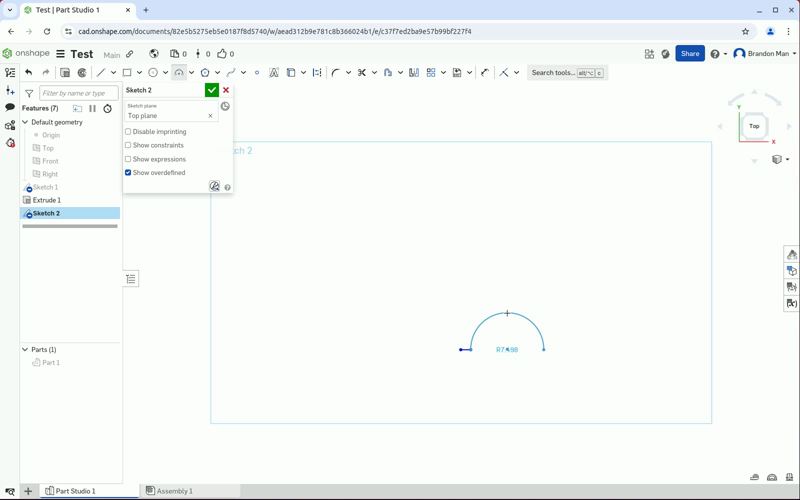
click(507, 312)
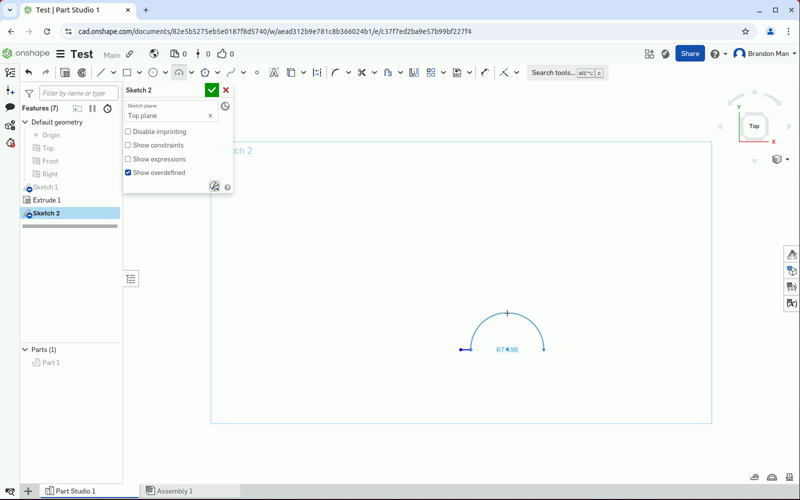
key_up(shift)
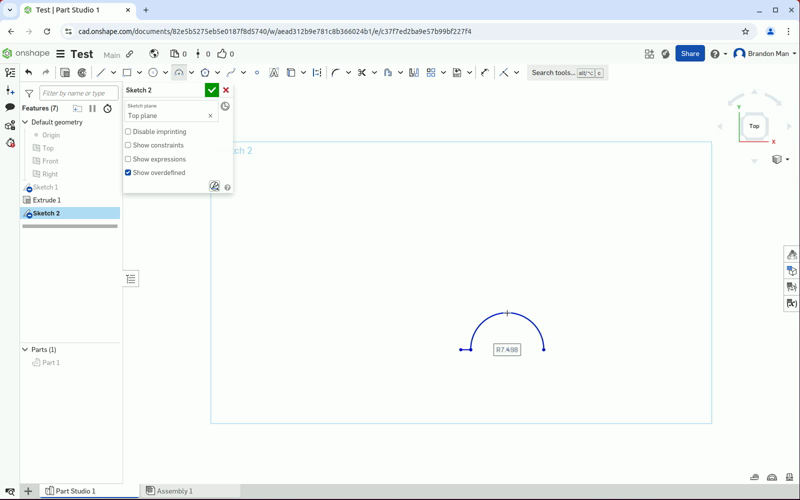
key(esc)
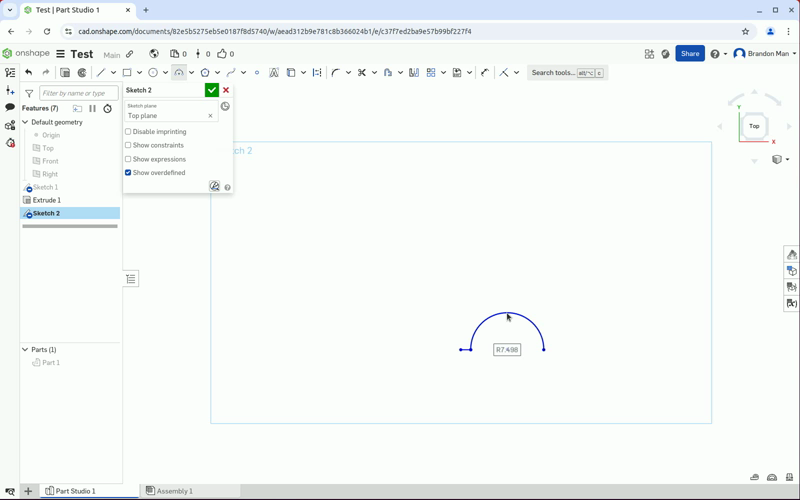
key(l)
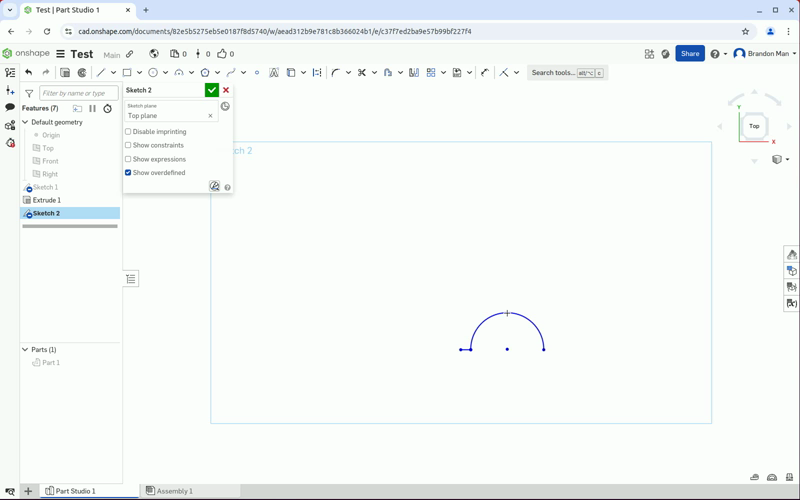
mouse_move(543, 349)
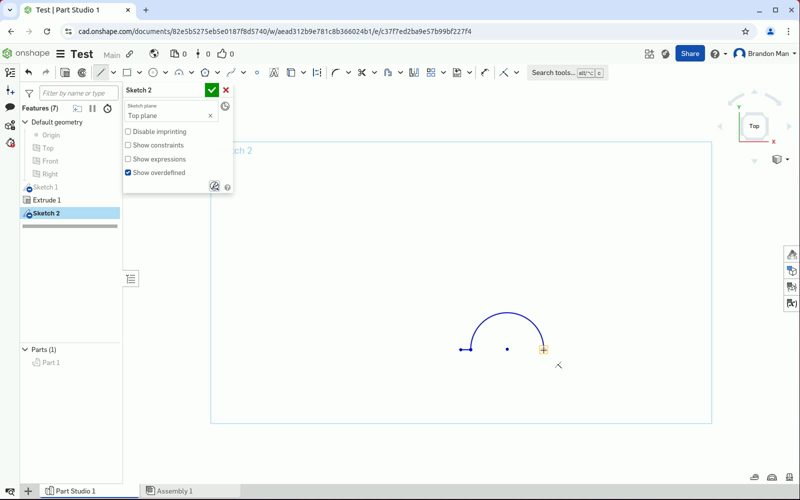
click(543, 349)
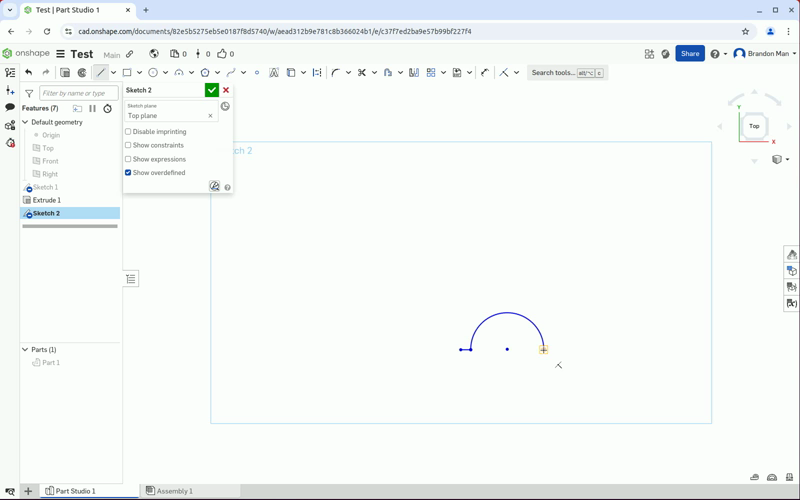
key_down(shift)
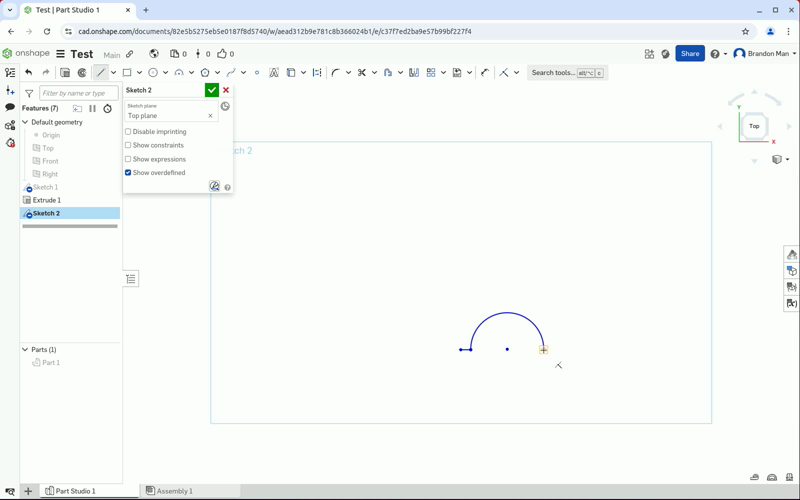
mouse_move(573, 349)
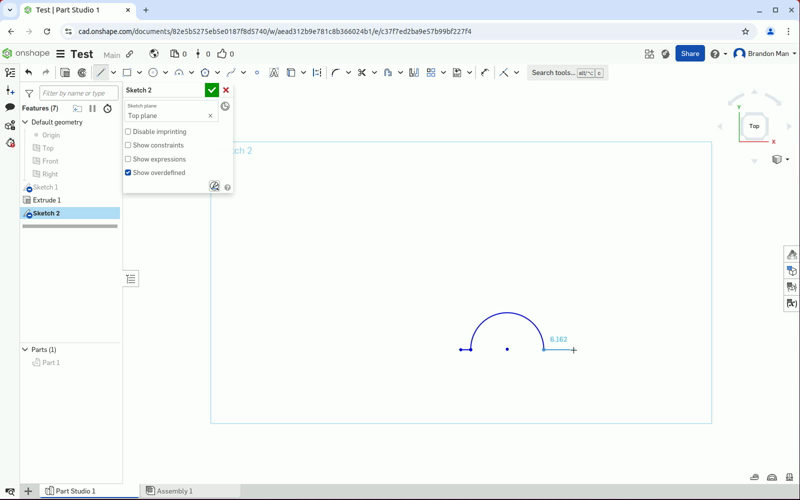
mouse_move(553, 349)
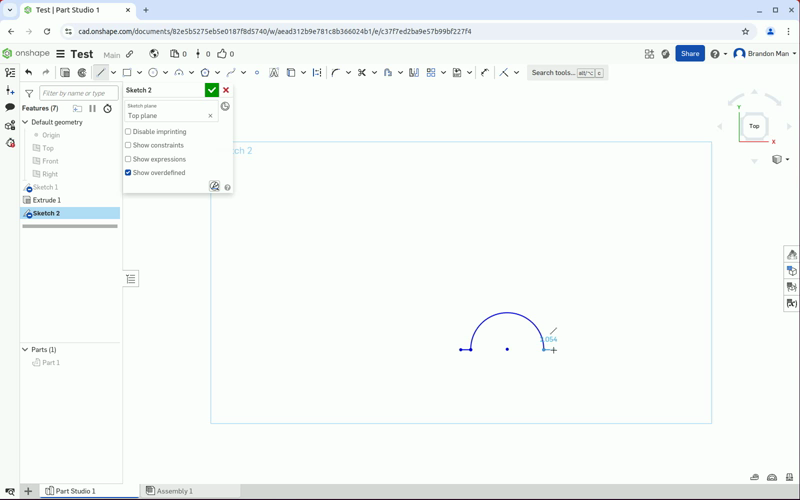
click(553, 349)
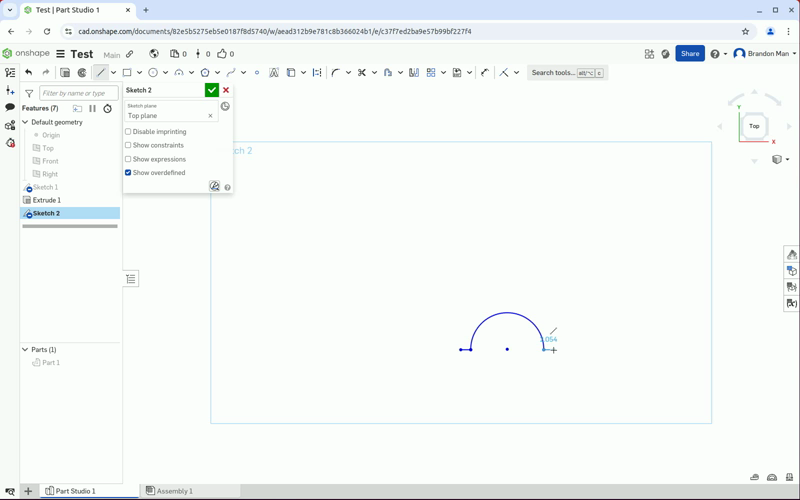
key_up(shift)
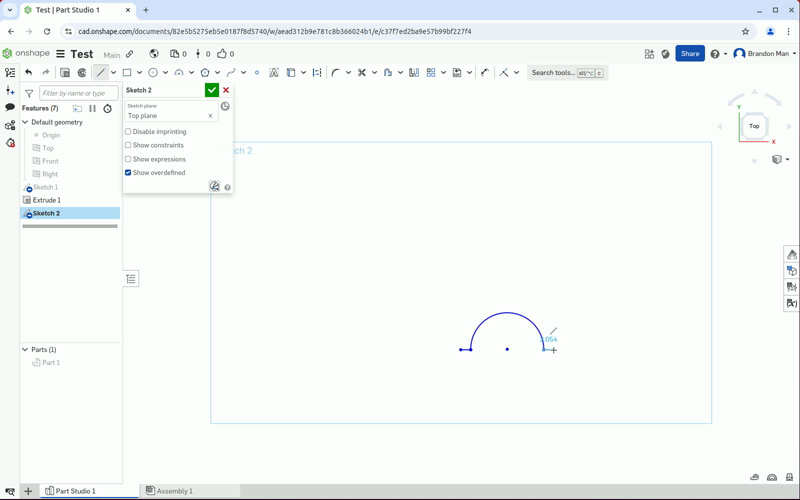
key(esc)
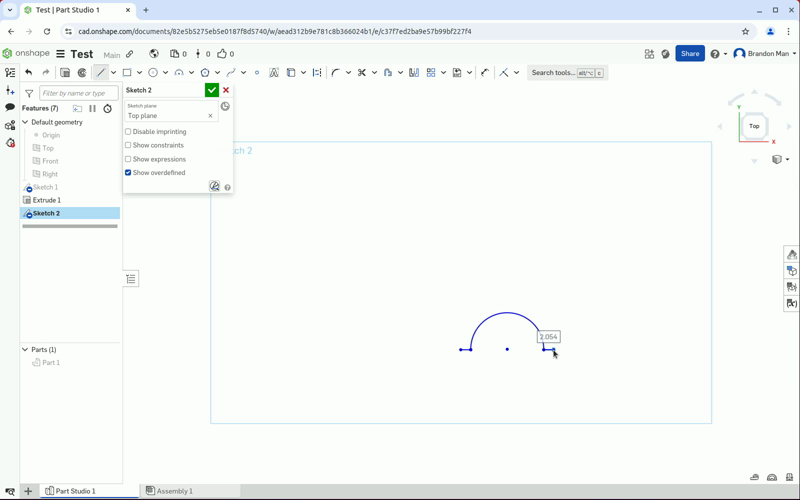
key(a)
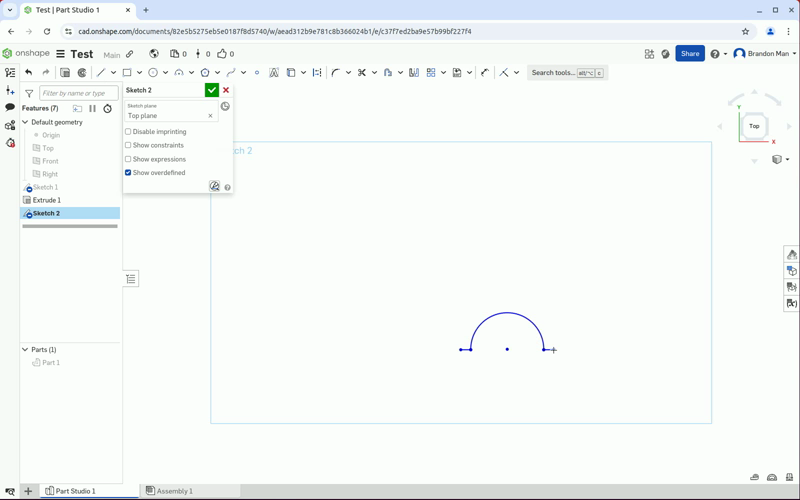
mouse_move(553, 349)
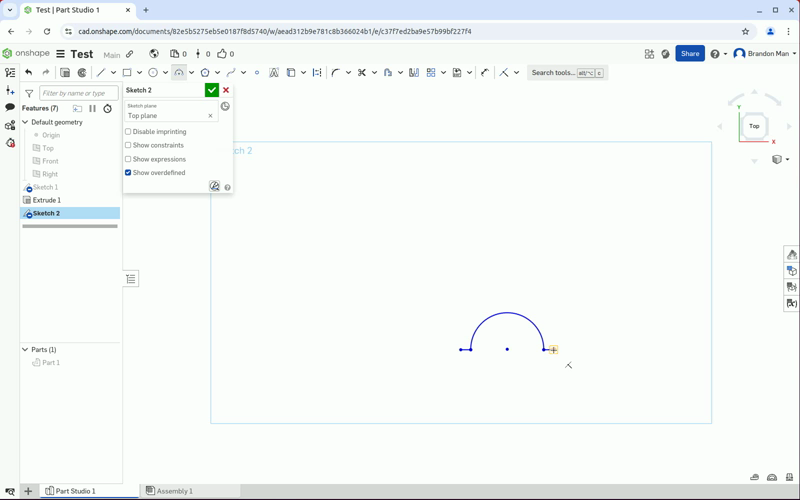
click(553, 349)
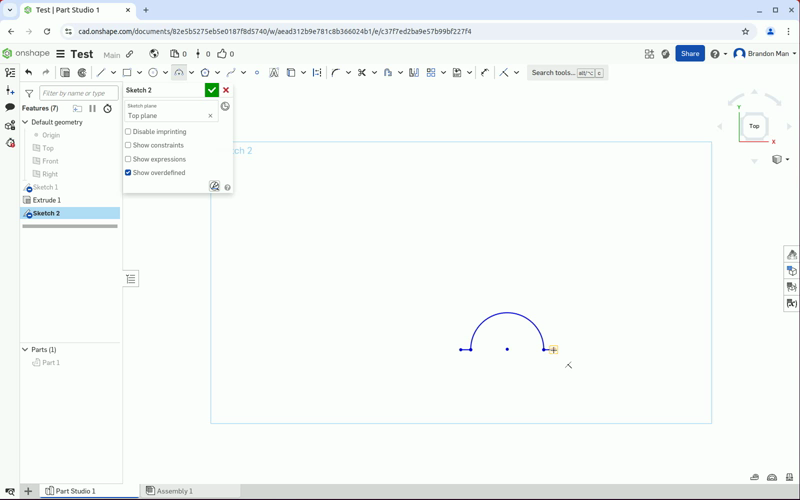
mouse_move(460, 349)
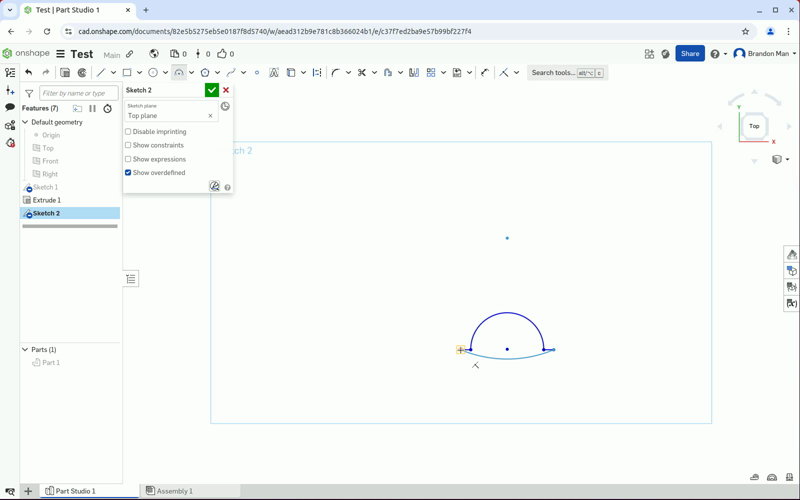
click(460, 349)
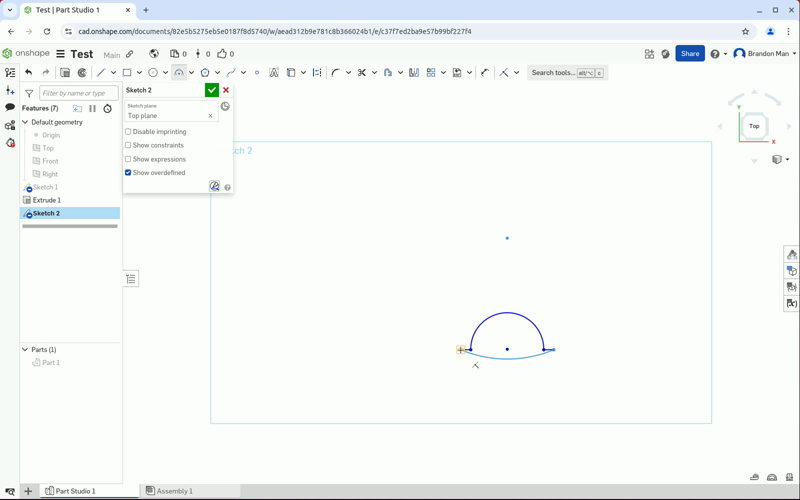
key_down(shift)
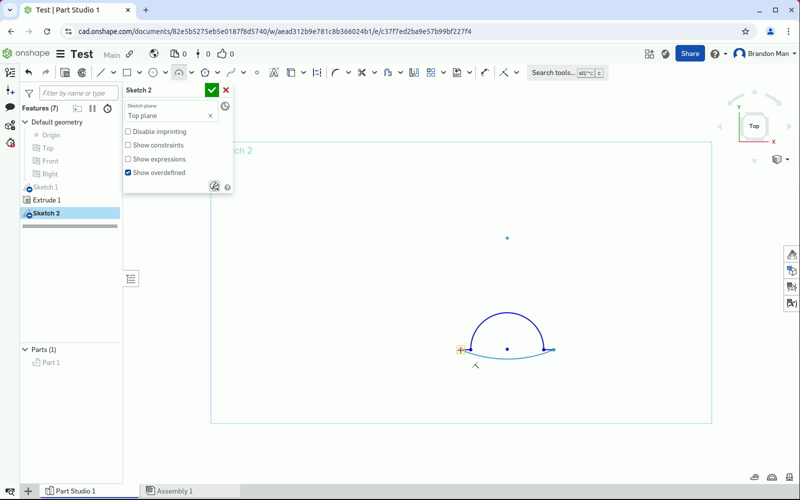
mouse_move(507, 303)
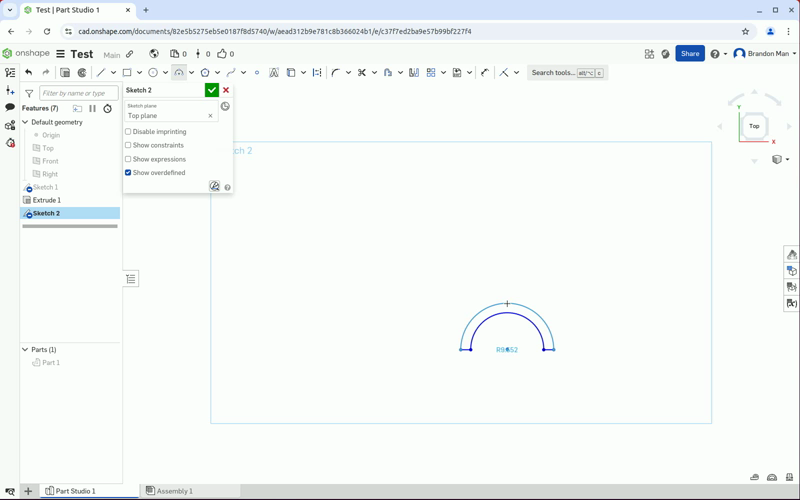
click(507, 303)
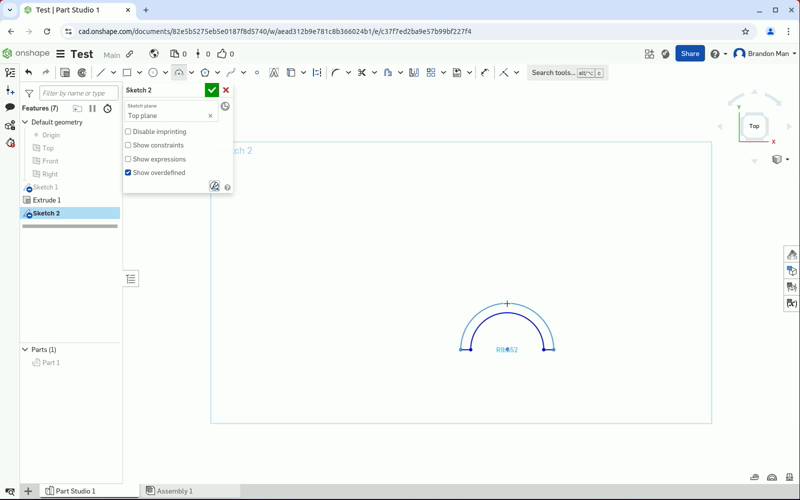
key_up(shift)
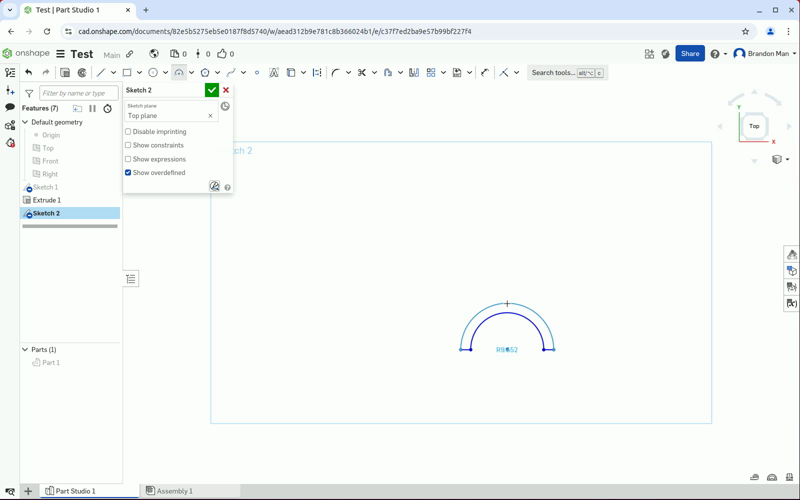
key(esc)
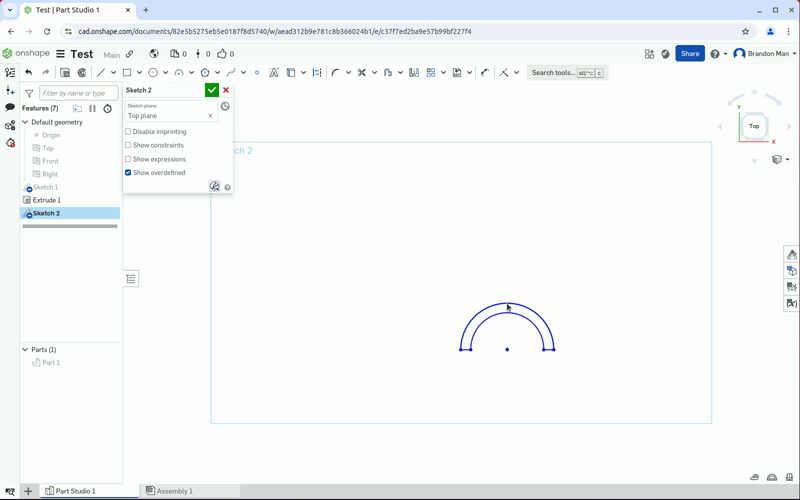
mouse_move(473, 334)
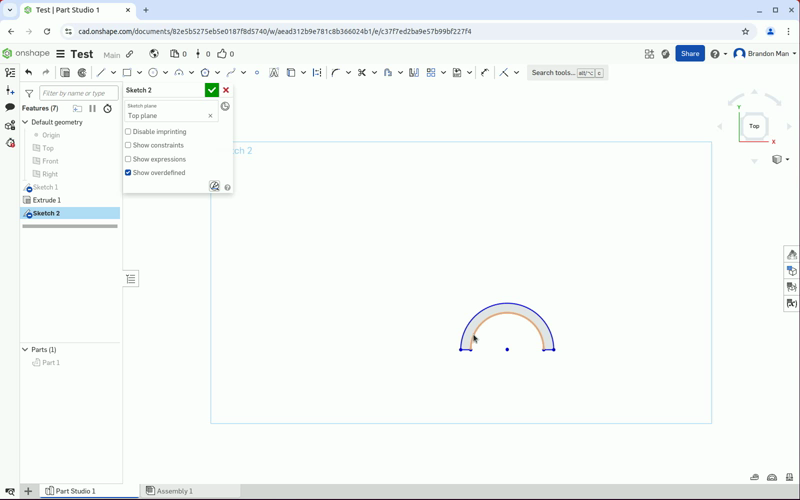
scroll(6)
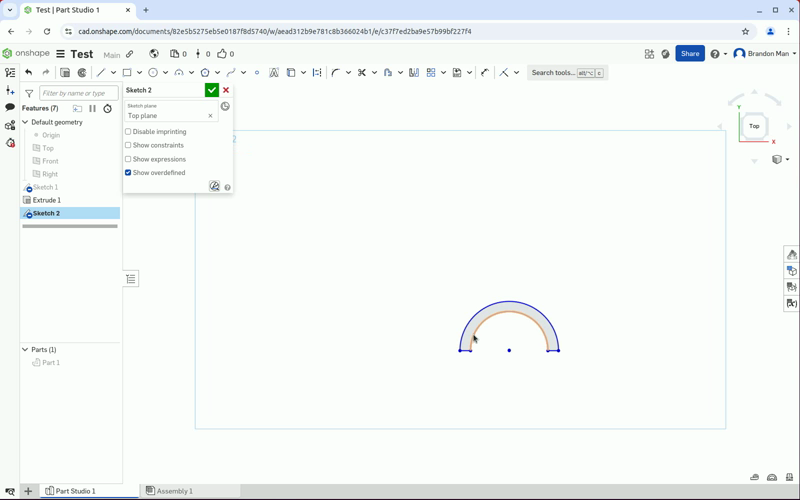
scroll(6)
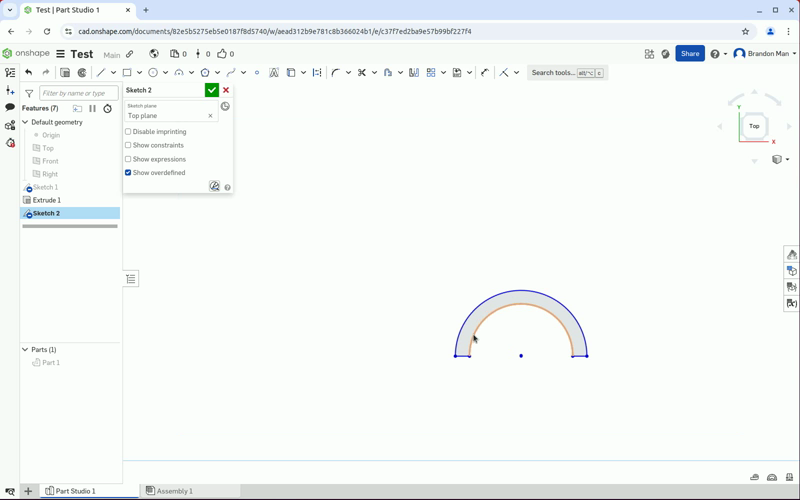
scroll(6)
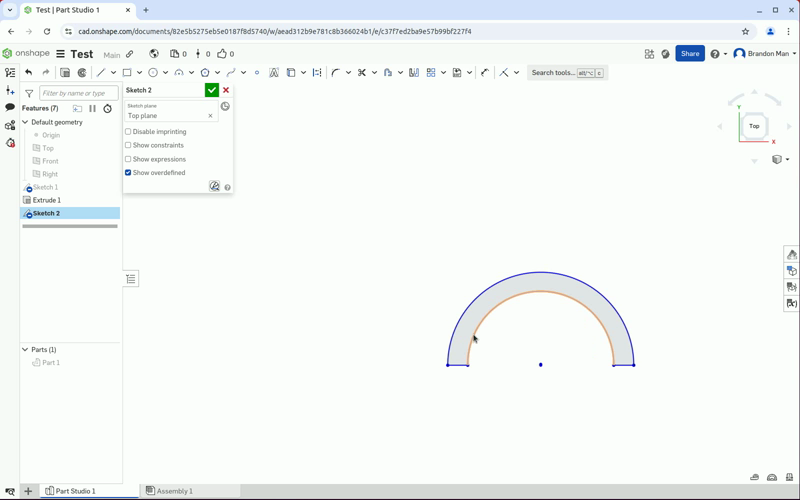
scroll(6)
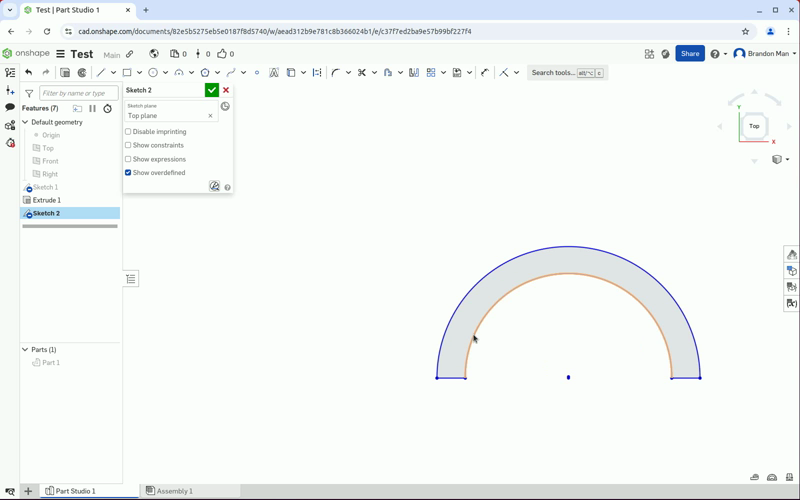
scroll(6)
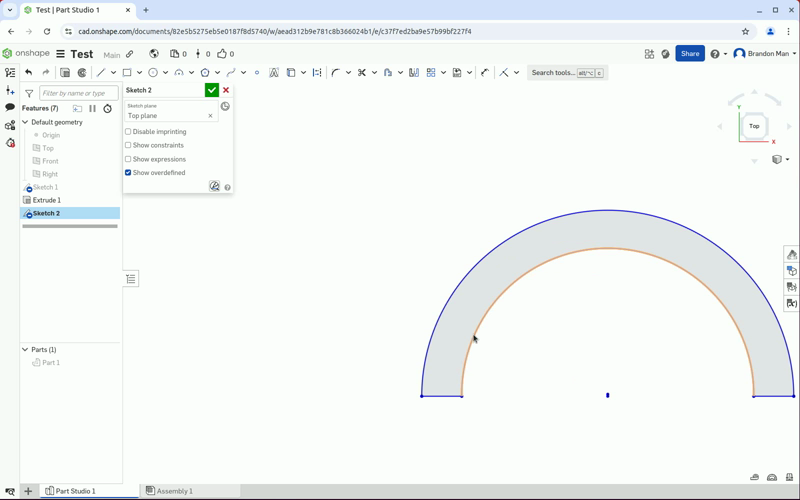
scroll(6)
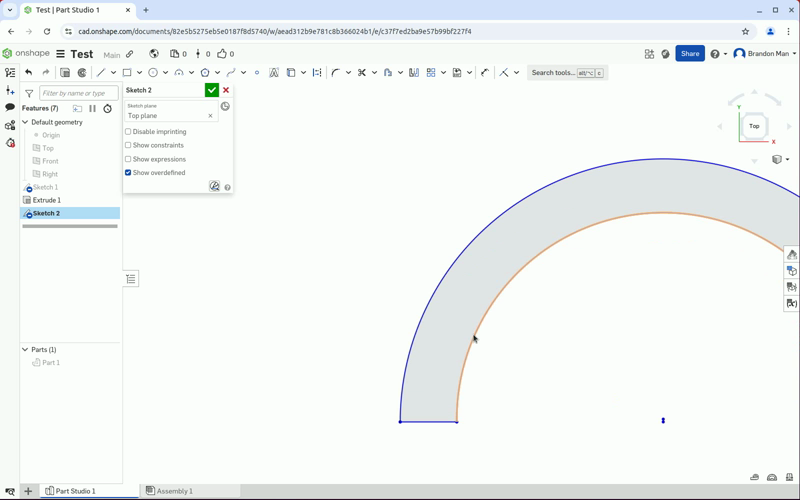
scroll(6)
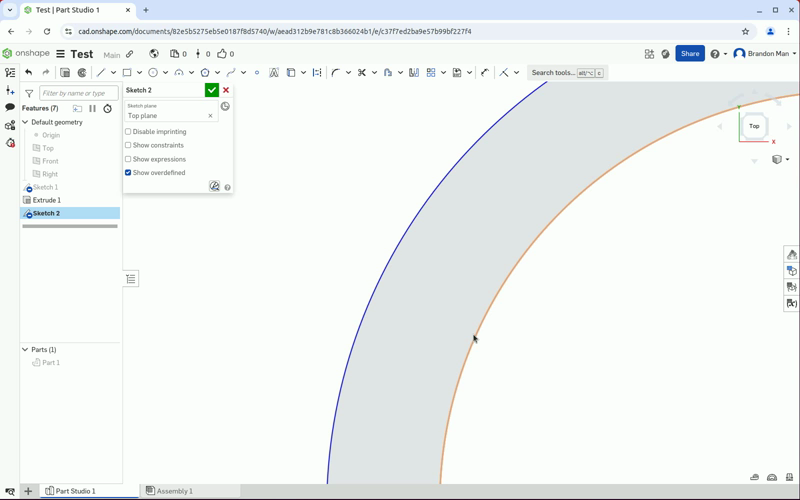
click(473, 334)
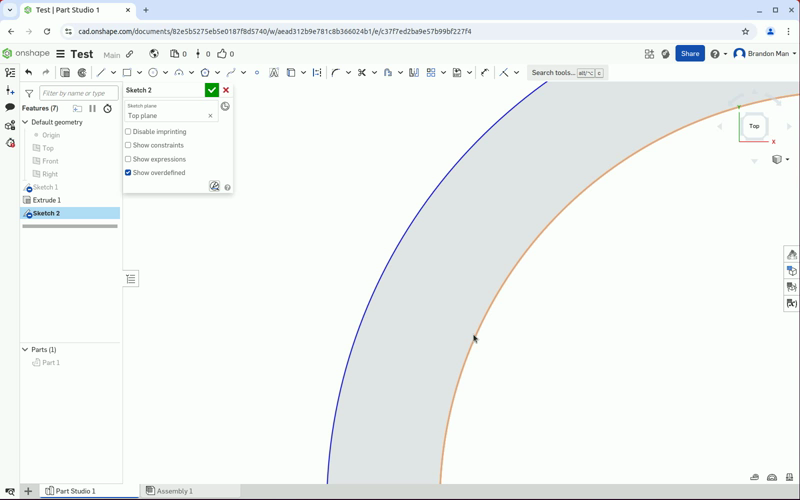
scroll(-6)
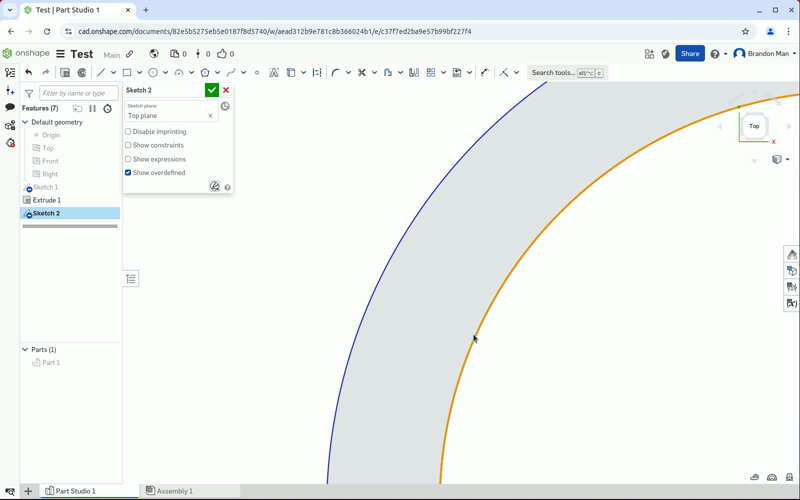
scroll(-6)
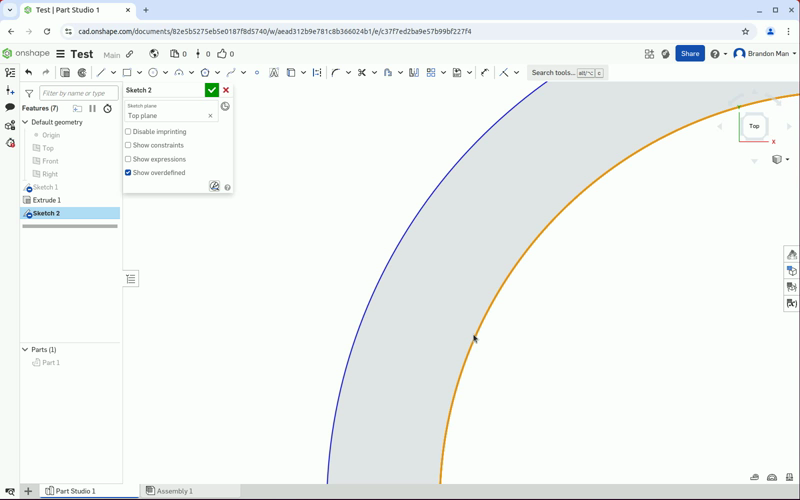
scroll(-6)
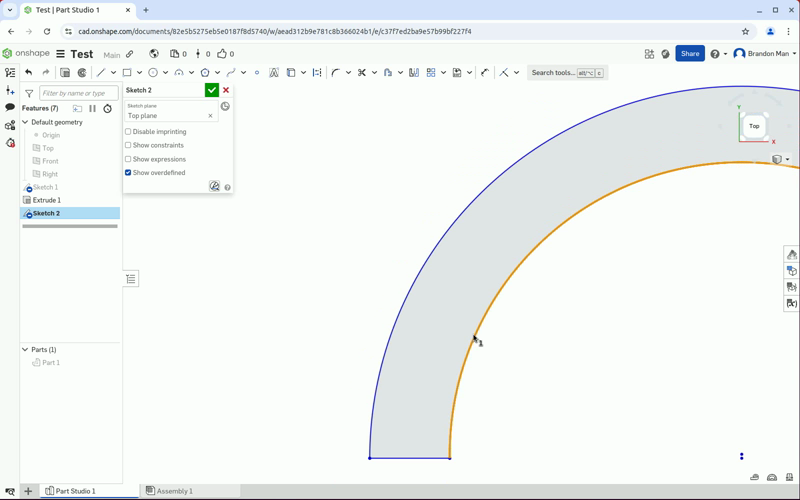
scroll(-6)
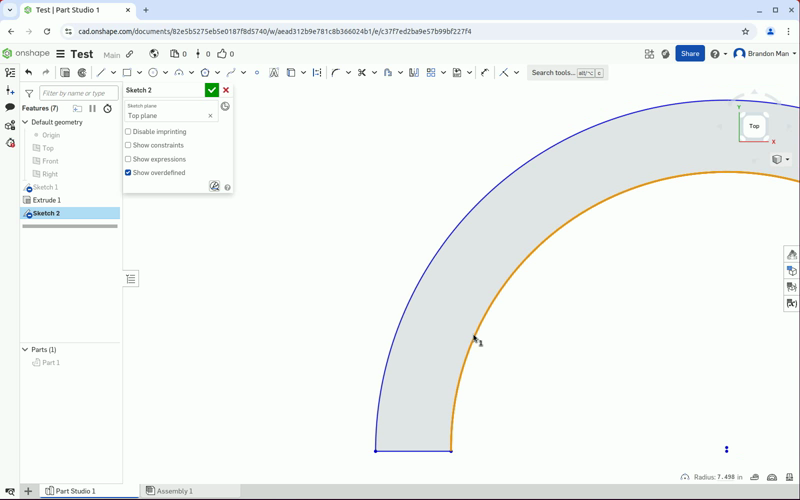
scroll(-6)
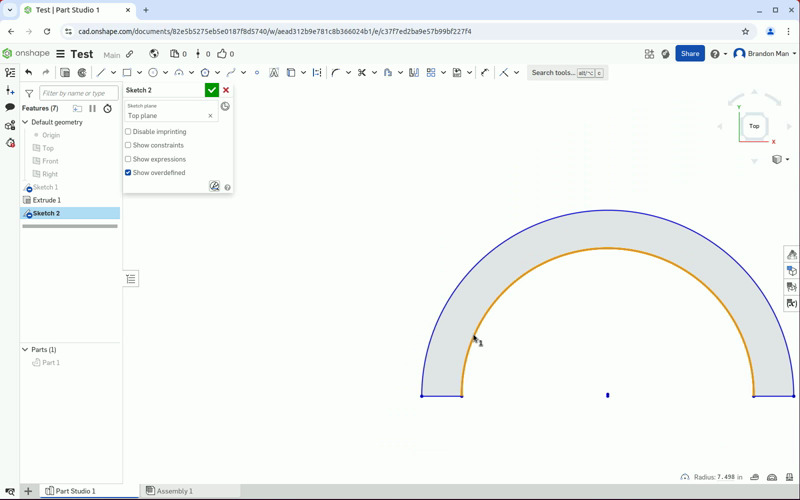
scroll(-6)
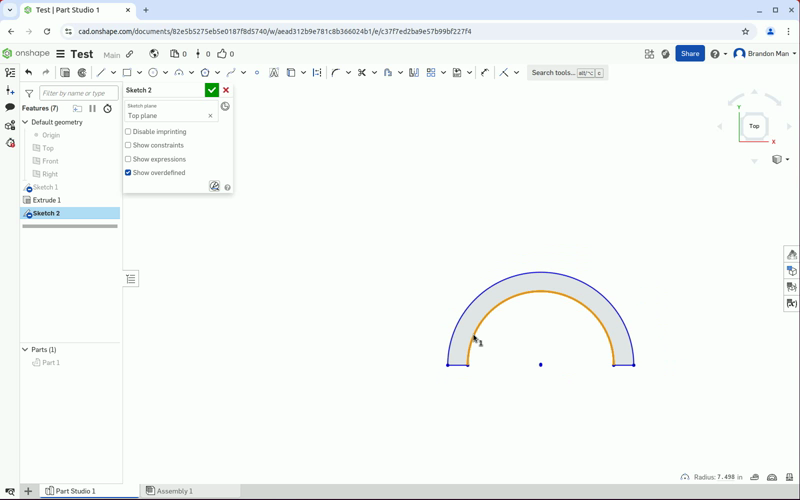
scroll(-6)
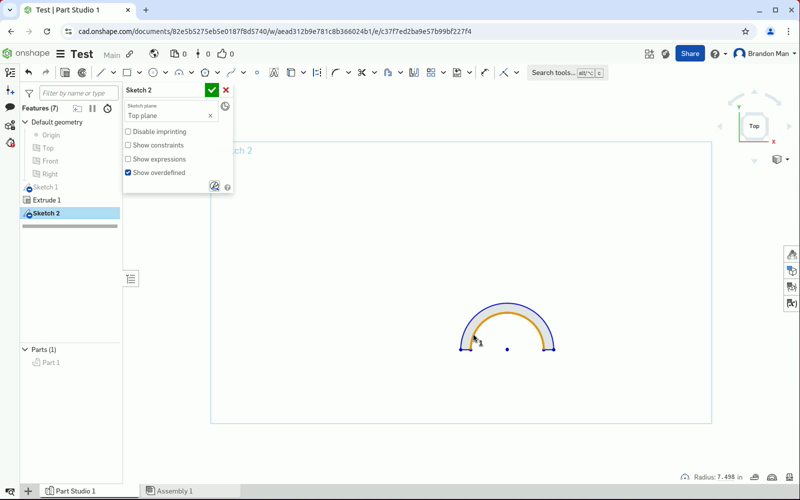
mouse_move(73, 352)
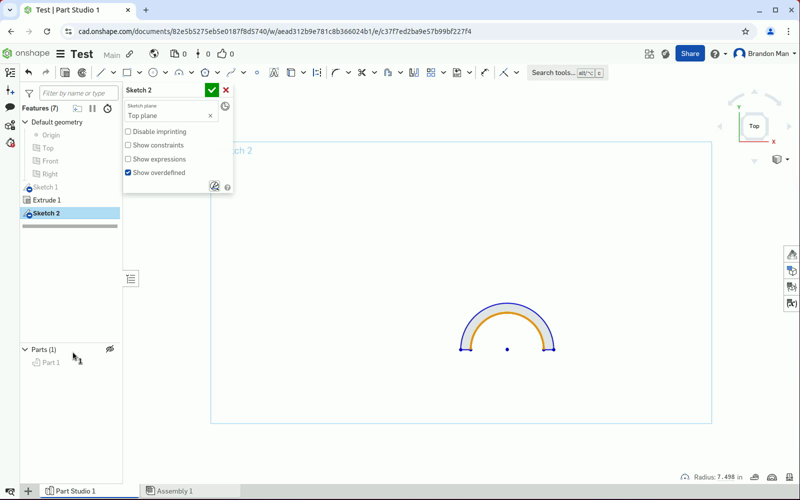
key(shift+y)
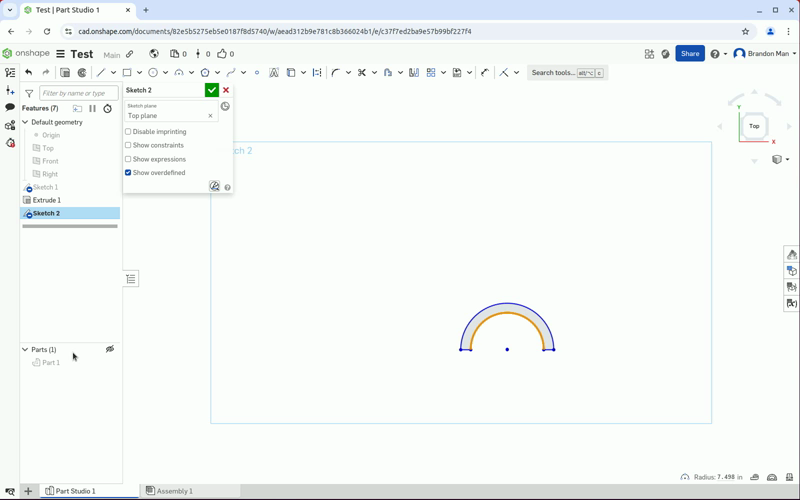
key(shift+e)
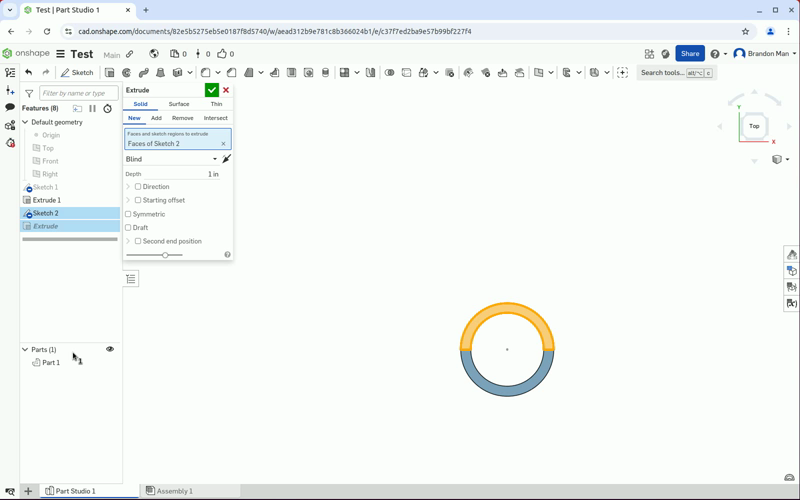
mouse_move(143, 106)
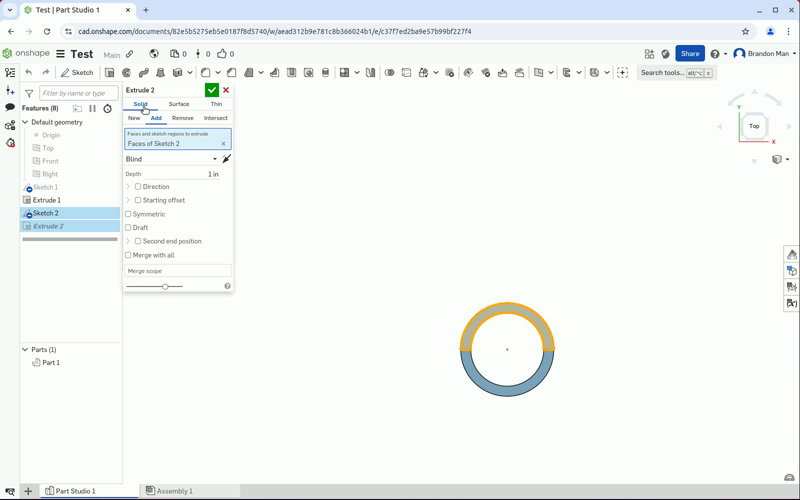
click(143, 106)
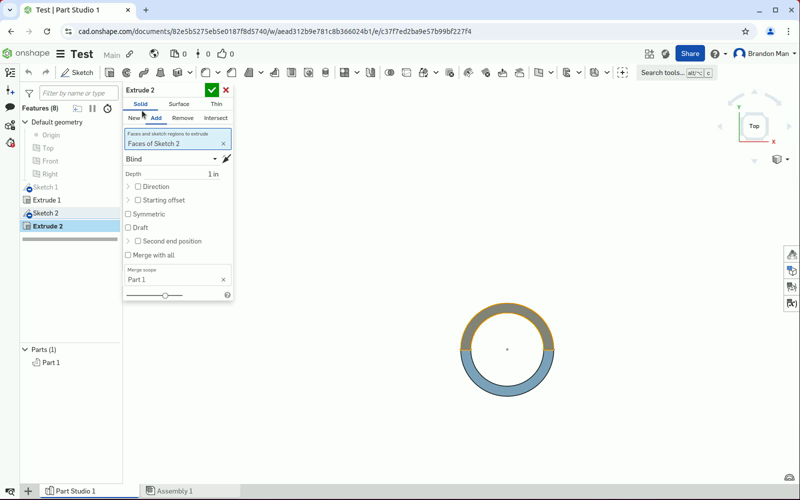
mouse_move(137, 120)
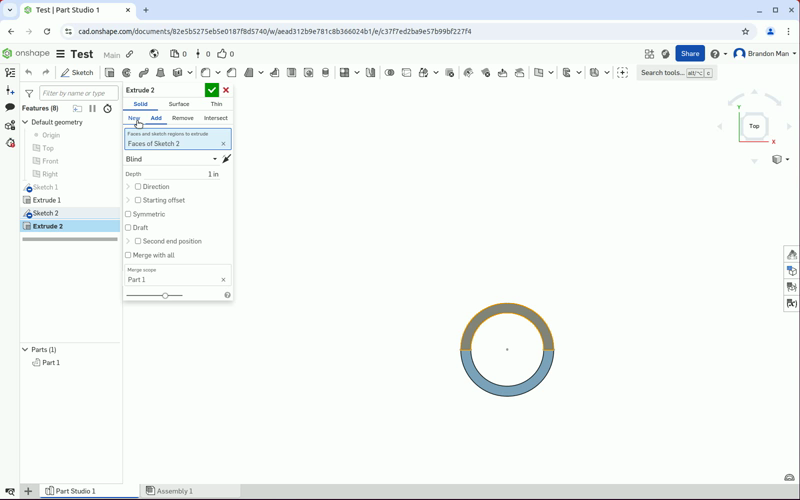
click(137, 120)
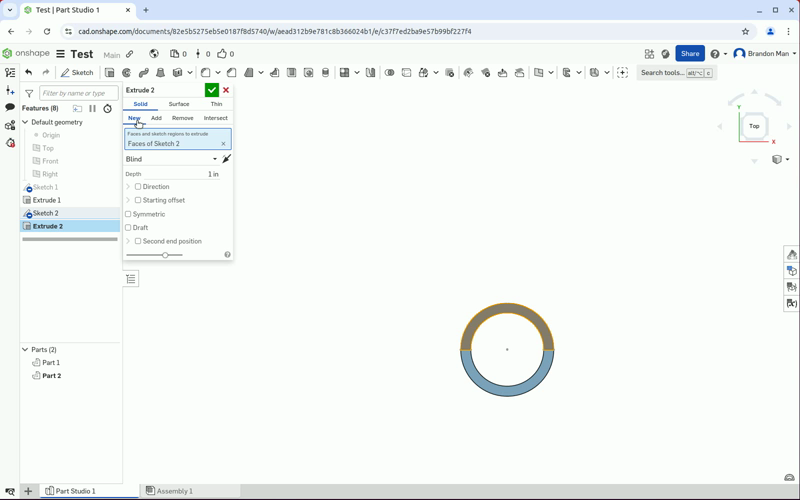
key(tab, 4)
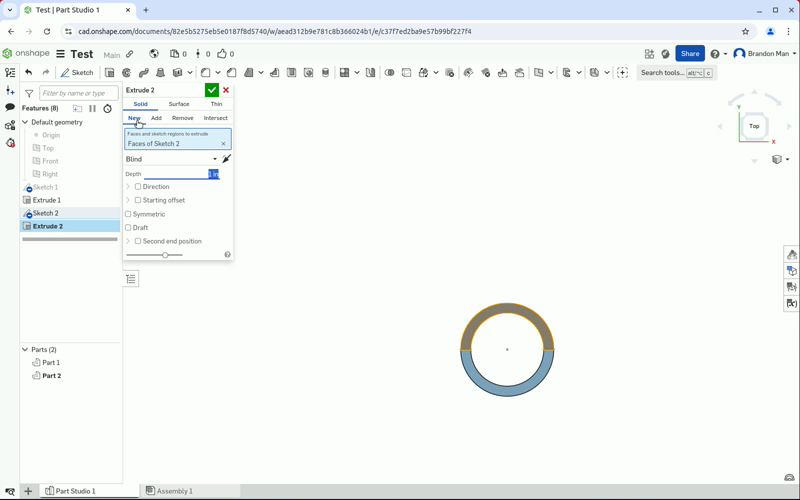
text(4.814)
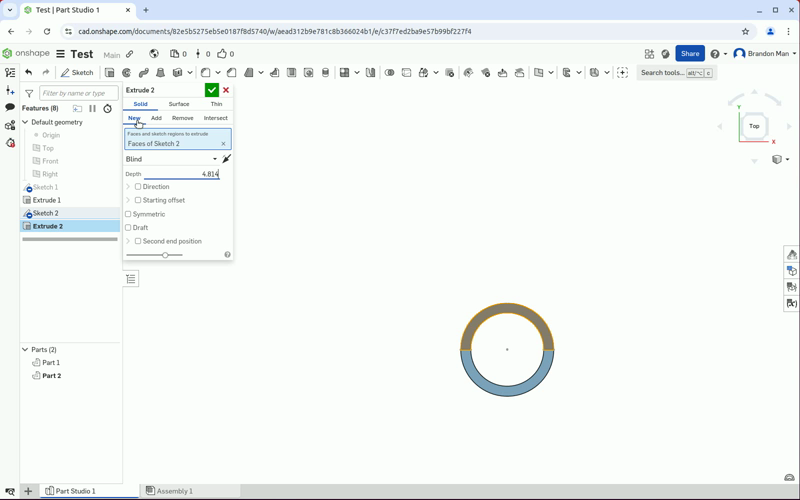
key(enter)
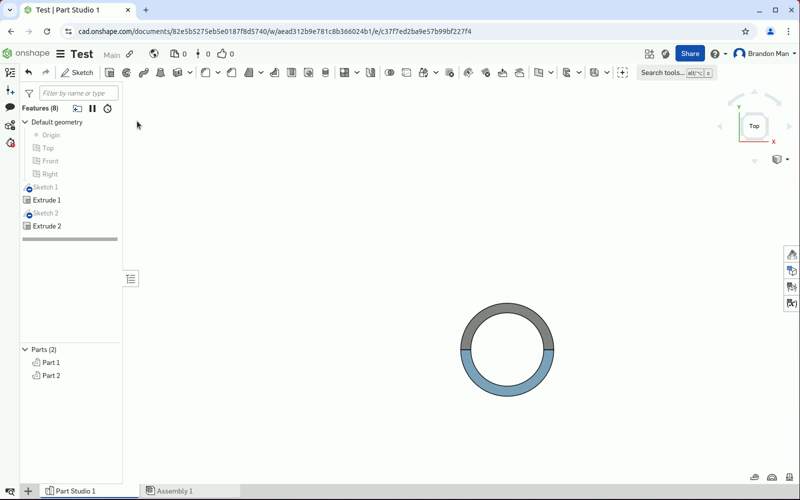
key(shift+h)
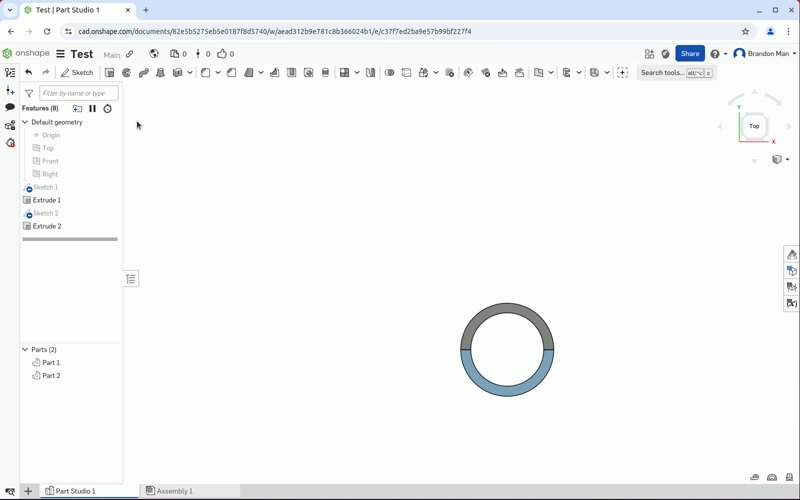
key(shift+h)
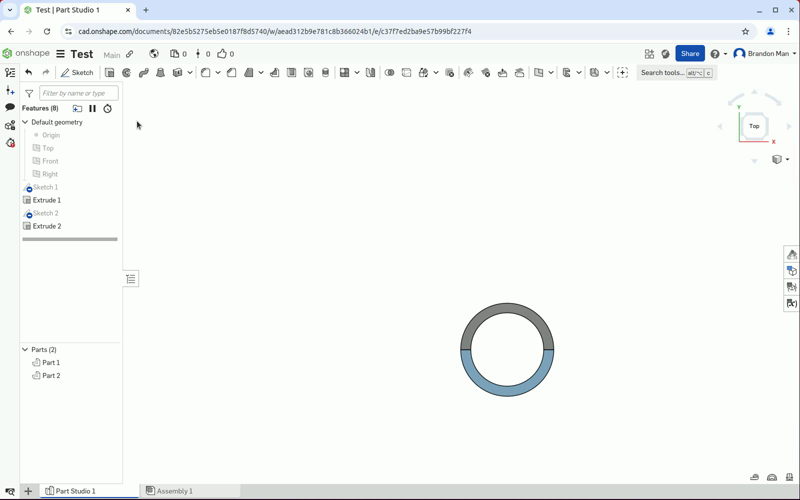
mouse_move(73, 189)
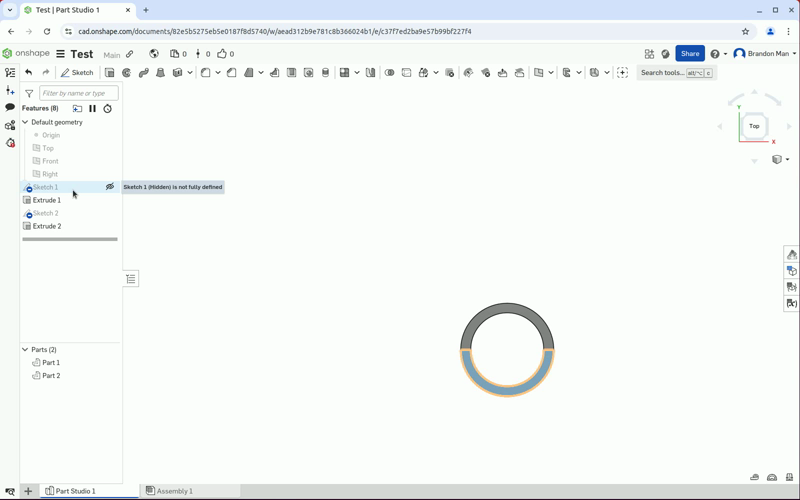
click(73, 189)
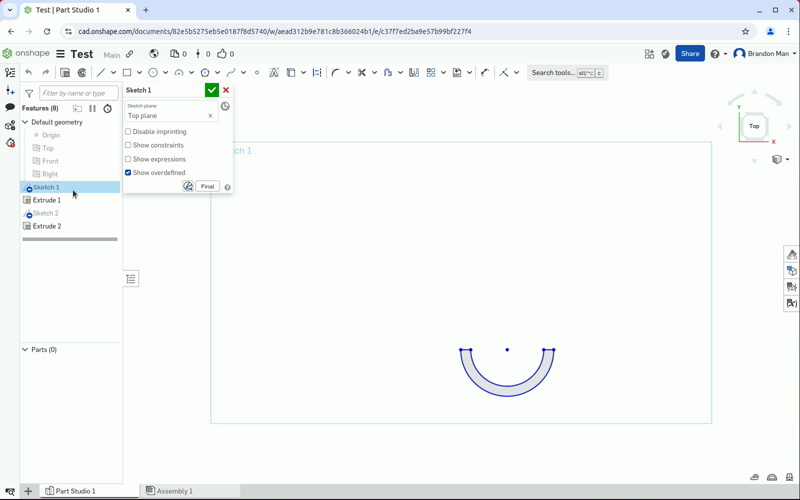
mouse_move(229, 92)
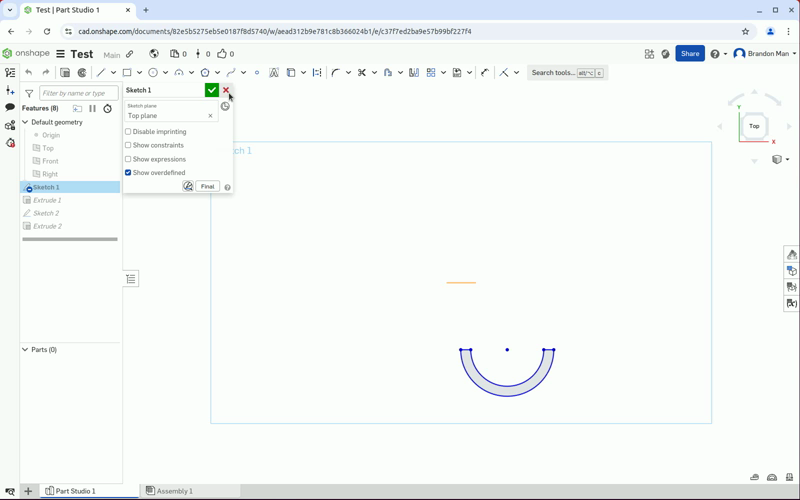
click(229, 92)
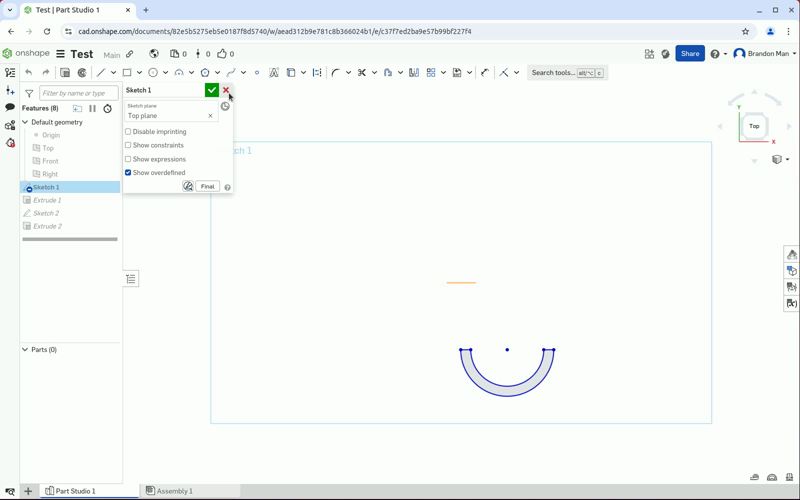
key(shift+s)
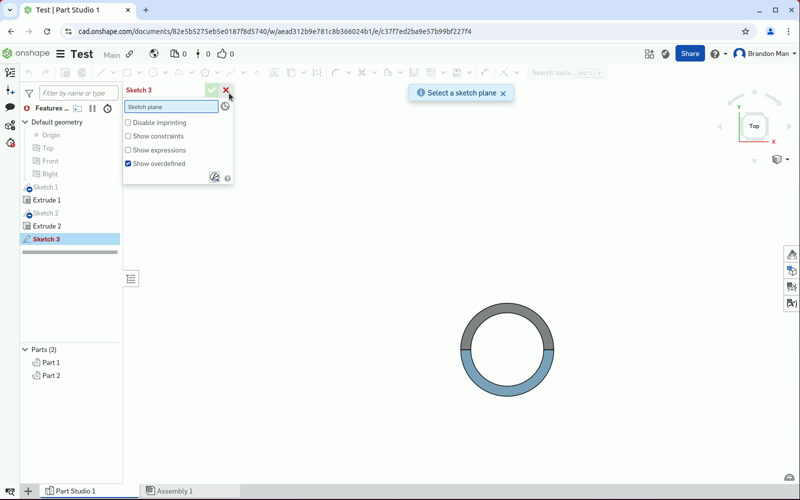
mouse_move(73, 150)
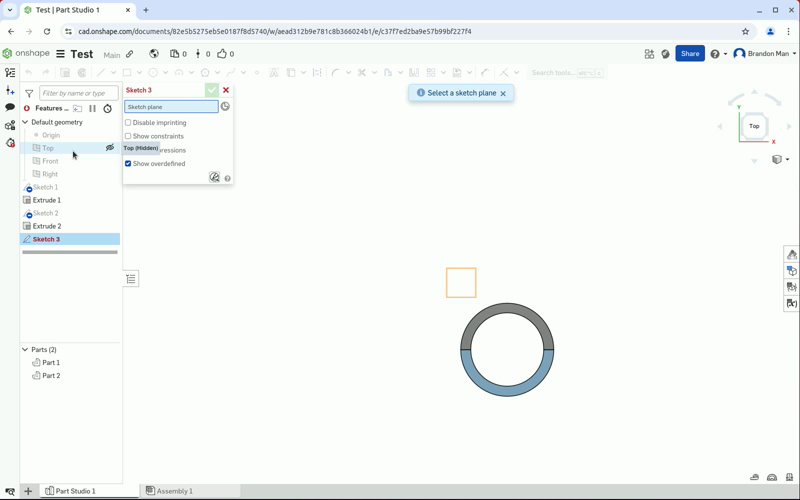
click(73, 150)
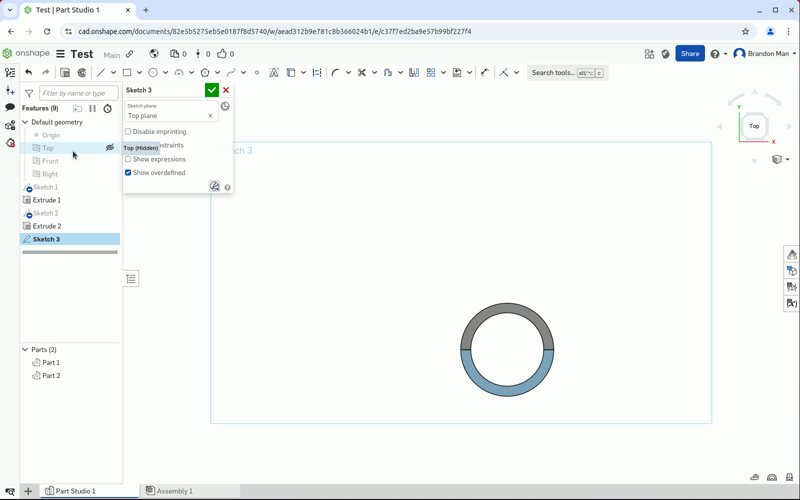
mouse_move(73, 352)
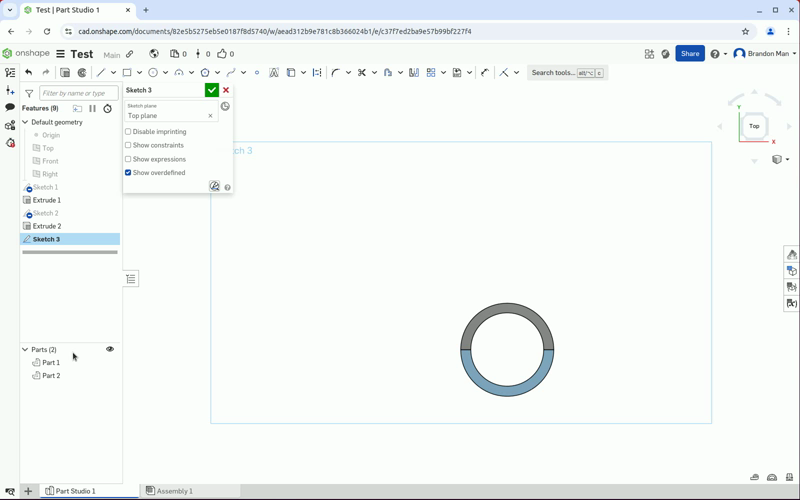
key(y)
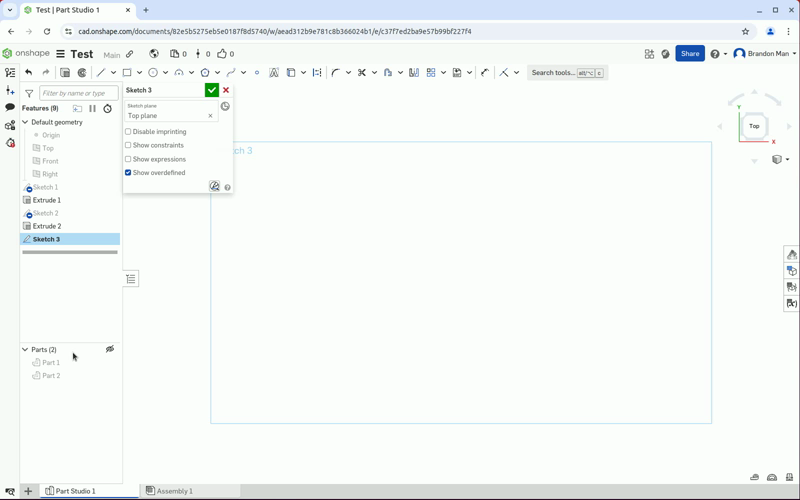
key(a)
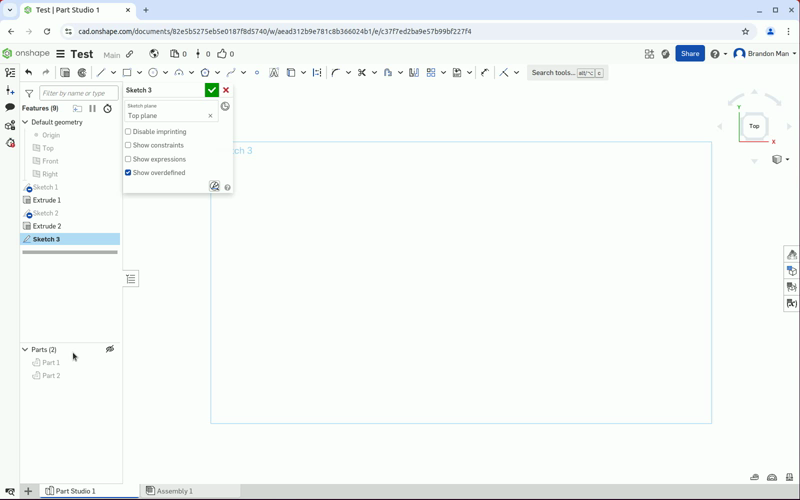
key_down(shift)
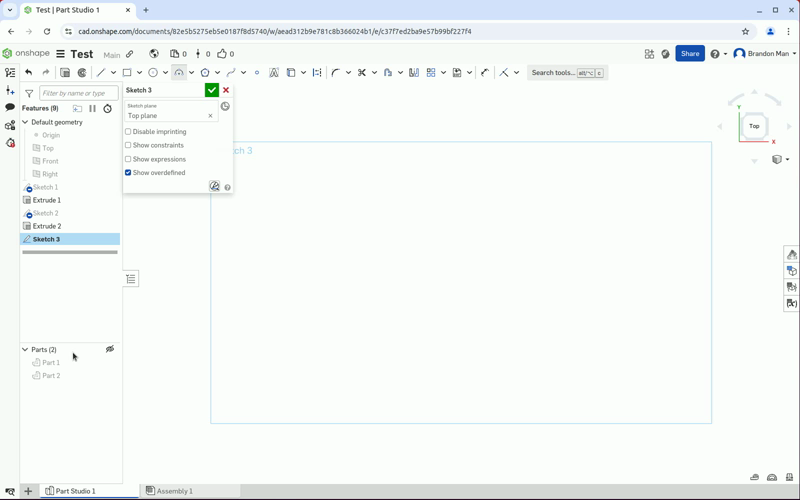
mouse_move(460, 349)
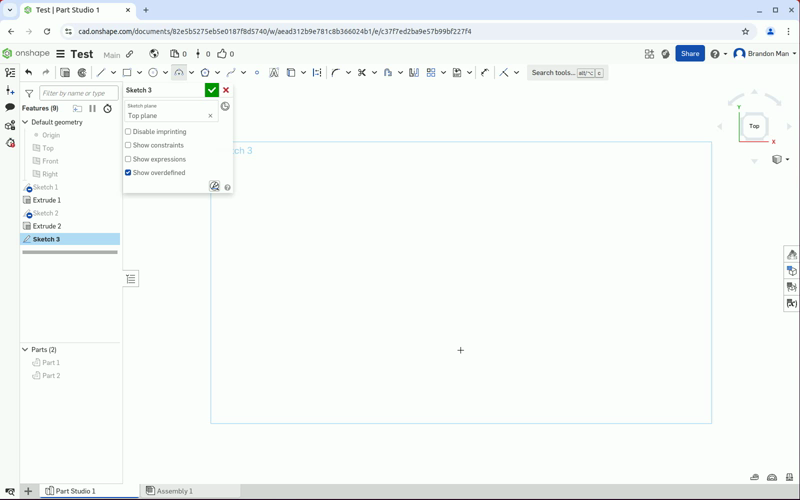
click(460, 349)
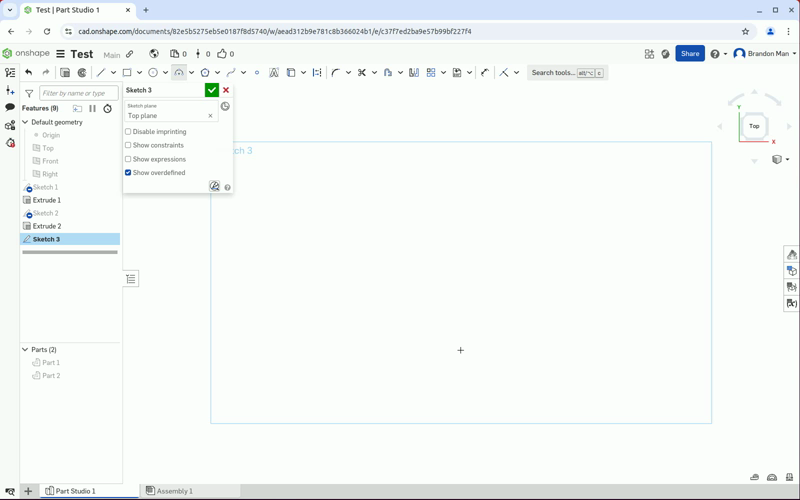
key_up(shift)
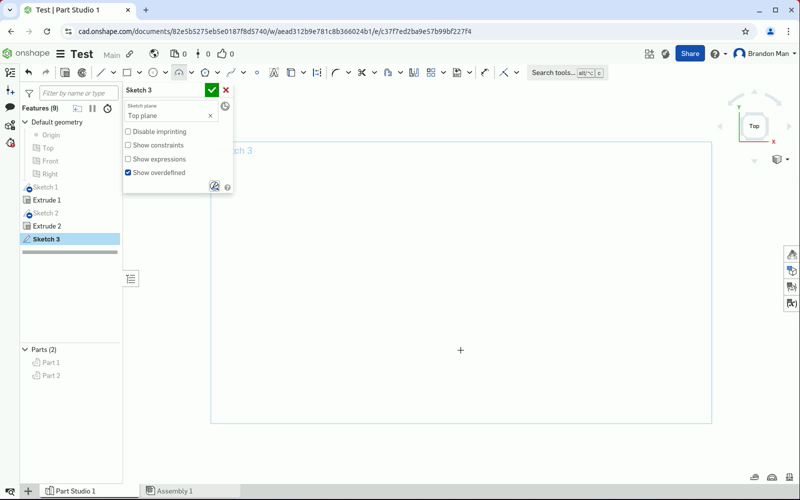
key_down(shift)
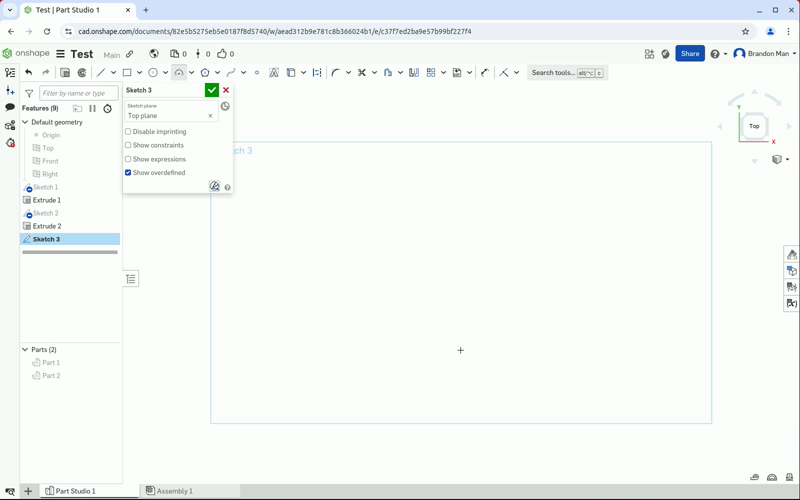
mouse_move(553, 349)
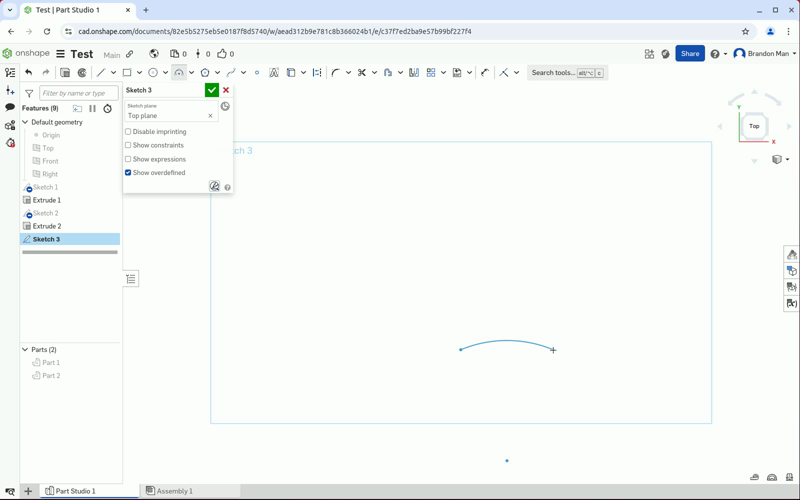
click(553, 349)
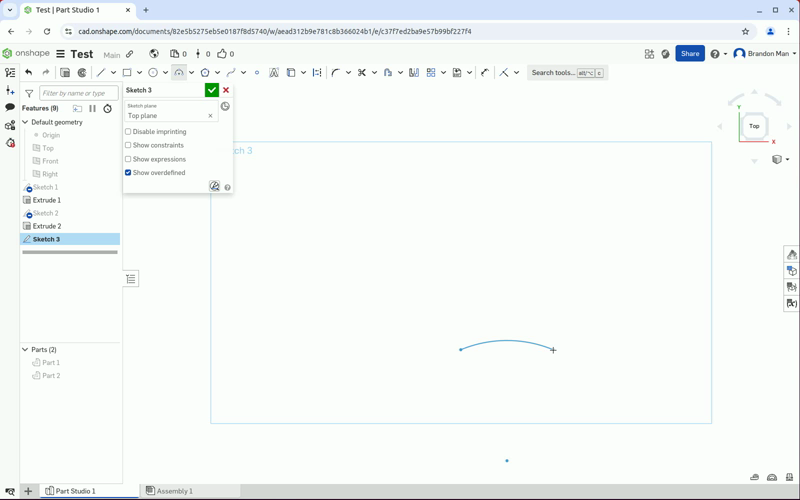
mouse_move(507, 303)
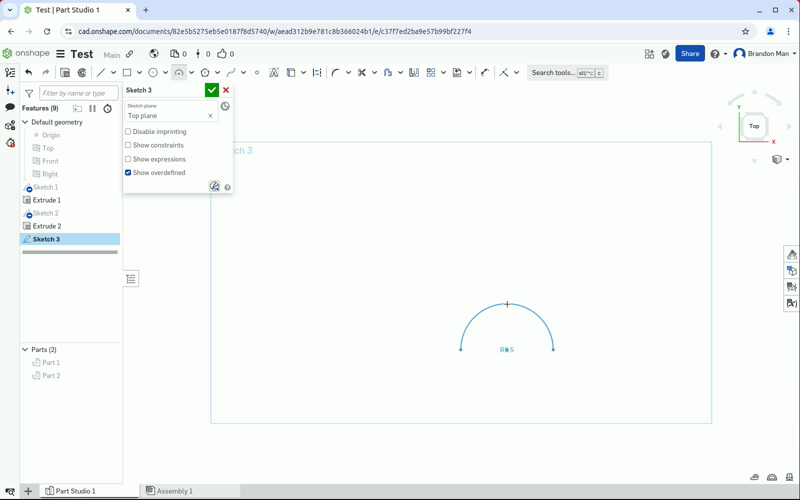
click(507, 303)
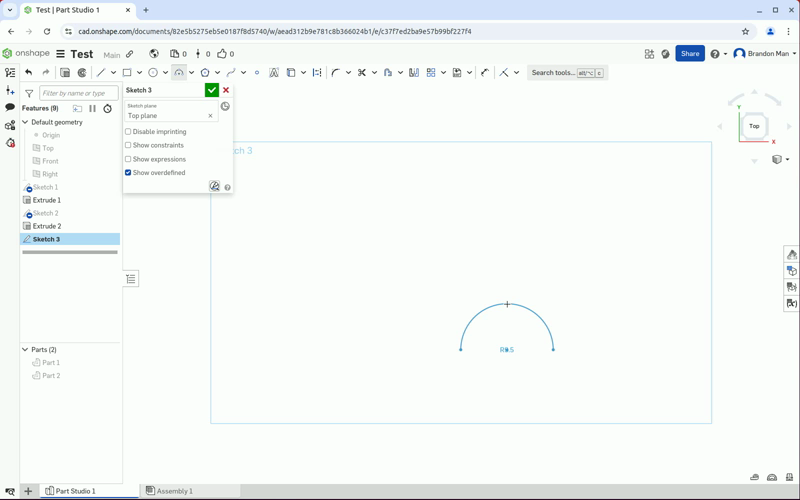
key_up(shift)
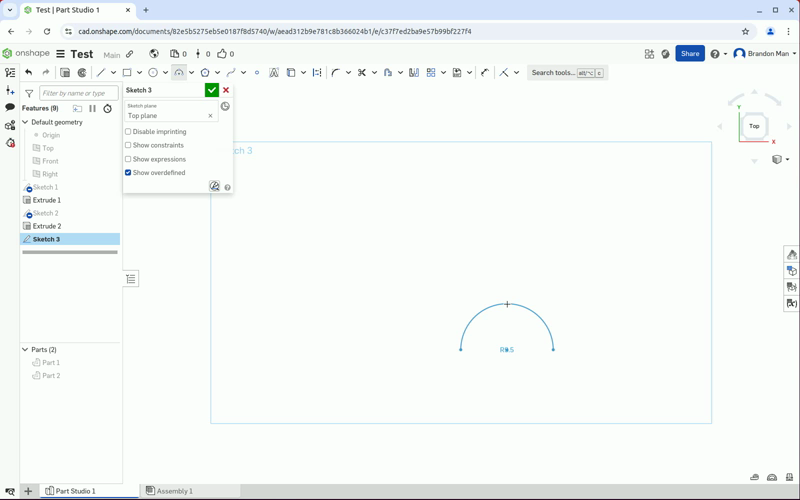
key(esc)
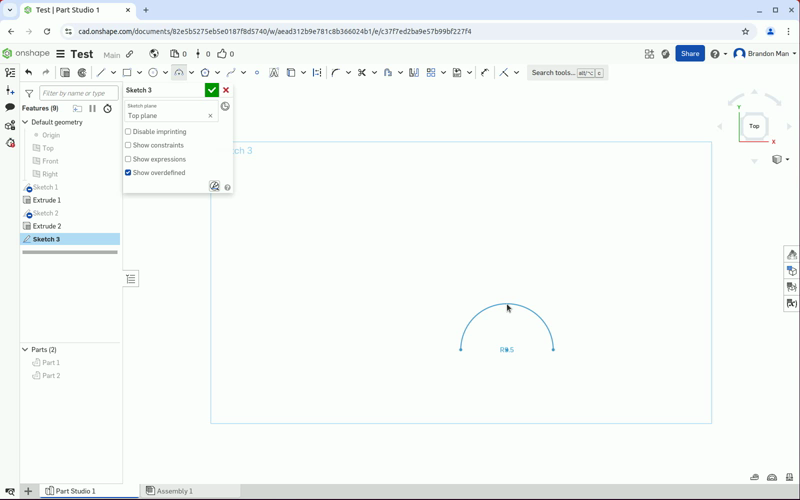
key(l)
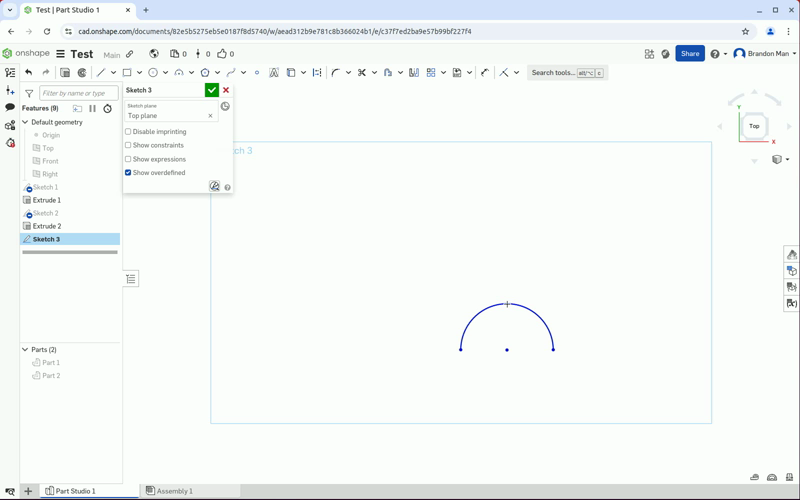
mouse_move(553, 349)
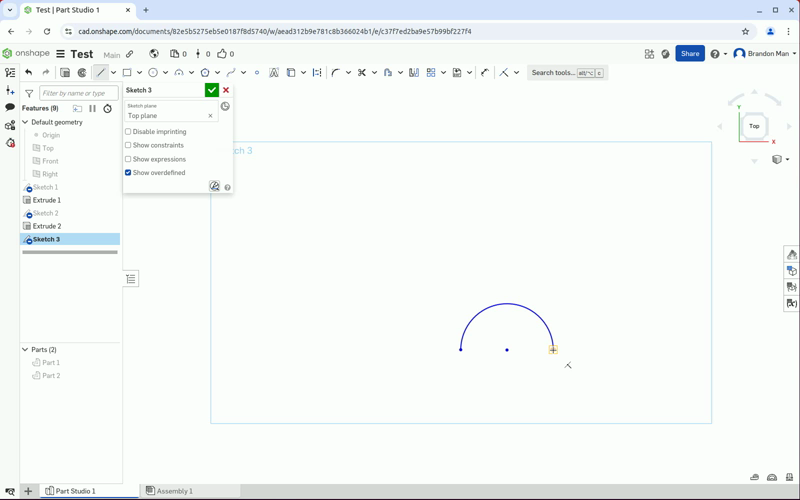
click(553, 349)
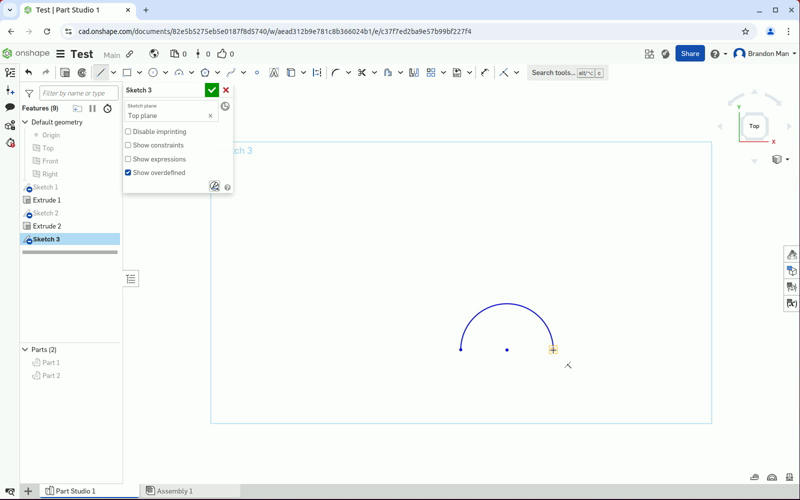
key_down(shift)
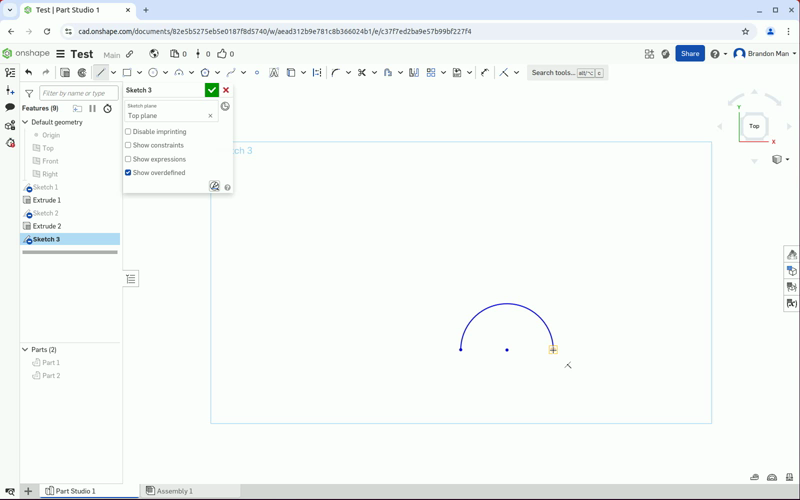
mouse_move(553, 251)
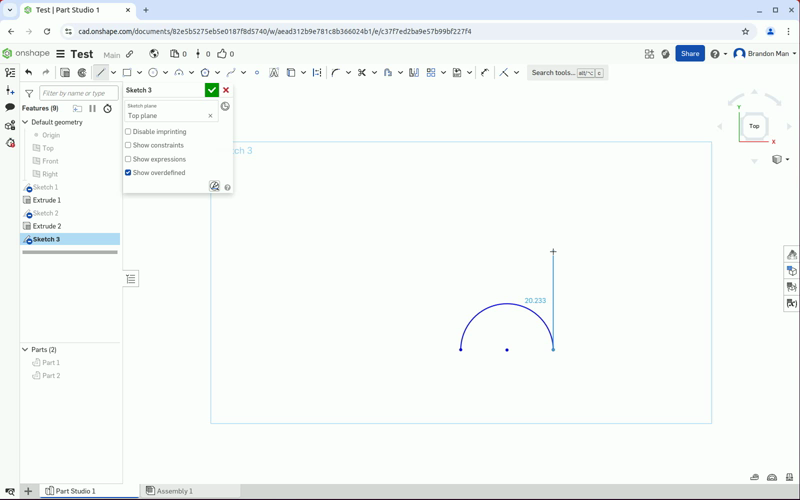
click(553, 251)
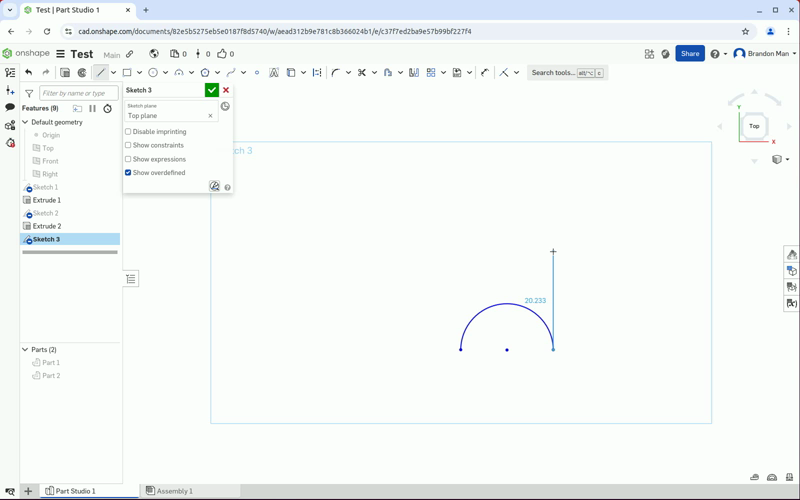
key_up(shift)
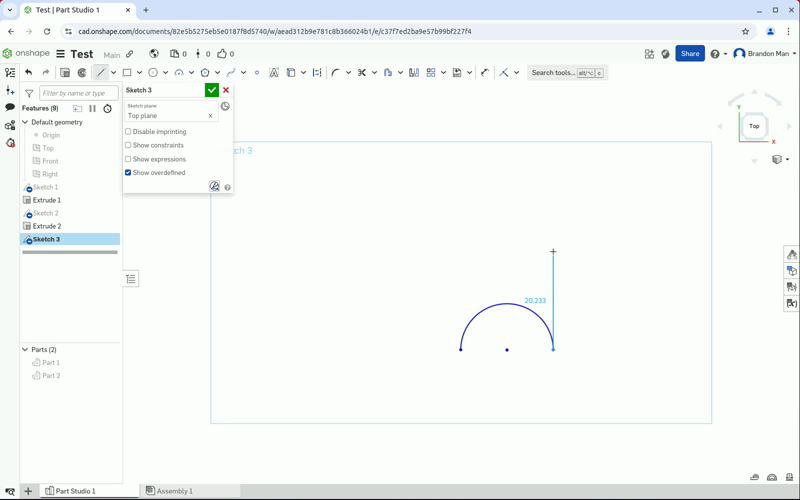
key(esc)
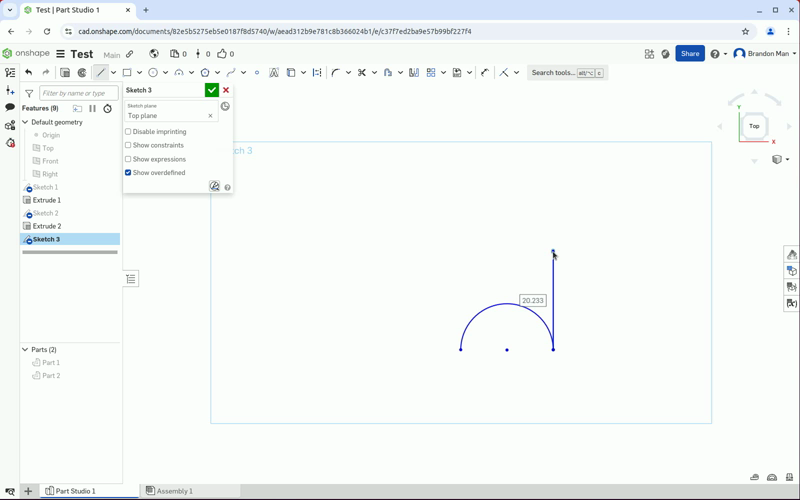
key(a)
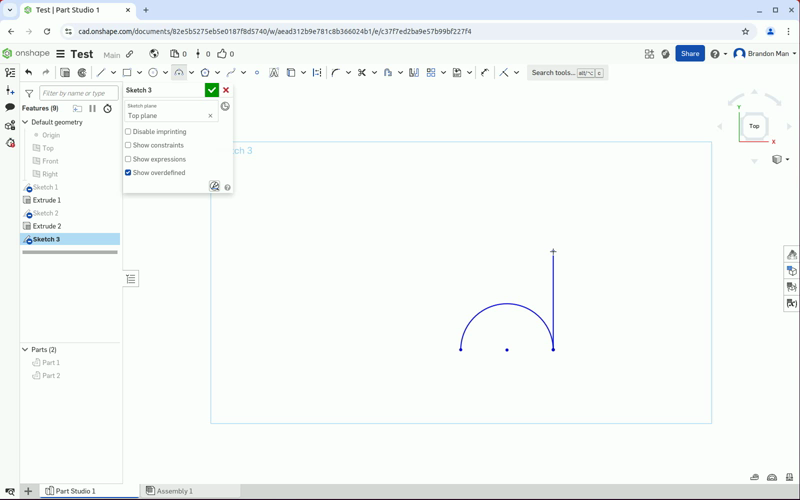
mouse_move(553, 251)
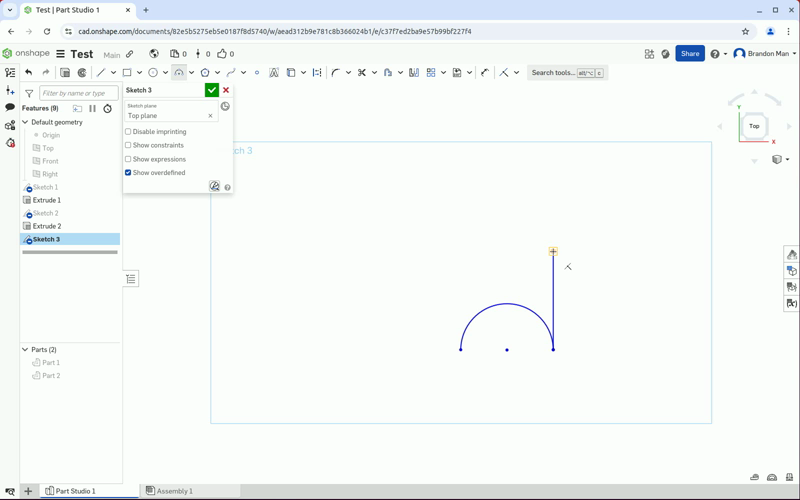
click(553, 251)
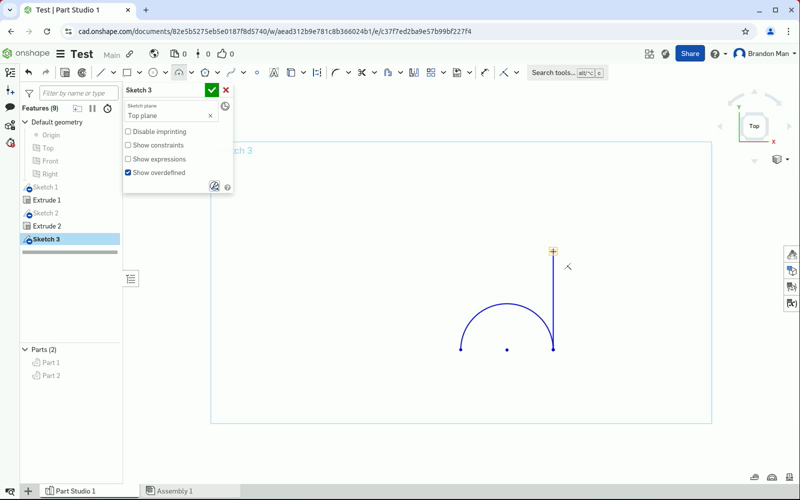
key_down(shift)
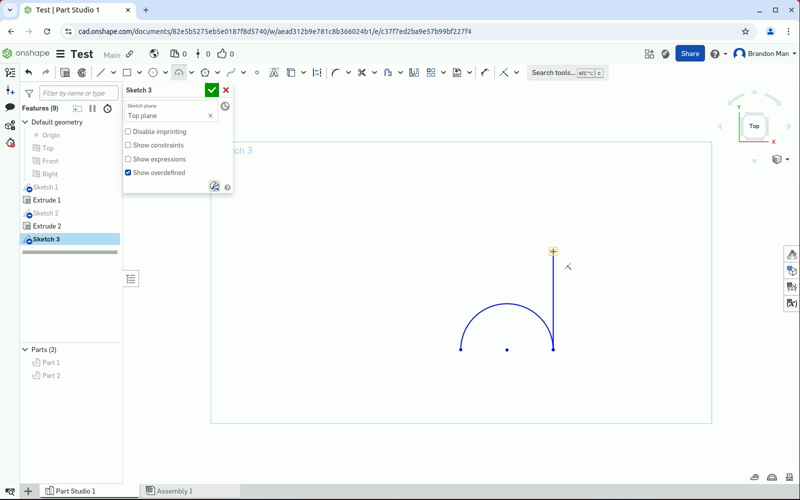
mouse_move(460, 251)
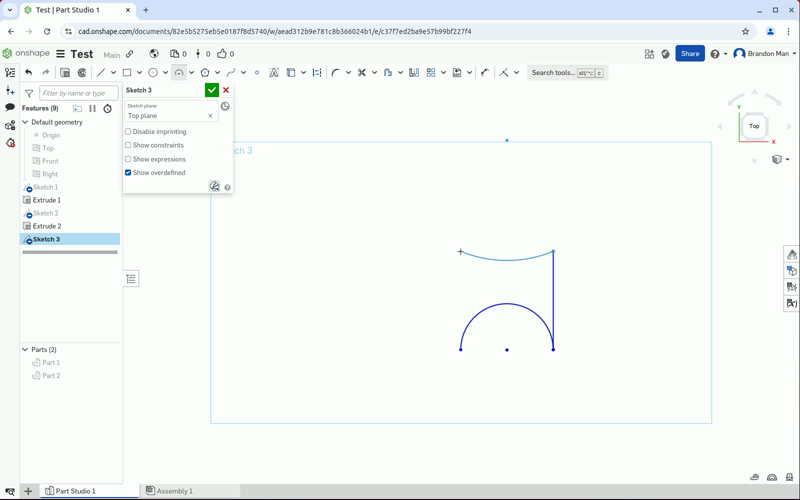
click(460, 251)
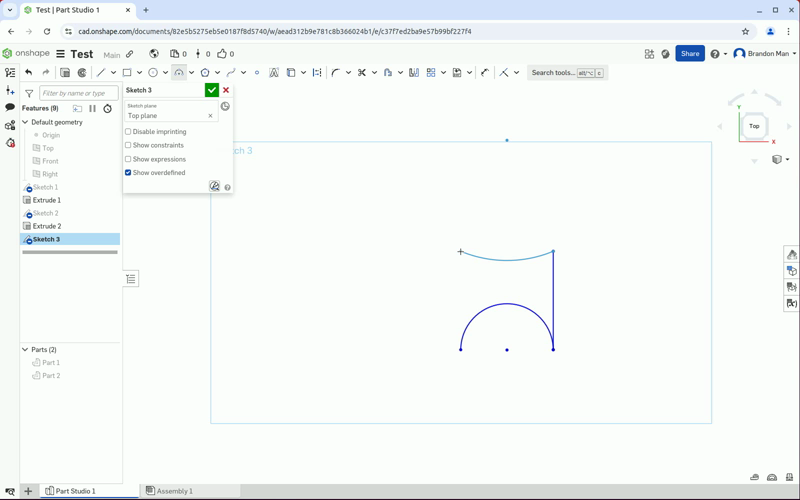
mouse_move(507, 297)
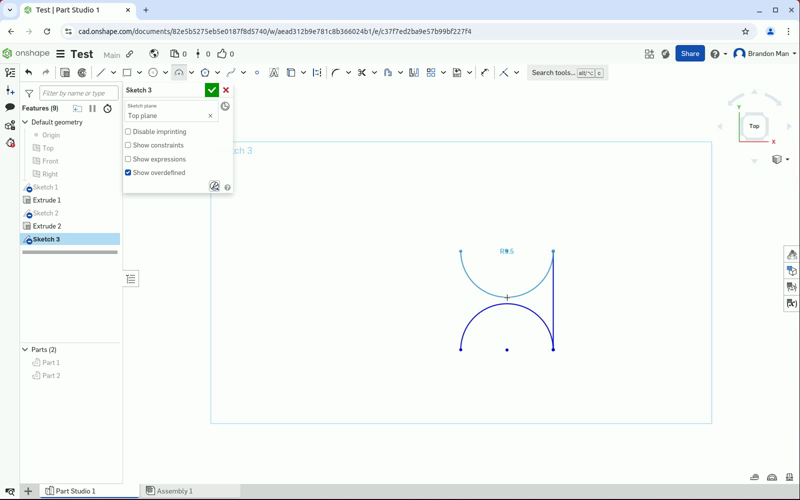
click(507, 297)
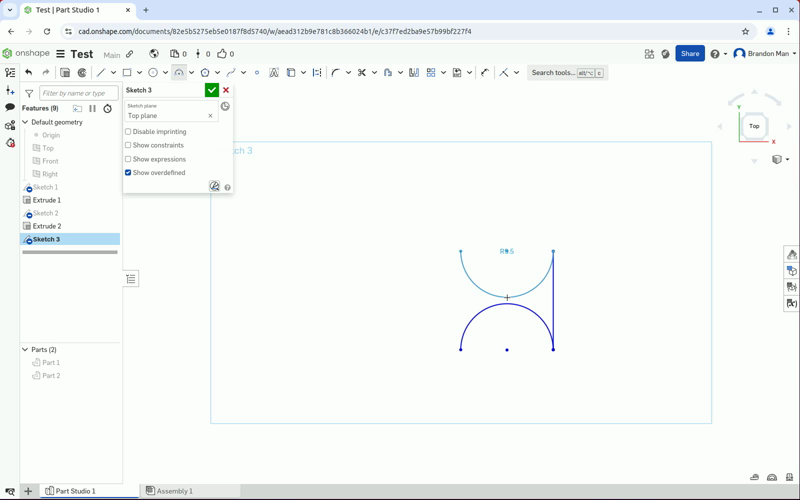
key_up(shift)
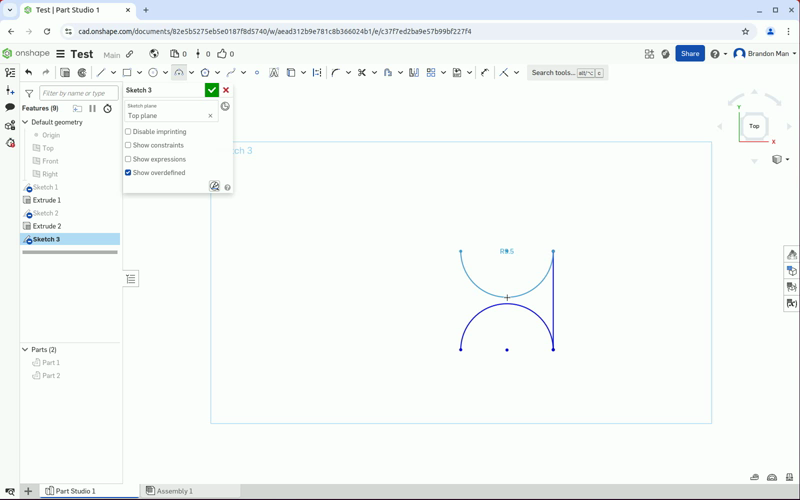
key(esc)
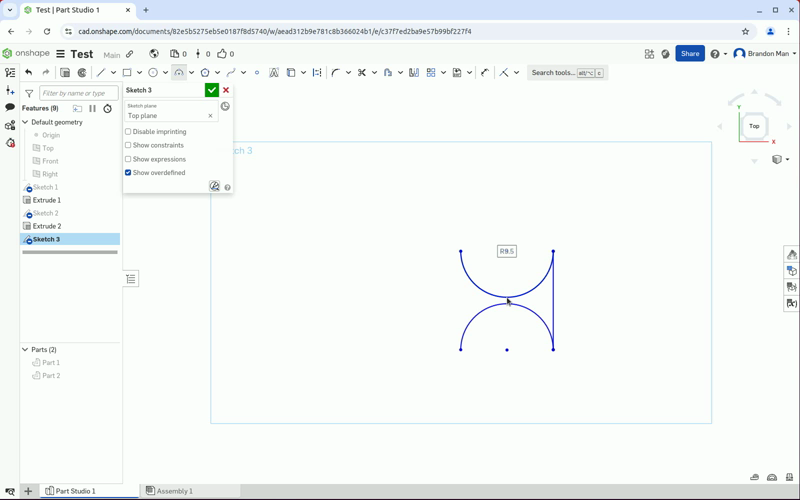
key(l)
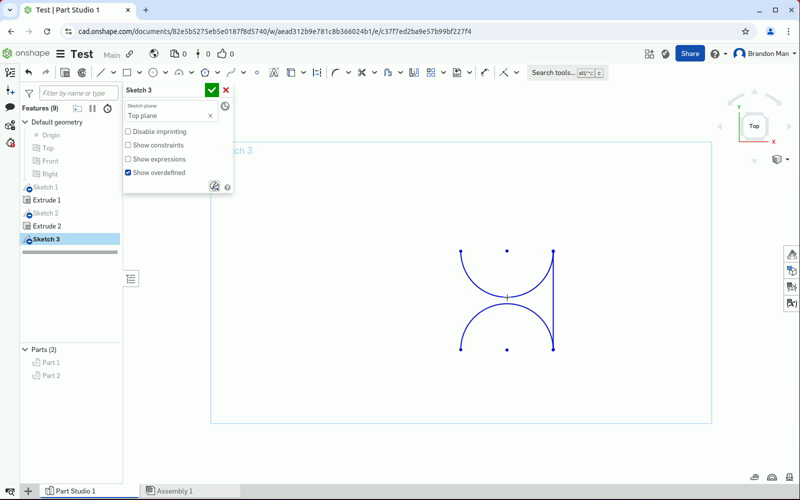
mouse_move(460, 251)
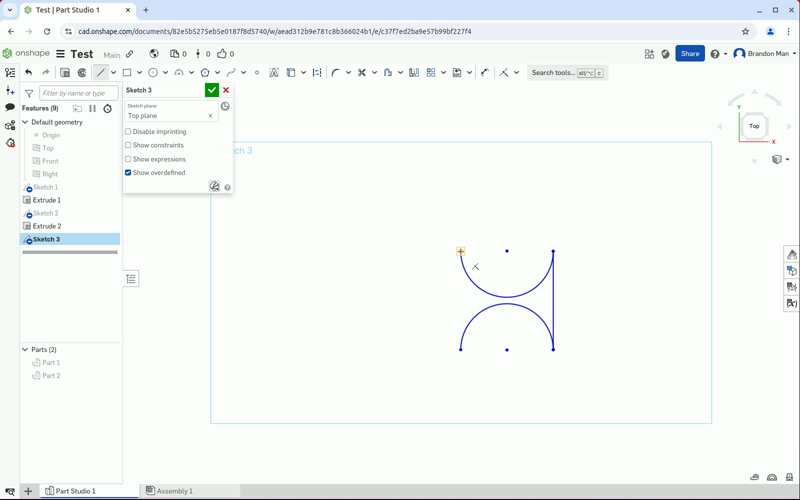
click(460, 251)
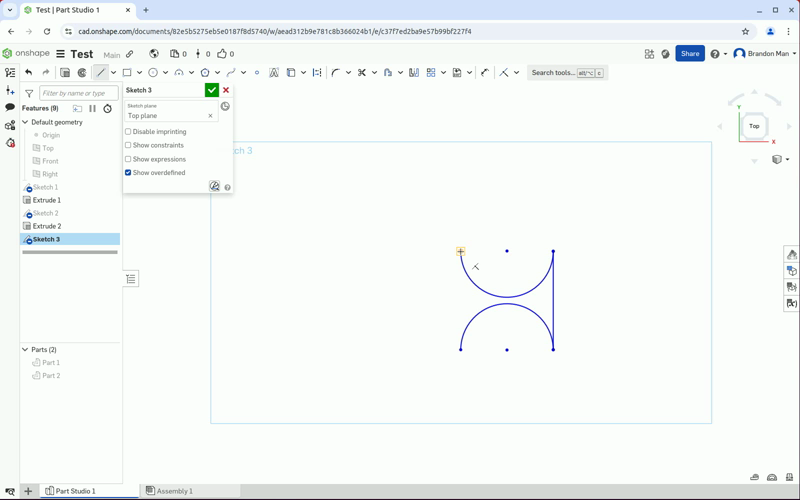
key_down(shift)
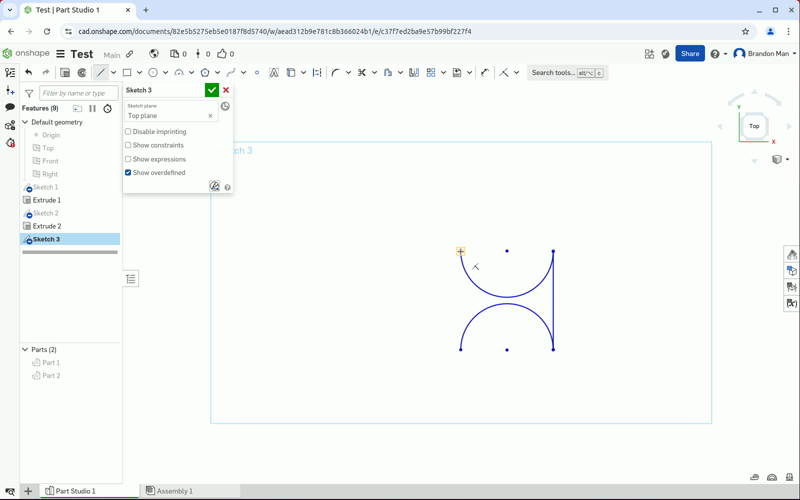
mouse_move(460, 349)
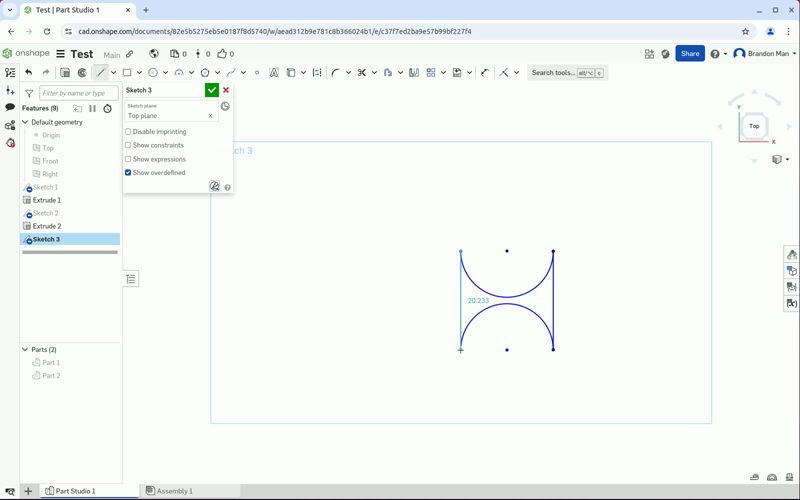
key_up(shift)
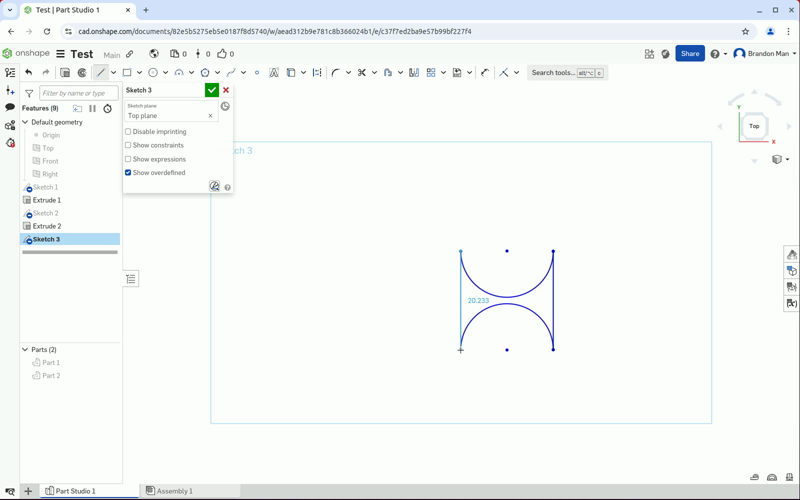
click(460, 349)
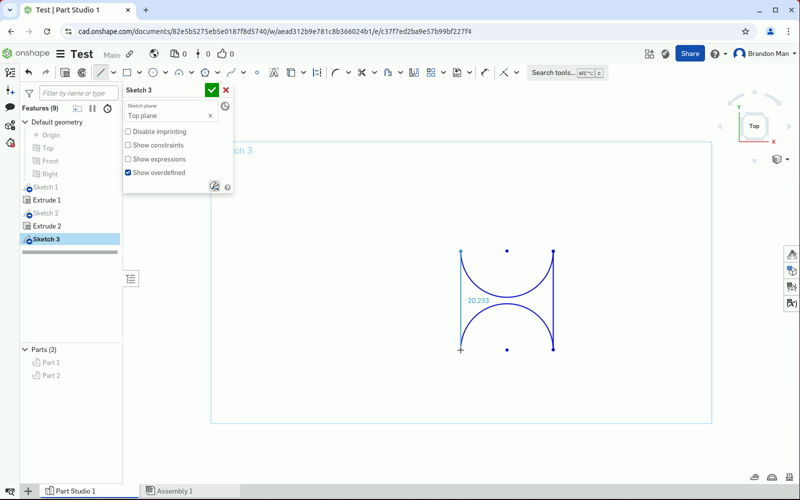
key(esc)
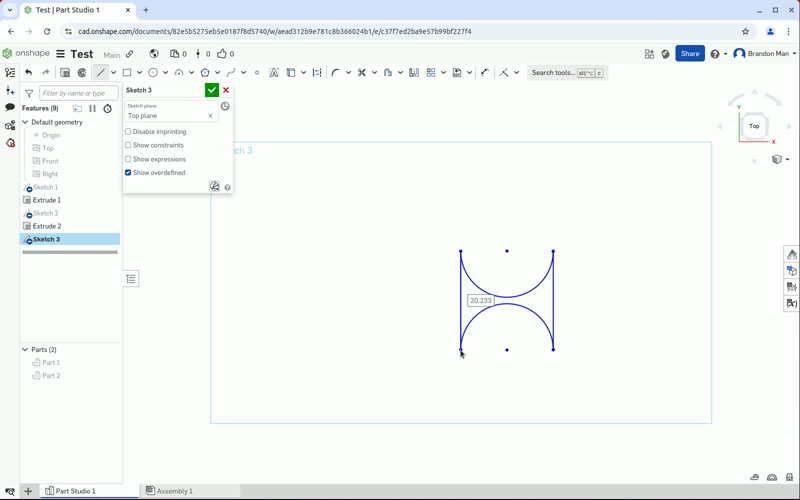
mouse_move(523, 273)
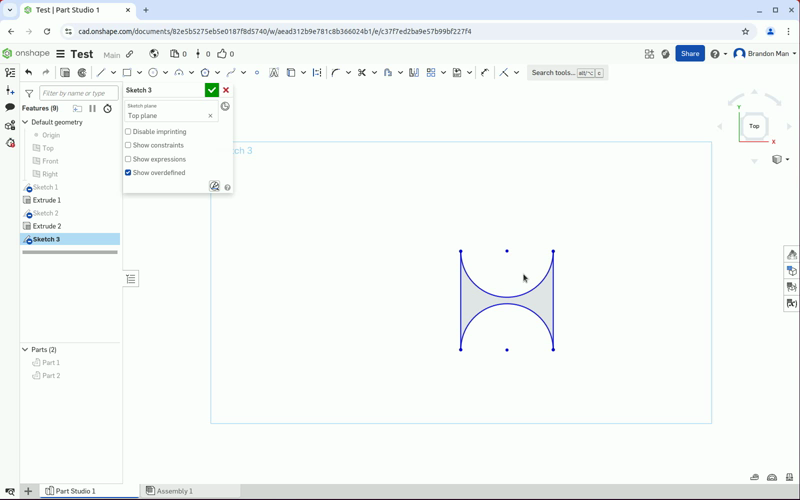
scroll(6)
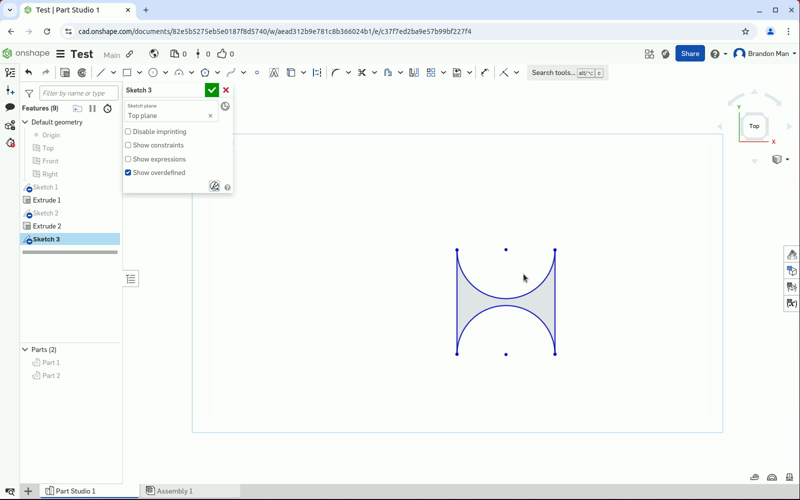
scroll(6)
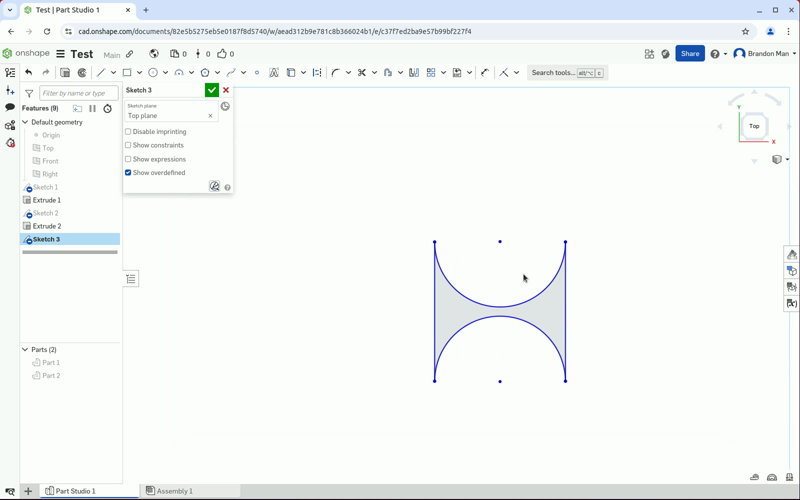
scroll(6)
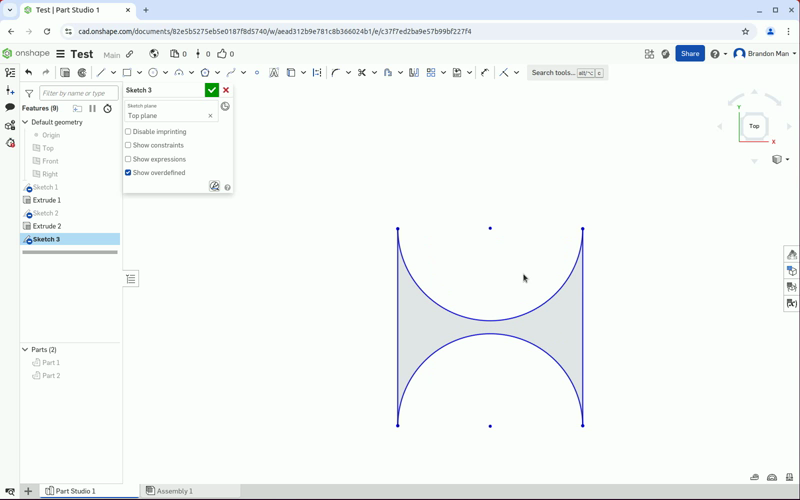
scroll(6)
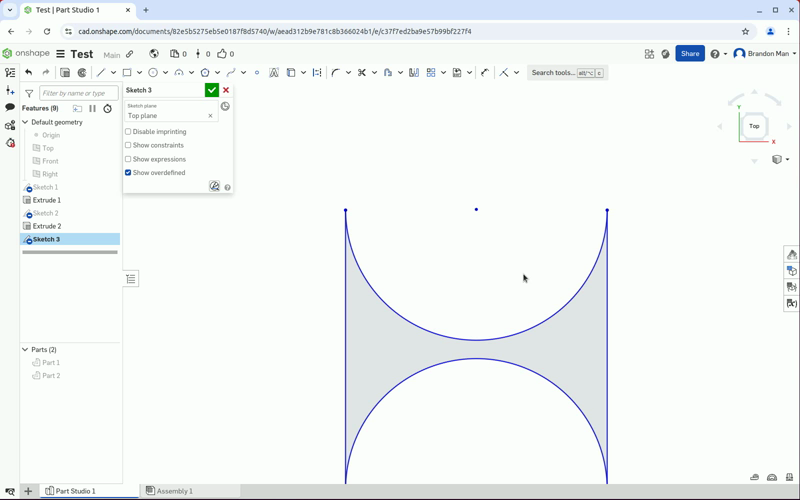
scroll(6)
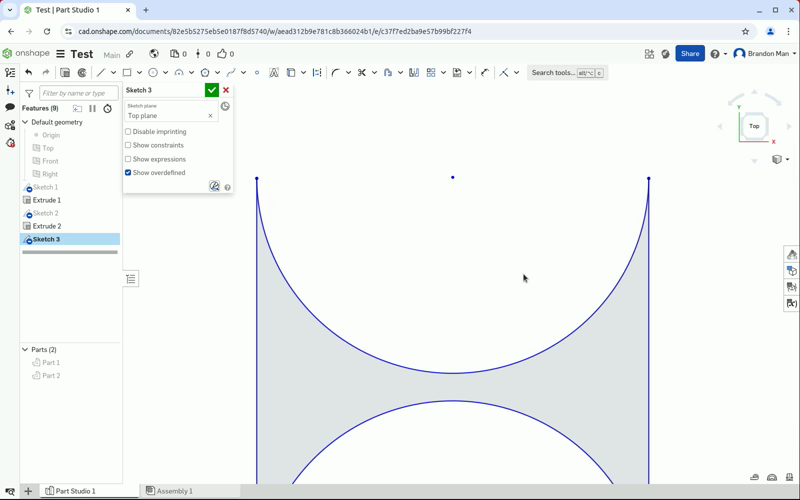
scroll(6)
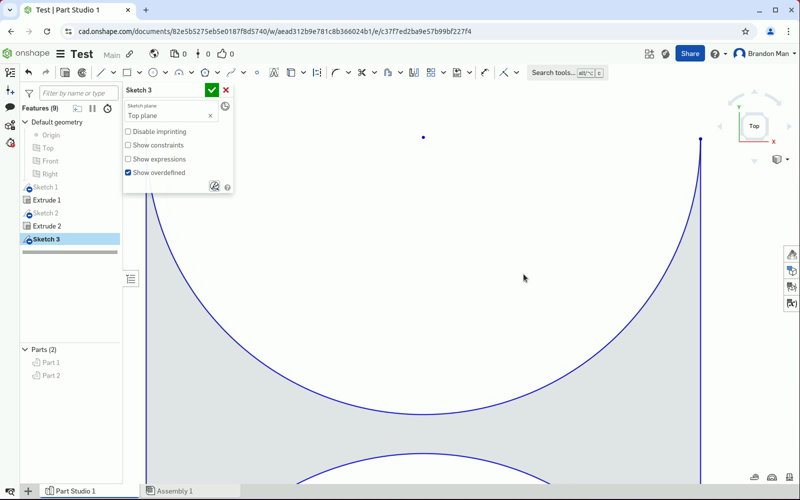
scroll(6)
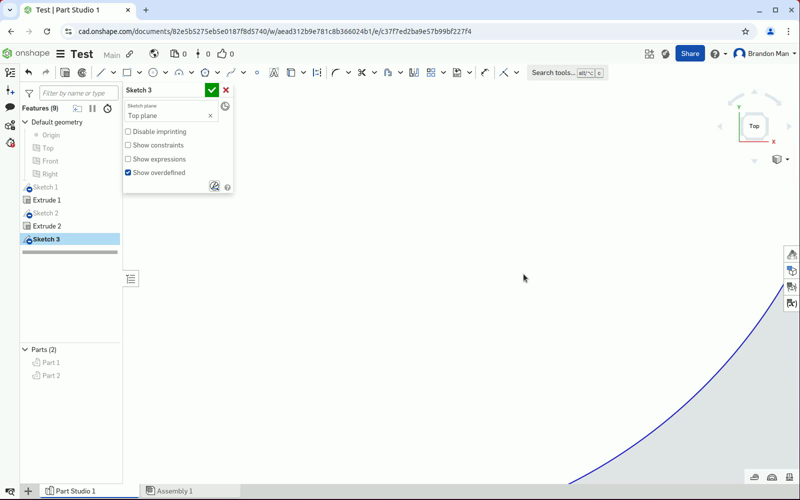
click(523, 273)
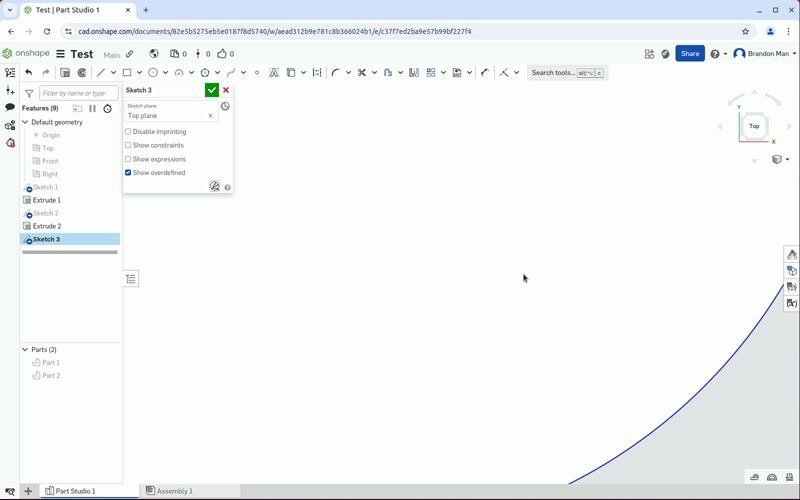
scroll(-6)
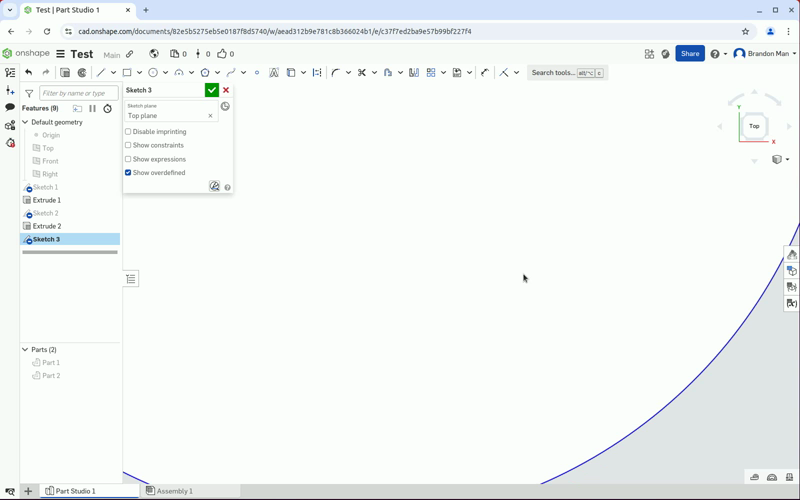
scroll(-6)
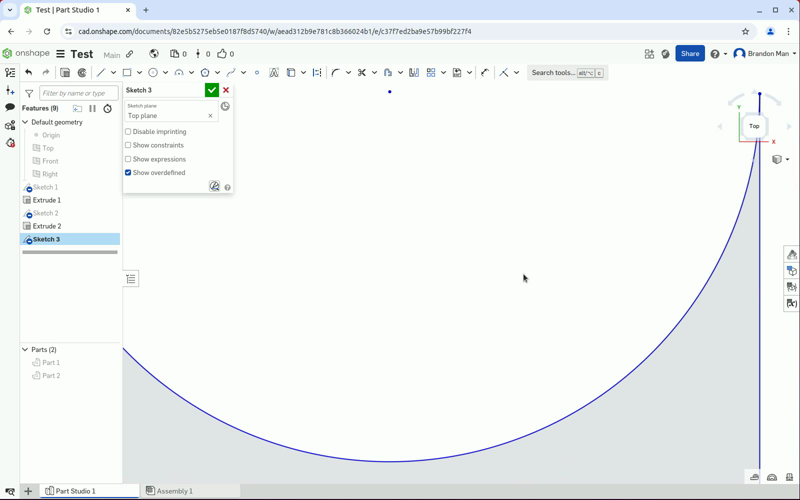
scroll(-6)
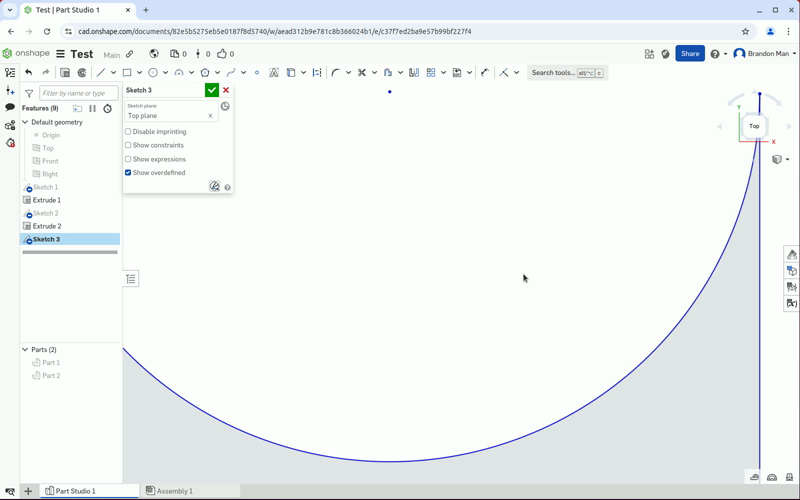
scroll(-6)
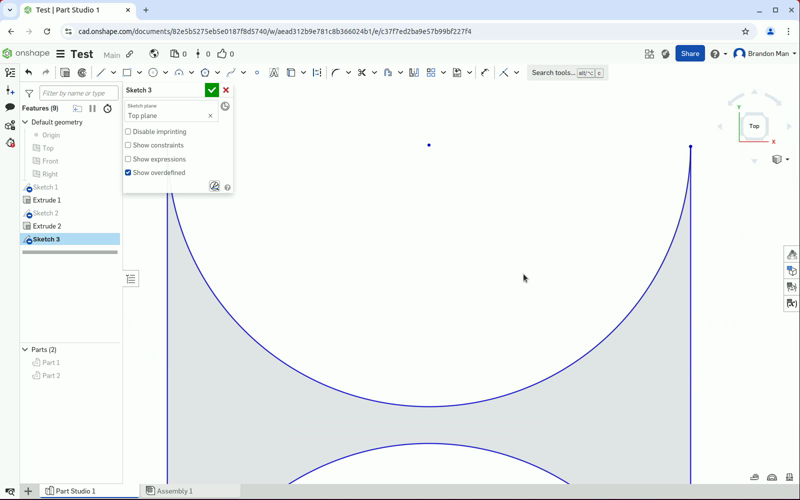
scroll(-6)
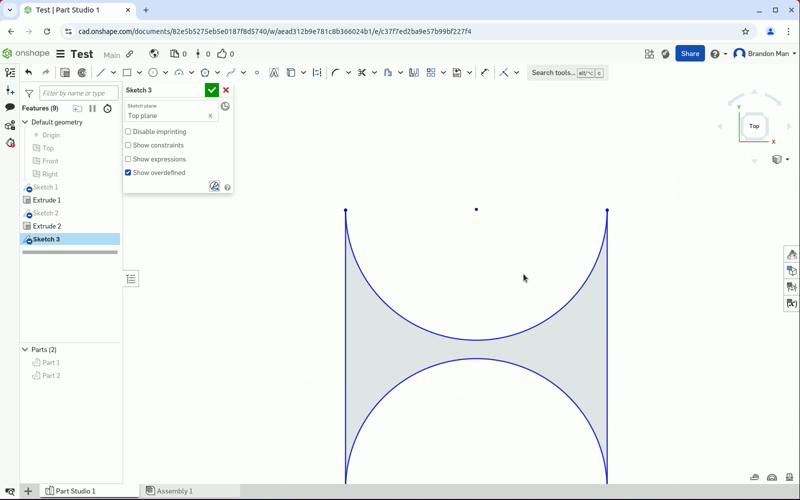
scroll(-6)
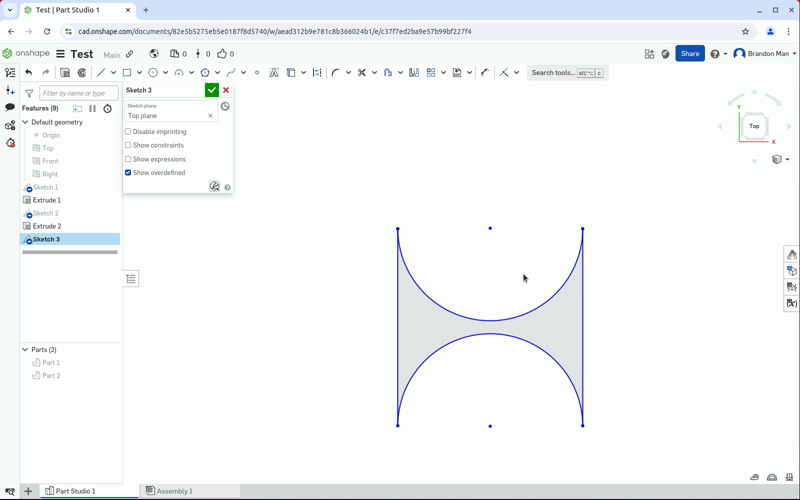
scroll(-6)
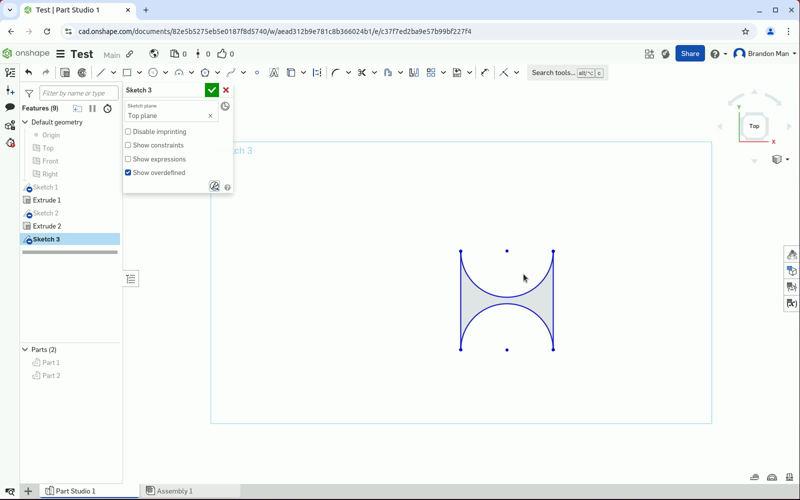
mouse_move(73, 352)
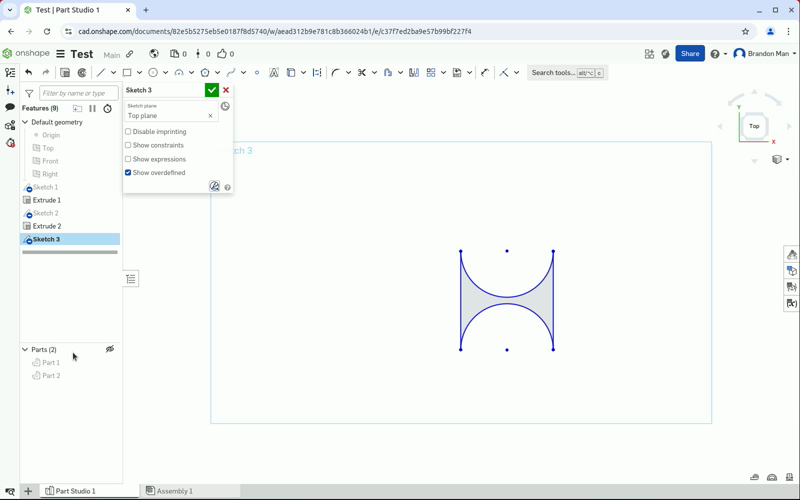
key(shift+y)
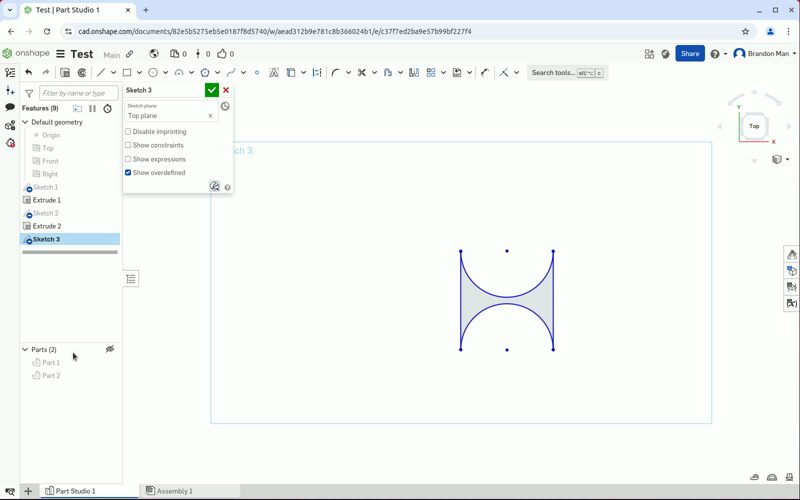
key(shift+e)
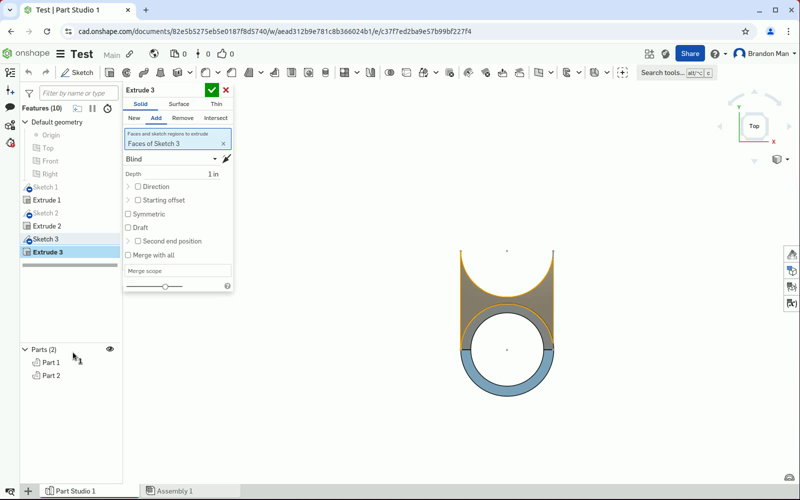
mouse_move(143, 106)
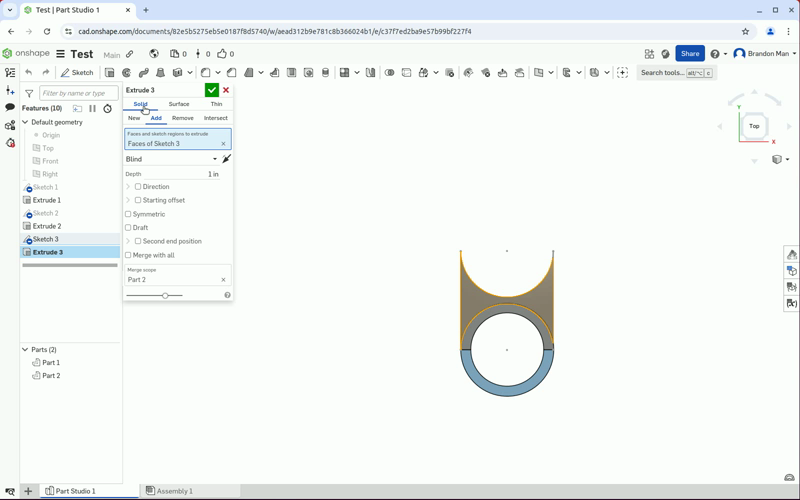
click(143, 106)
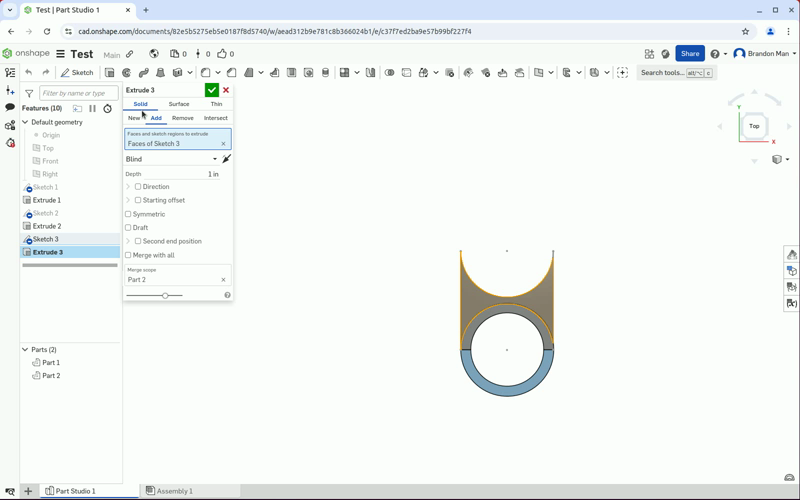
mouse_move(137, 120)
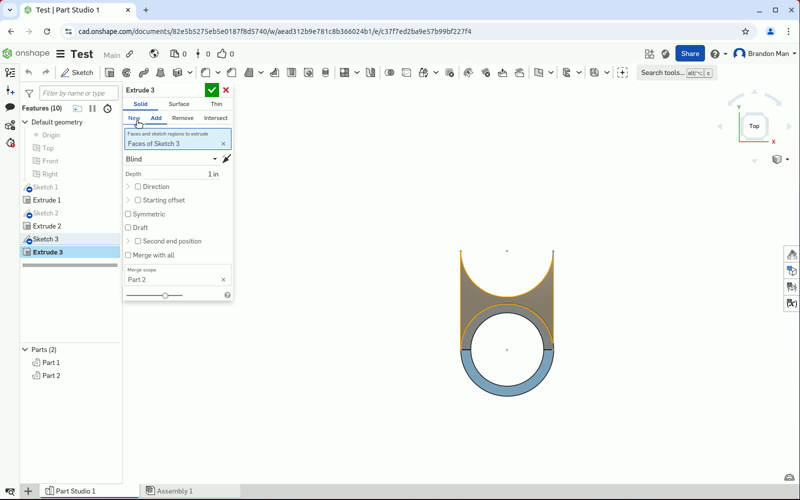
click(137, 120)
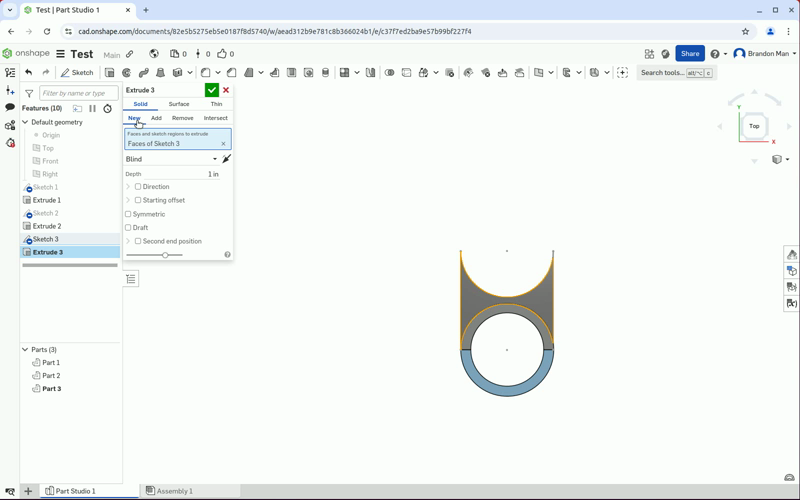
key(tab, 4)
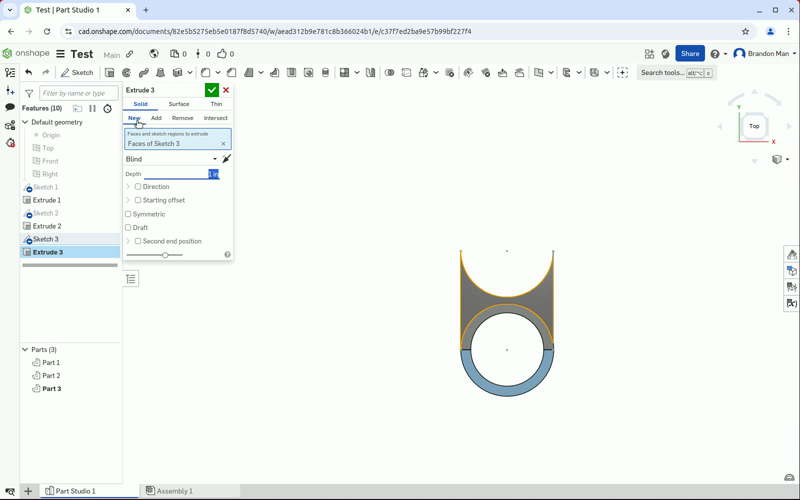
text(4.814)
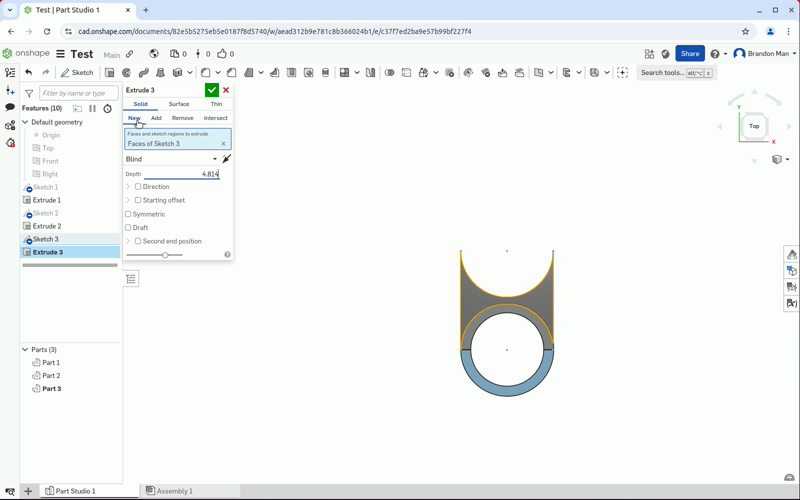
key(enter)
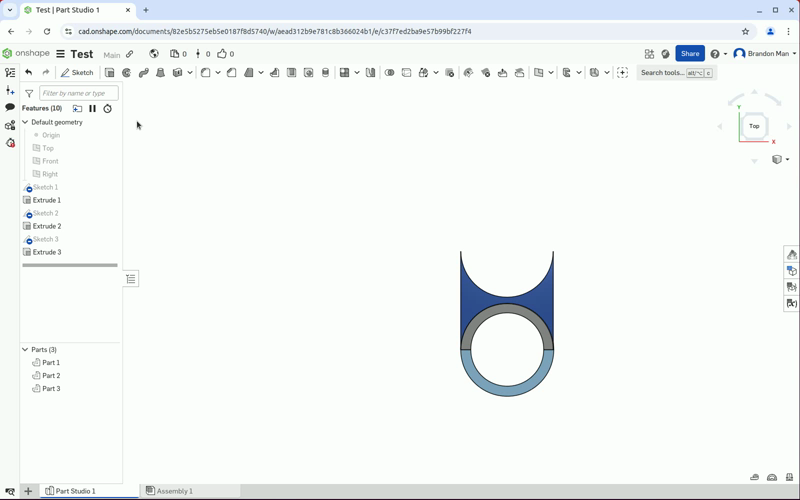
key(shift+h)
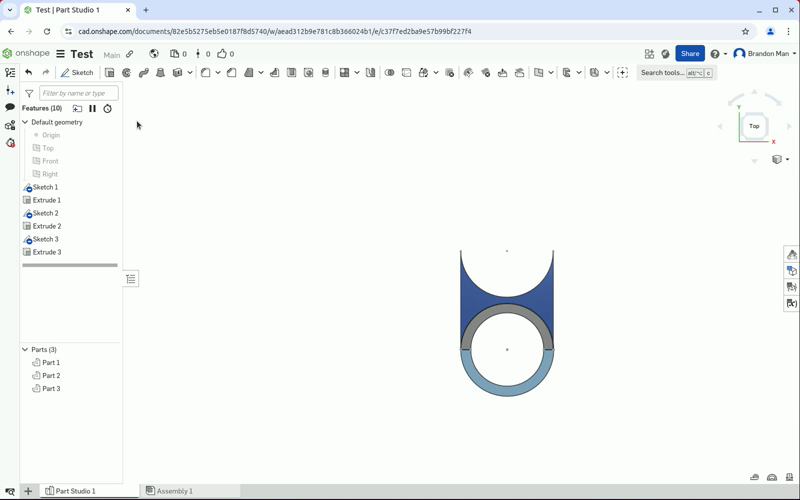
key(shift+h)
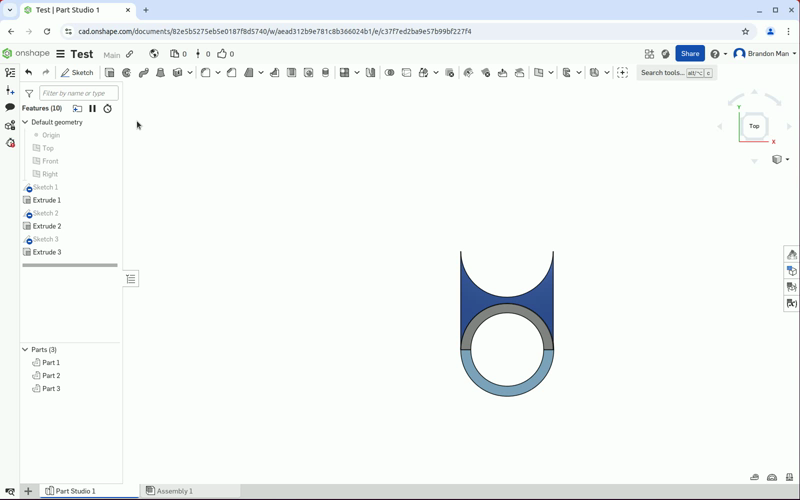
mouse_move(73, 189)
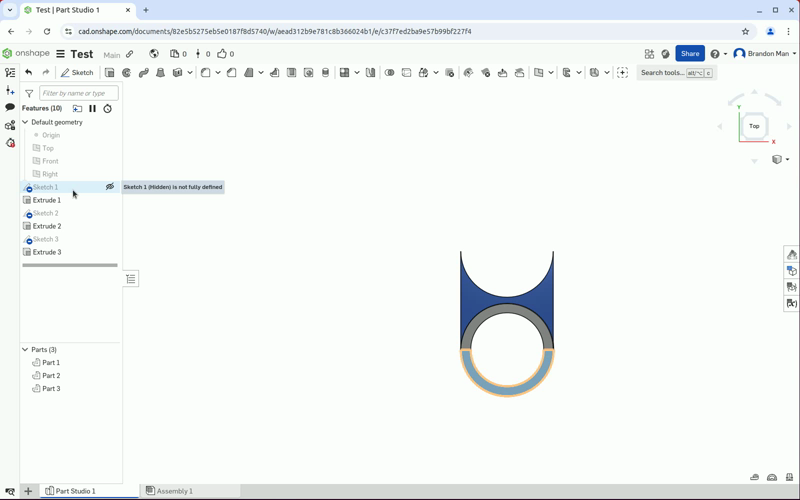
click(73, 189)
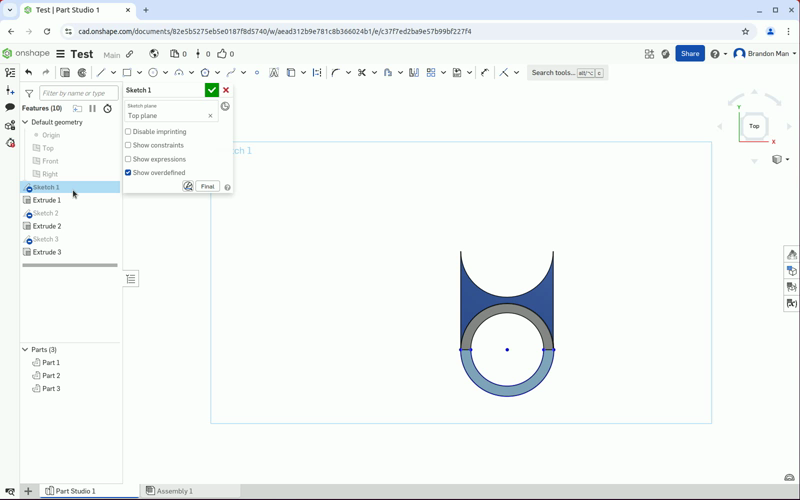
mouse_move(229, 92)
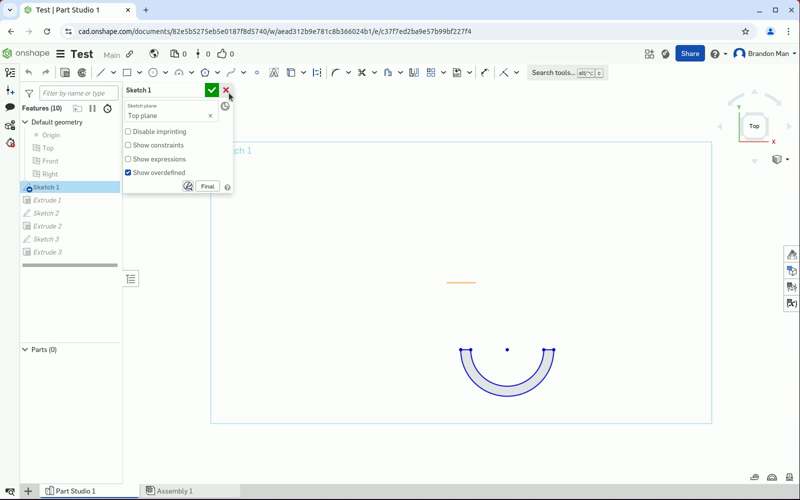
click(229, 92)
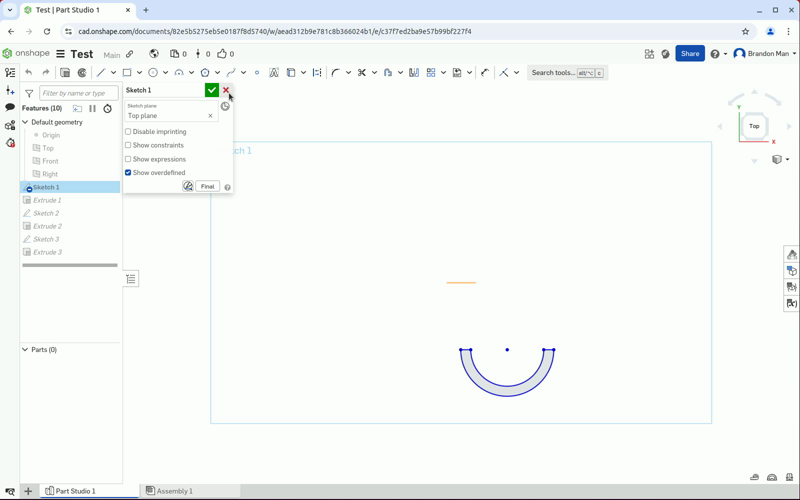
key(shift+s)
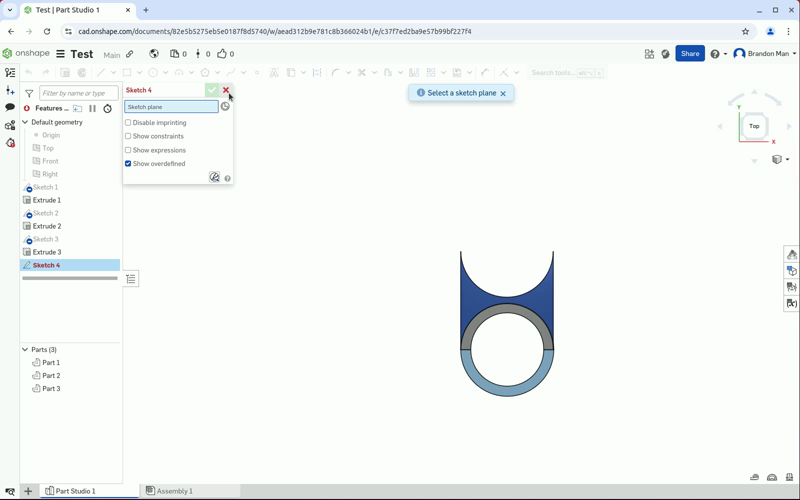
mouse_move(73, 150)
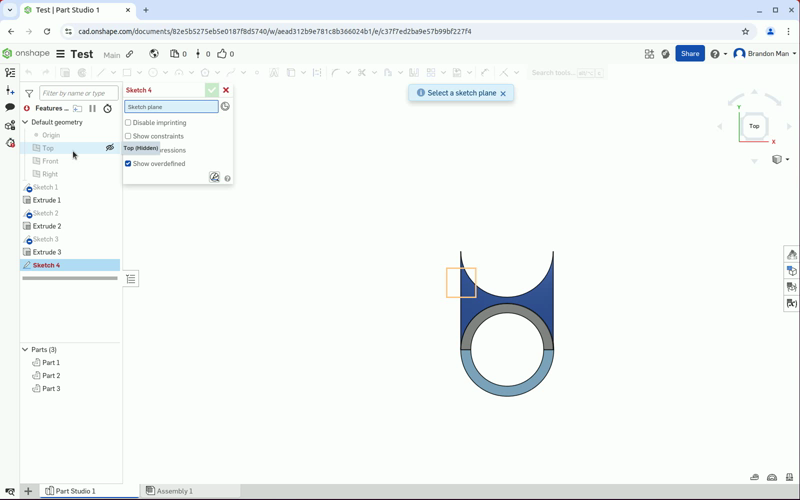
click(73, 150)
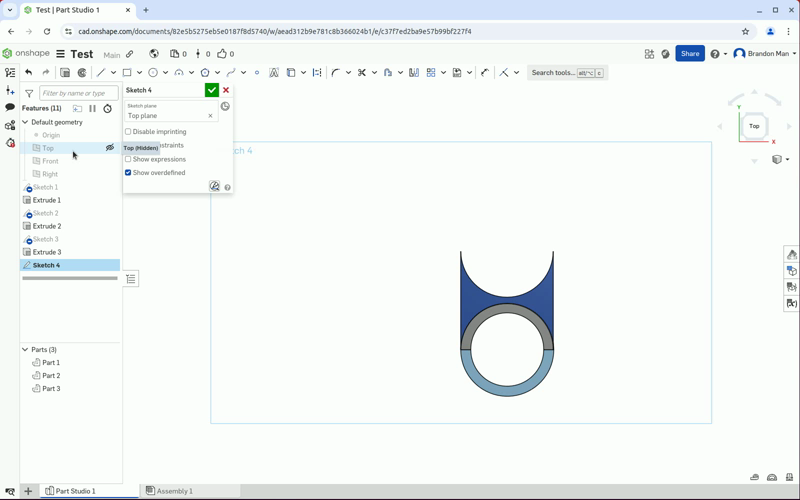
mouse_move(73, 352)
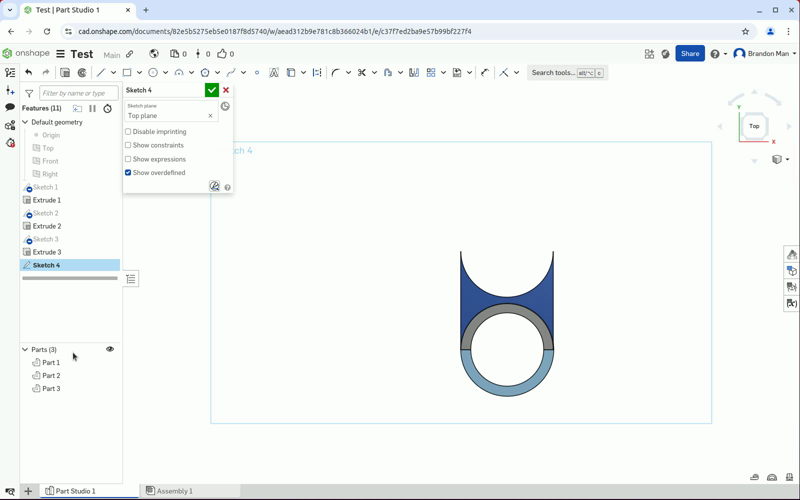
key(y)
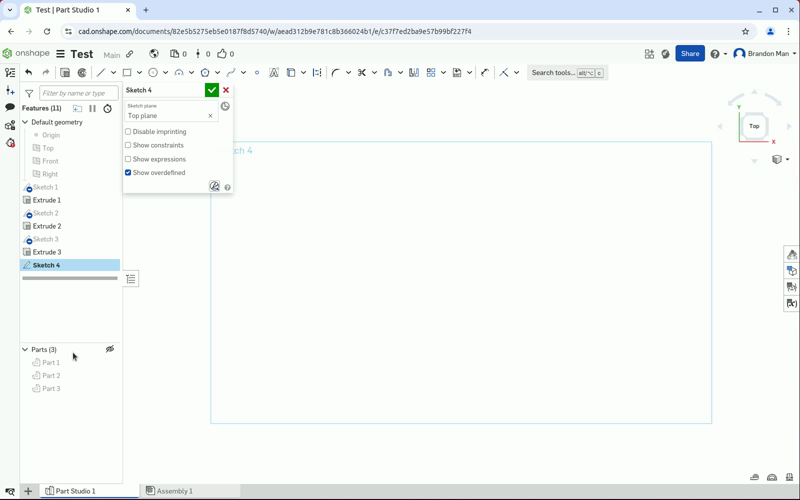
key(a)
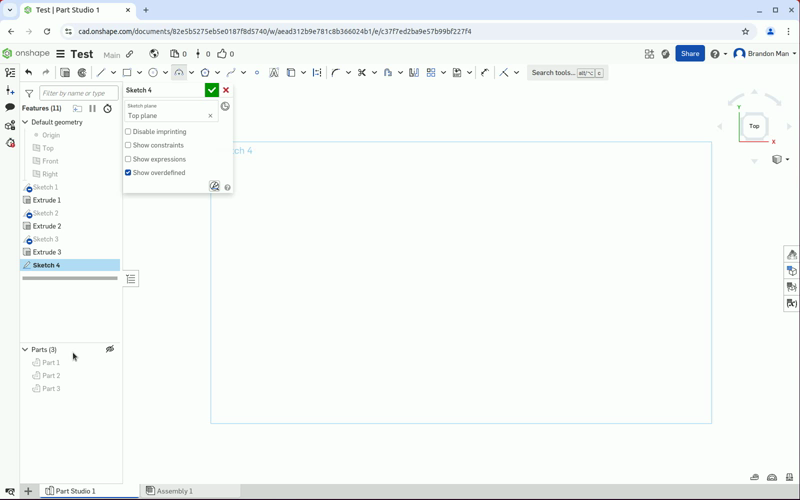
key_down(shift)
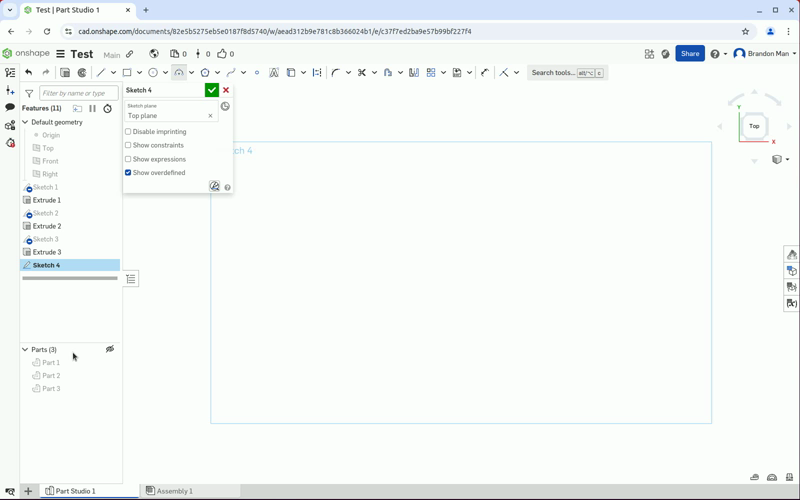
mouse_move(460, 251)
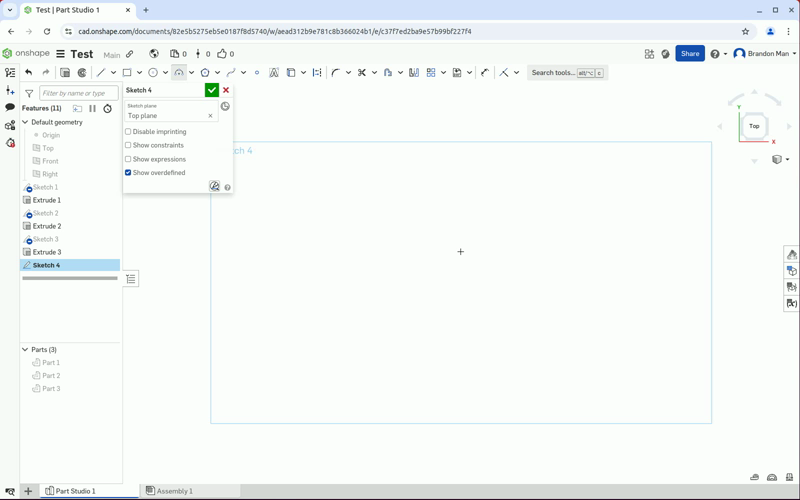
click(460, 251)
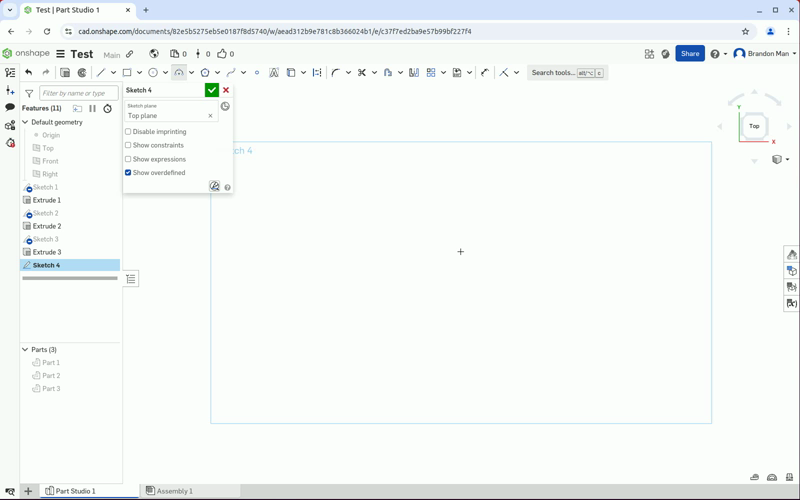
key_up(shift)
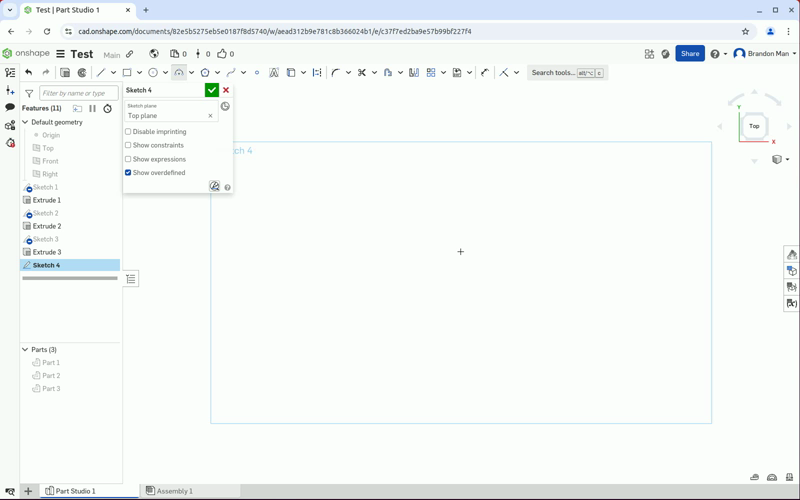
key_down(shift)
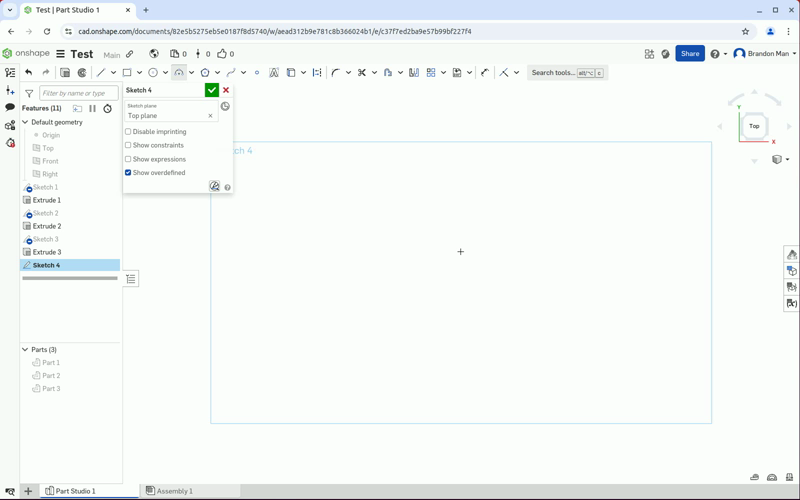
mouse_move(553, 251)
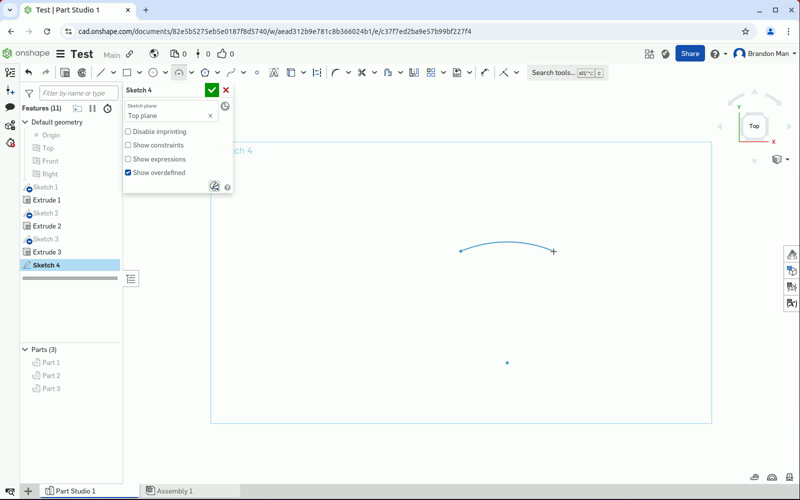
click(553, 251)
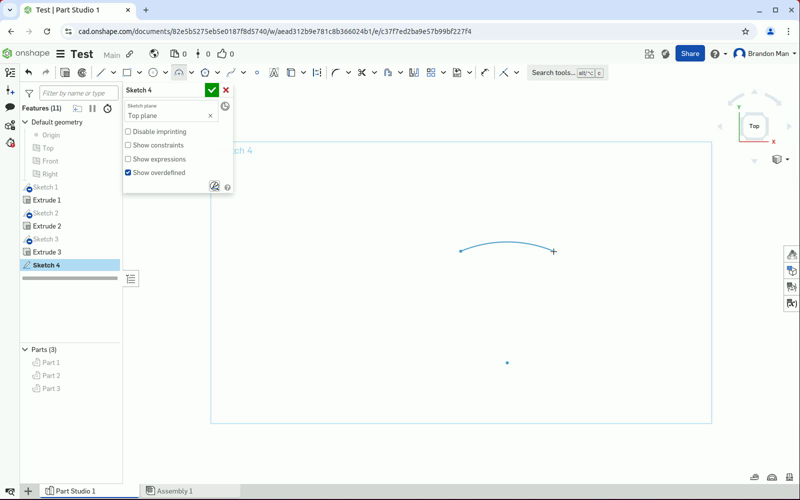
mouse_move(507, 297)
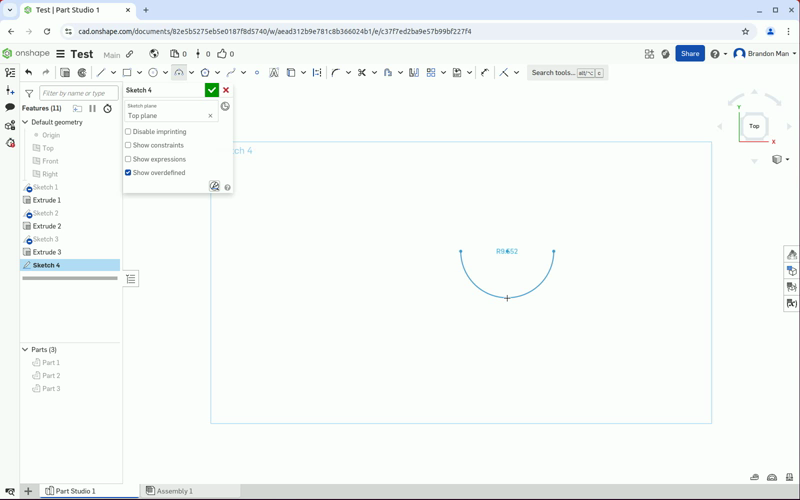
click(507, 297)
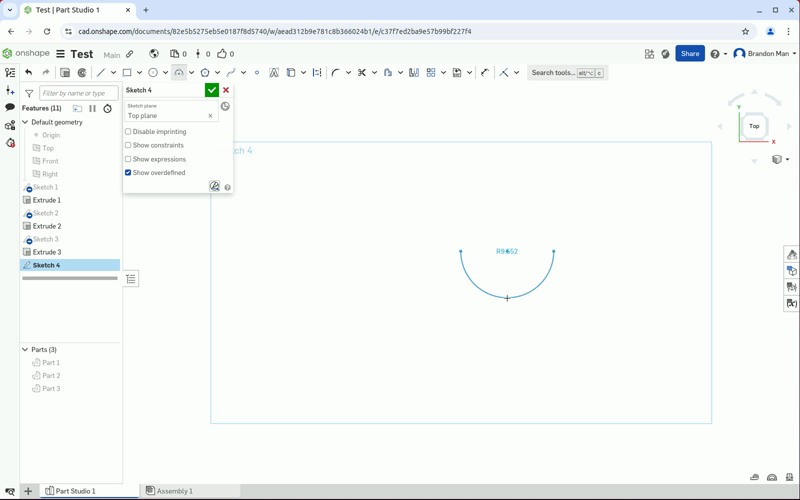
key_up(shift)
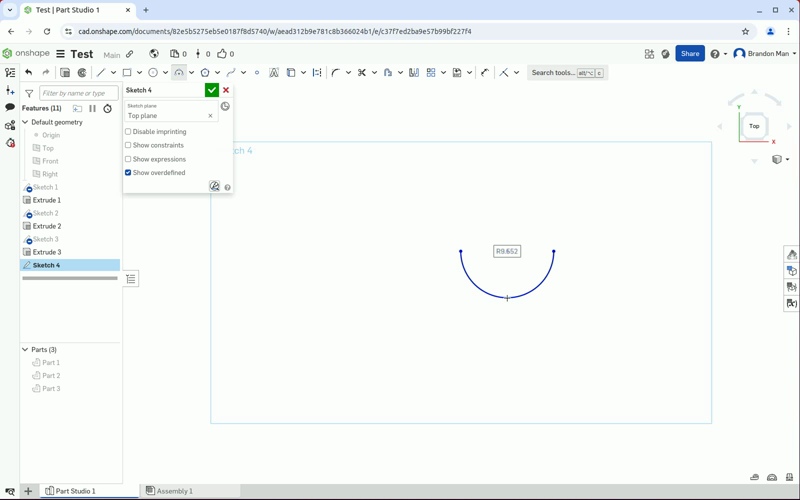
key(esc)
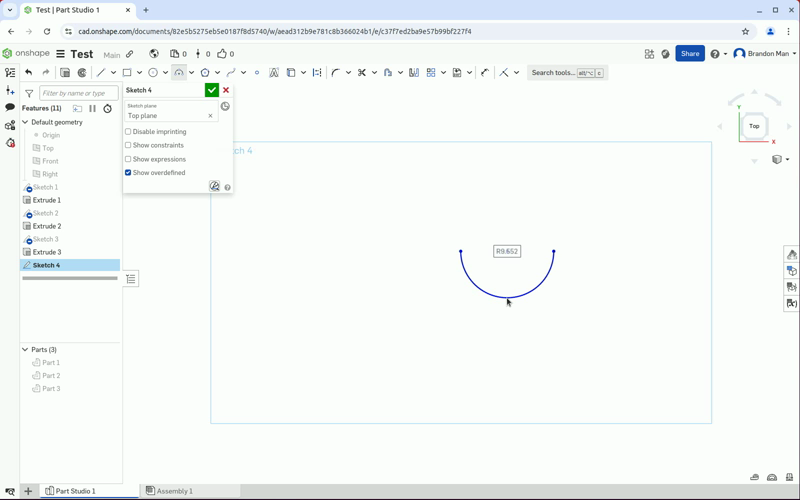
key(l)
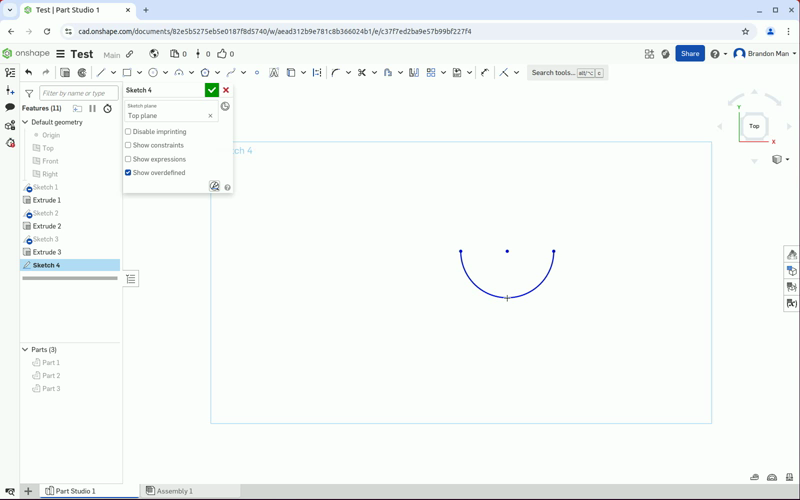
mouse_move(553, 251)
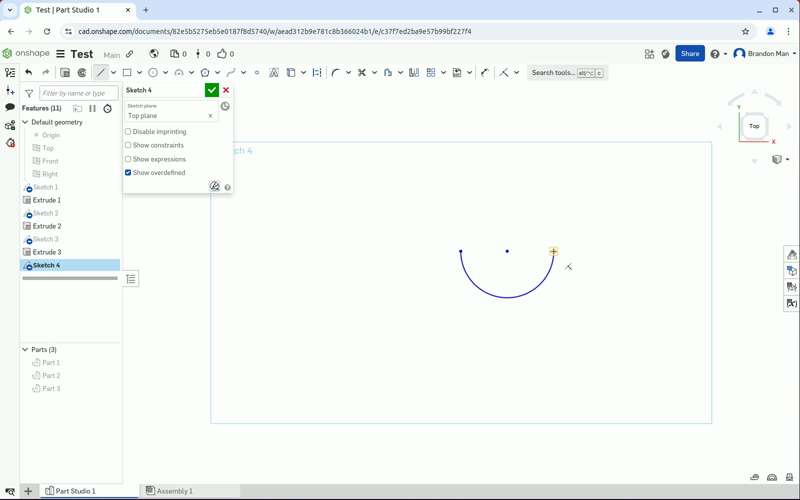
click(553, 251)
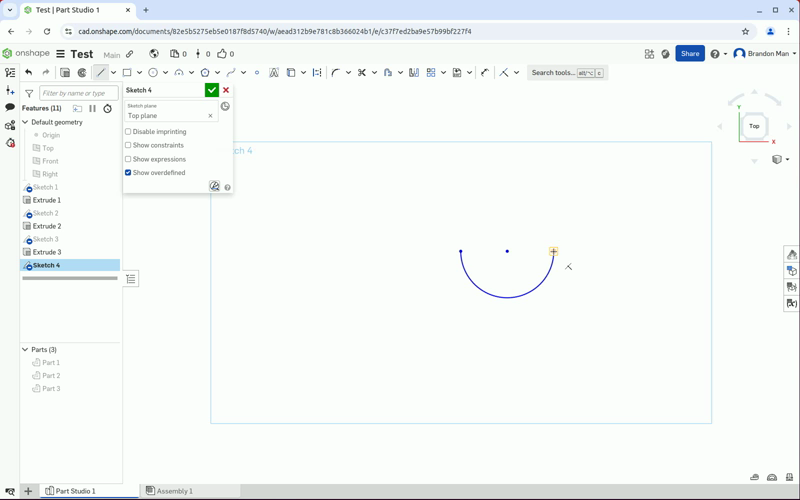
key_down(shift)
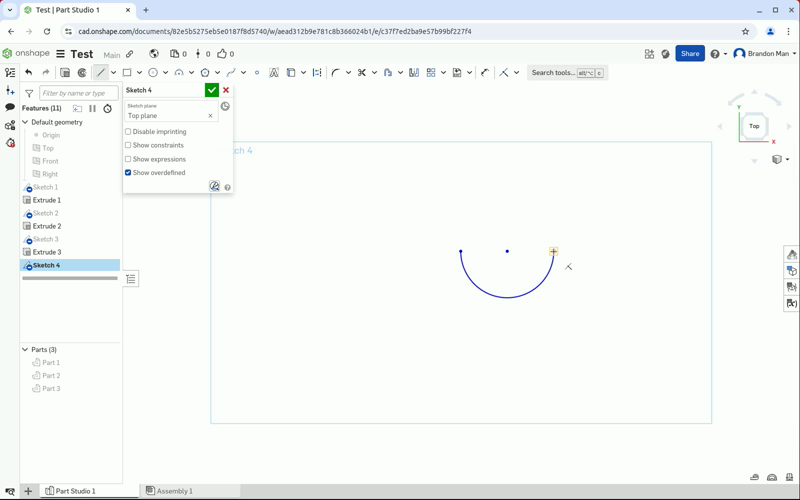
mouse_move(583, 251)
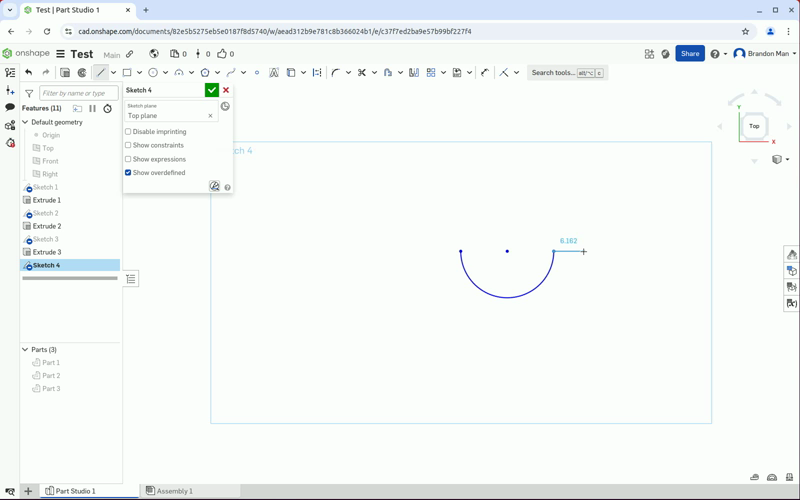
mouse_move(543, 251)
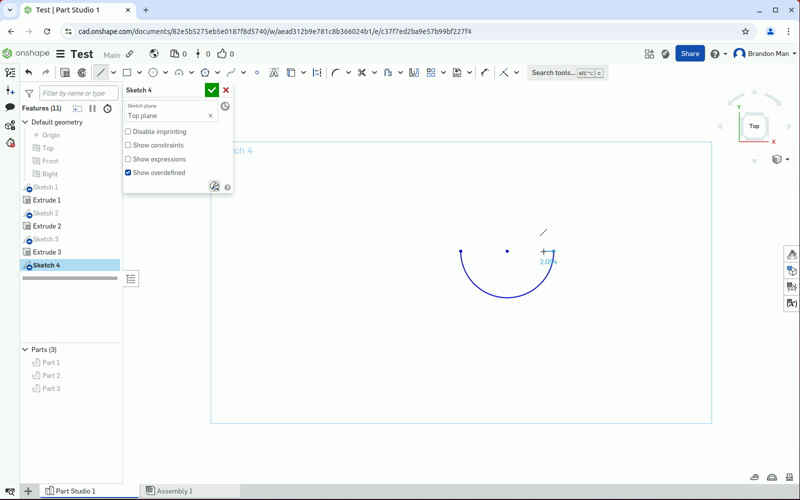
click(543, 251)
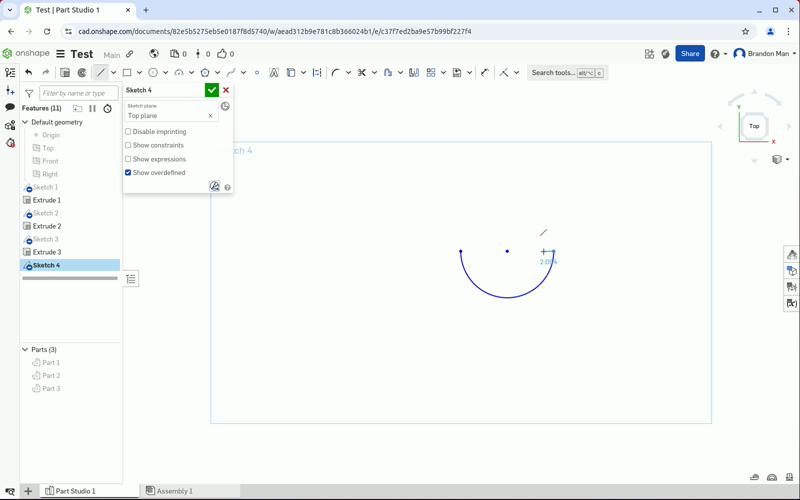
key_up(shift)
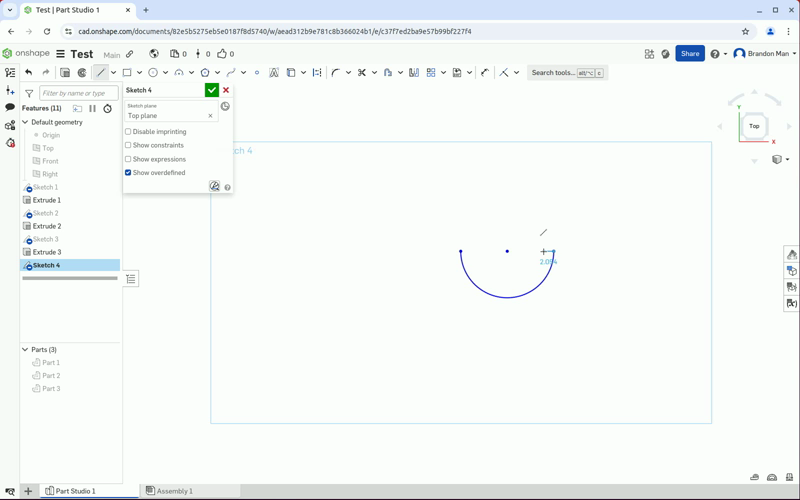
key(esc)
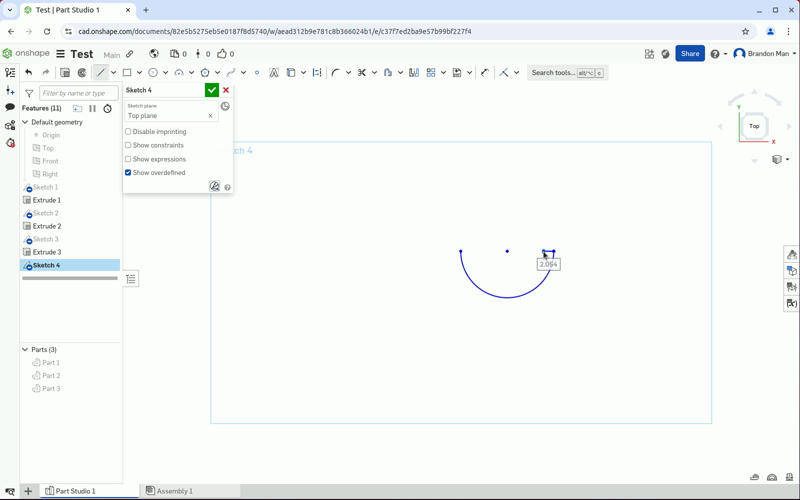
key(a)
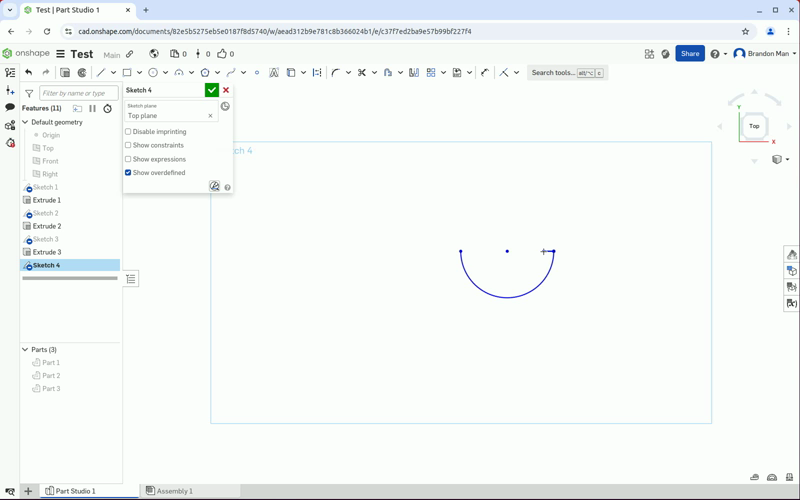
mouse_move(543, 251)
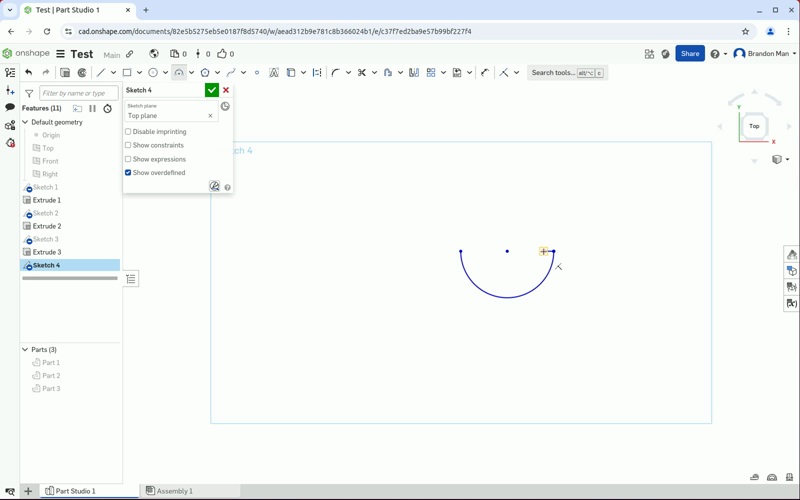
click(543, 251)
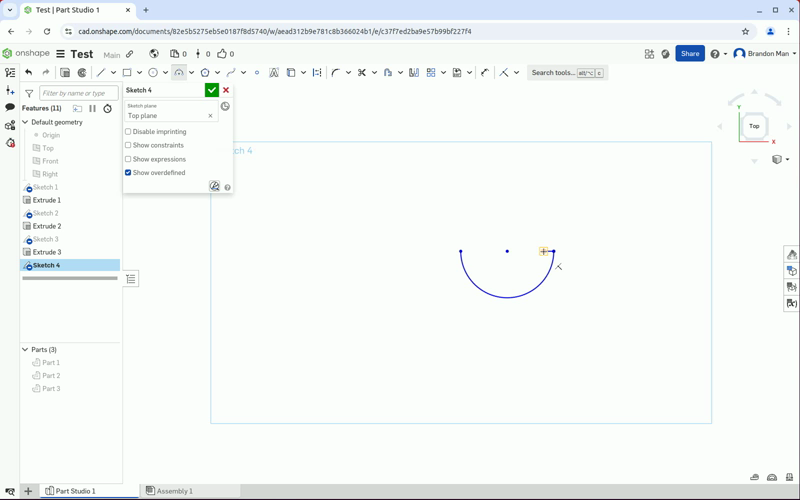
key_down(shift)
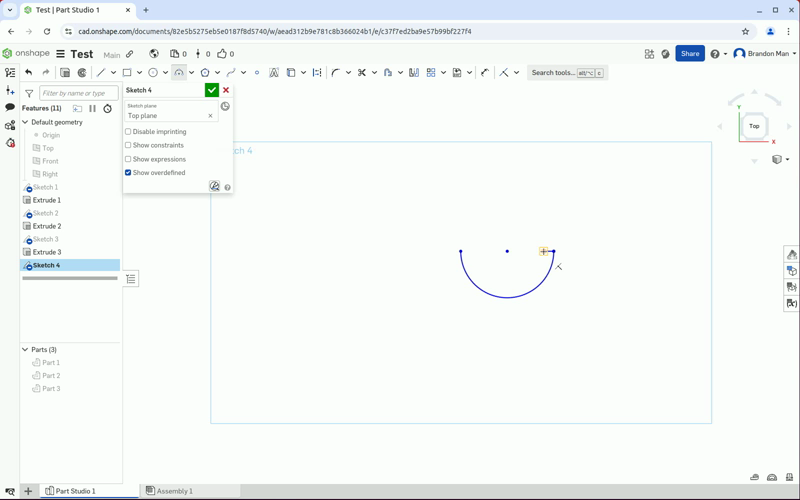
mouse_move(470, 251)
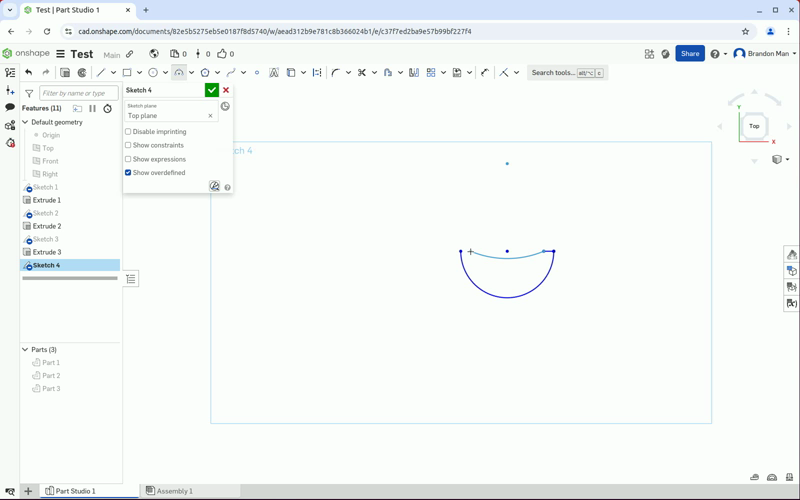
click(470, 251)
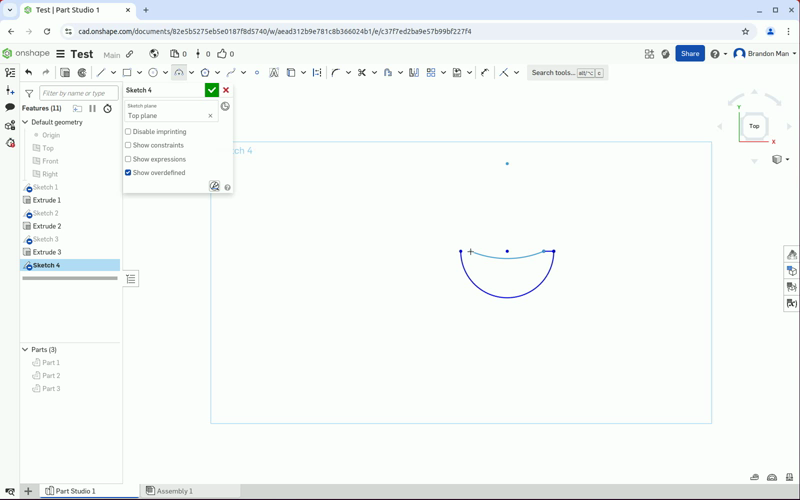
mouse_move(507, 288)
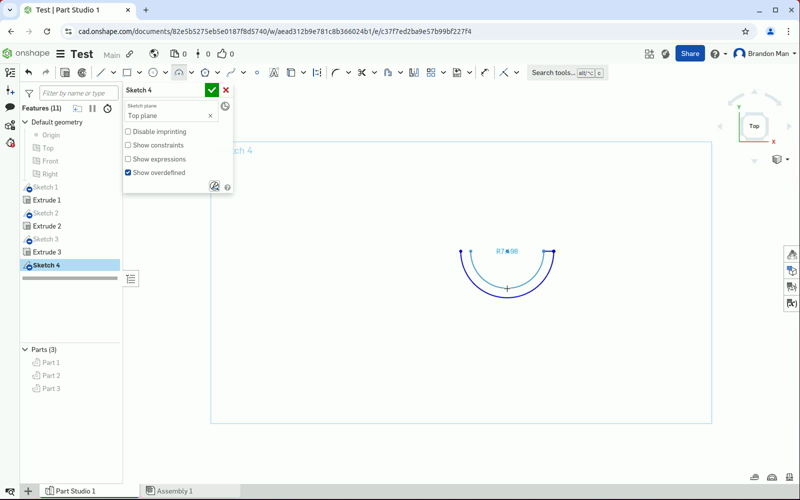
click(507, 288)
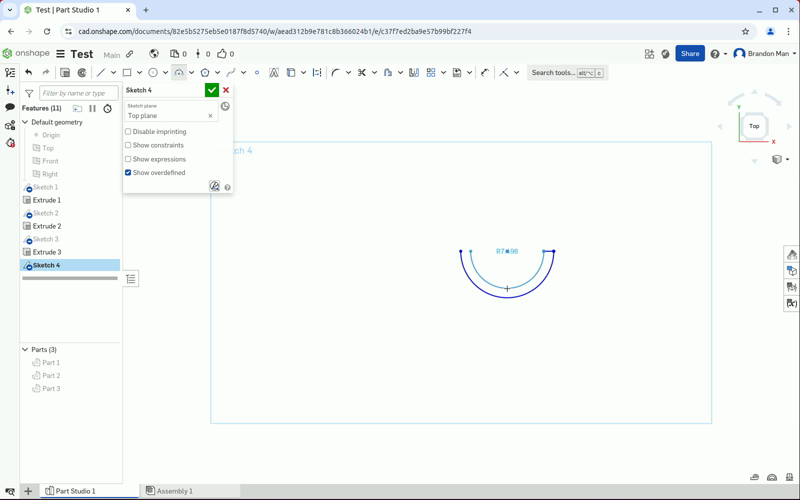
key_up(shift)
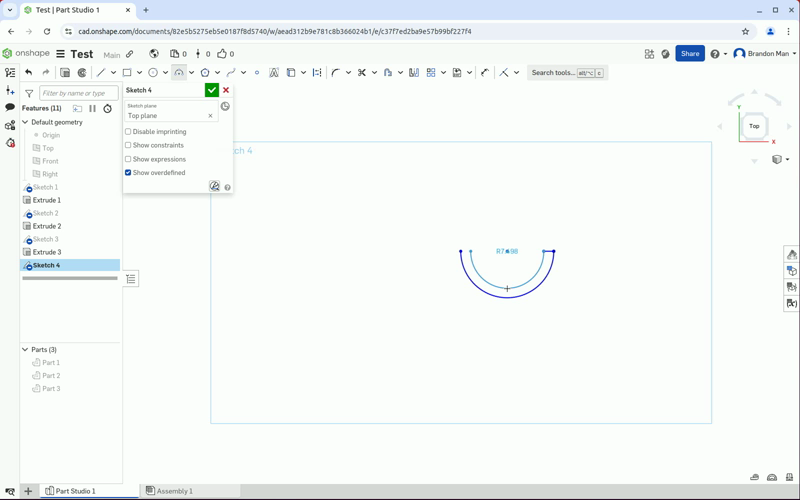
key(esc)
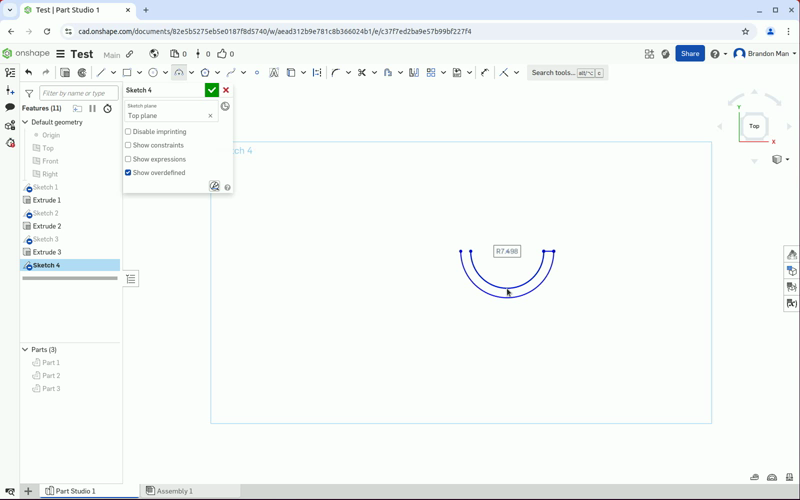
key(l)
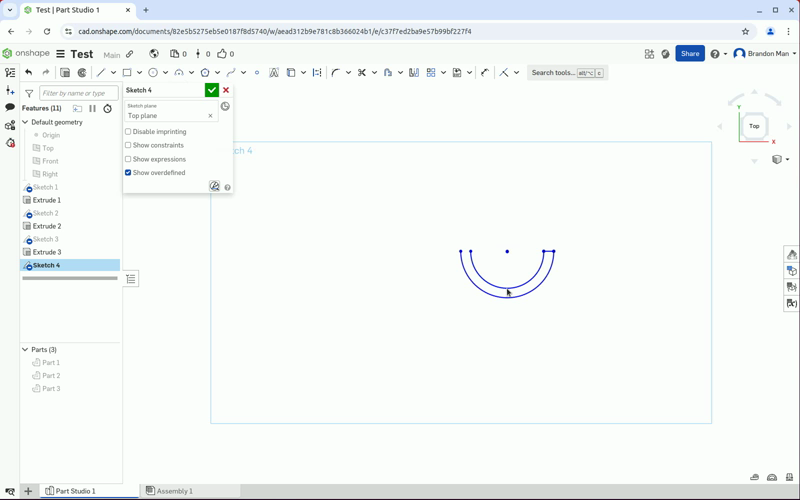
mouse_move(470, 251)
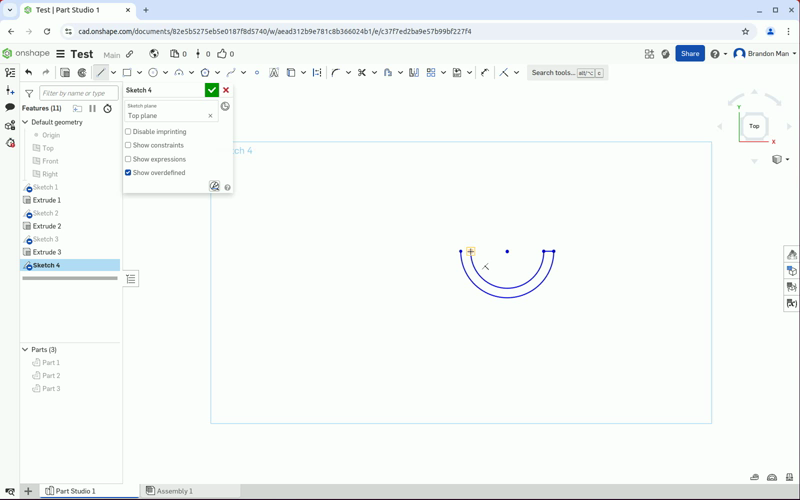
click(470, 251)
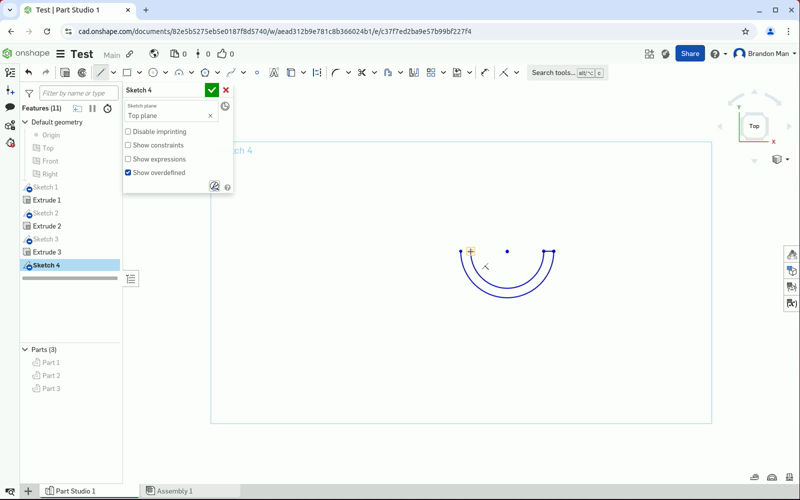
mouse_move(500, 251)
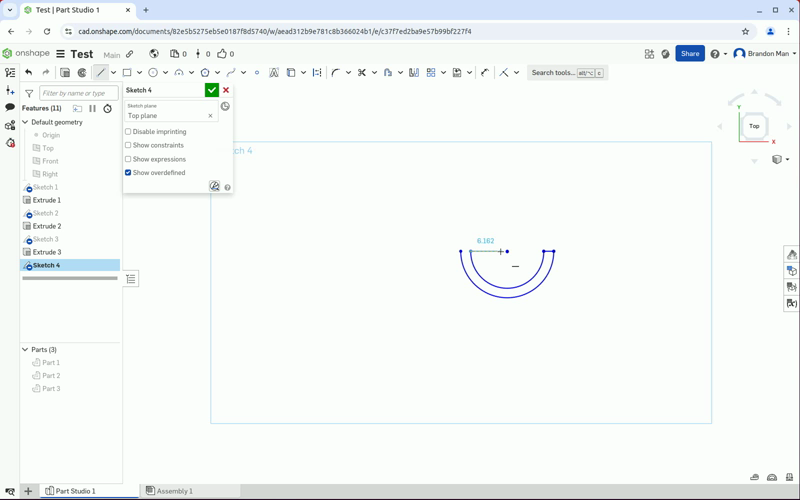
key_down(shift)
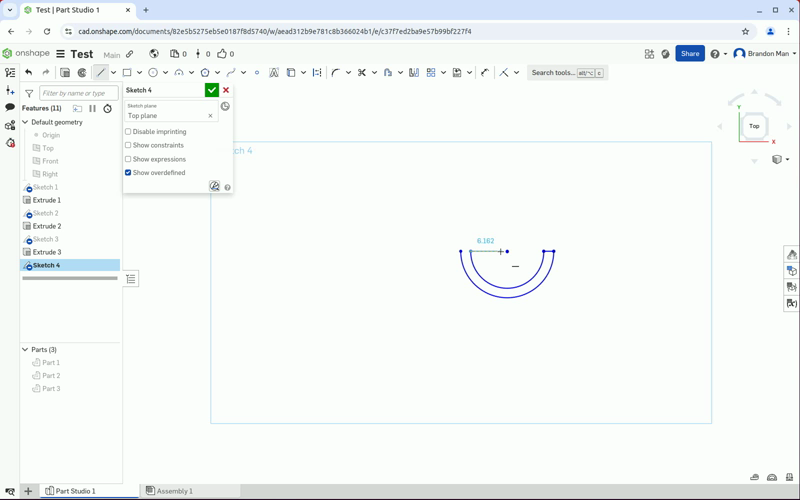
mouse_move(460, 251)
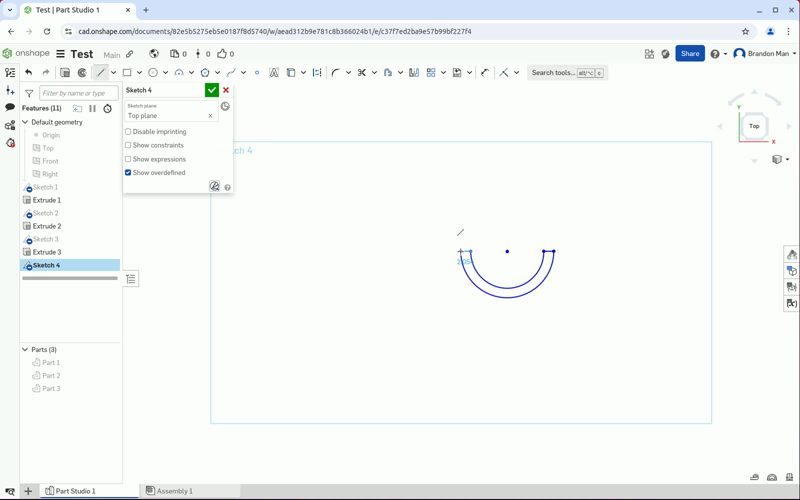
key_up(shift)
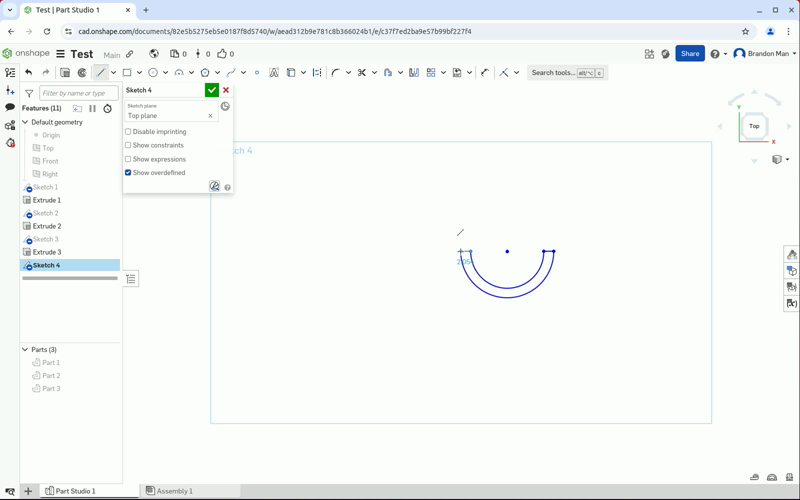
click(460, 251)
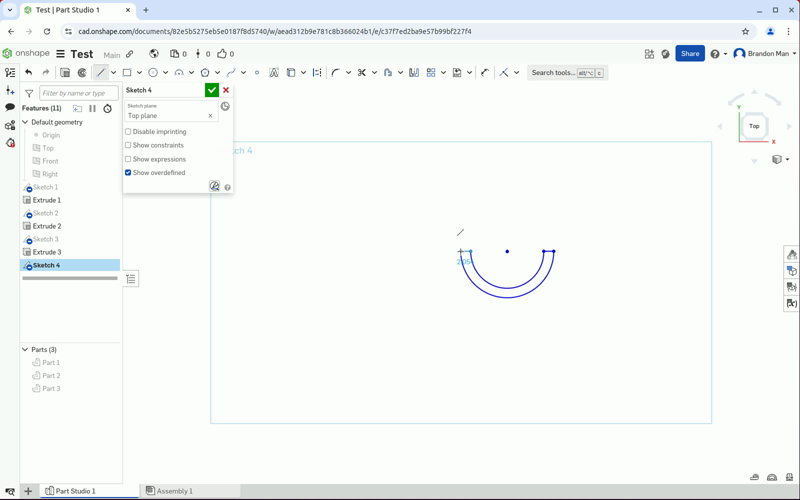
key(esc)
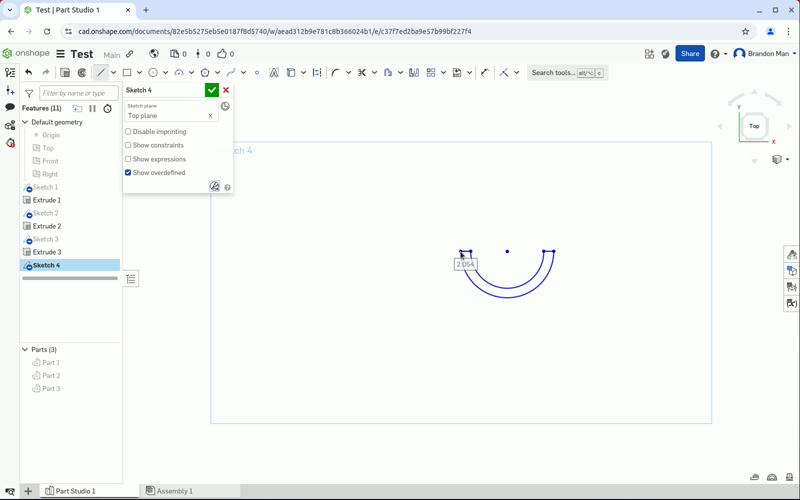
mouse_move(509, 267)
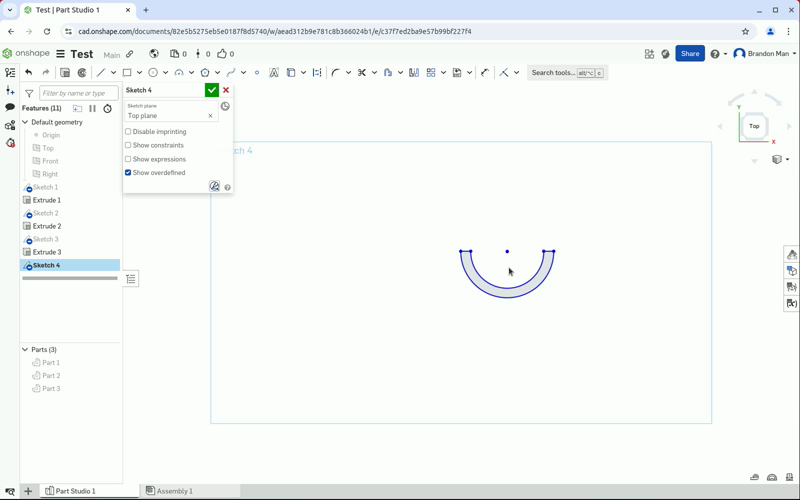
scroll(6)
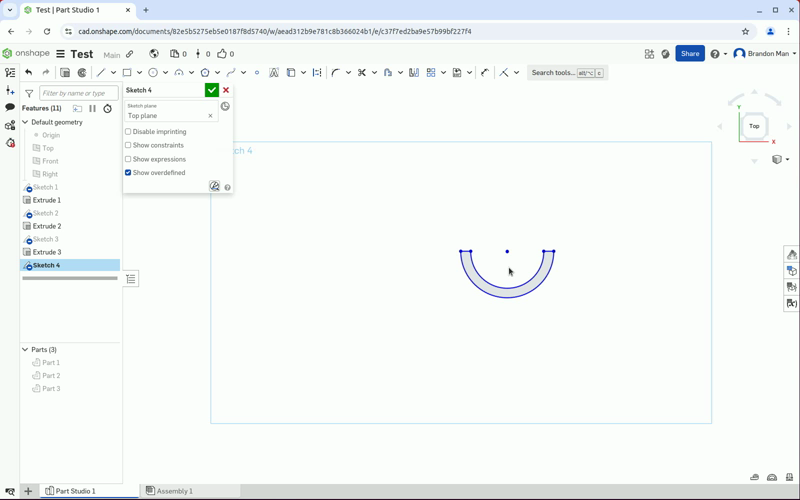
scroll(6)
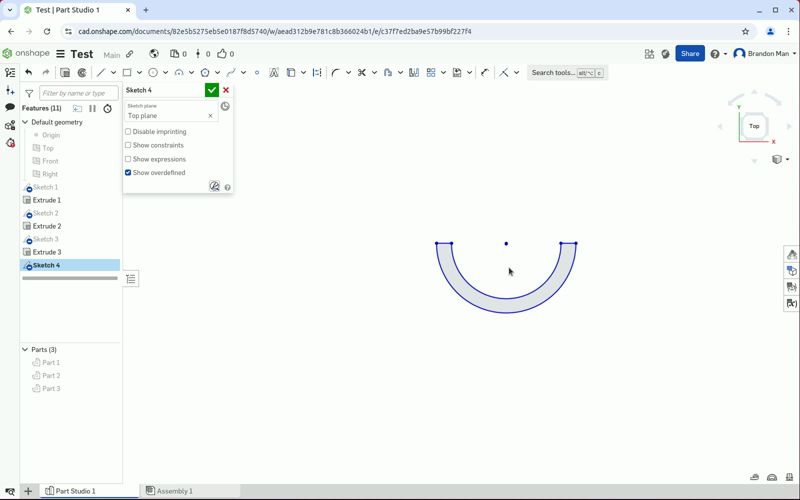
scroll(6)
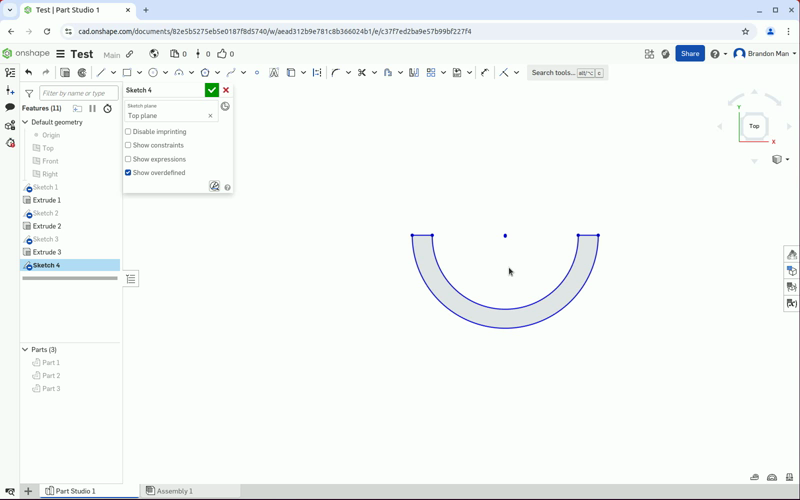
scroll(6)
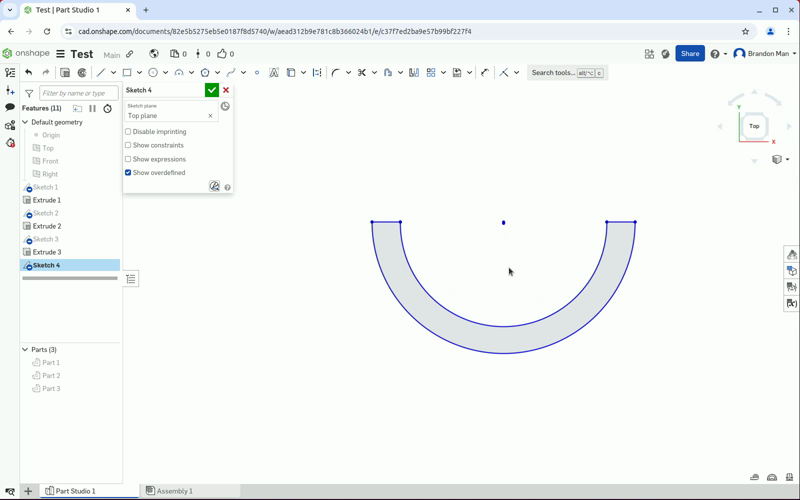
scroll(6)
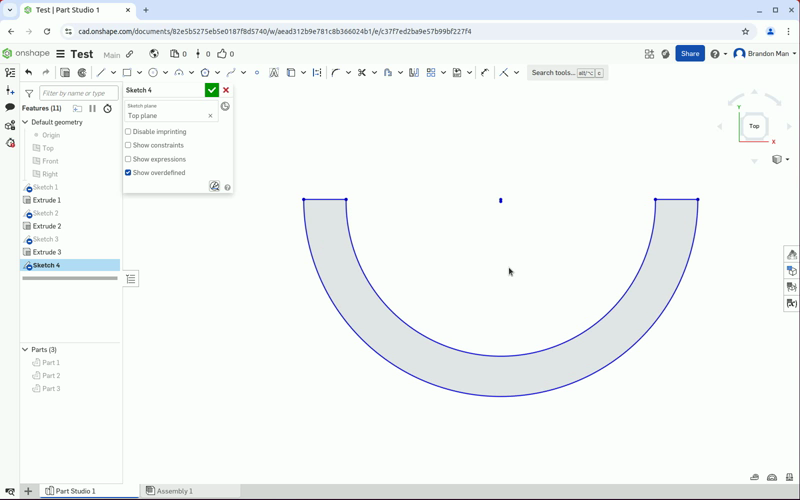
scroll(6)
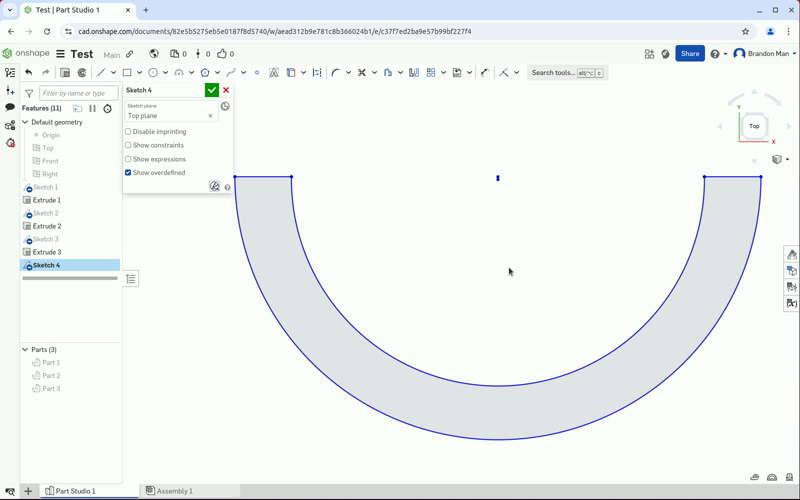
scroll(6)
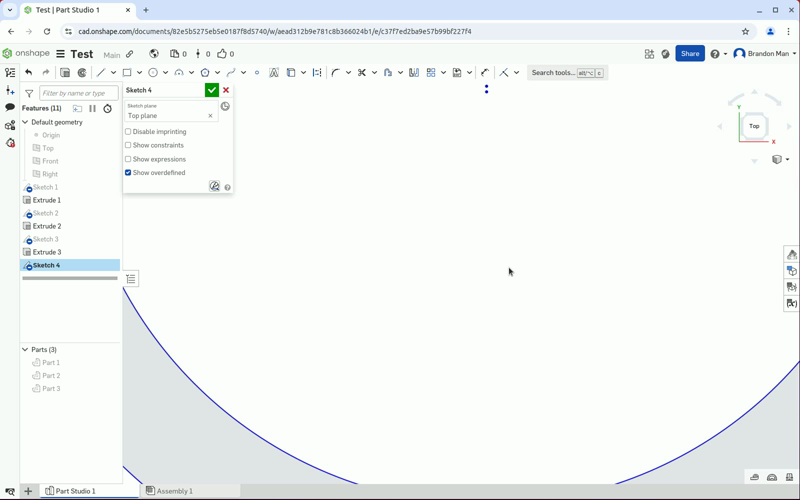
click(509, 267)
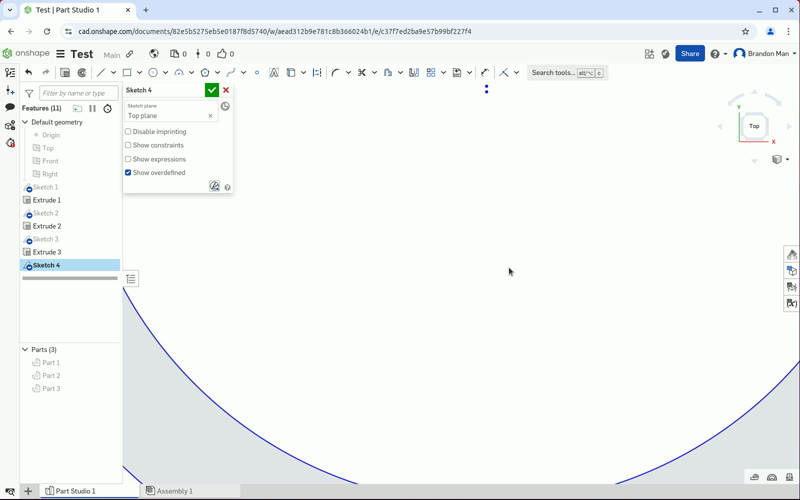
scroll(-6)
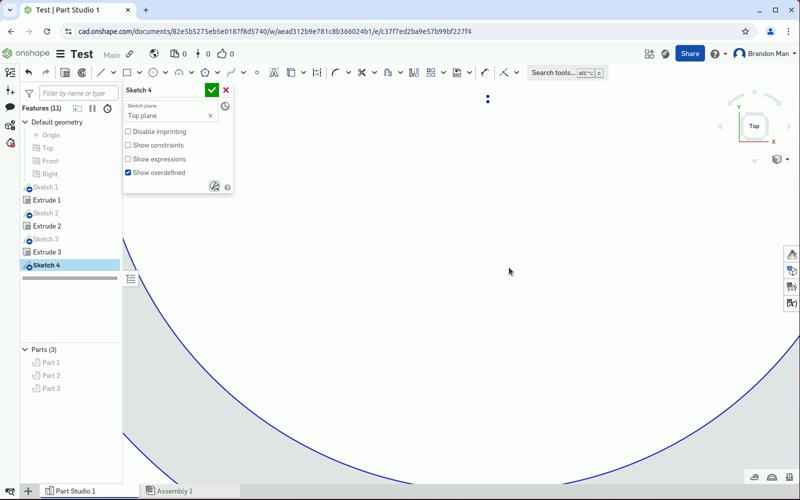
scroll(-6)
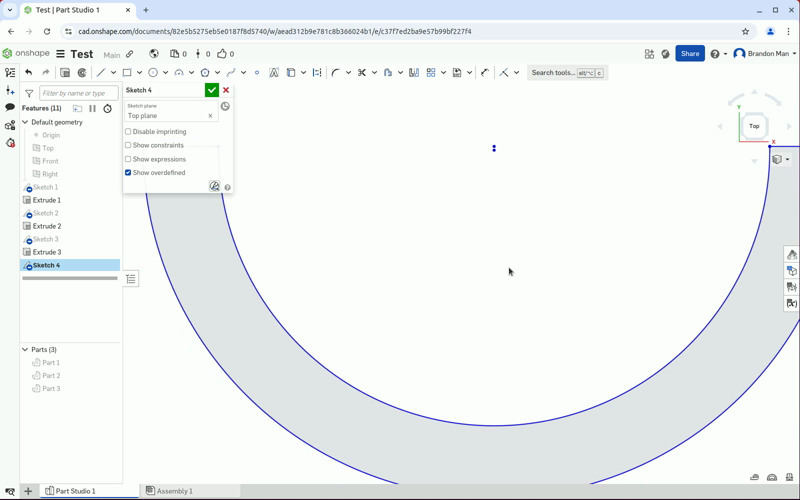
scroll(-6)
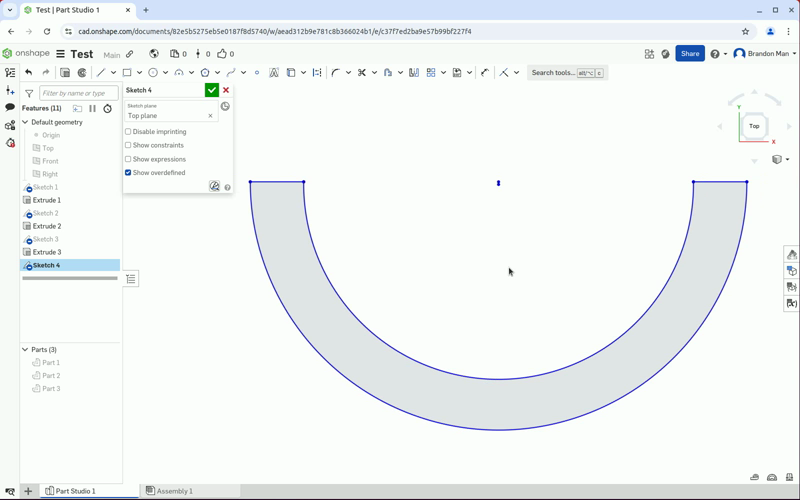
scroll(-6)
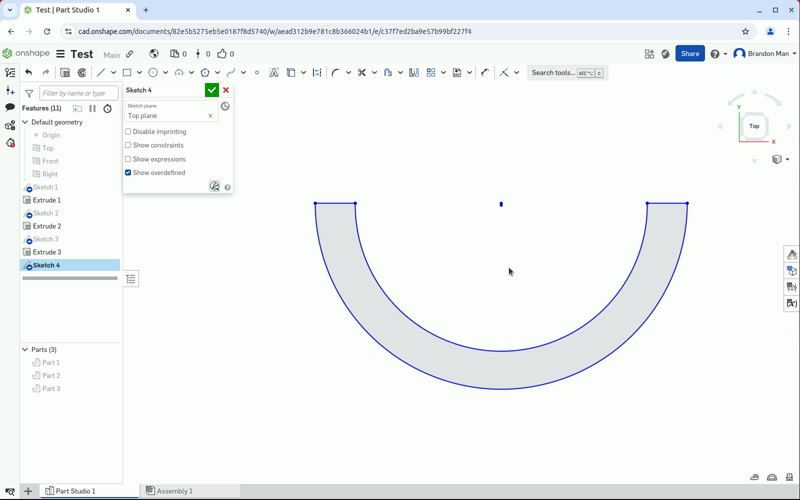
scroll(-6)
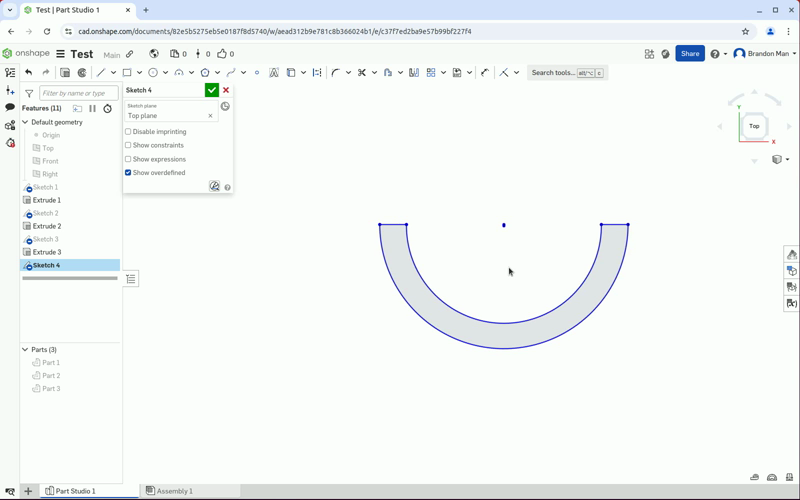
scroll(-6)
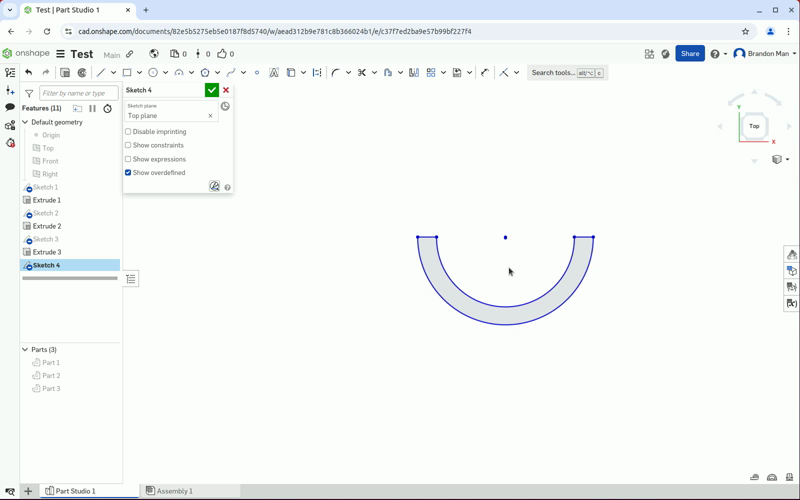
scroll(-6)
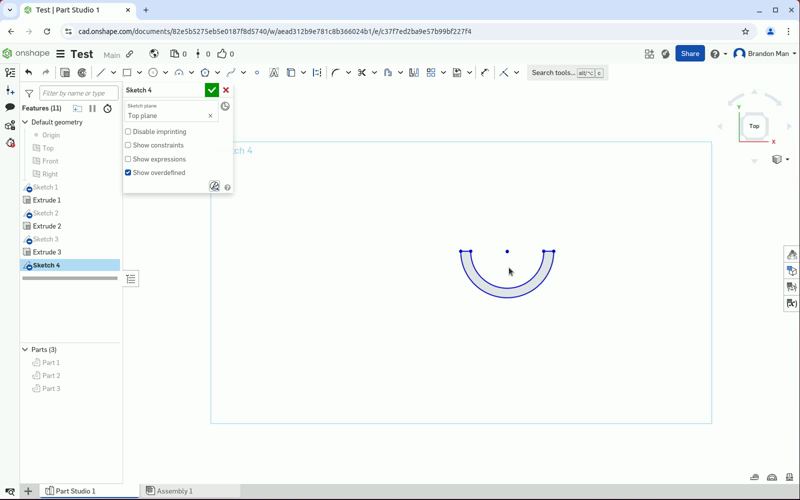
mouse_move(73, 352)
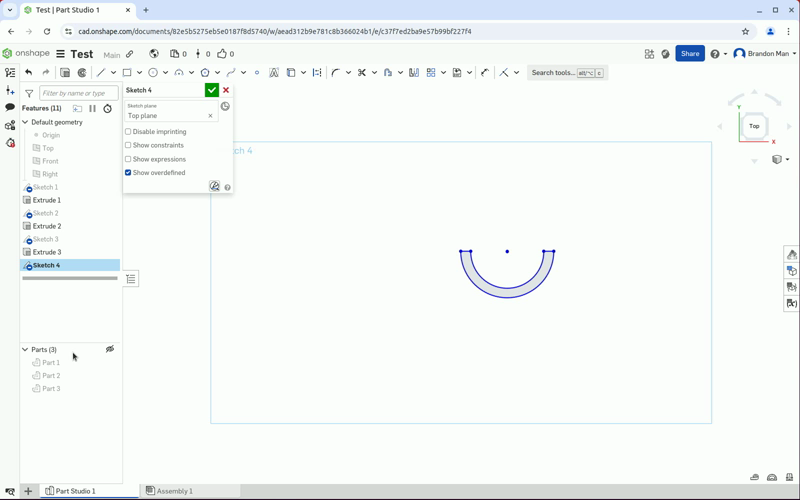
key(shift+y)
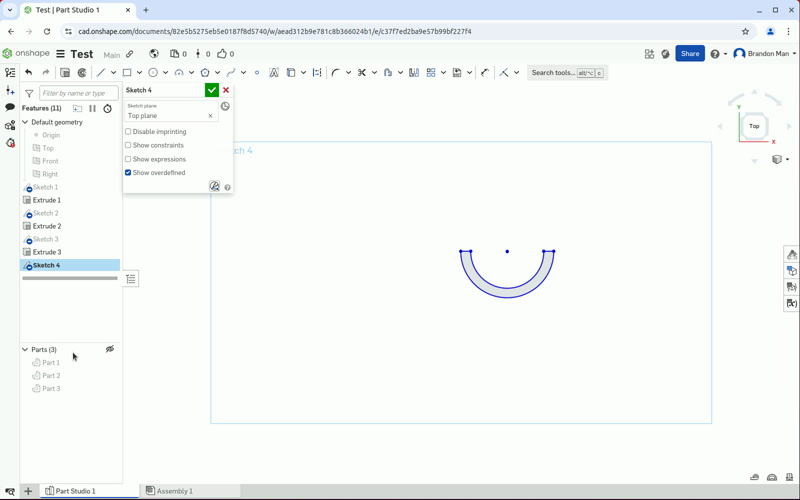
key(shift+e)
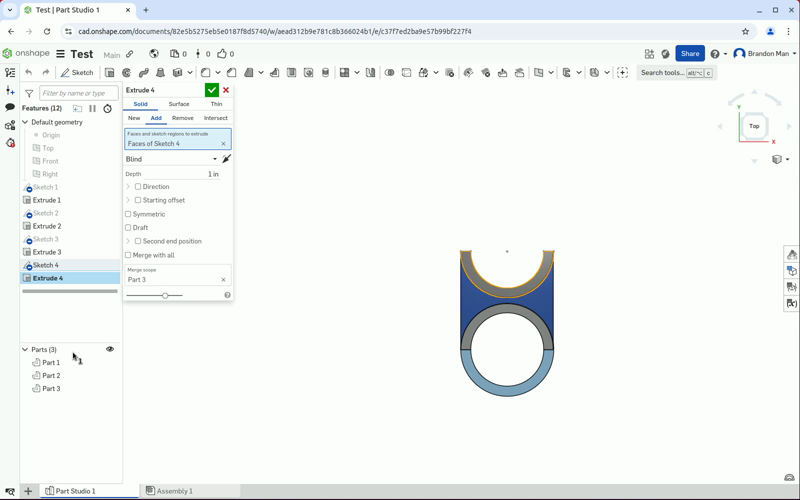
mouse_move(143, 106)
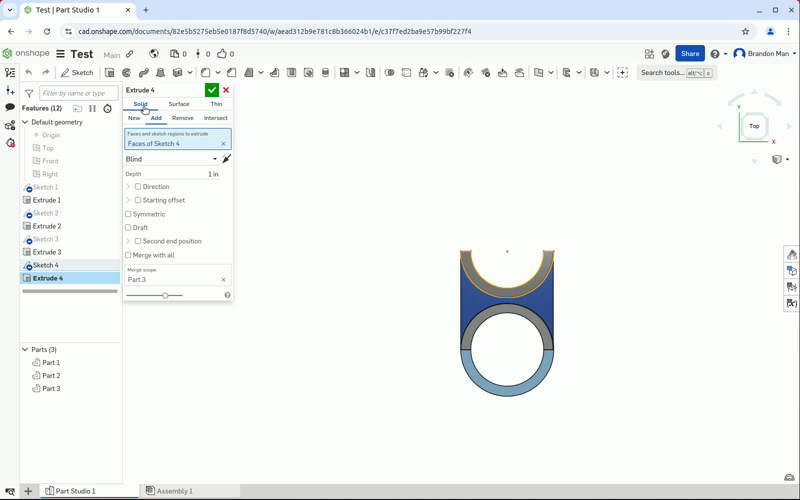
click(143, 106)
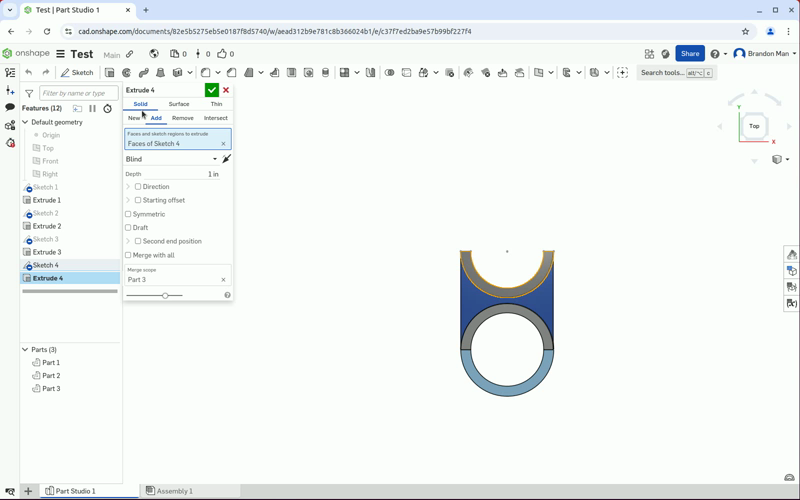
mouse_move(137, 120)
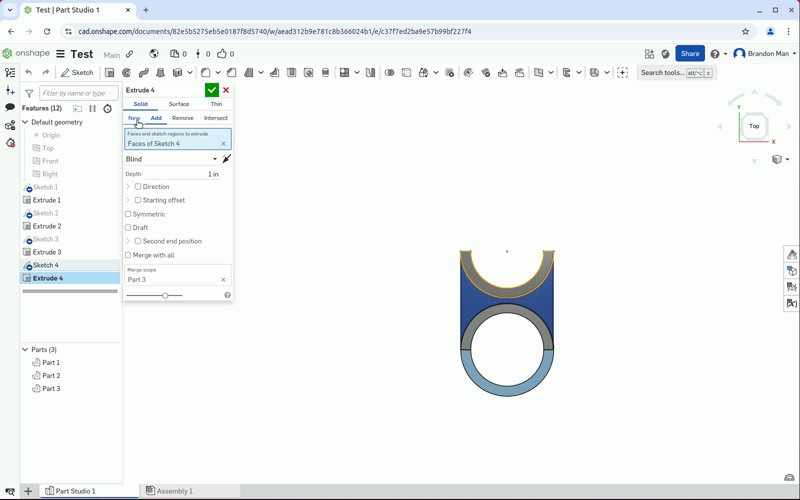
click(137, 120)
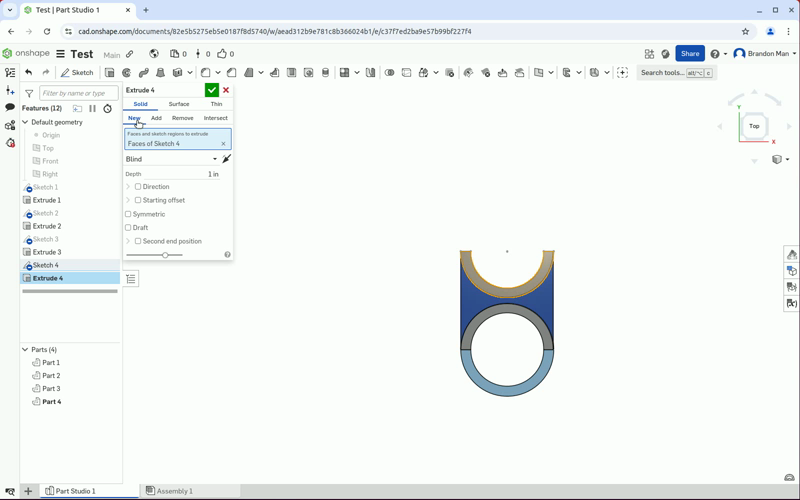
key(tab, 4)
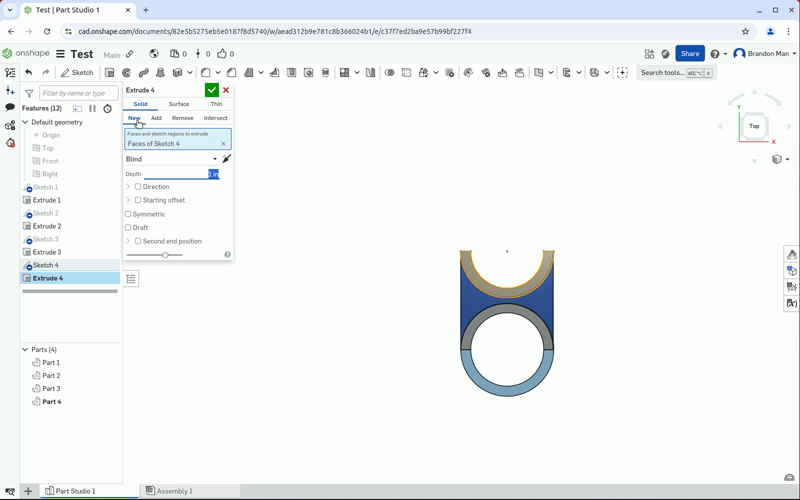
text(4.814)
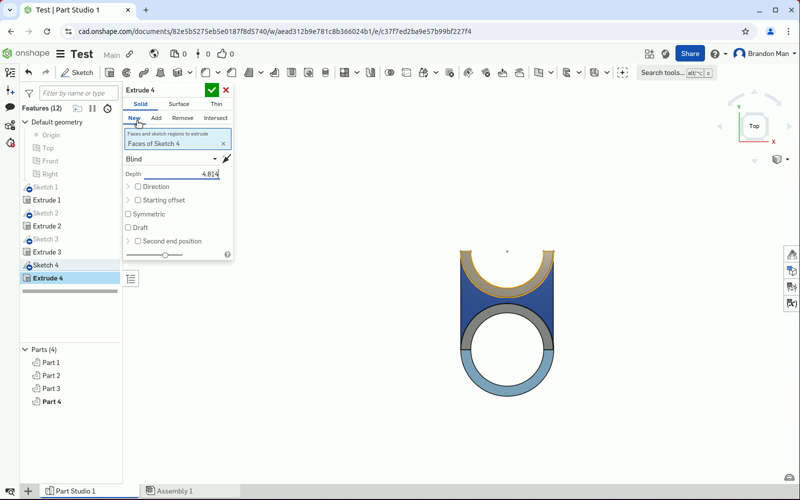
key(enter)
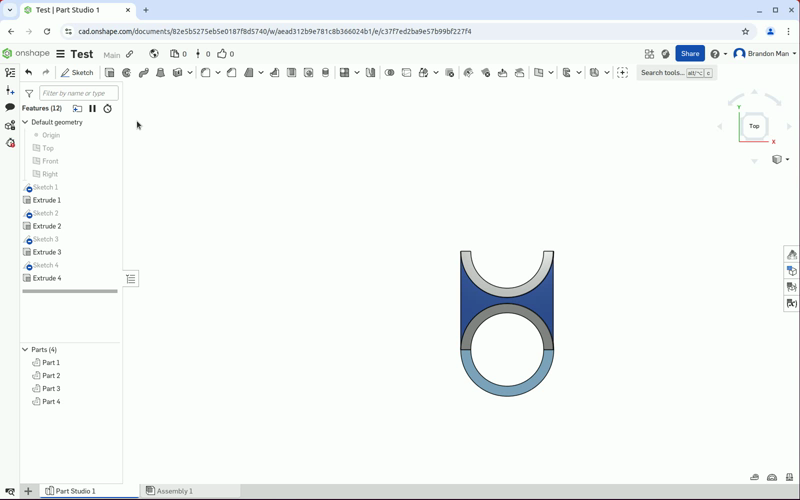
key(shift+h)
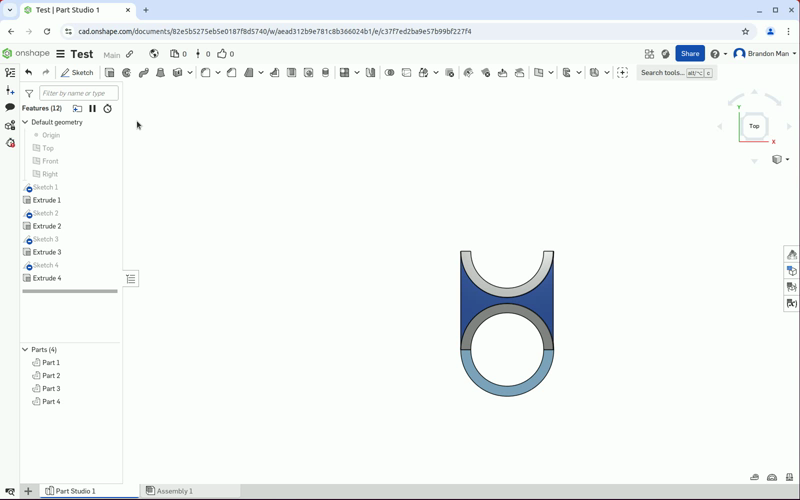
key(shift+h)
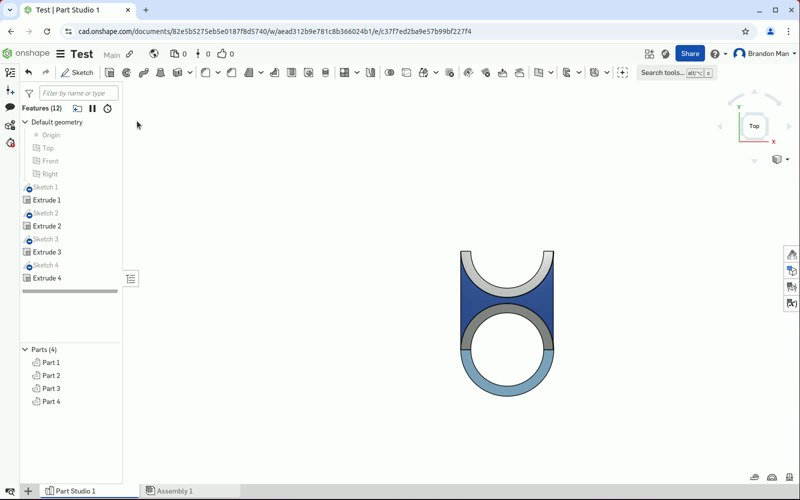
mouse_move(73, 189)
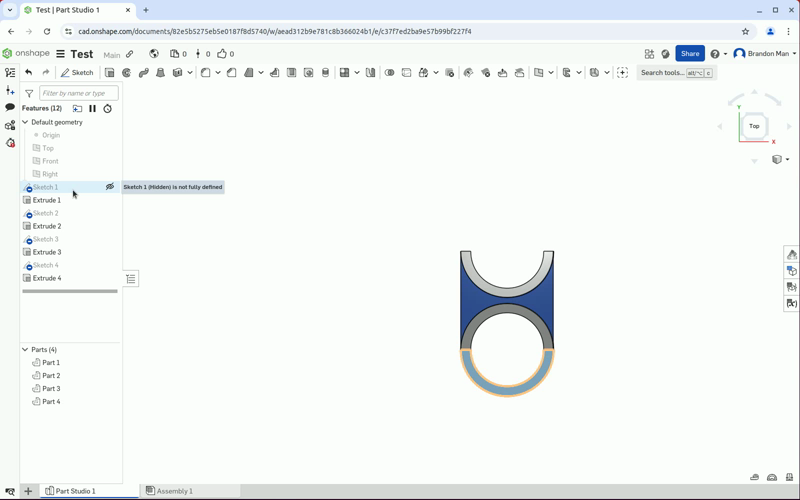
click(73, 189)
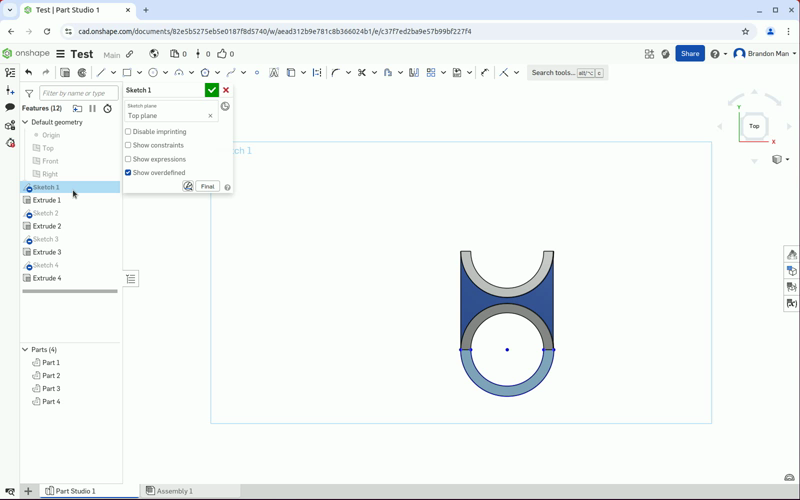
mouse_move(229, 92)
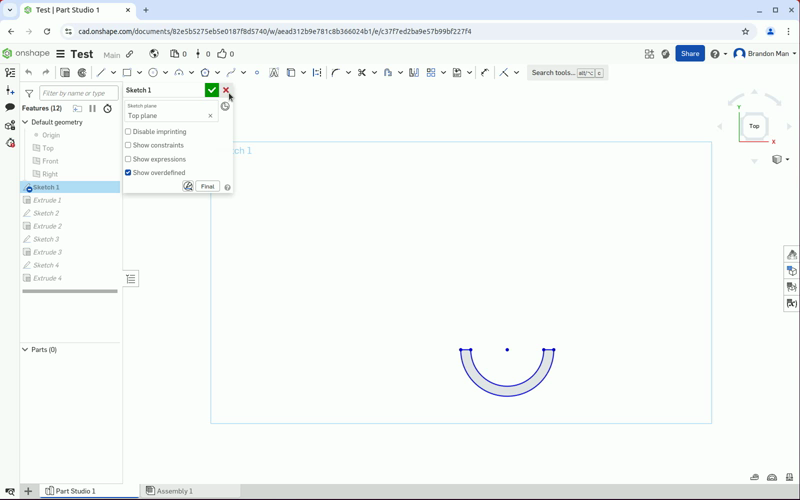
click(229, 92)
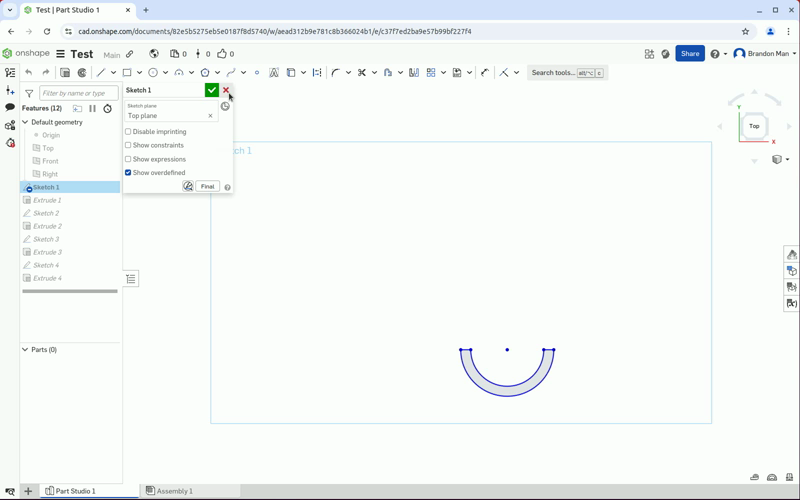
key(shift+s)
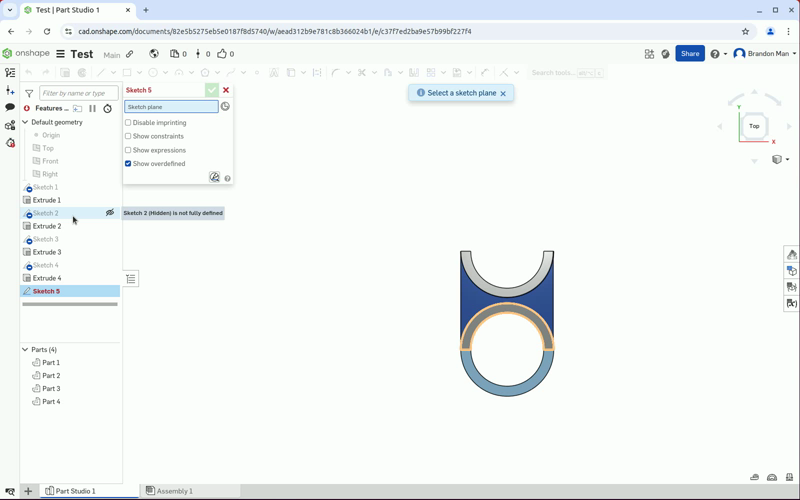
scroll(3)
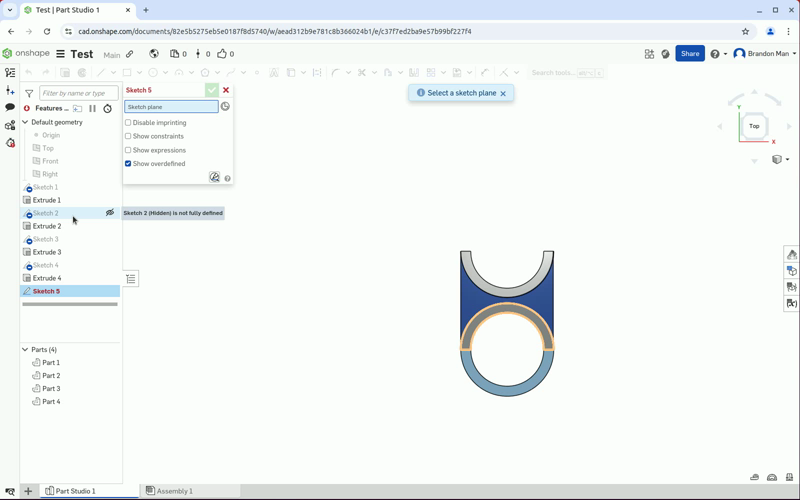
mouse_move(73, 150)
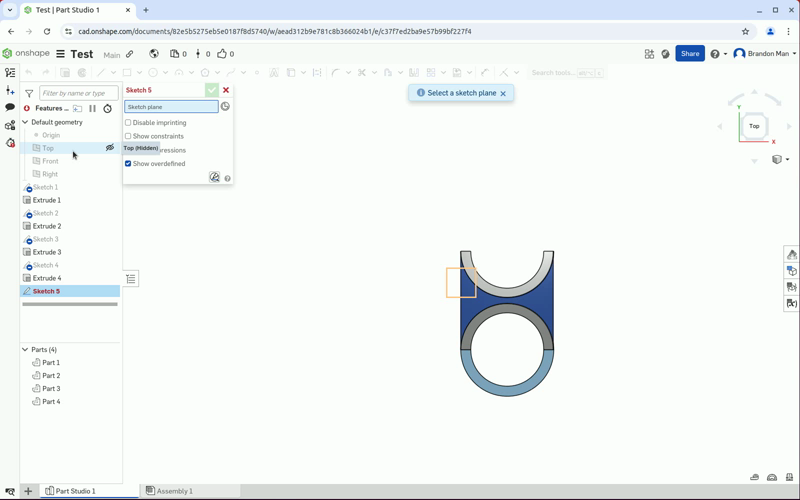
click(73, 150)
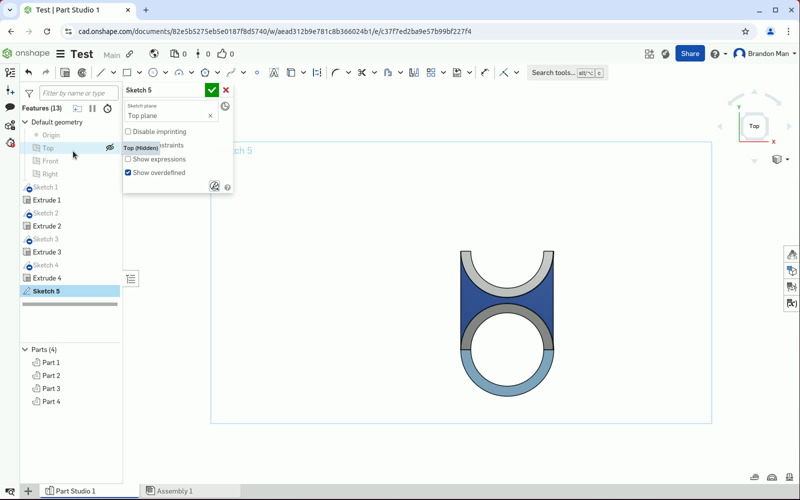
mouse_move(73, 352)
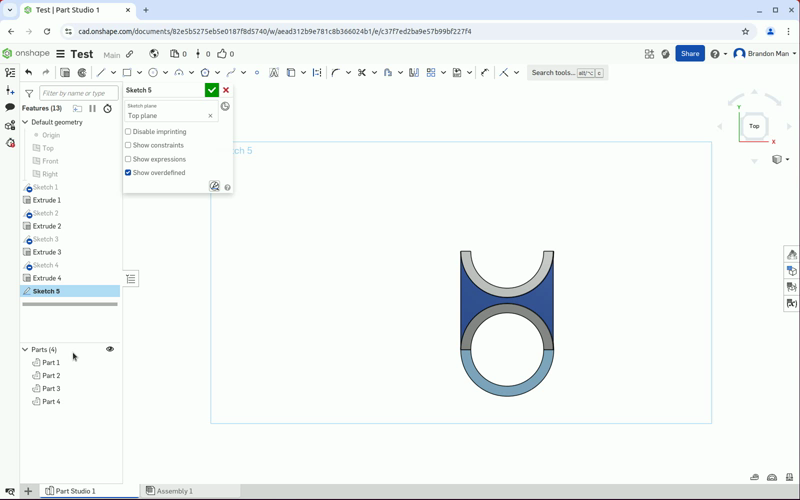
key(y)
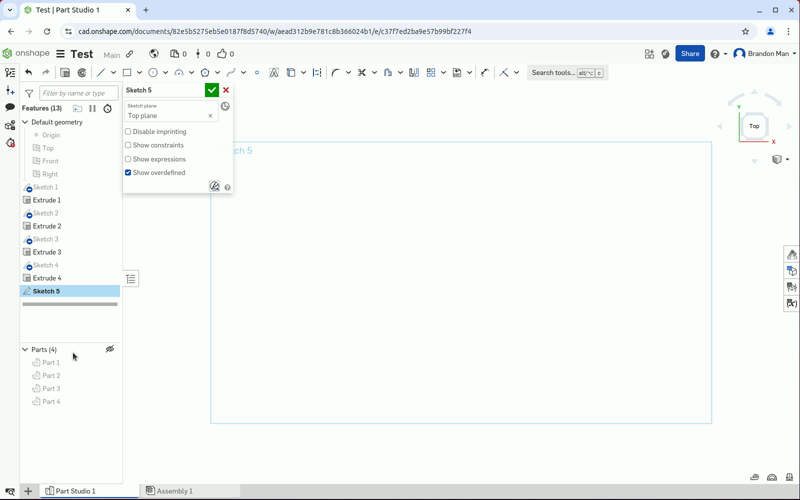
key(l)
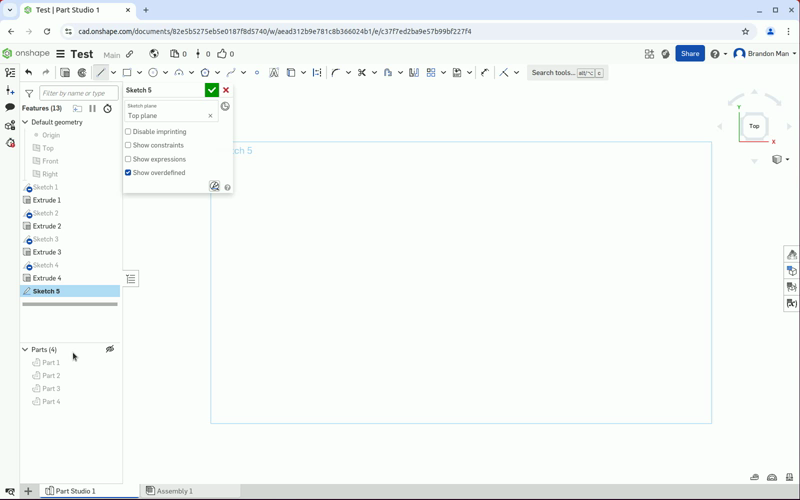
key_down(shift)
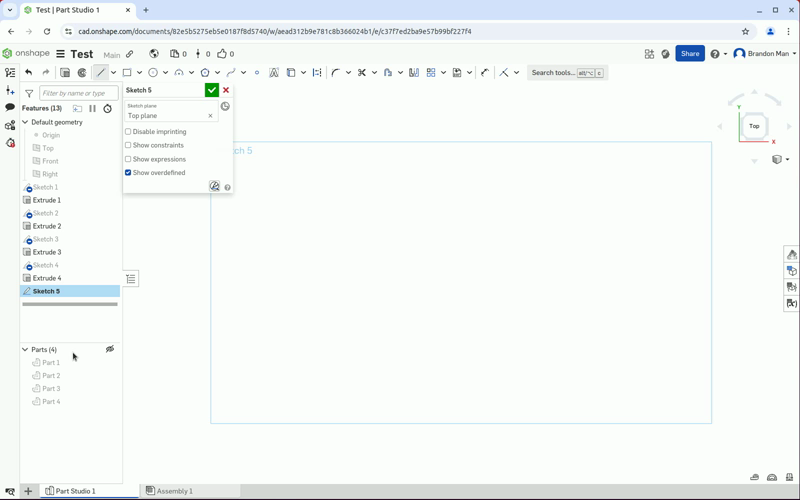
mouse_move(460, 251)
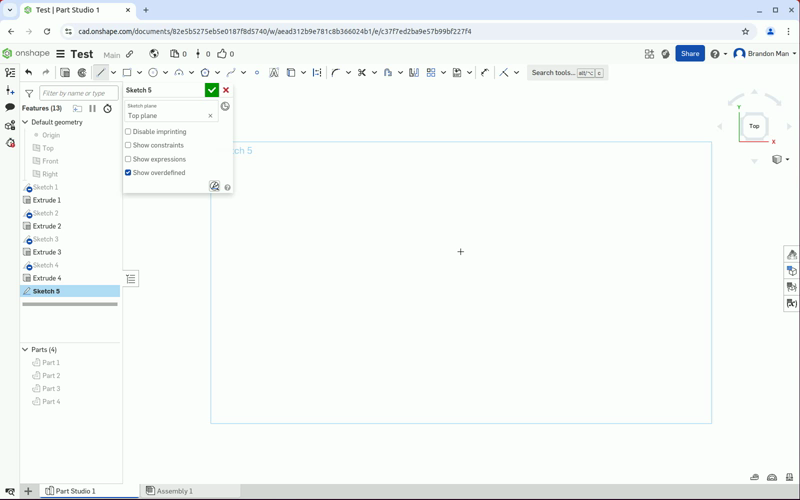
click(460, 251)
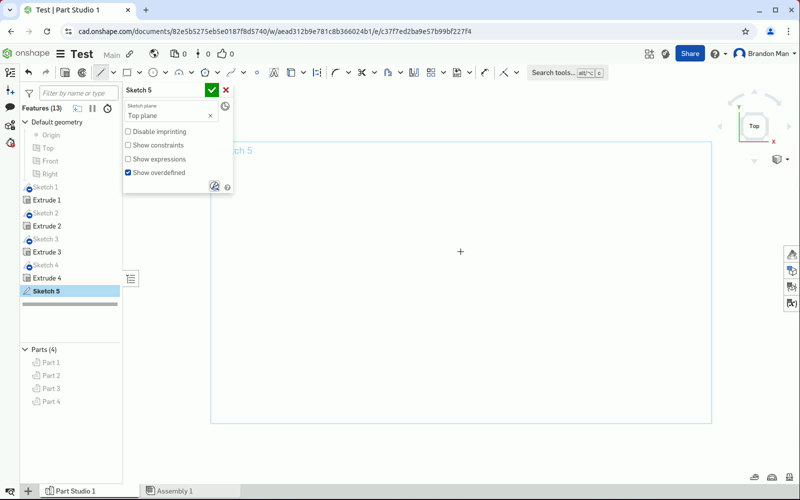
key_up(shift)
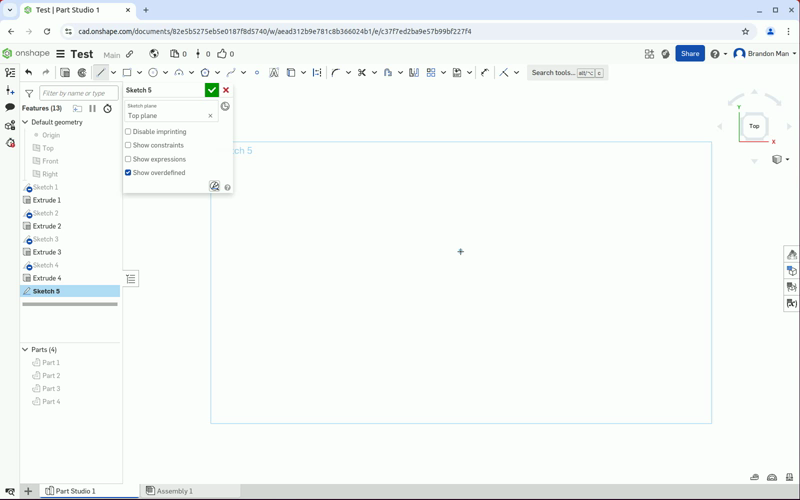
key_down(shift)
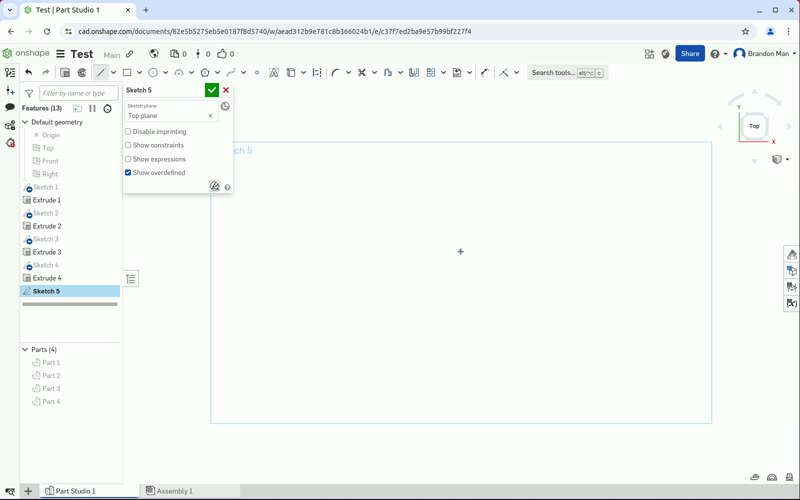
mouse_move(490, 251)
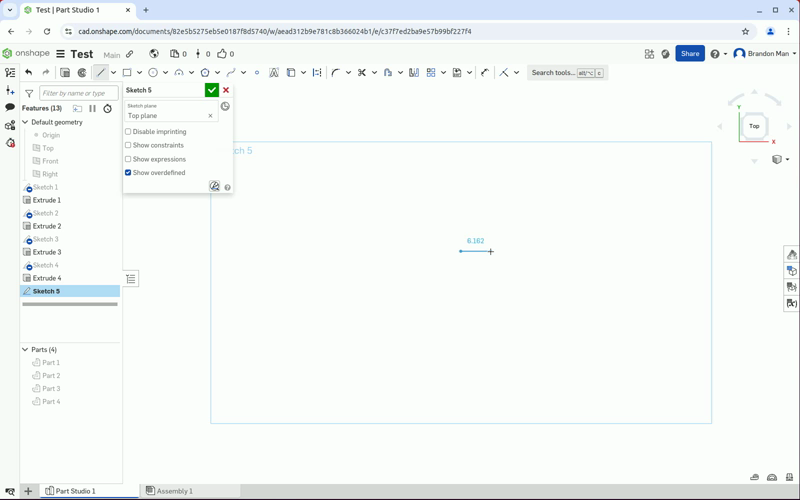
mouse_move(470, 251)
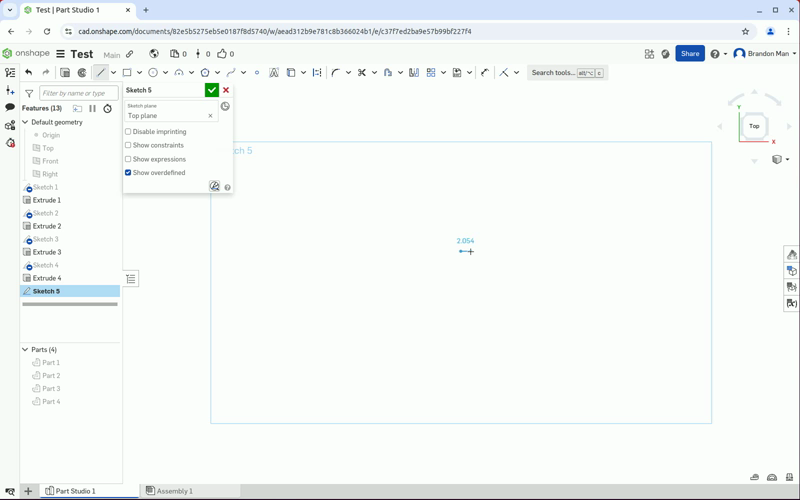
click(470, 251)
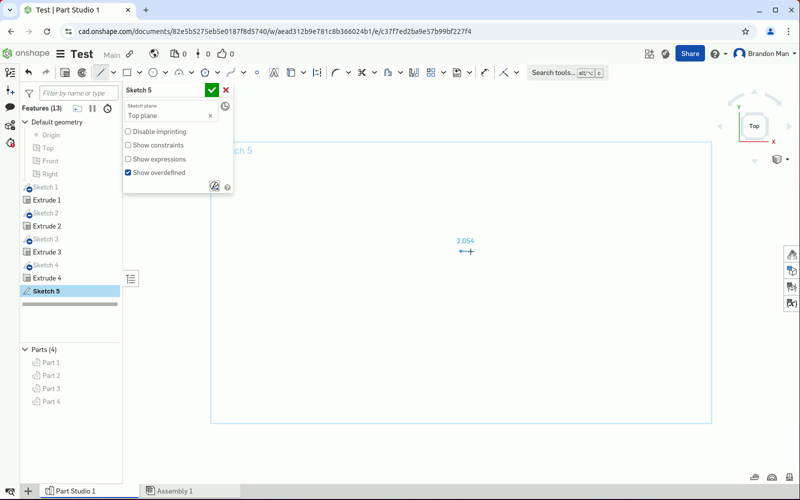
key_up(shift)
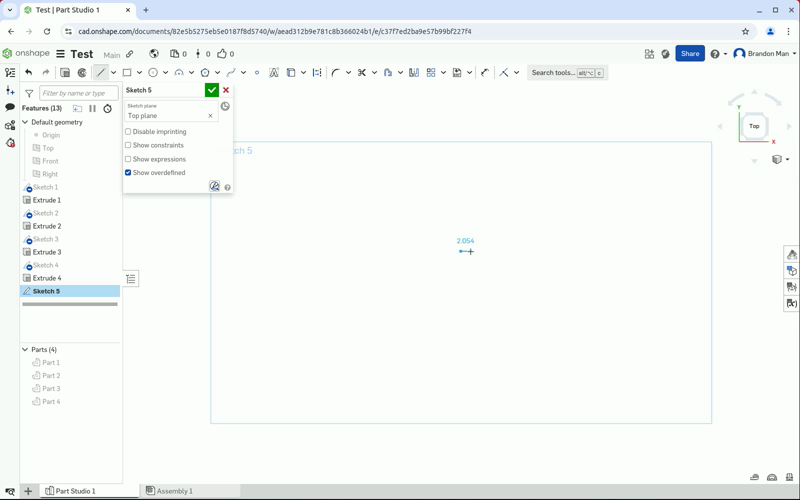
key(esc)
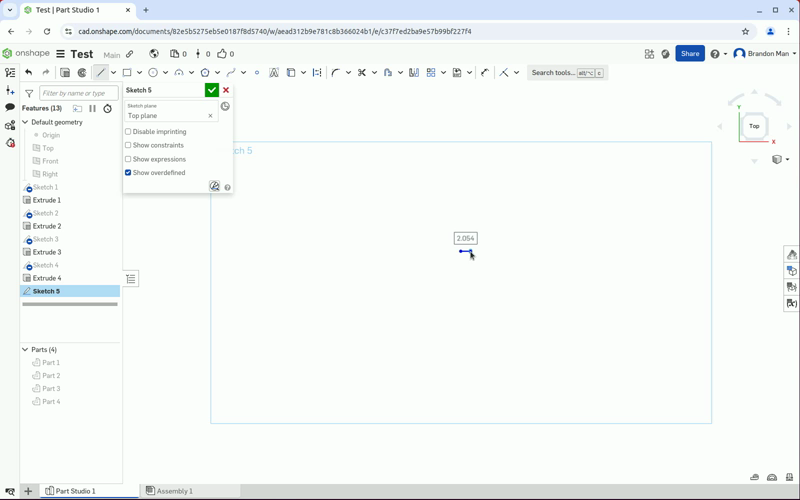
key(a)
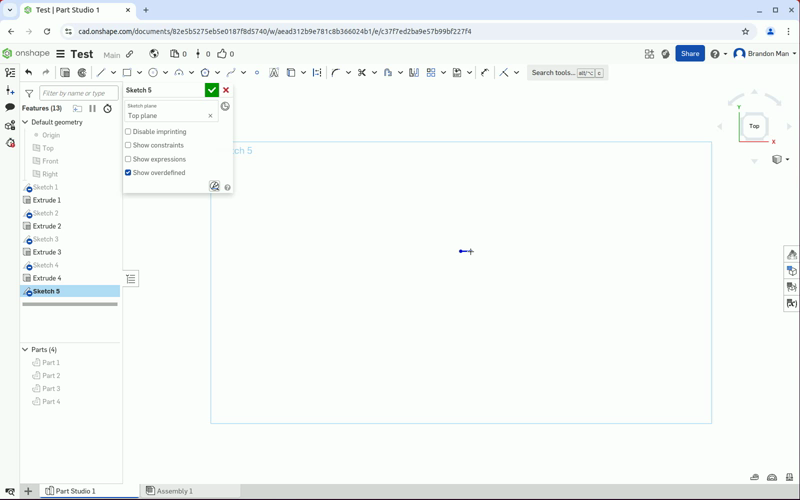
mouse_move(470, 251)
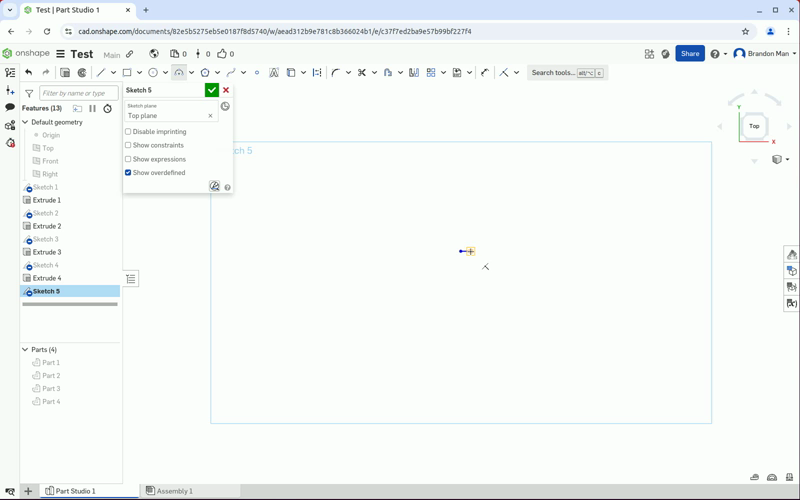
click(470, 251)
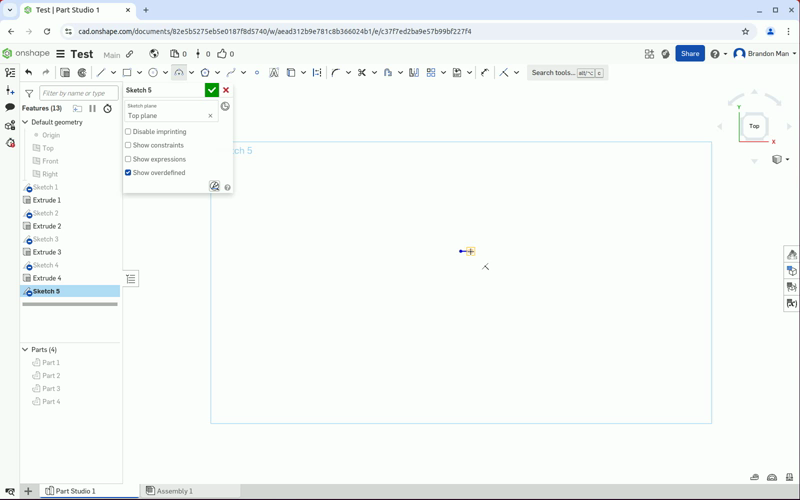
key_down(shift)
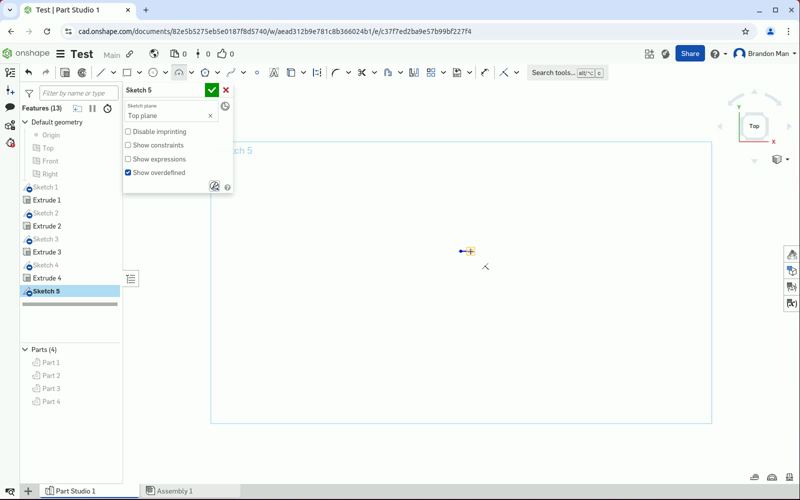
mouse_move(543, 251)
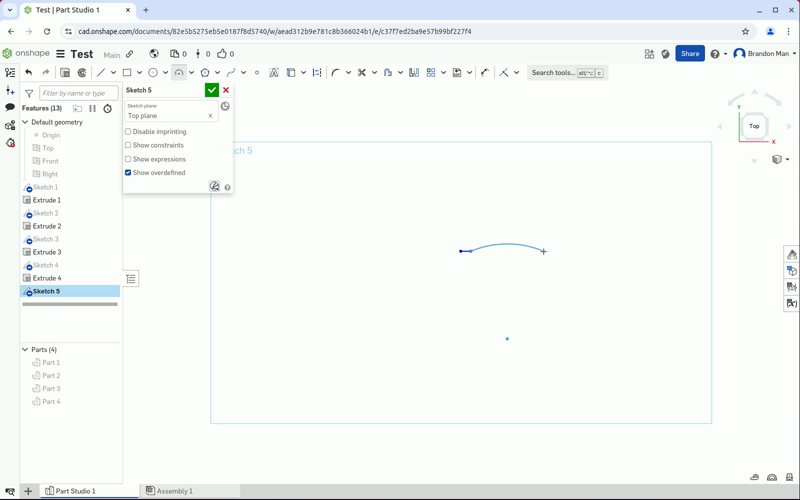
click(543, 251)
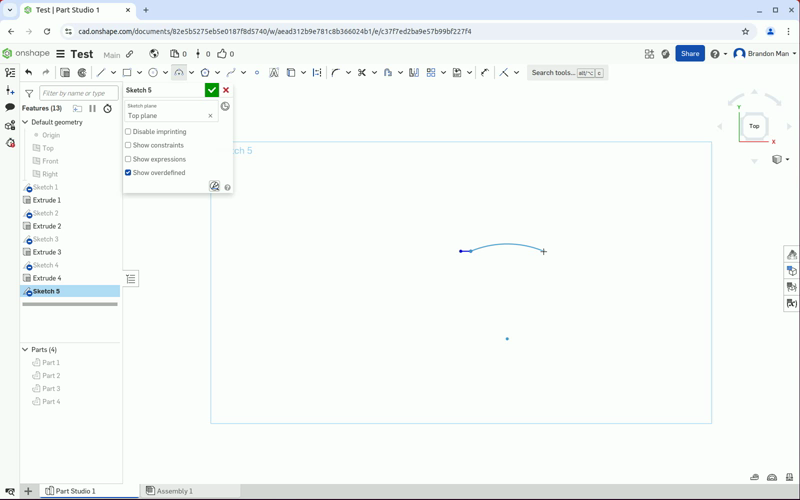
mouse_move(507, 214)
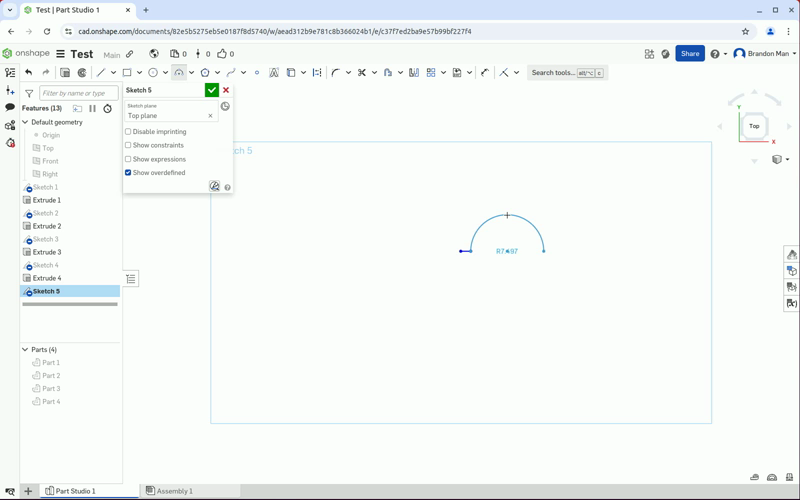
click(507, 214)
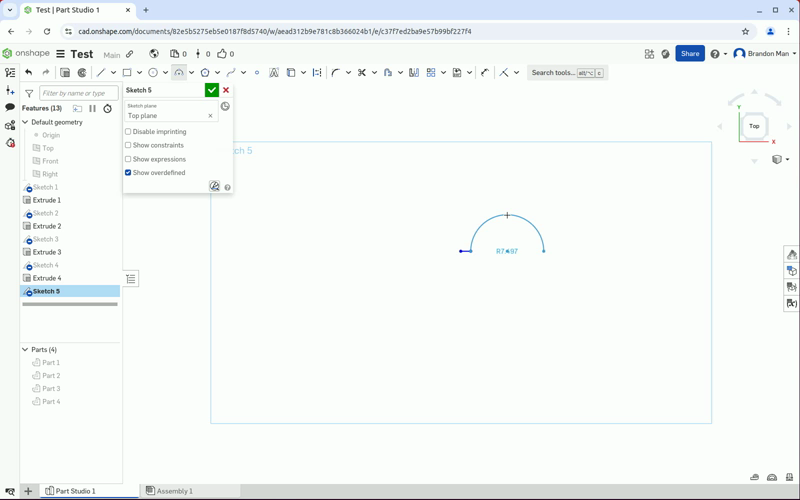
key_up(shift)
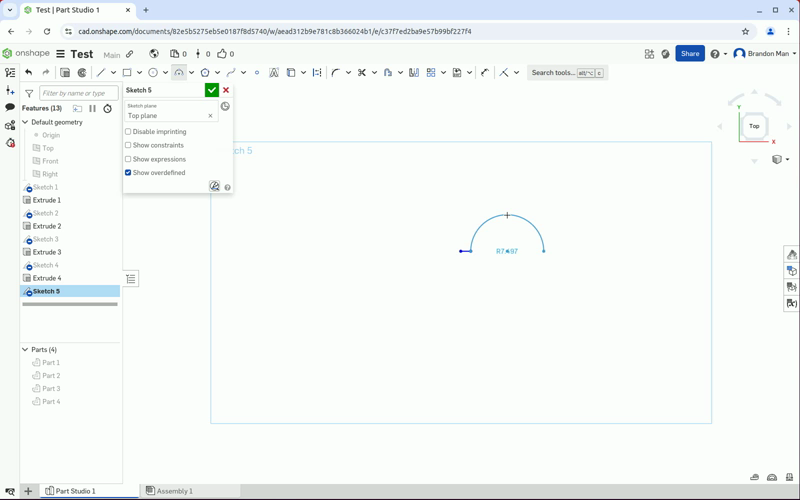
key(esc)
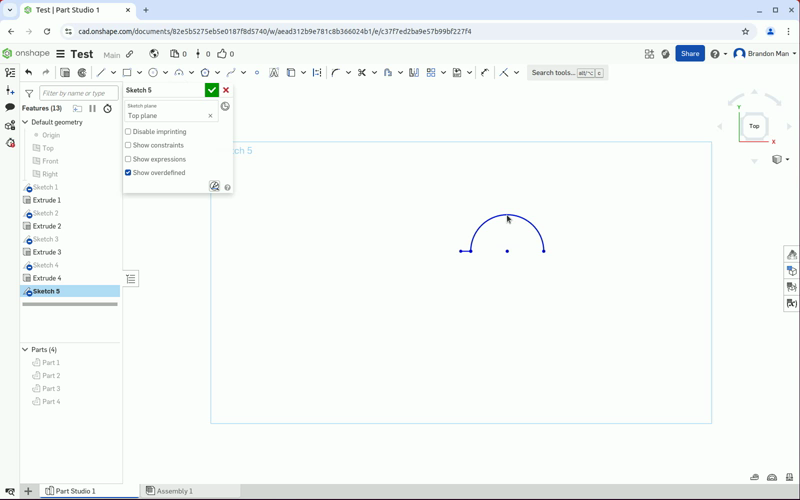
key(l)
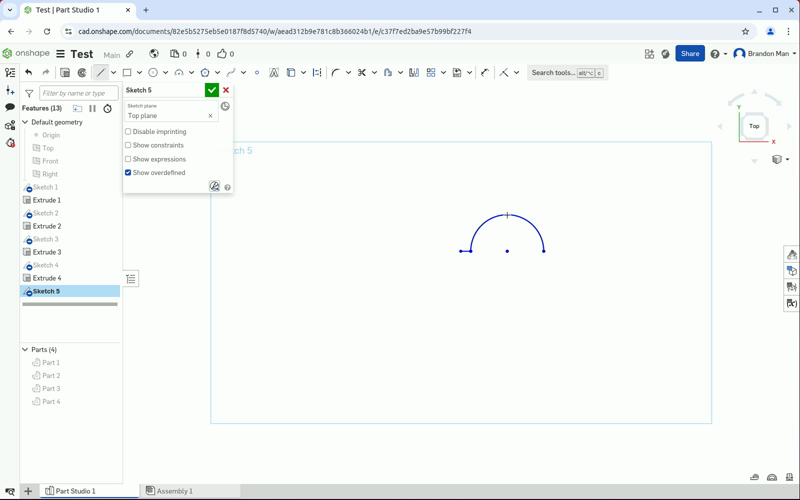
mouse_move(543, 251)
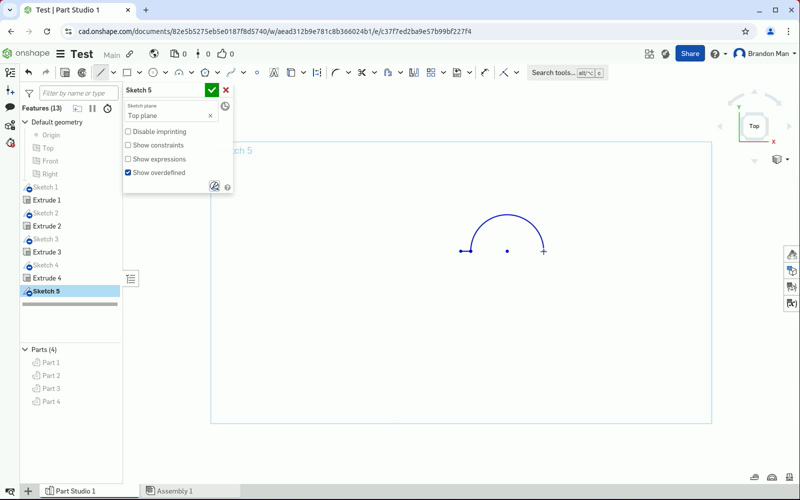
click(543, 251)
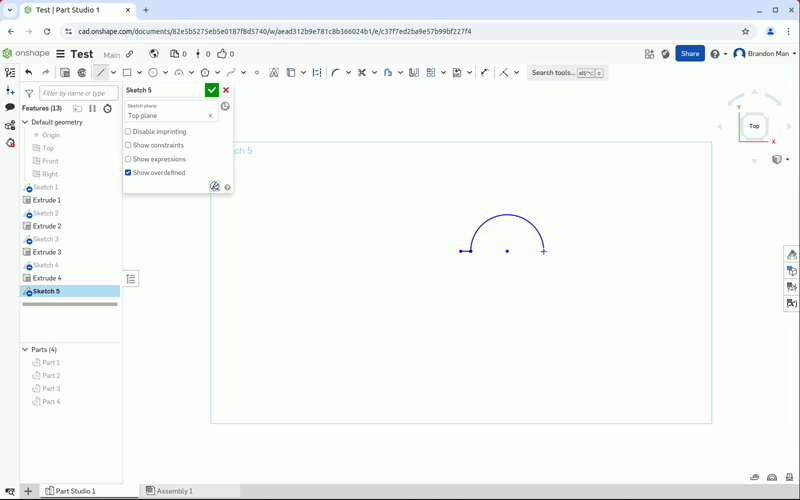
key_down(shift)
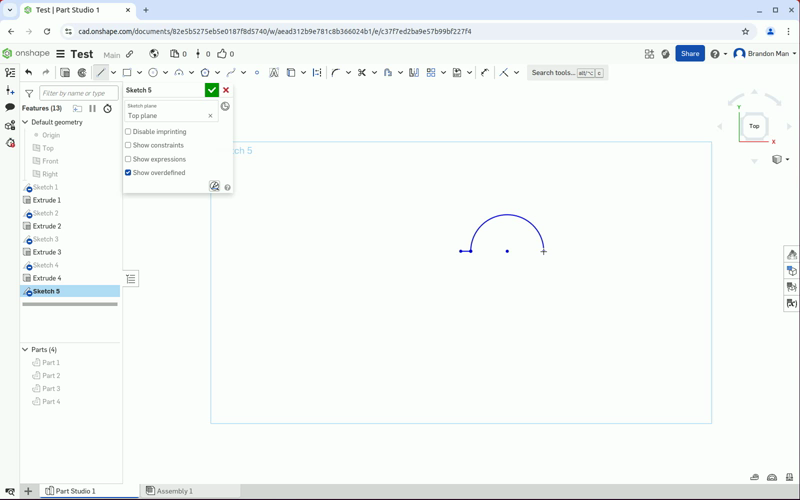
mouse_move(573, 251)
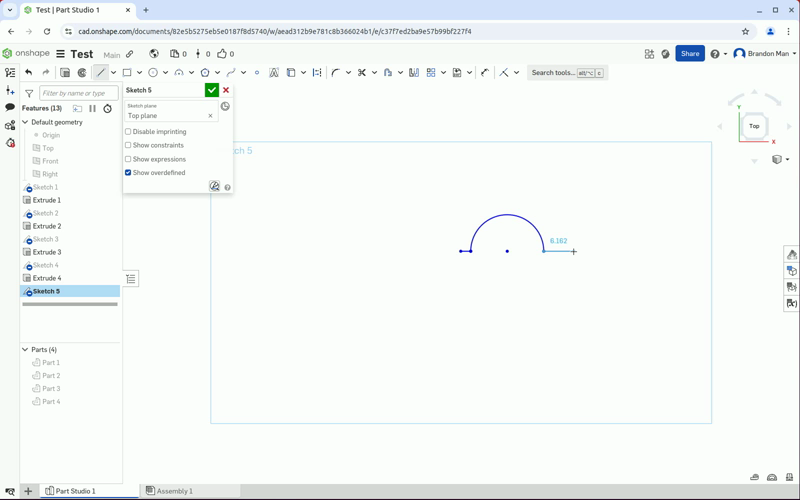
mouse_move(553, 251)
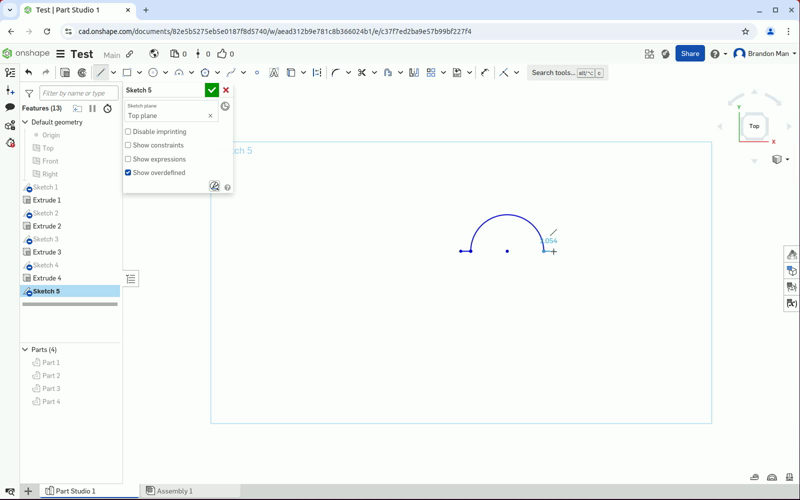
click(553, 251)
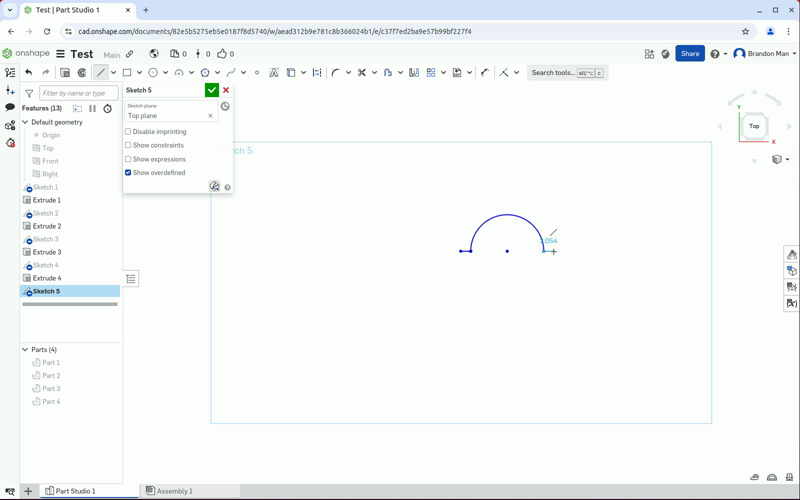
key_up(shift)
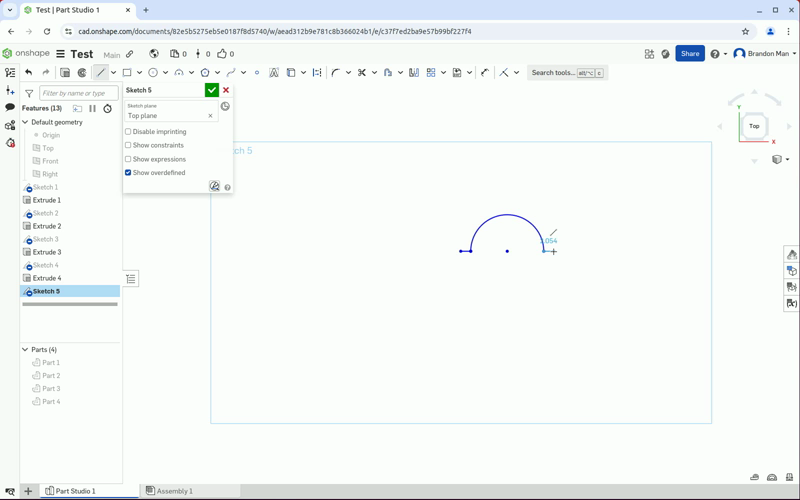
key(esc)
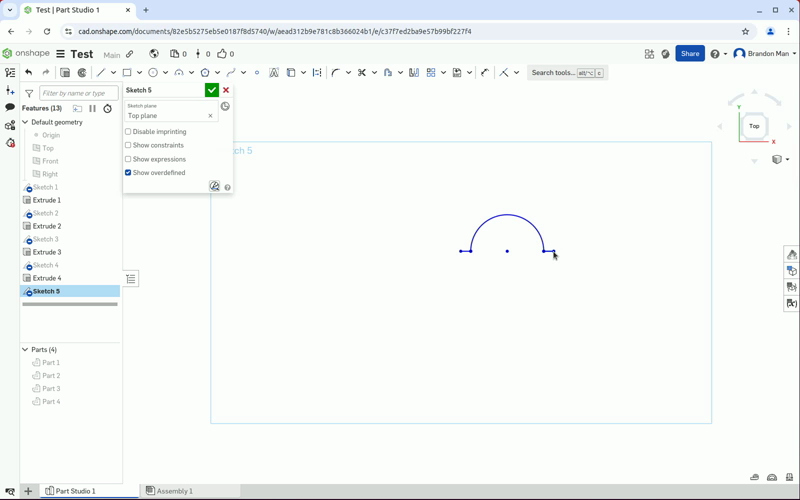
key(a)
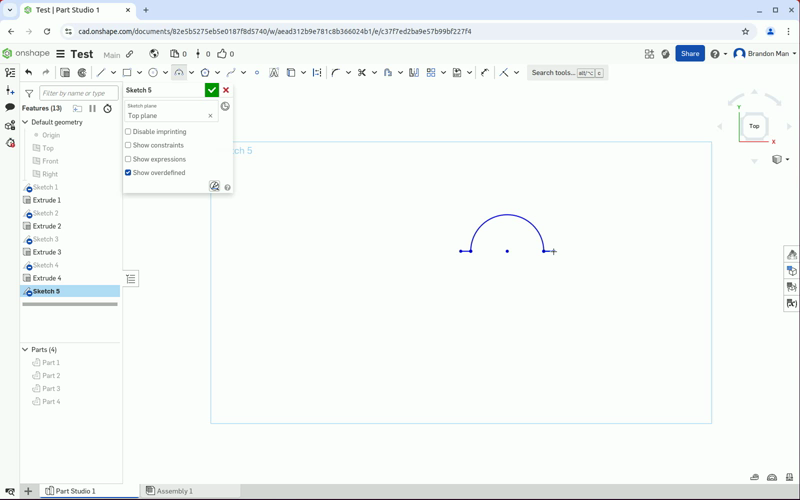
mouse_move(553, 251)
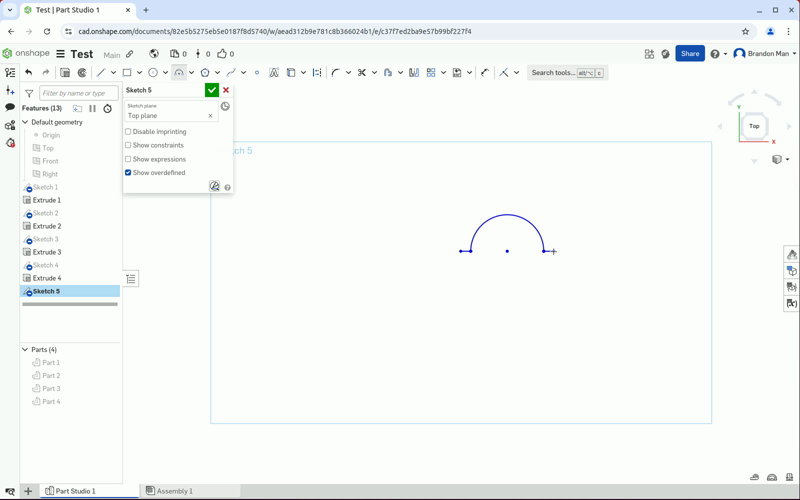
click(553, 251)
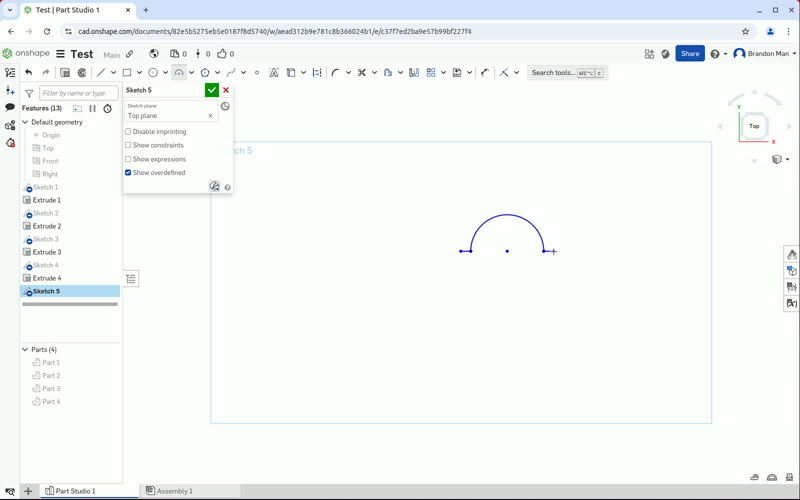
mouse_move(460, 251)
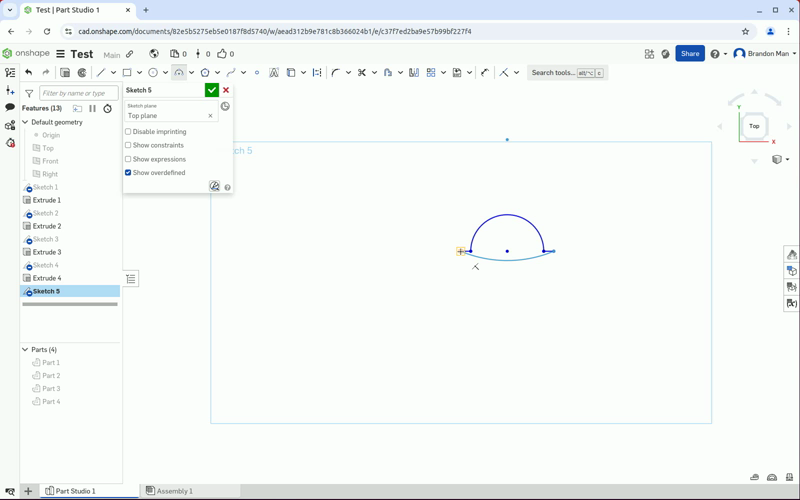
click(460, 251)
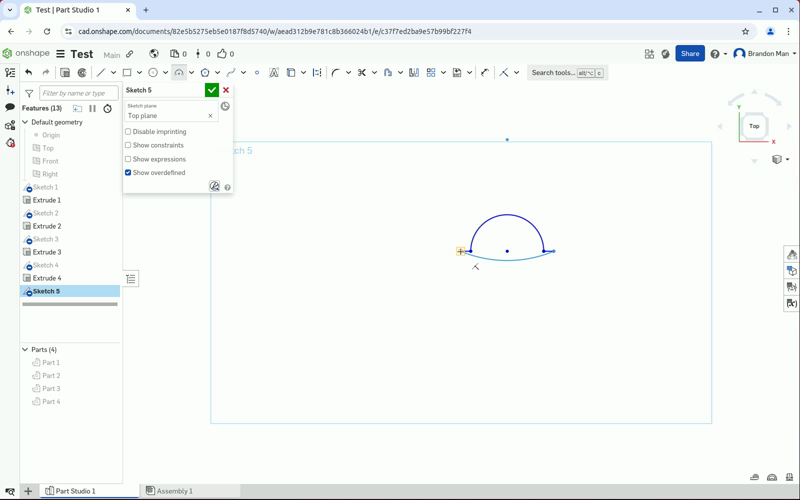
key_down(shift)
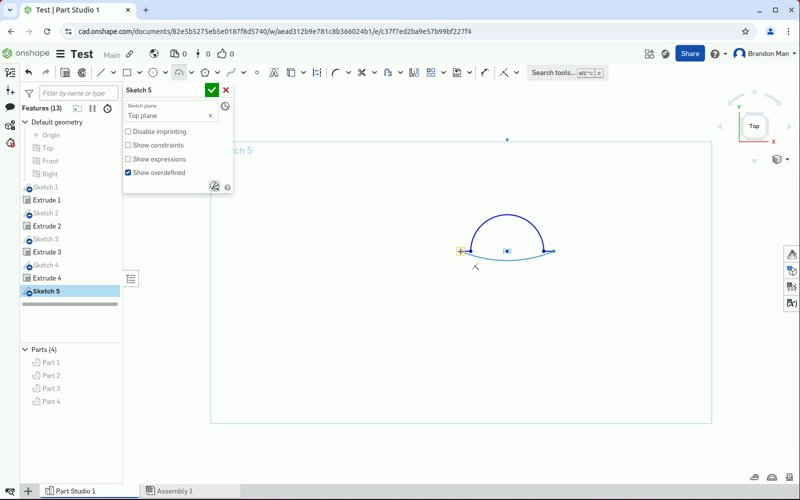
mouse_move(507, 204)
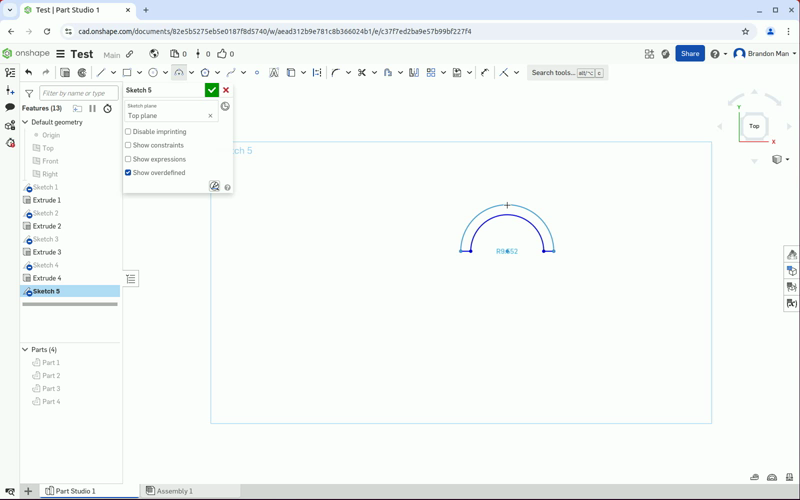
click(507, 204)
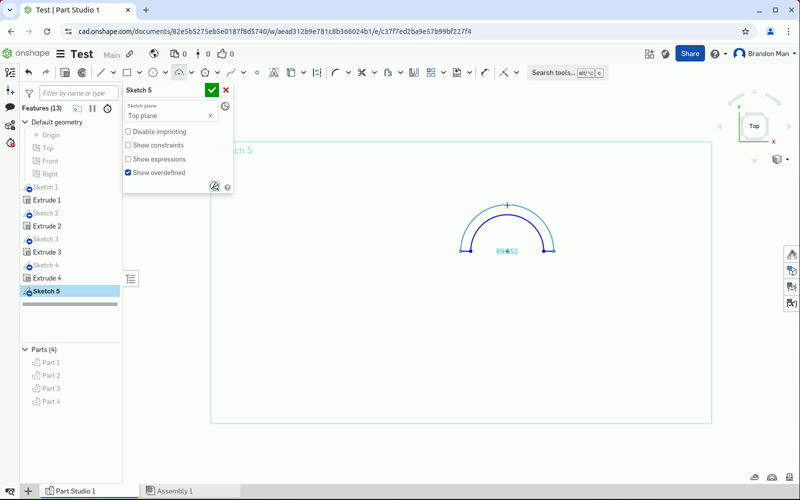
key_up(shift)
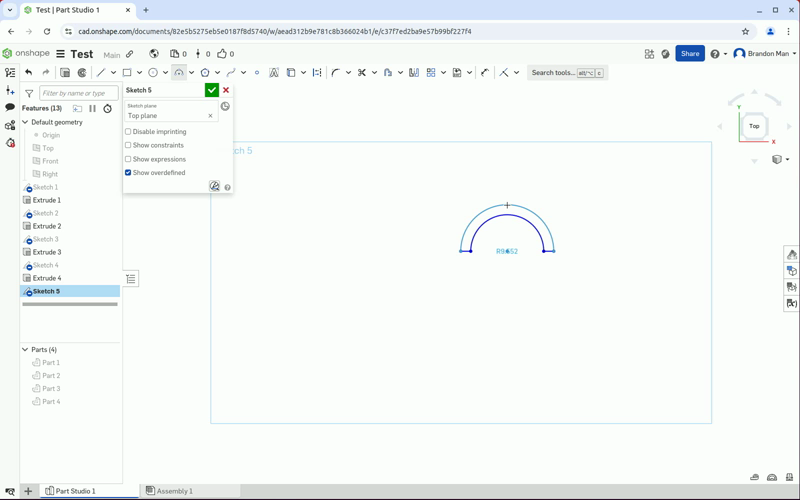
key(esc)
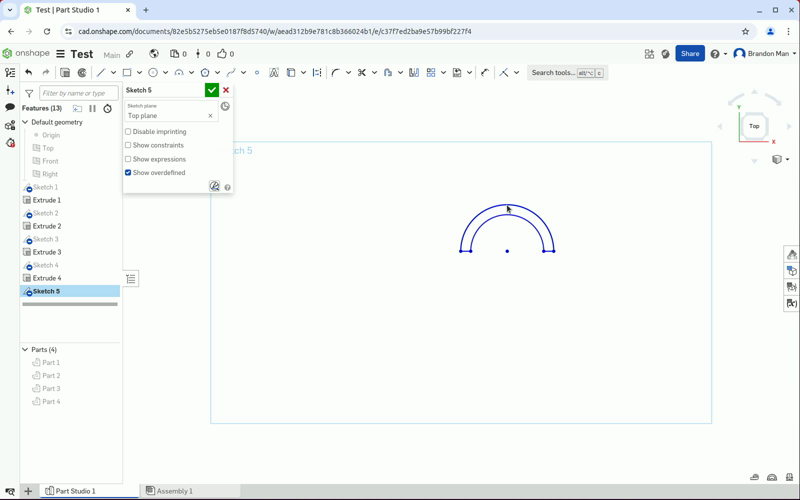
mouse_move(505, 221)
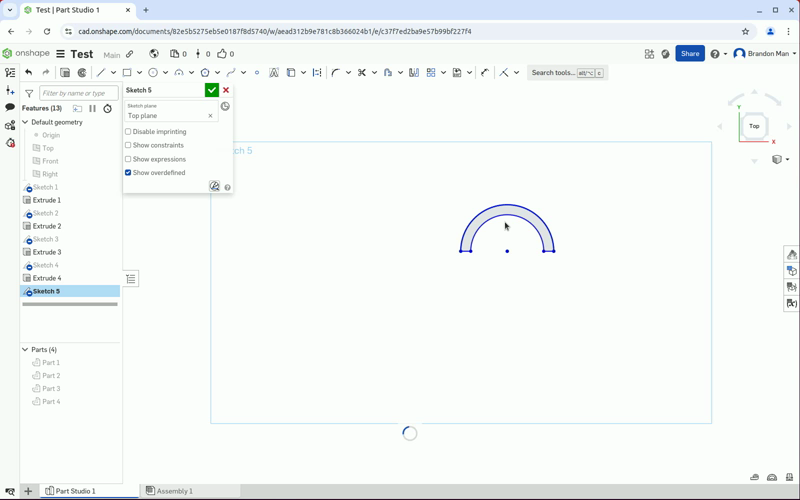
scroll(6)
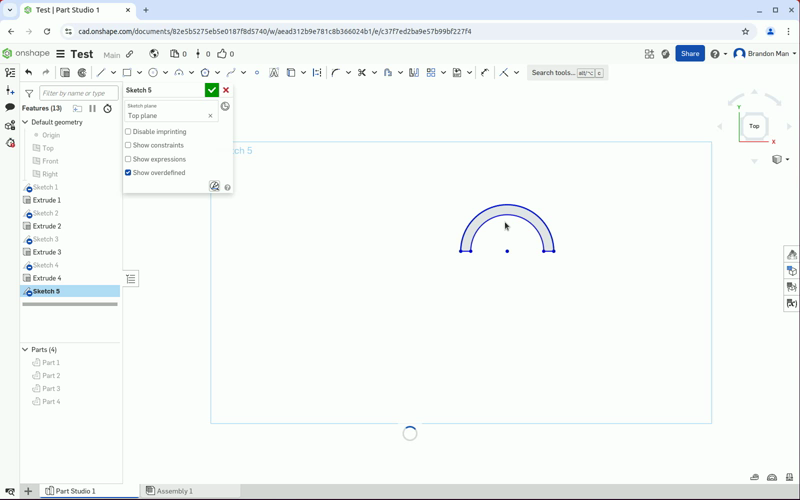
scroll(6)
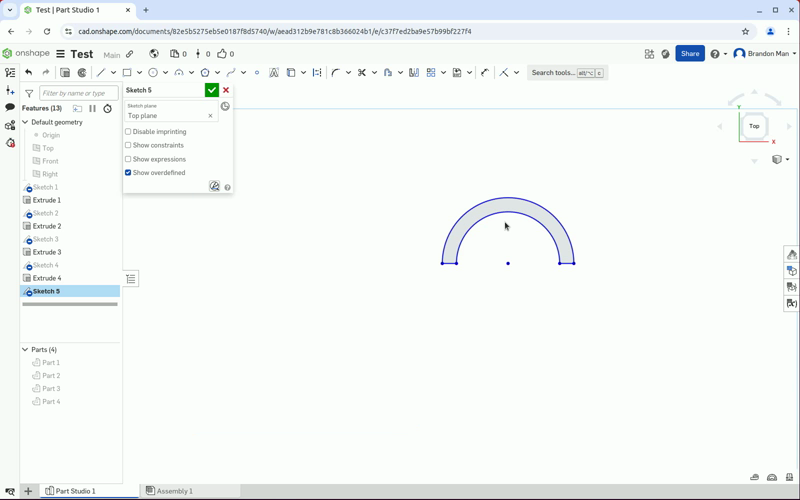
scroll(6)
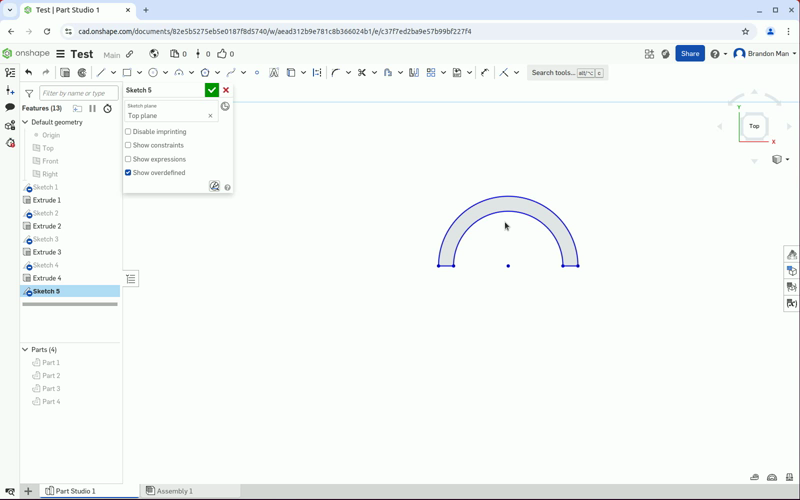
scroll(6)
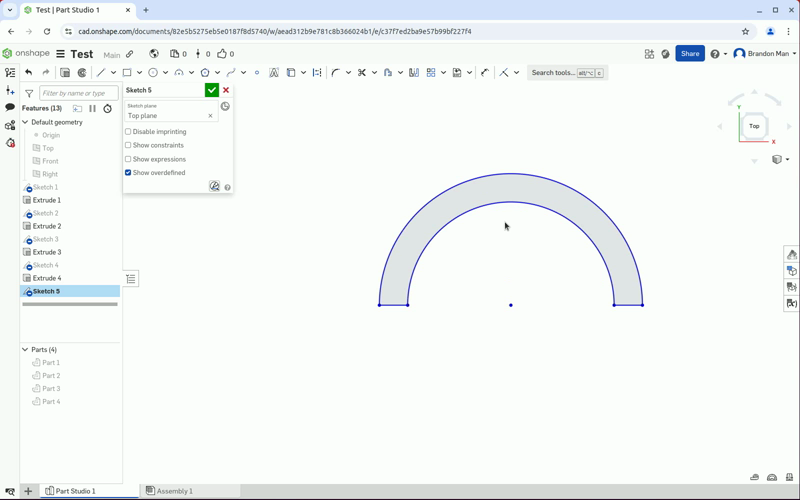
scroll(6)
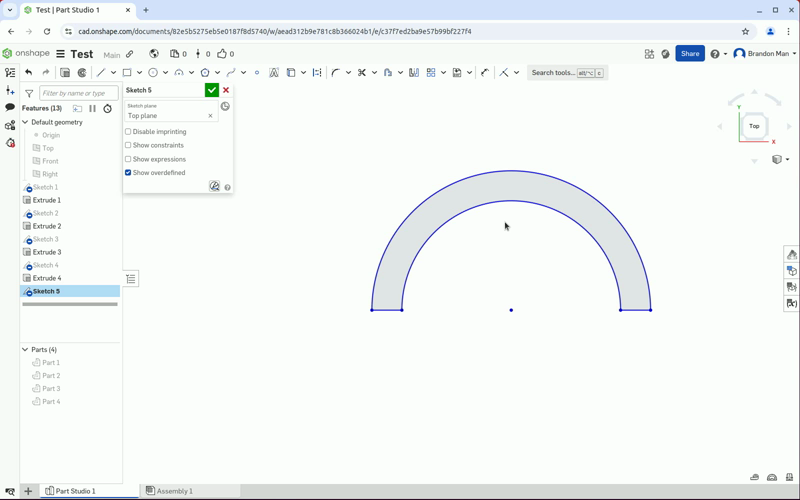
scroll(6)
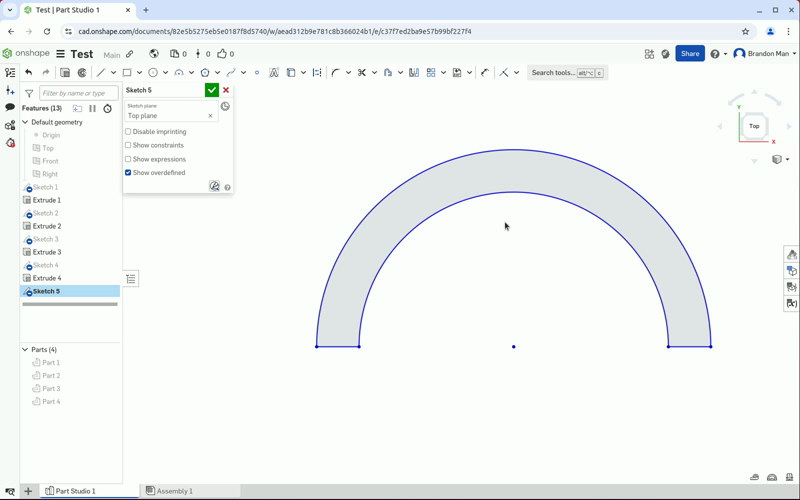
scroll(6)
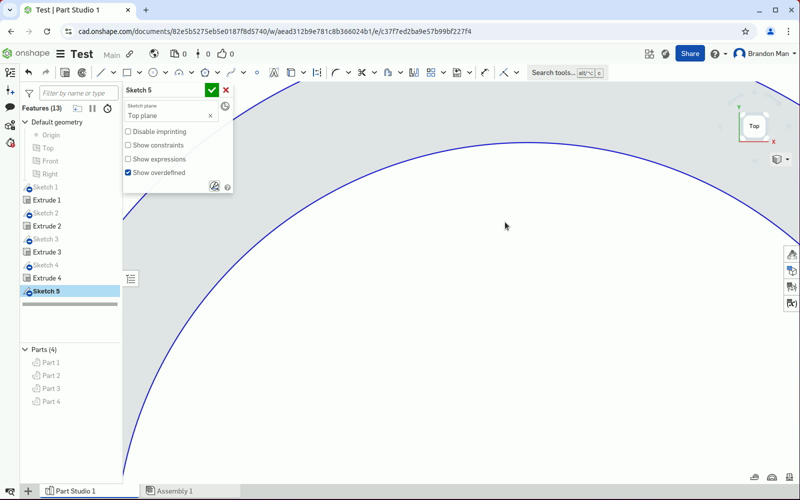
click(505, 221)
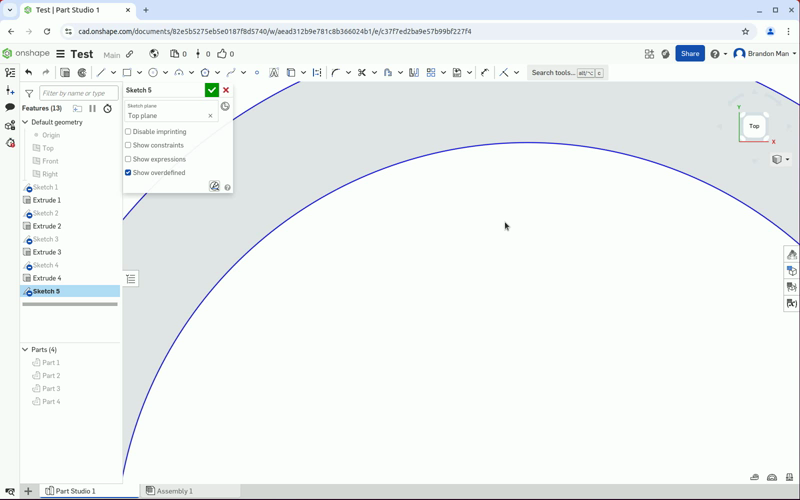
scroll(-6)
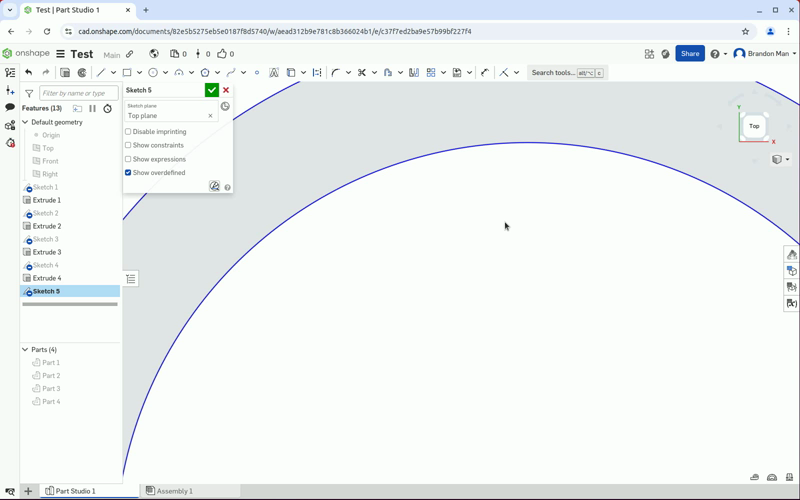
scroll(-6)
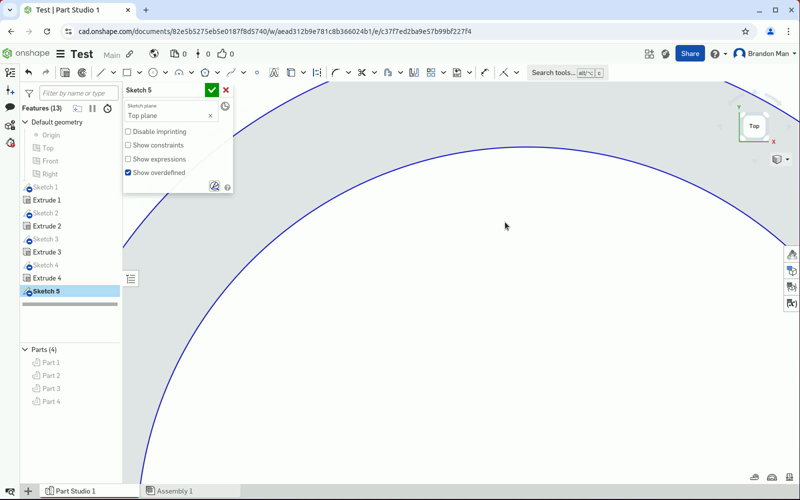
scroll(-6)
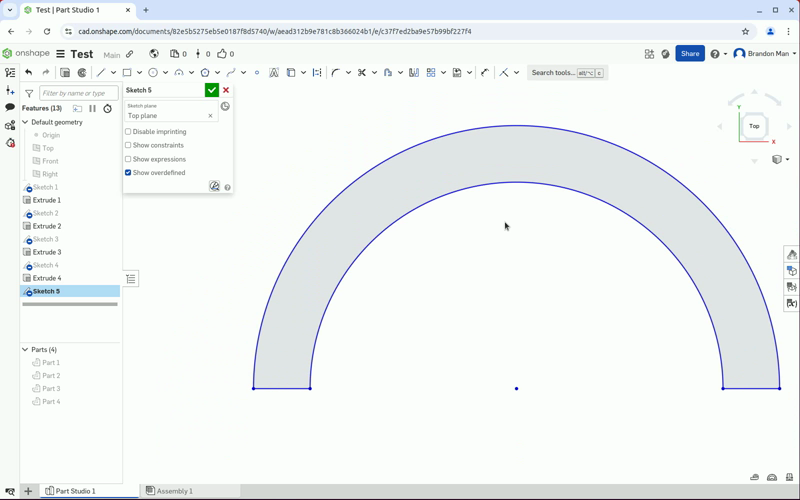
scroll(-6)
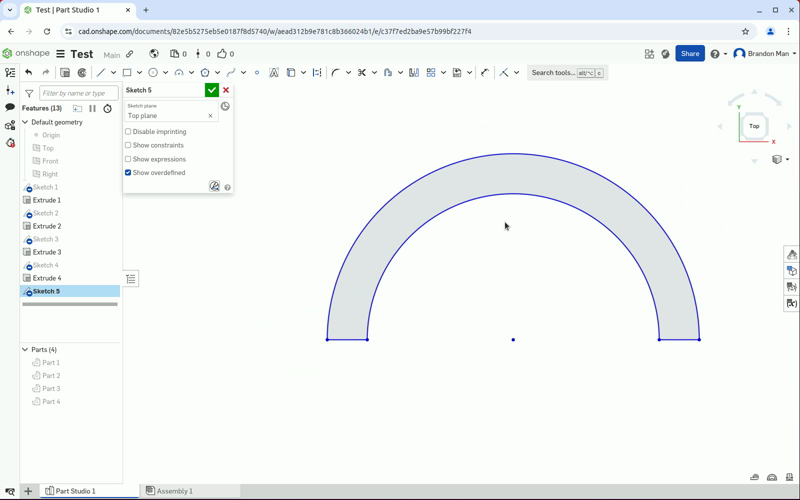
scroll(-6)
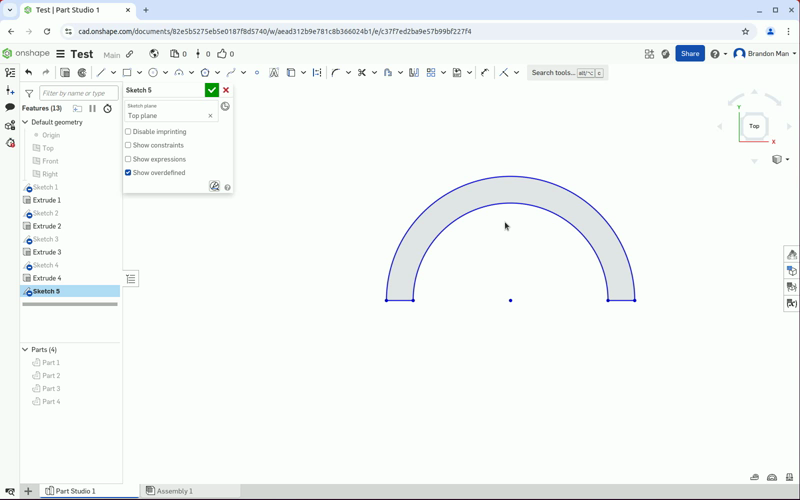
scroll(-6)
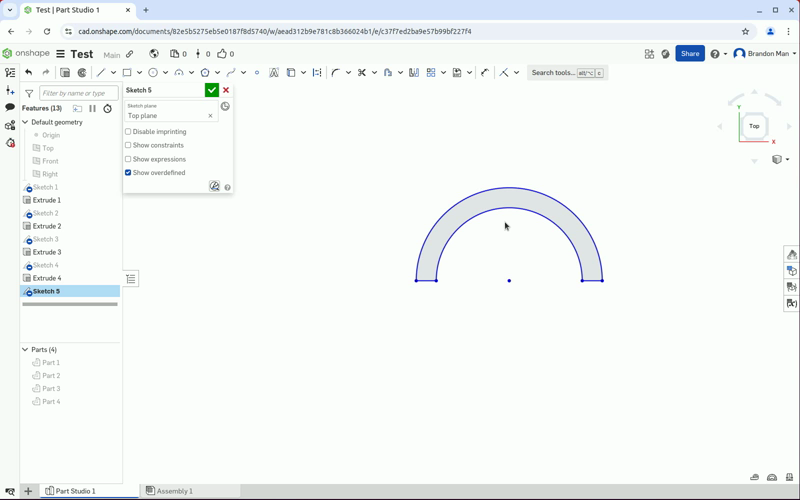
scroll(-6)
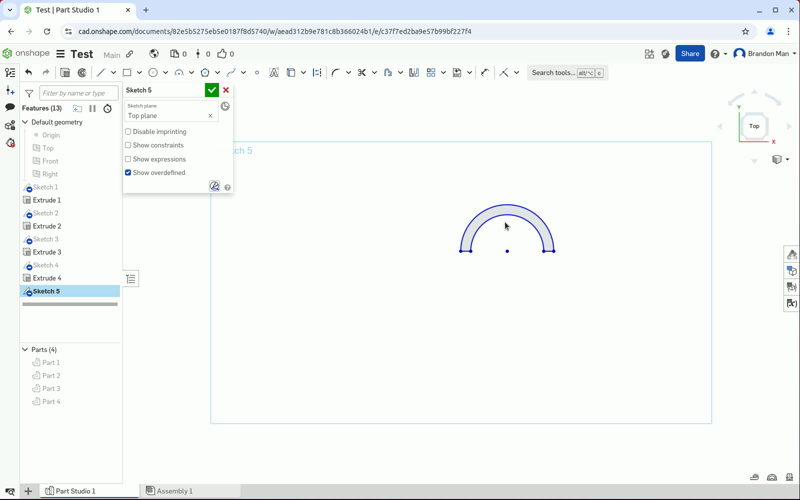
mouse_move(73, 352)
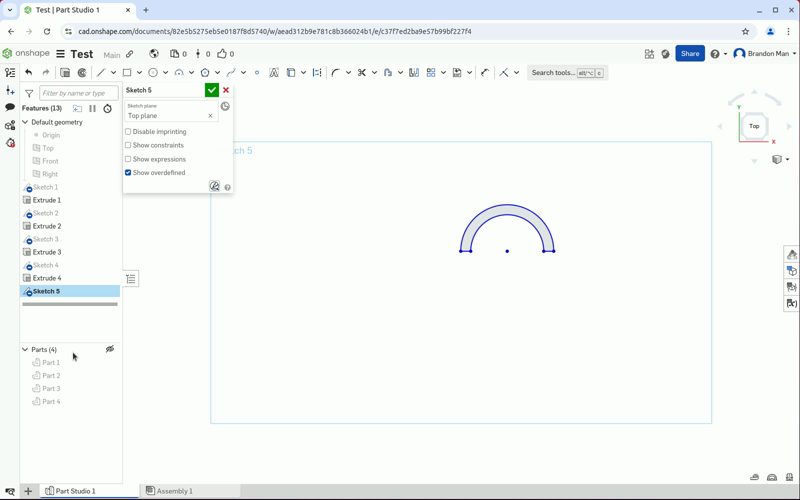
key(shift+y)
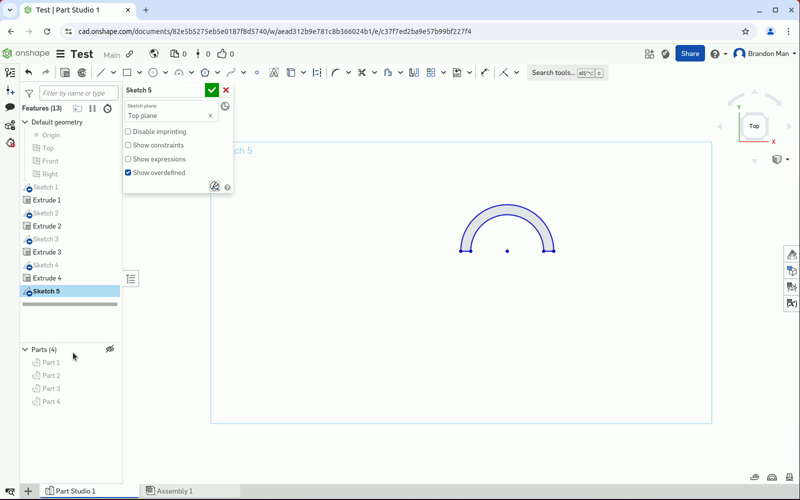
key(shift+e)
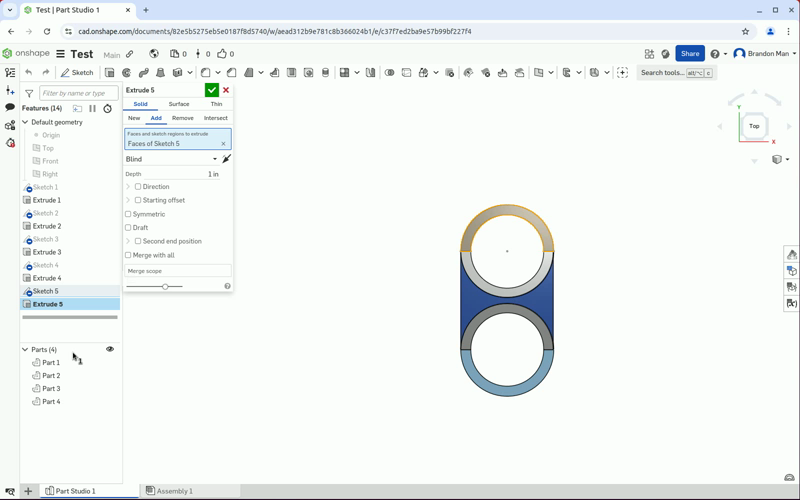
mouse_move(143, 106)
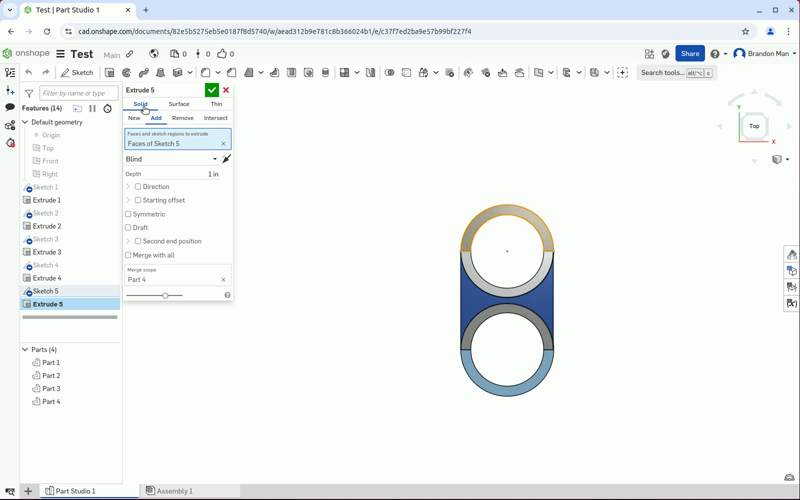
click(143, 106)
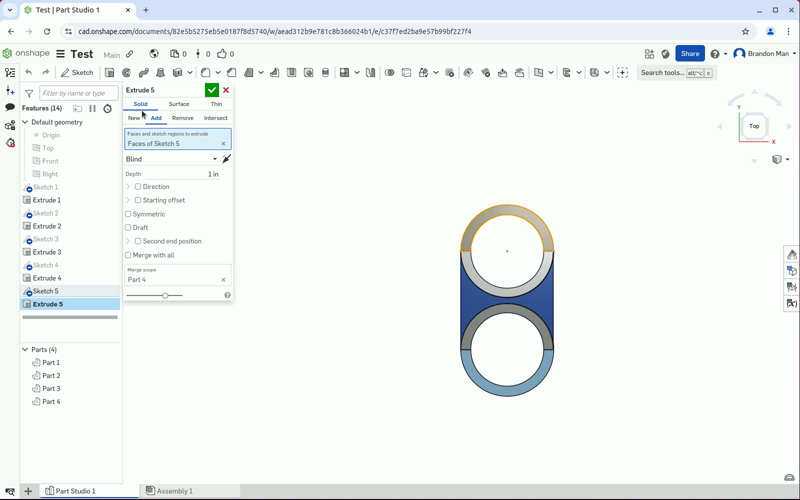
mouse_move(137, 120)
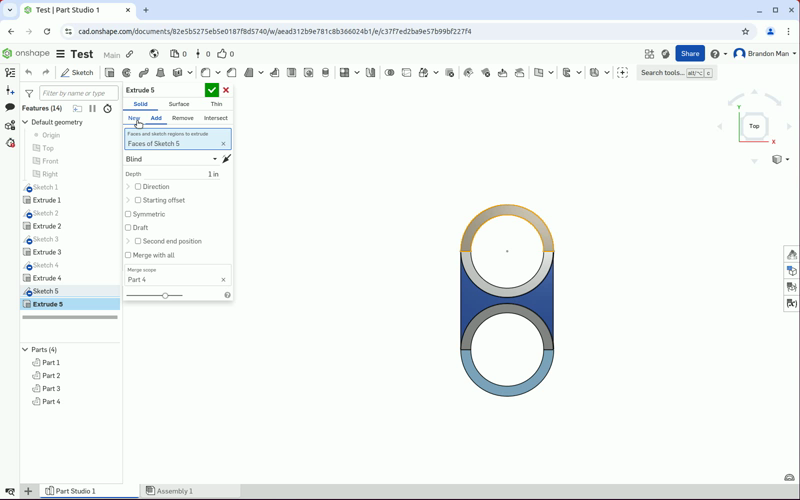
click(137, 120)
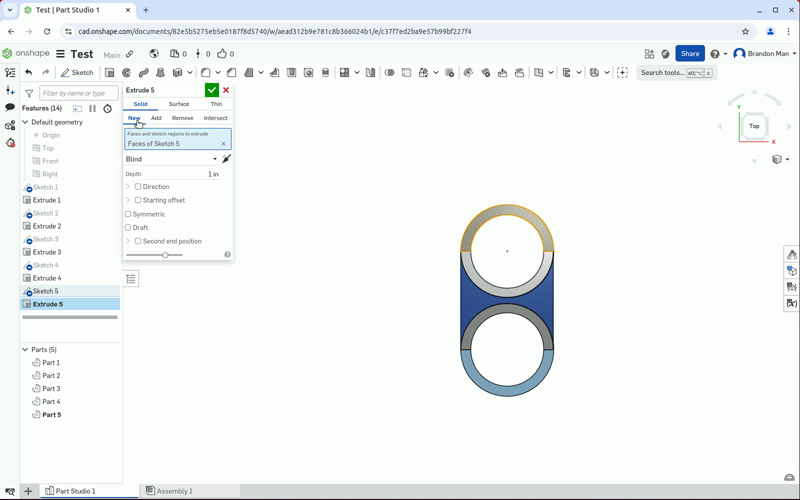
key(tab, 4)
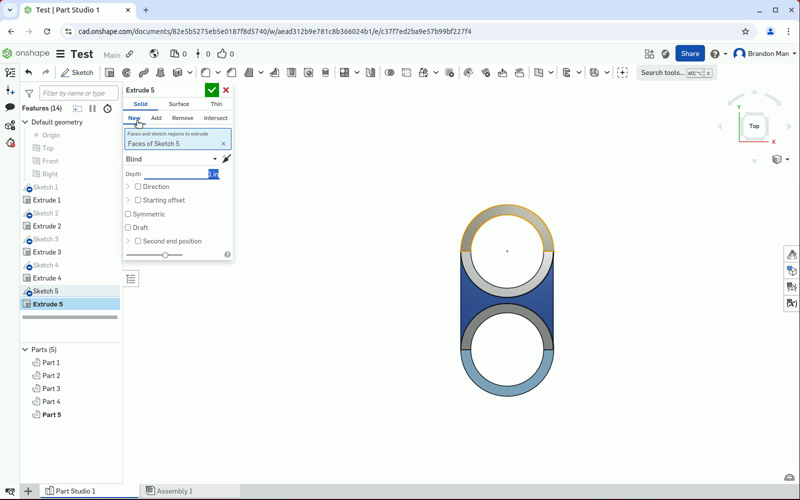
text(4.814)
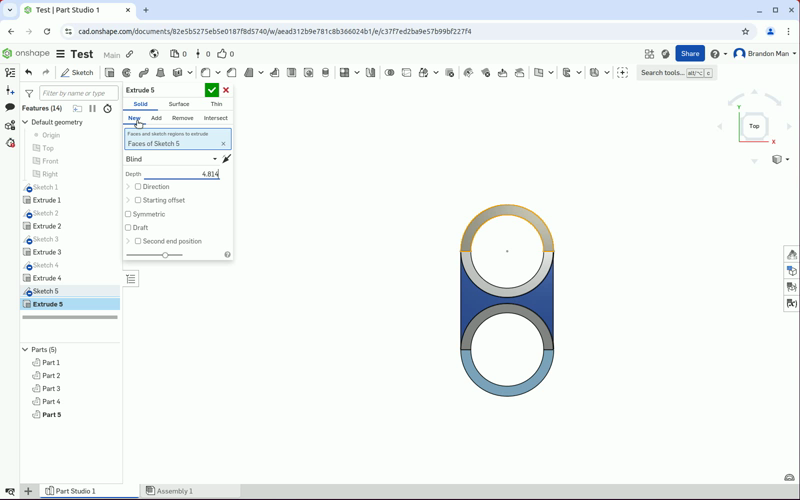
key(enter)
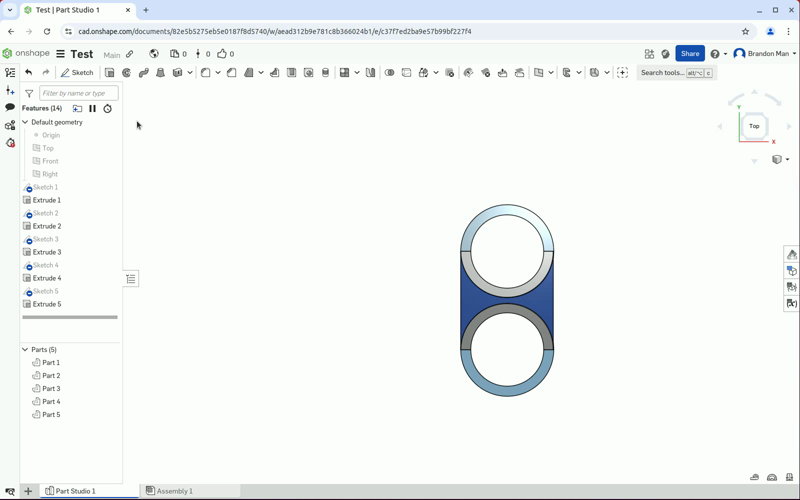
key(shift+h)
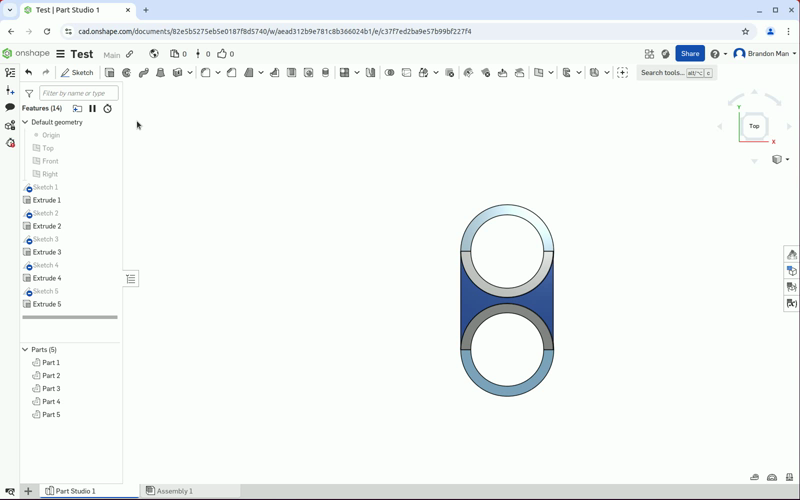
key(shift+h)
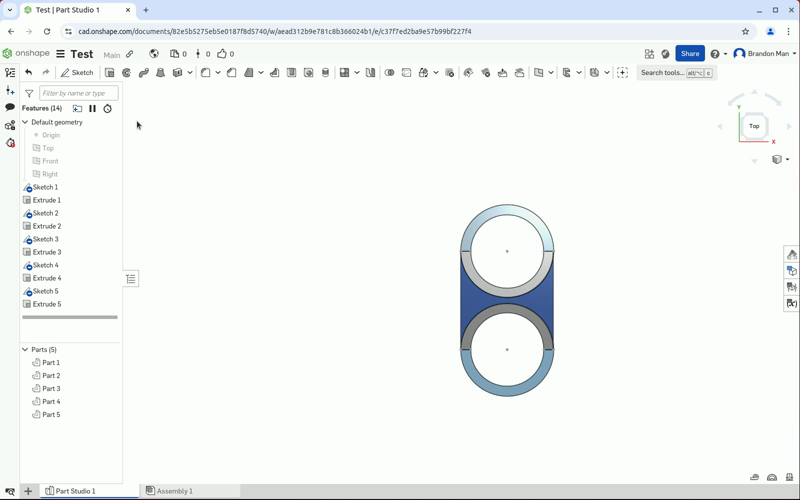
key(shift+7)
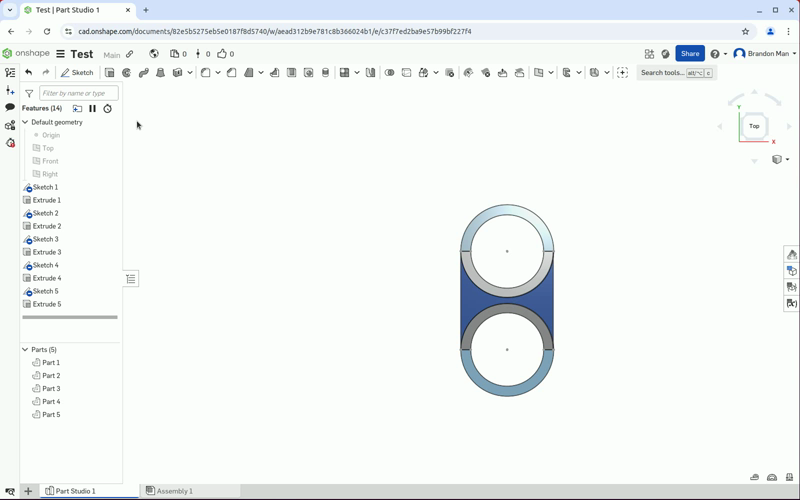
key(up, 3)
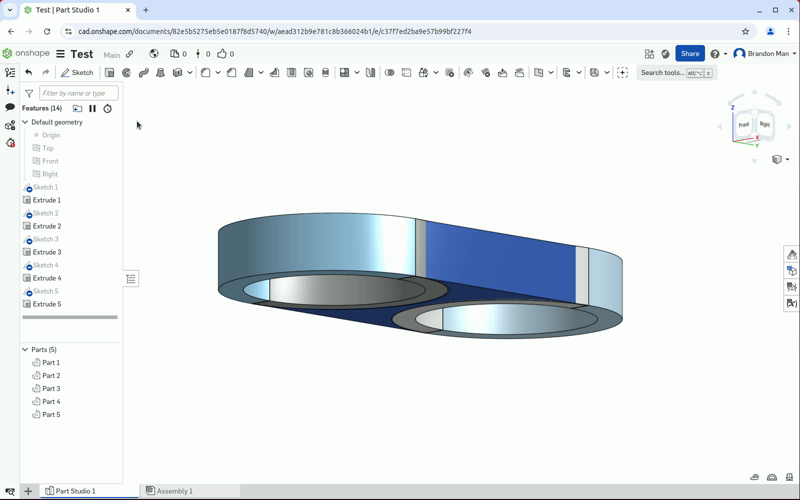
key(left, 3)
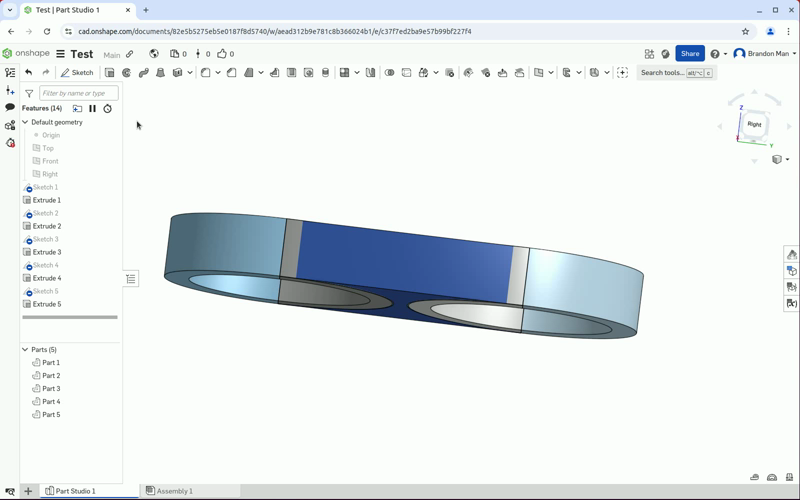
key(right, 3)
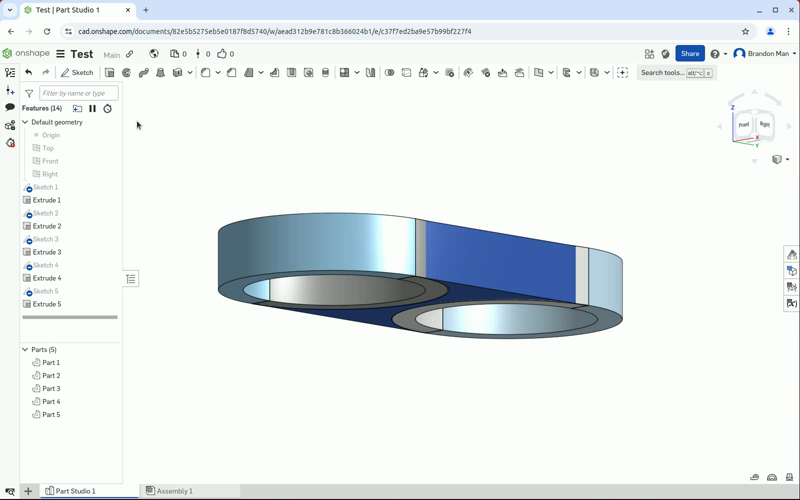
key(down, 3)
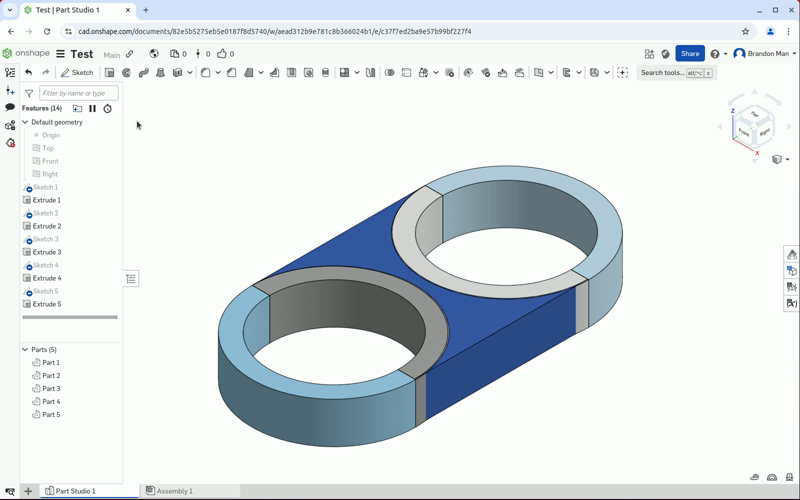
mouse_move(73, 189)
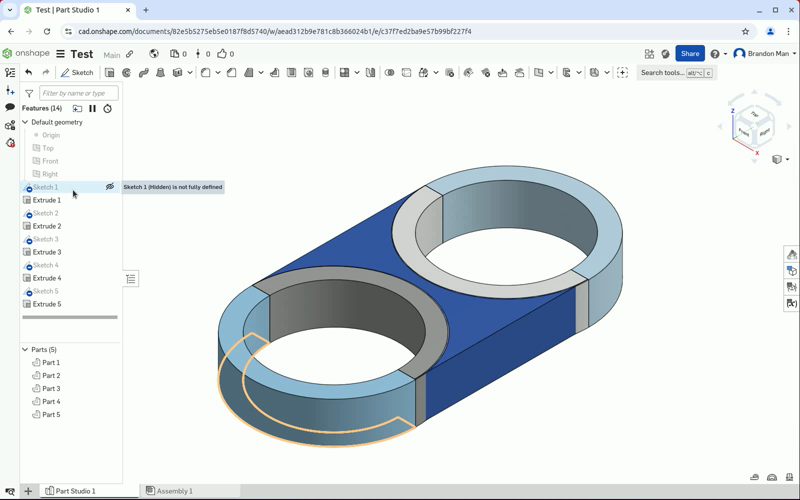
click(73, 189)